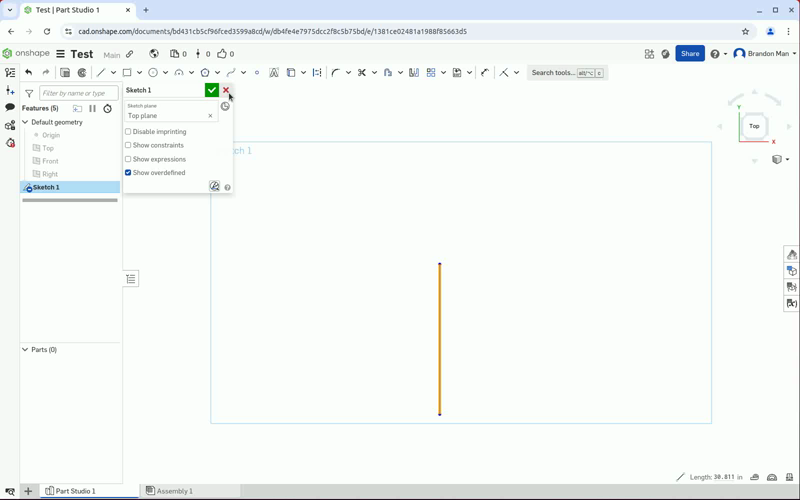
key(shift+h)
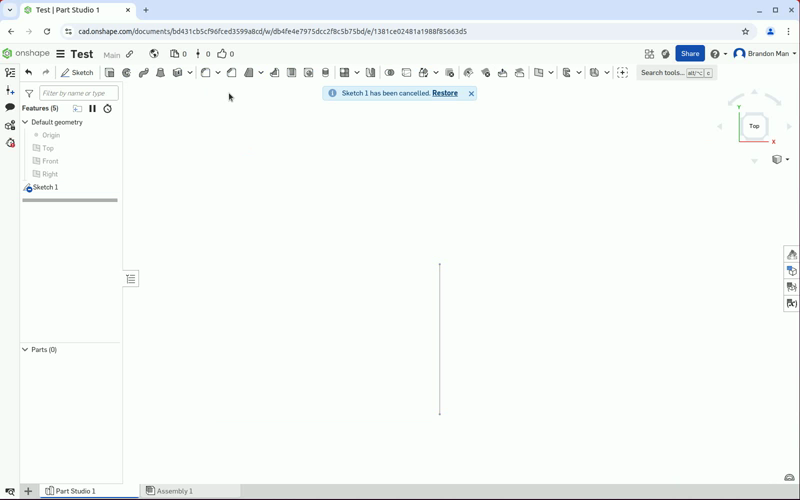
key(shift+s)
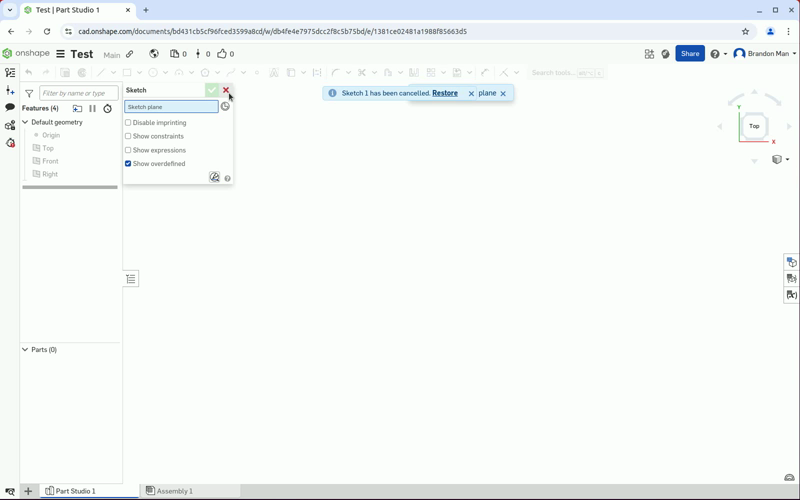
mouse_move(73, 150)
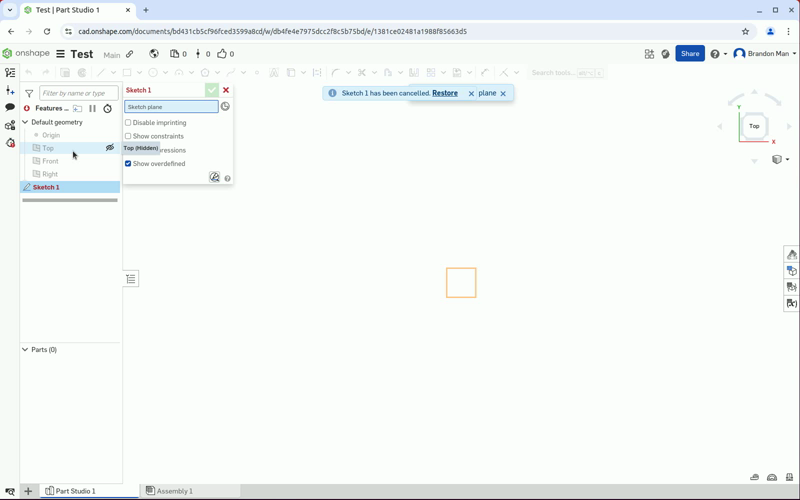
click(73, 150)
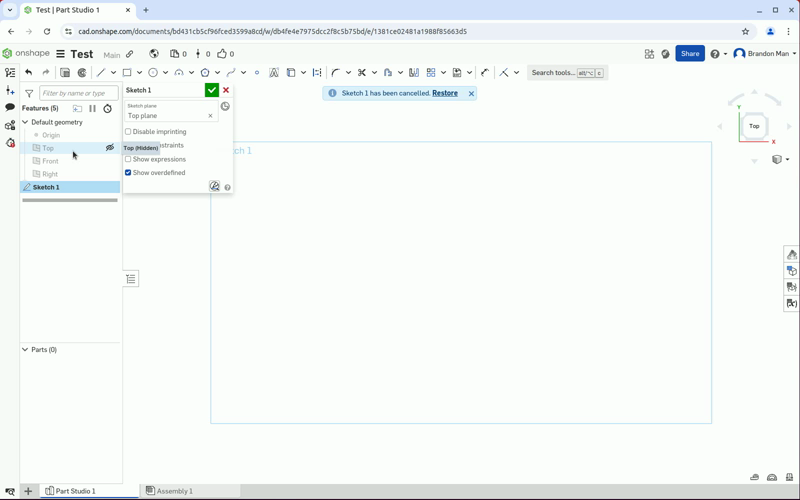
mouse_move(73, 352)
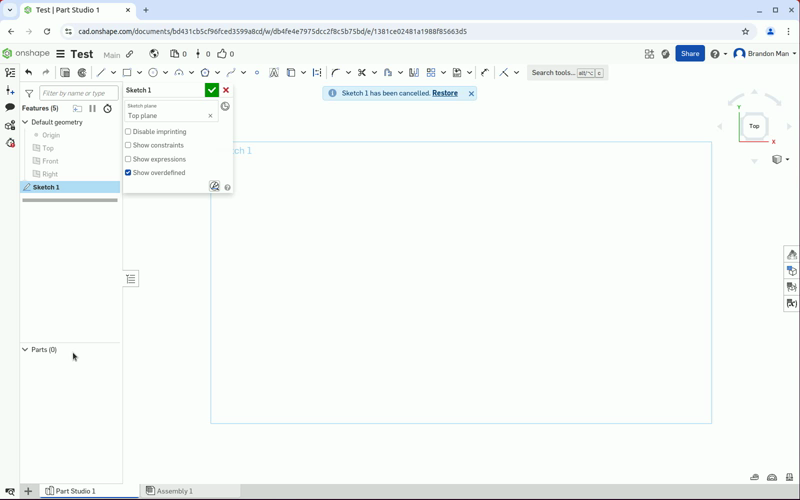
key(y)
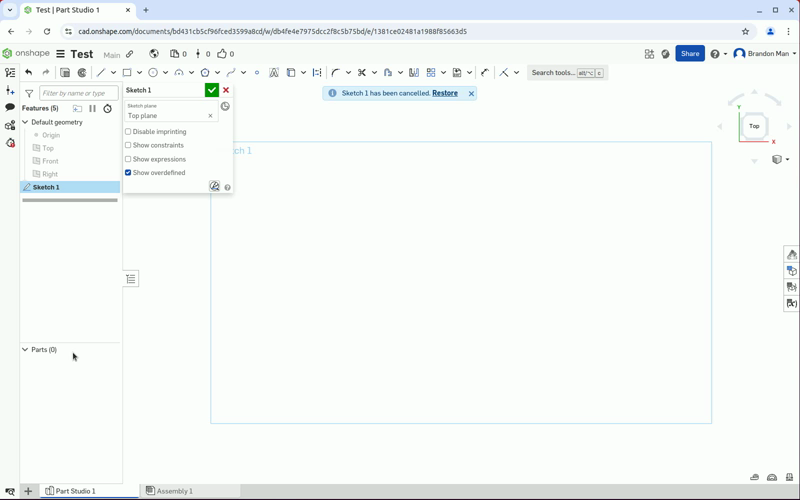
key(a)
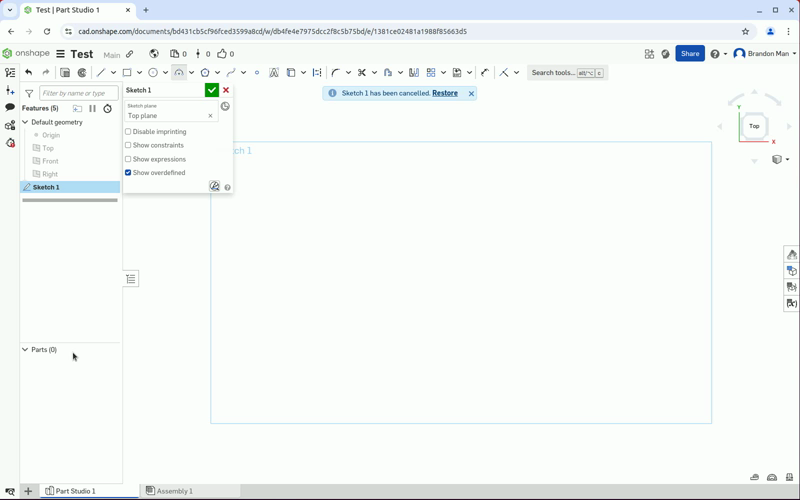
key_down(shift)
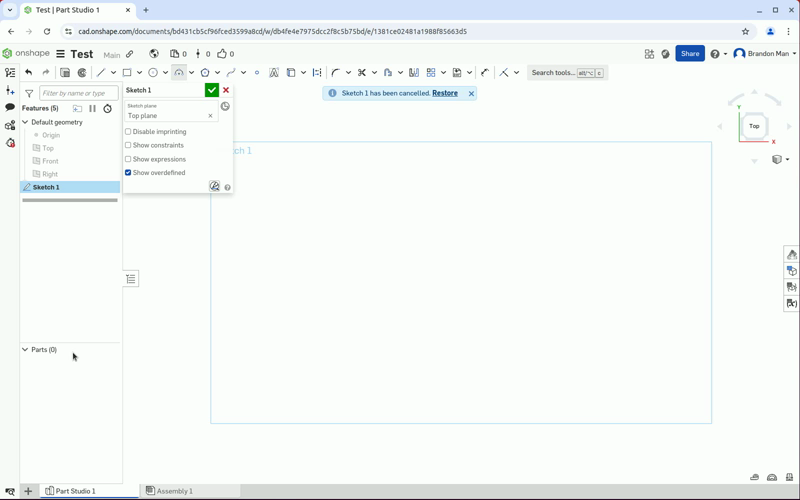
mouse_move(445, 334)
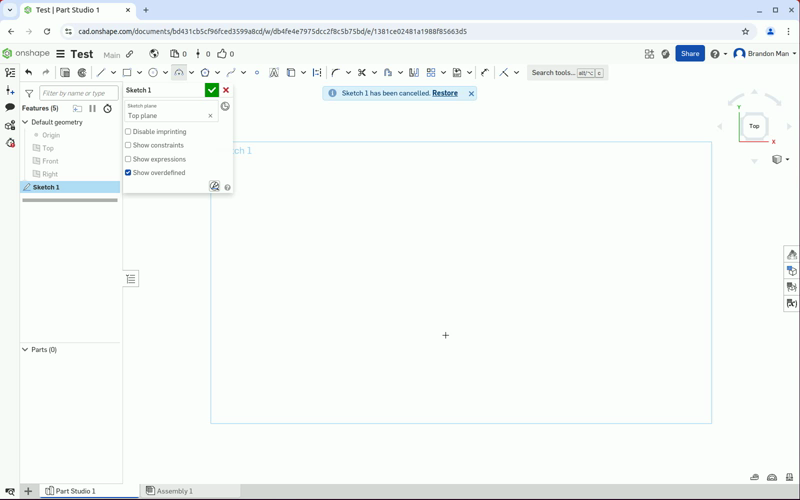
click(445, 334)
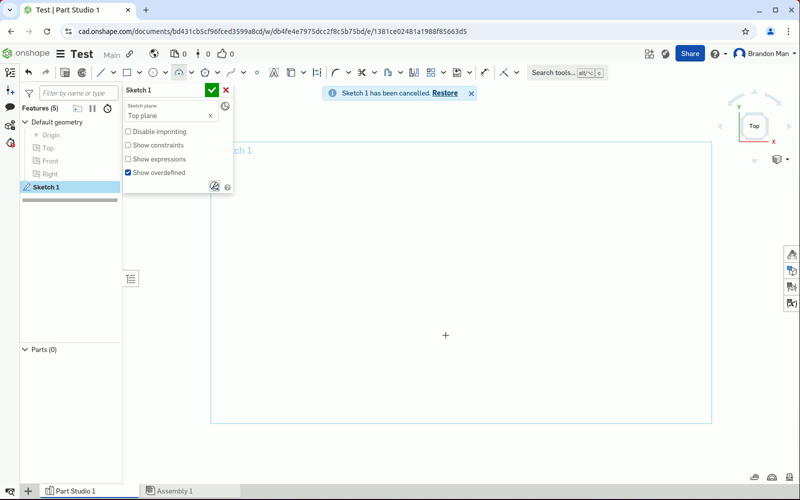
key_up(shift)
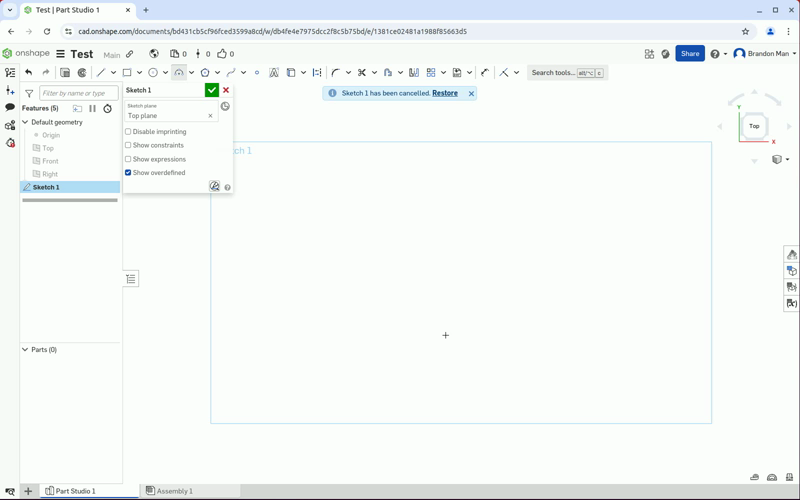
key_down(shift)
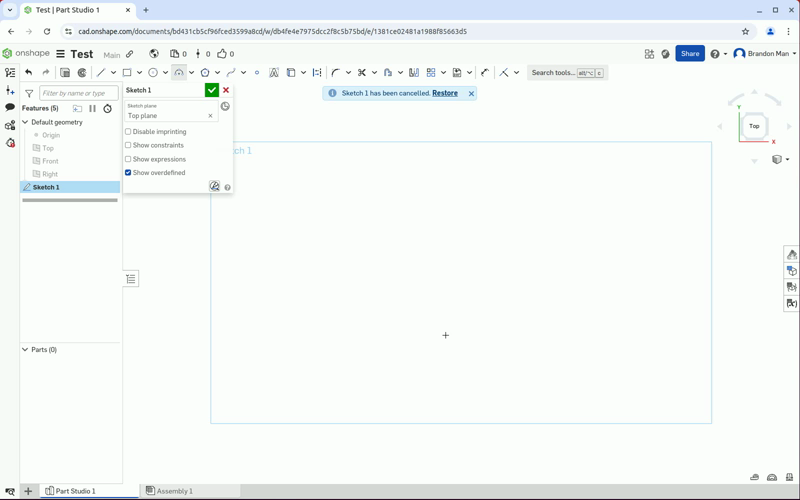
mouse_move(476, 334)
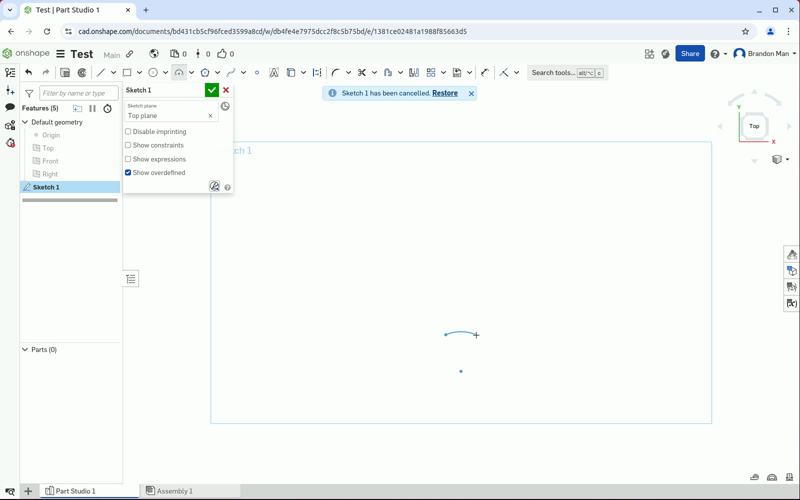
click(476, 334)
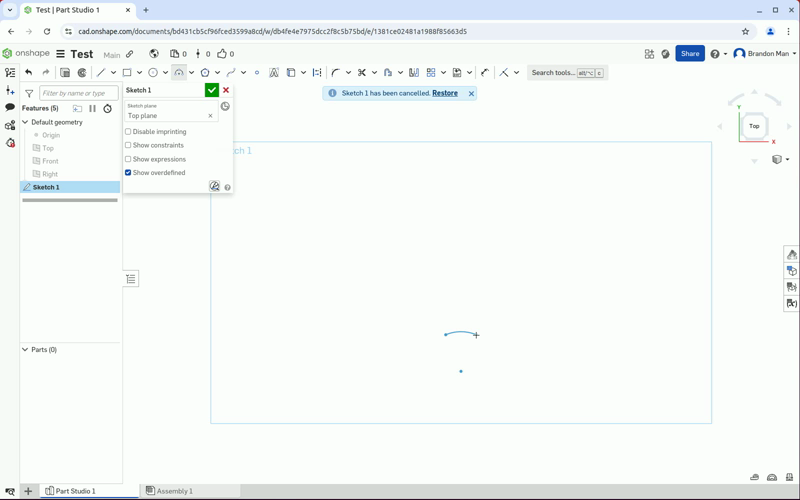
mouse_move(460, 349)
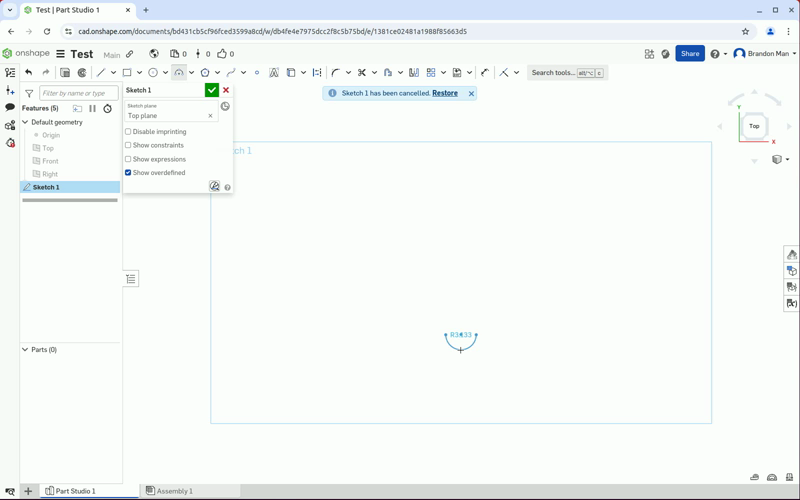
click(460, 349)
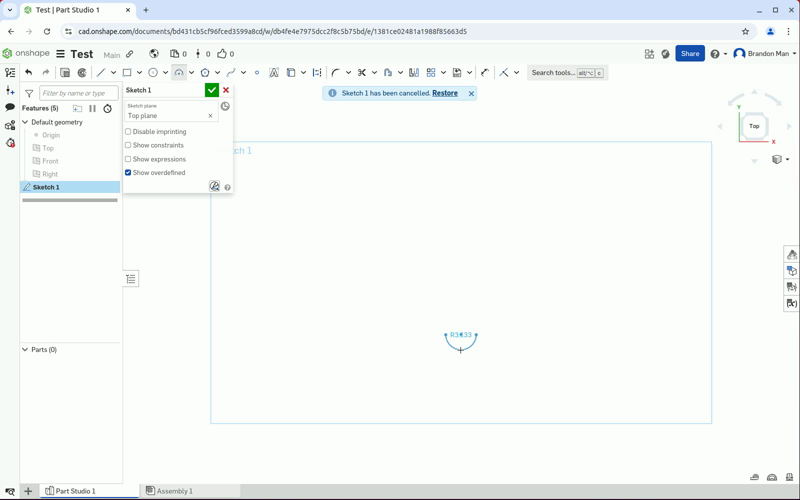
key_up(shift)
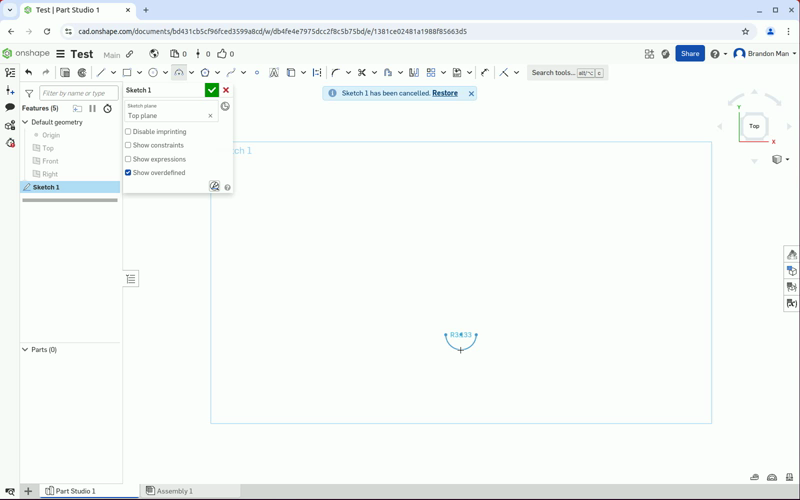
key(esc)
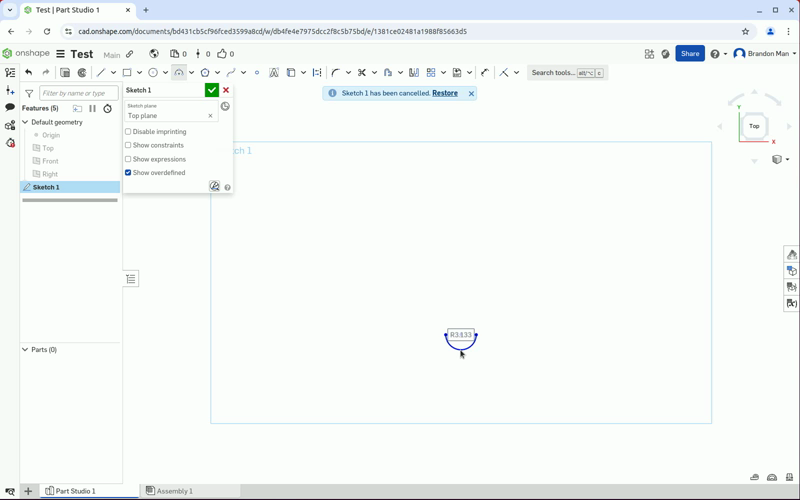
key(l)
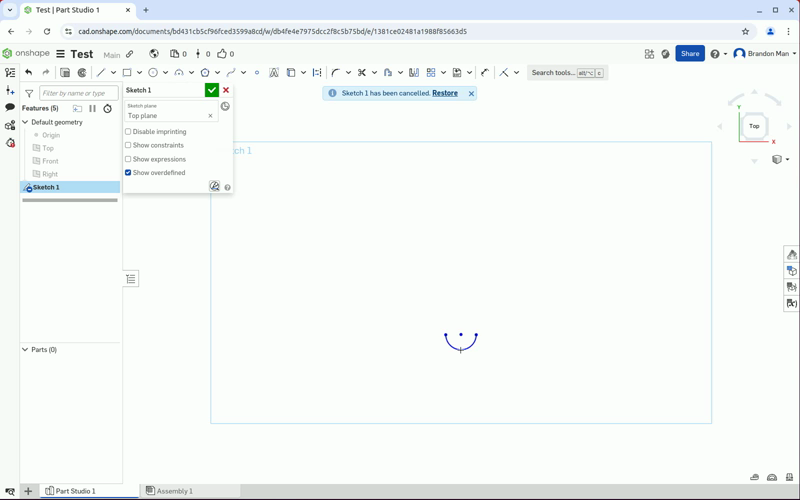
mouse_move(476, 334)
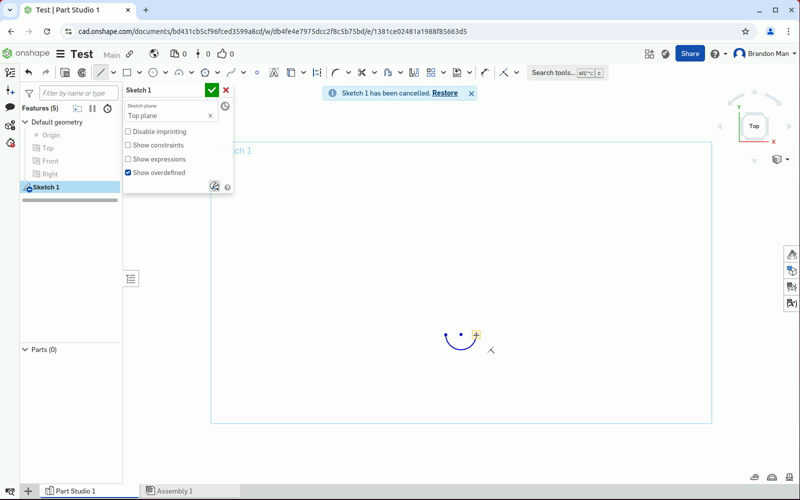
click(476, 334)
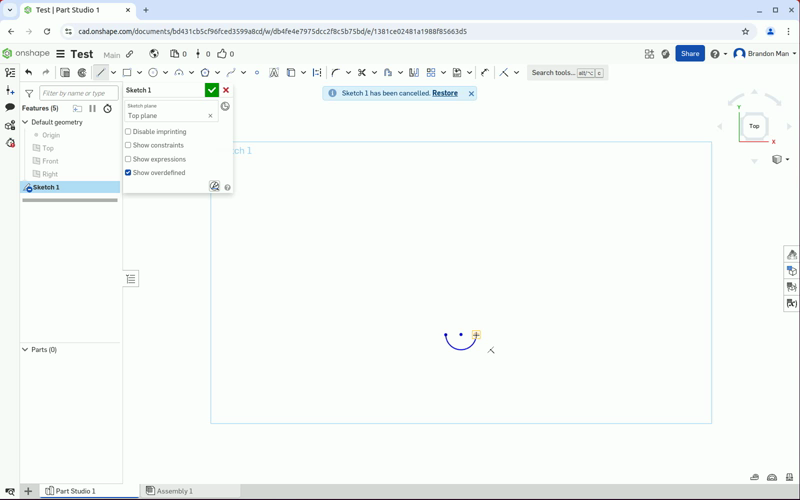
key_down(shift)
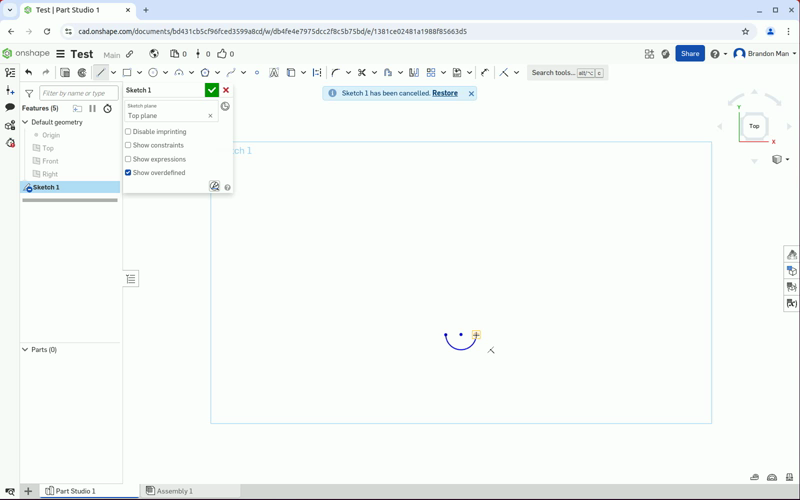
mouse_move(506, 334)
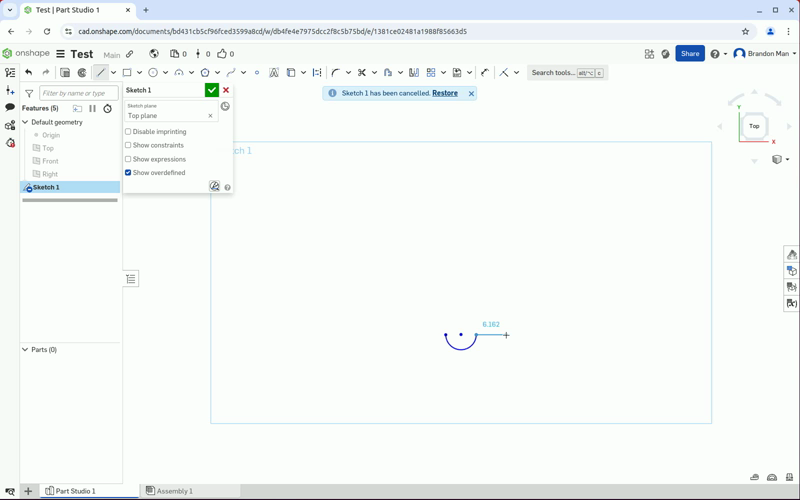
mouse_move(476, 282)
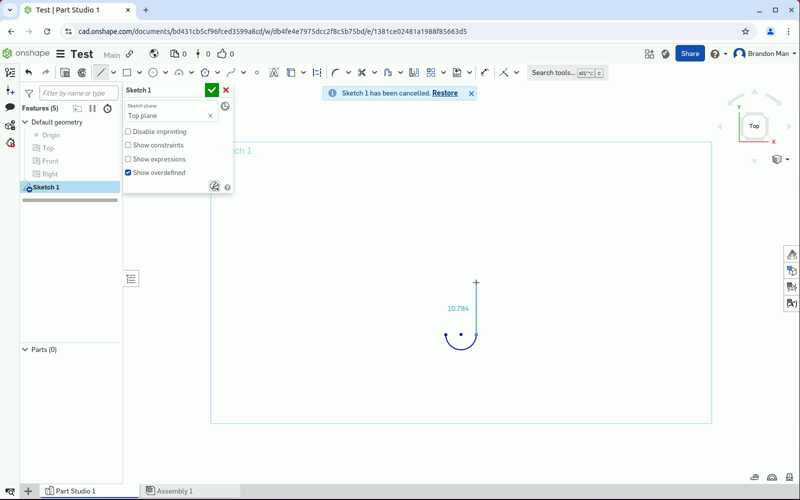
click(476, 282)
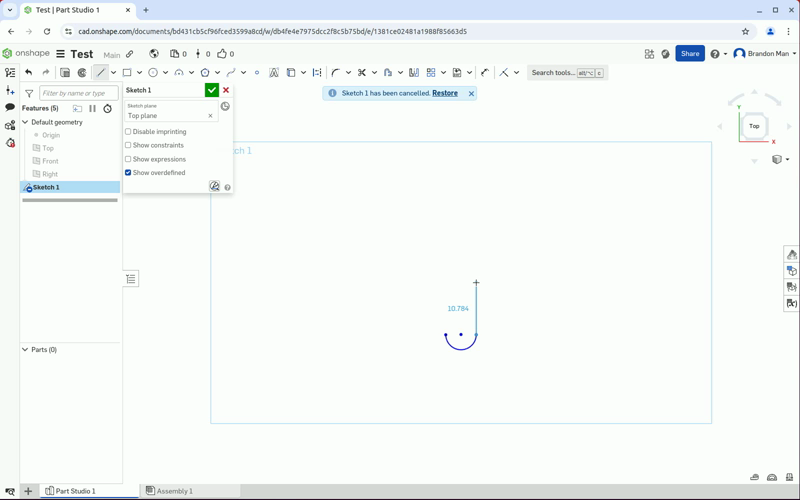
key_up(shift)
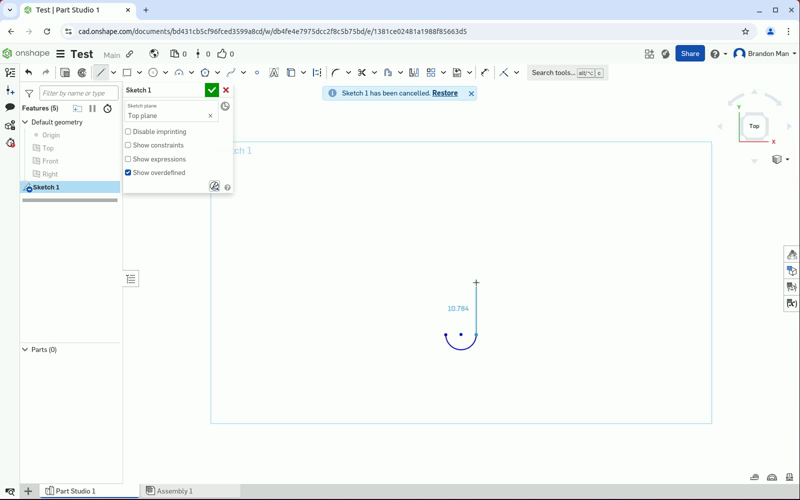
key_down(shift)
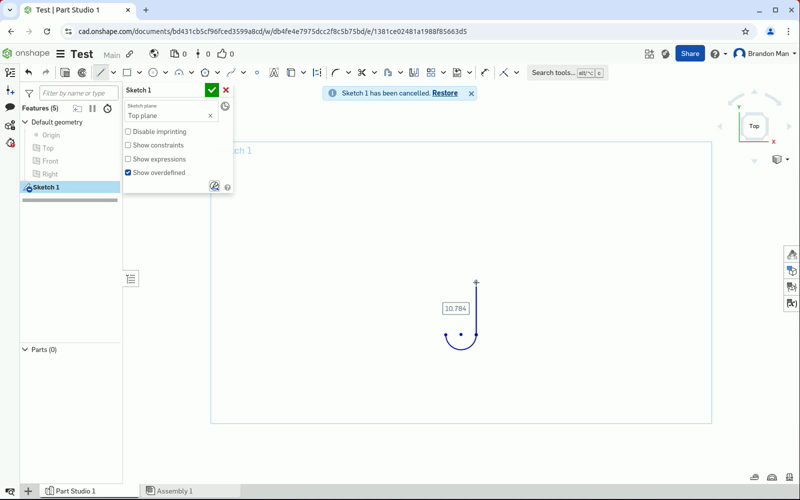
mouse_move(506, 282)
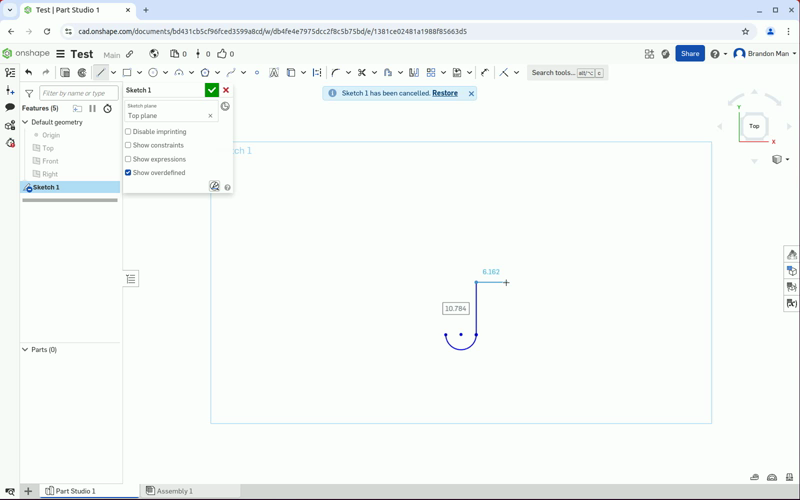
mouse_move(445, 282)
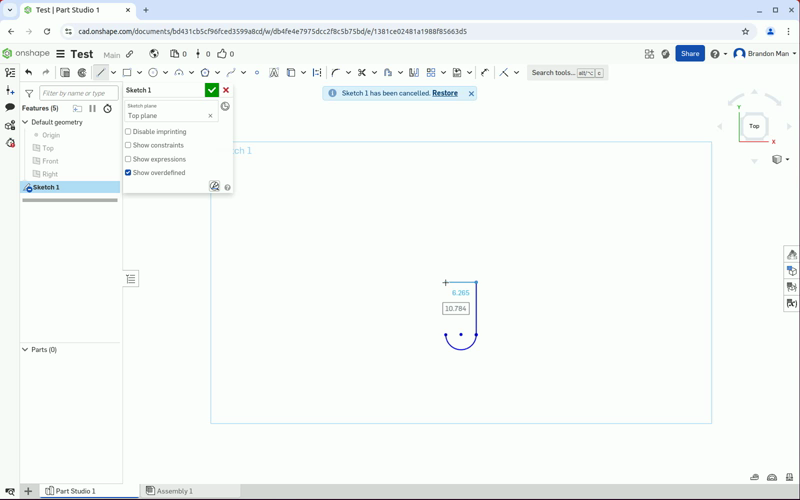
click(445, 282)
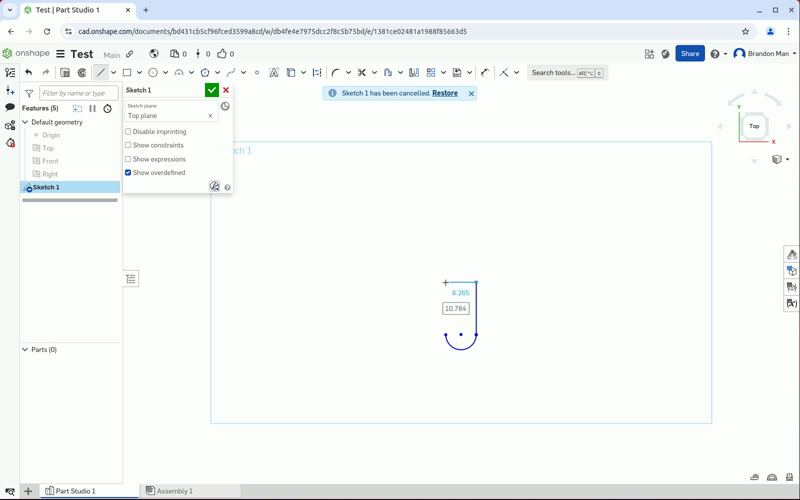
key_up(shift)
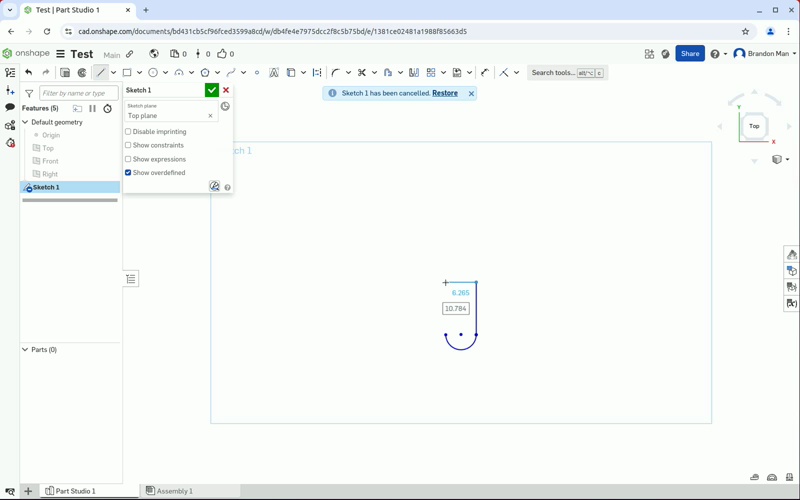
mouse_move(475, 282)
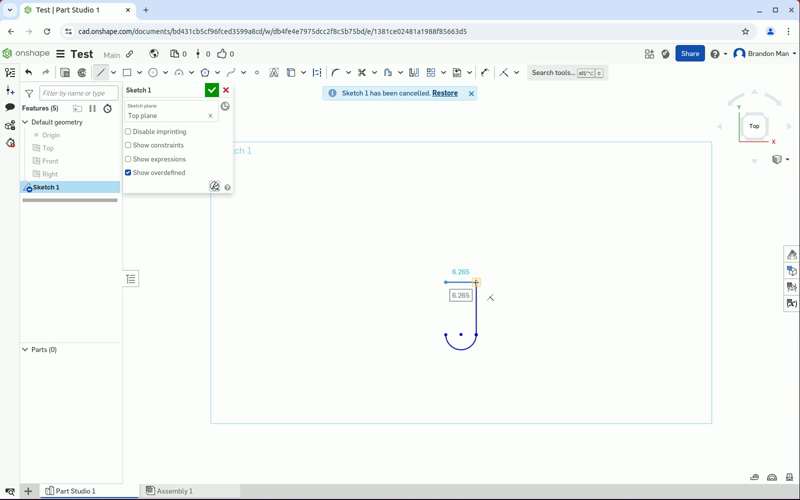
key_down(shift)
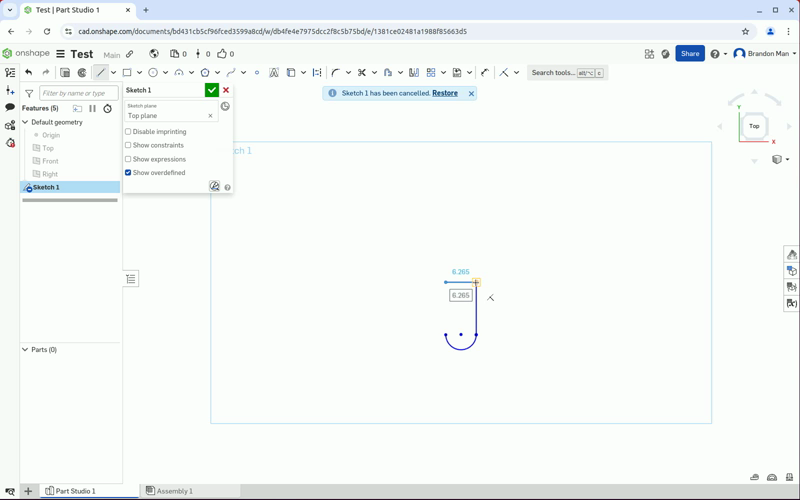
mouse_move(445, 334)
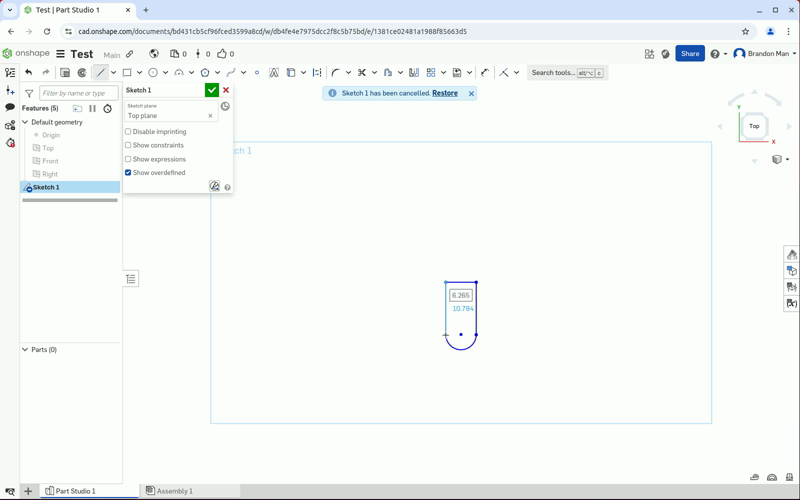
key_up(shift)
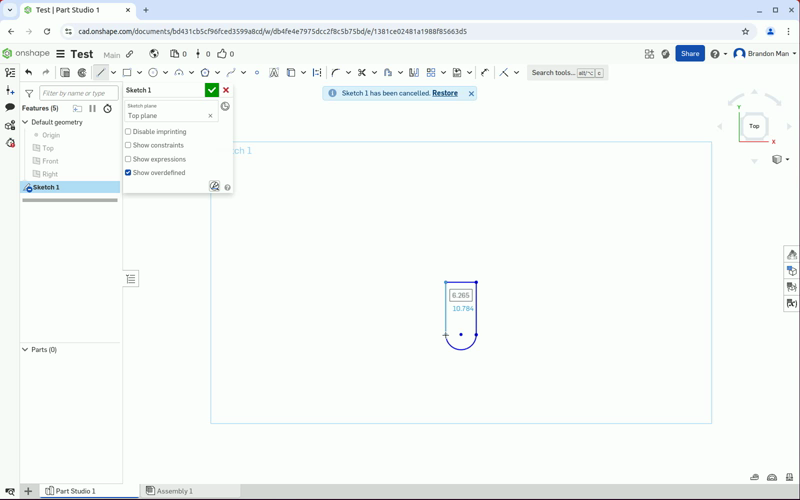
click(445, 334)
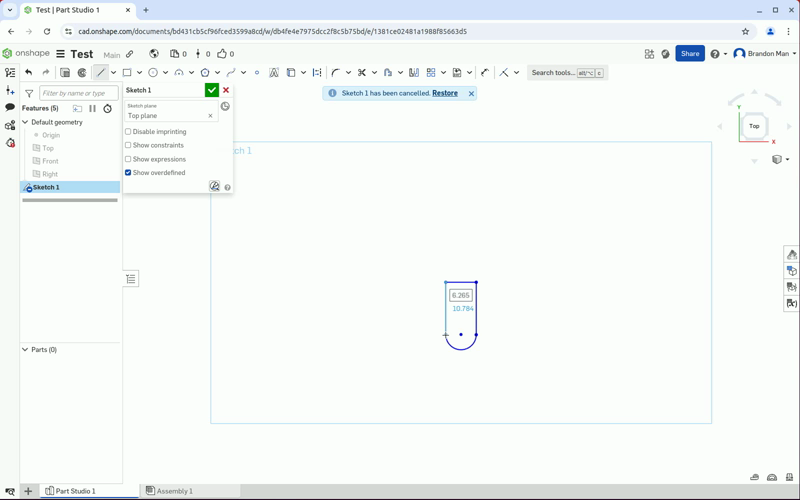
key(esc)
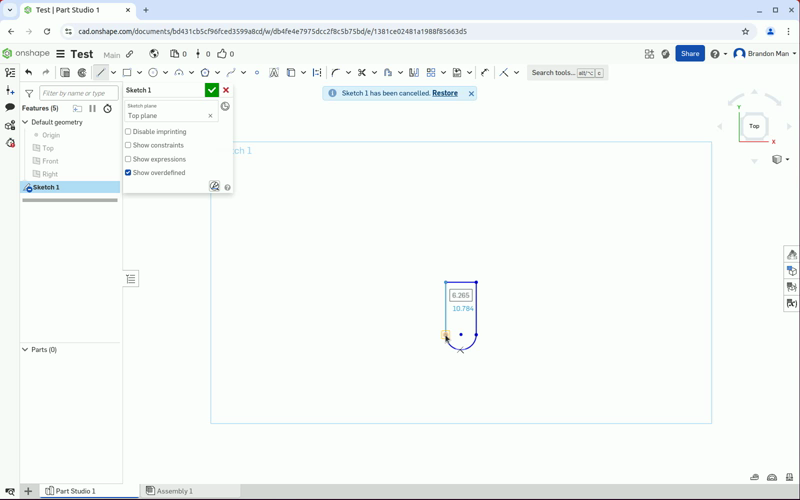
mouse_move(456, 307)
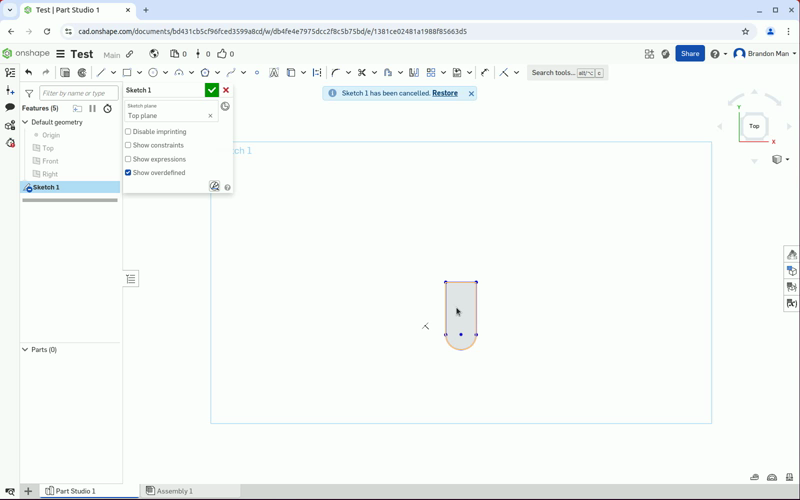
click(456, 307)
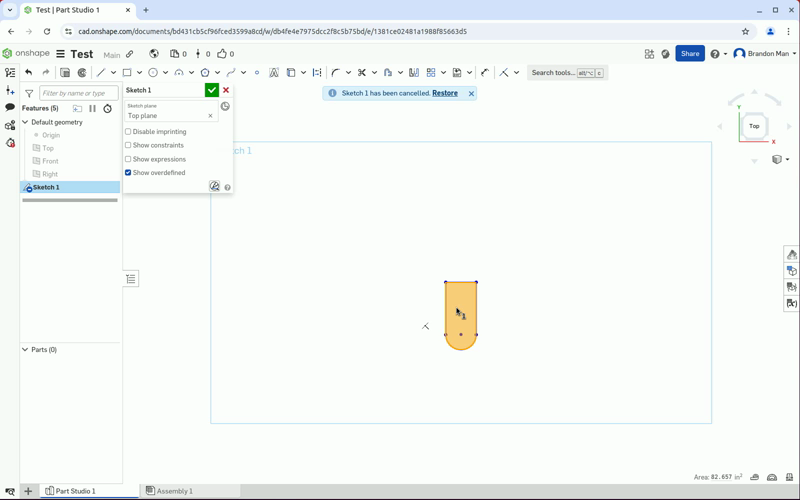
mouse_move(73, 352)
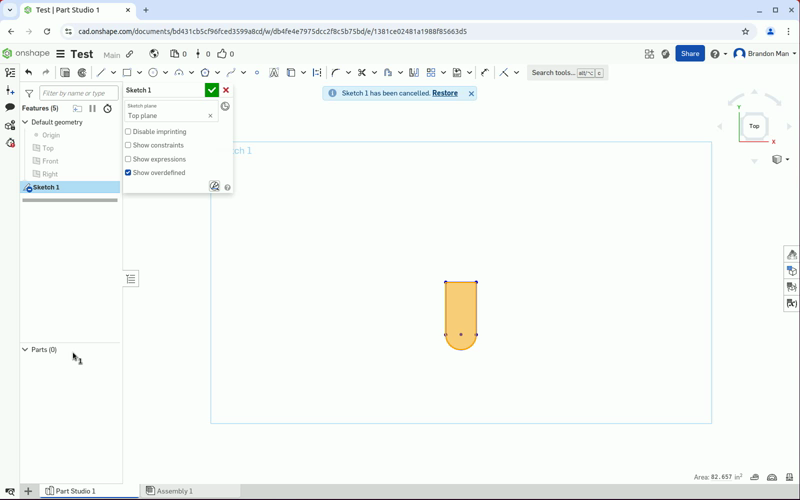
key(shift+y)
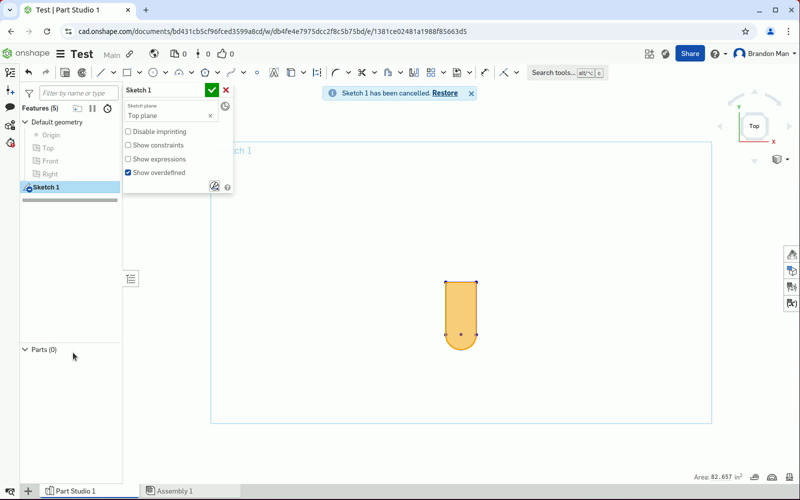
key(shift+e)
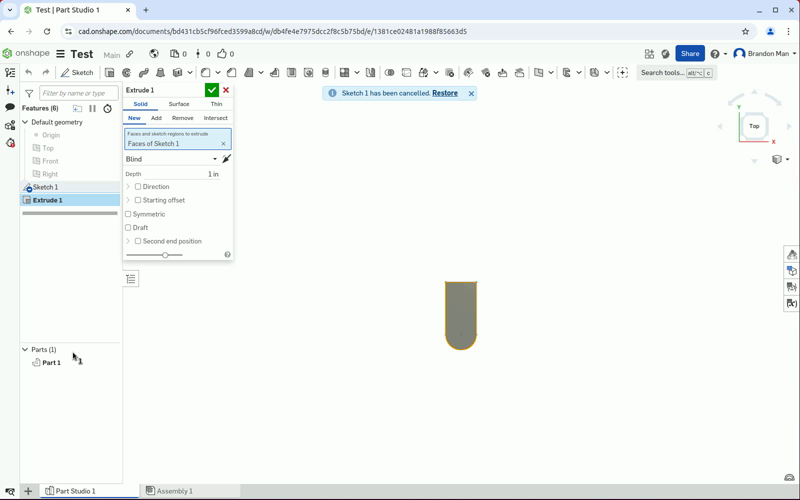
mouse_move(143, 106)
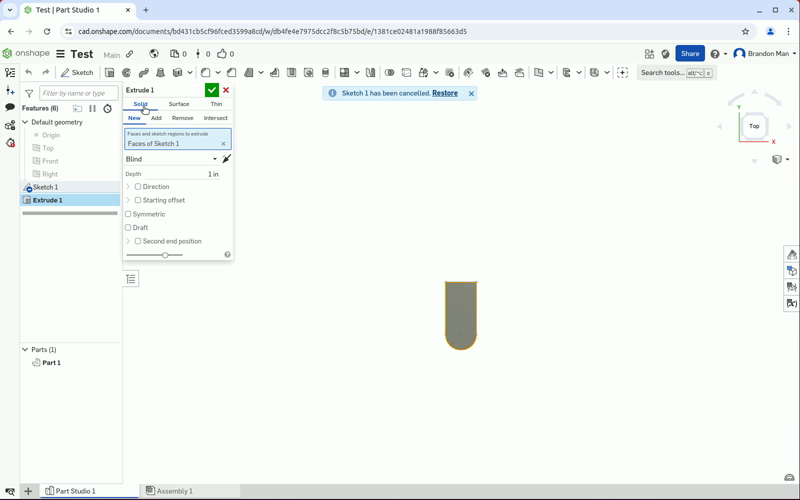
click(143, 106)
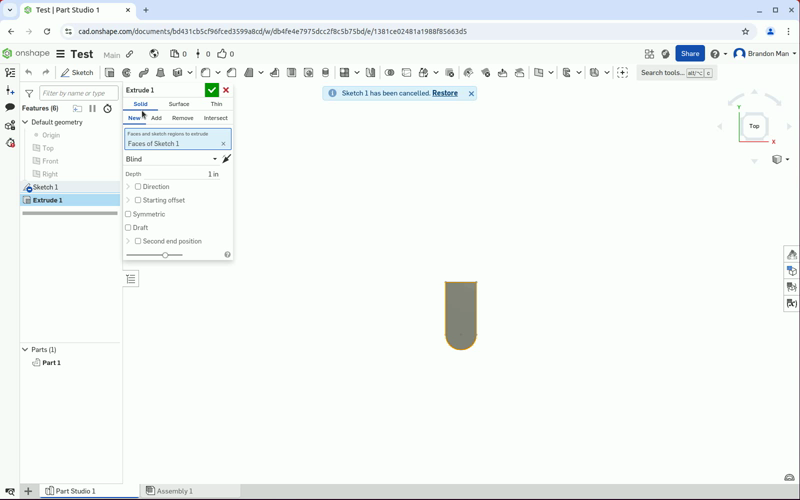
mouse_move(137, 120)
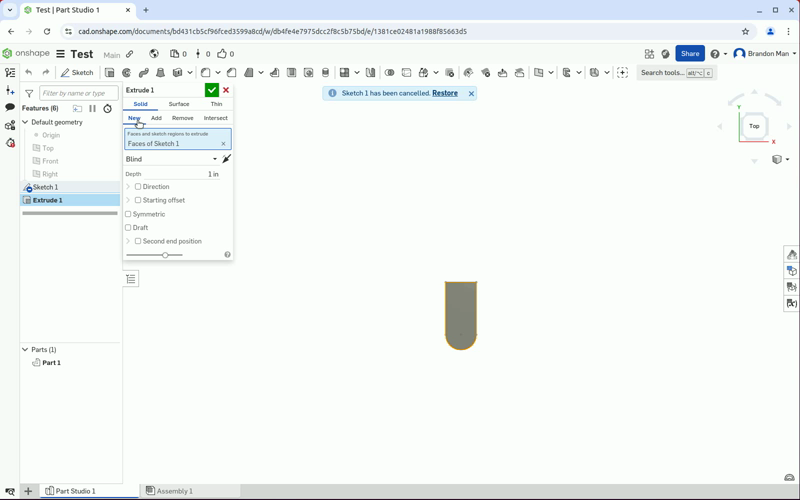
click(137, 120)
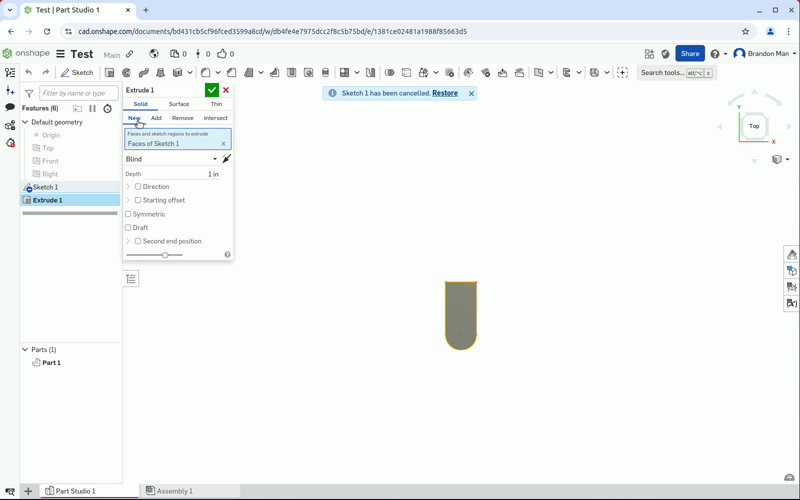
key(tab, 4)
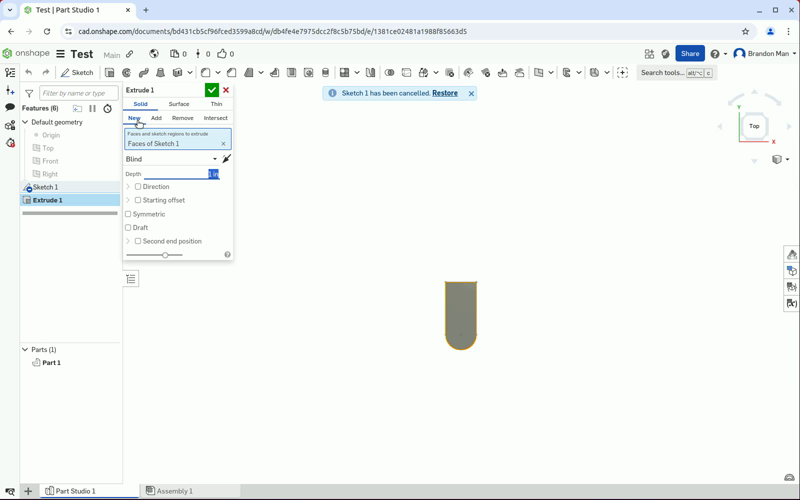
text(0.241)
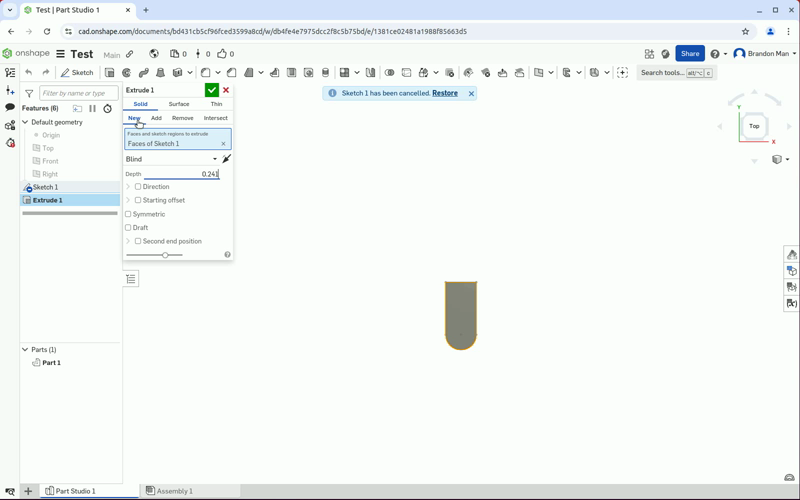
key(enter)
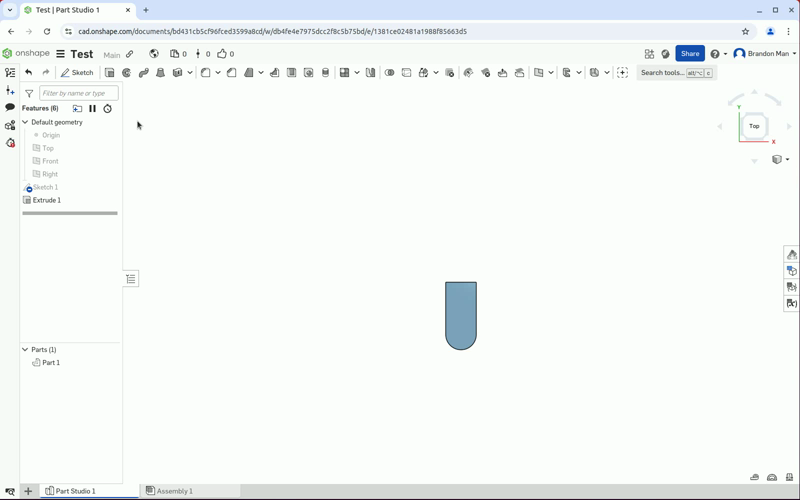
key(shift+h)
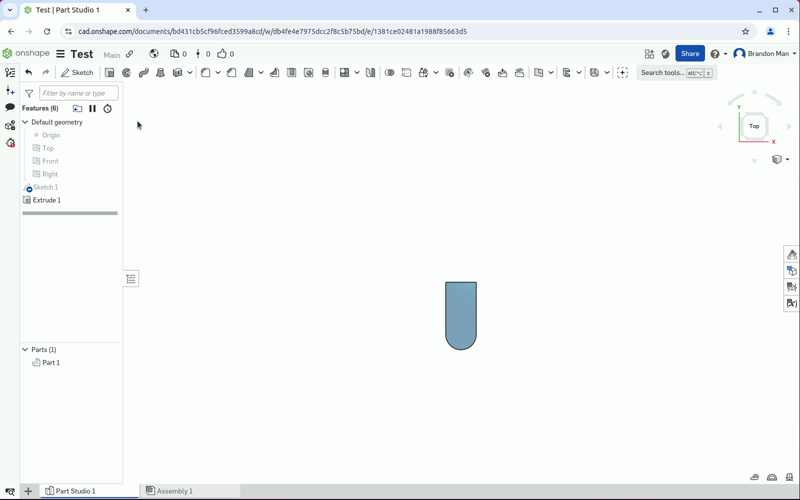
key(shift+h)
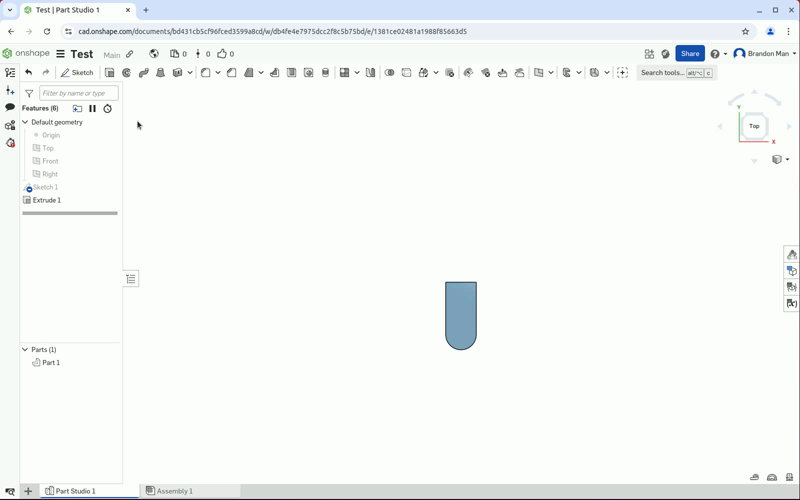
mouse_move(73, 189)
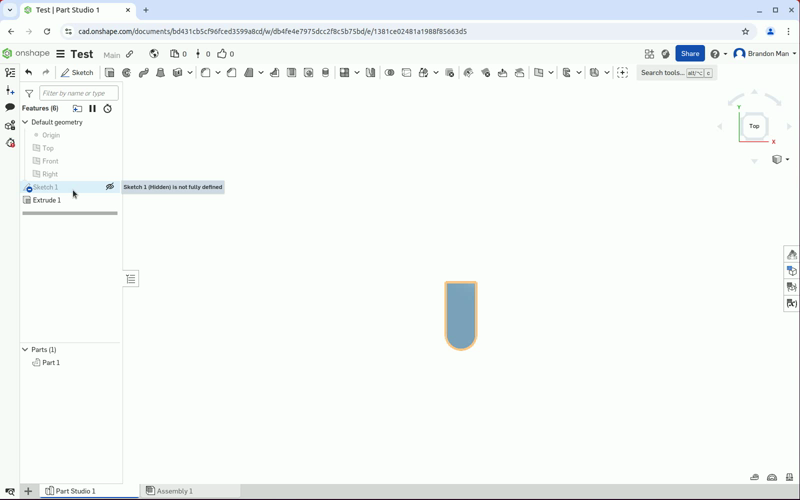
click(73, 189)
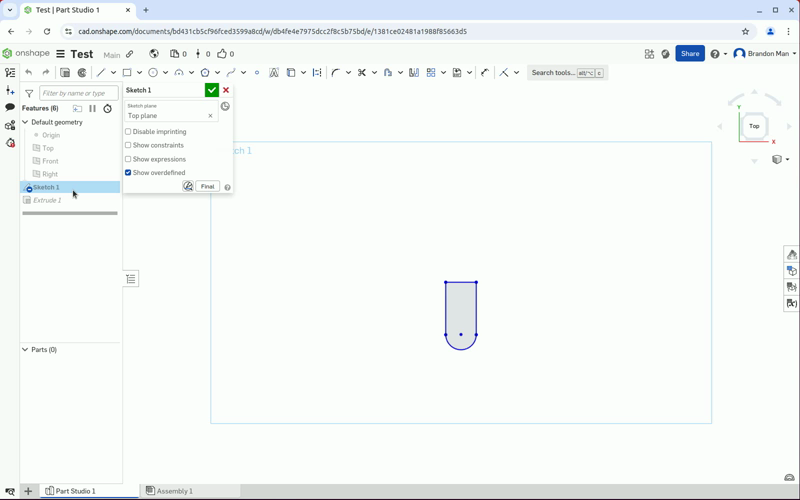
mouse_move(229, 92)
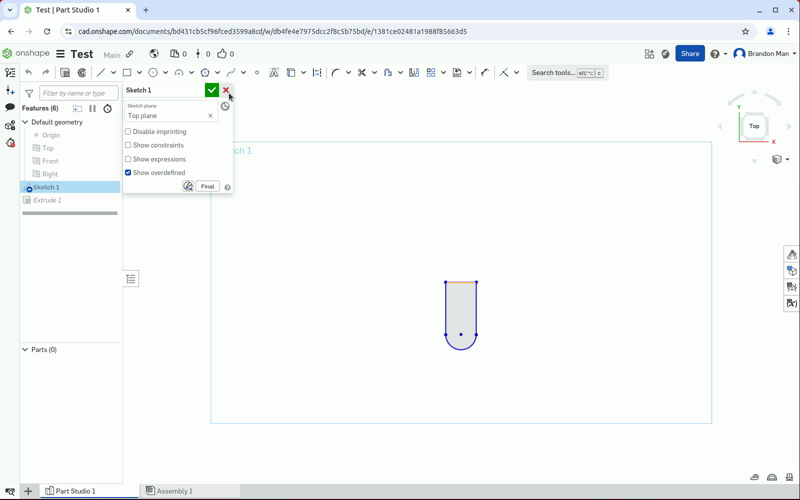
click(229, 92)
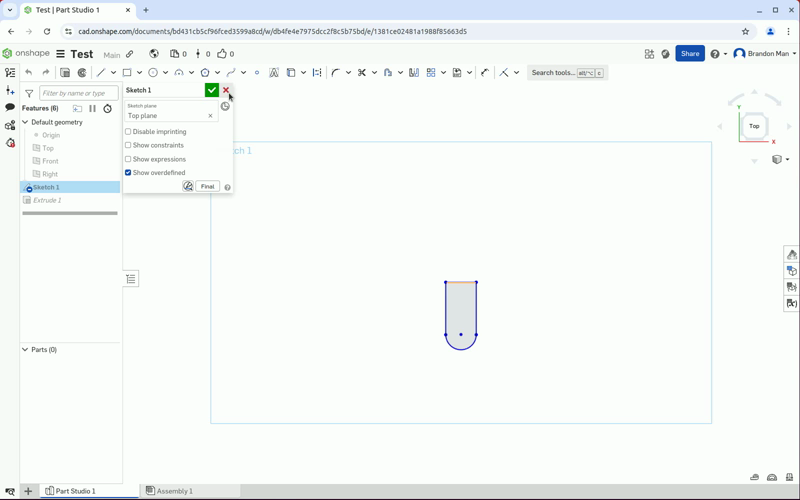
key(shift+s)
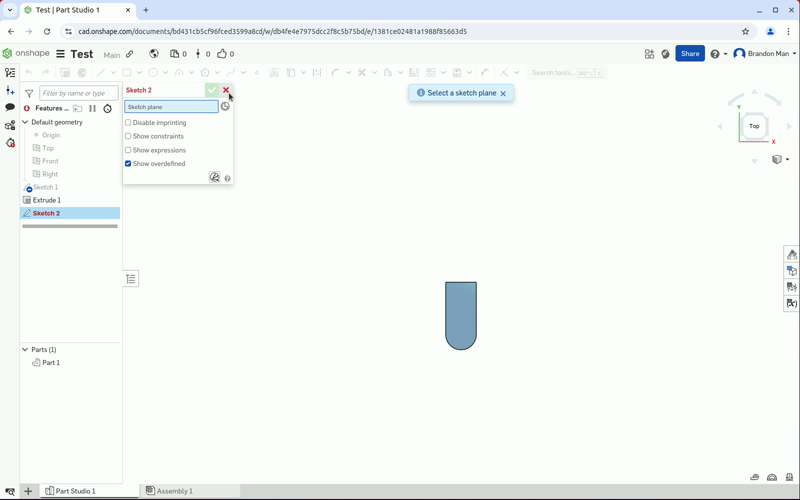
mouse_move(73, 150)
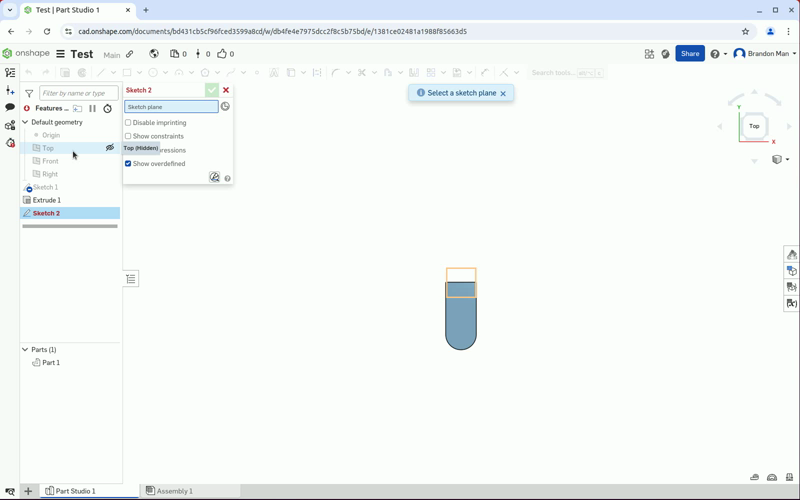
click(73, 150)
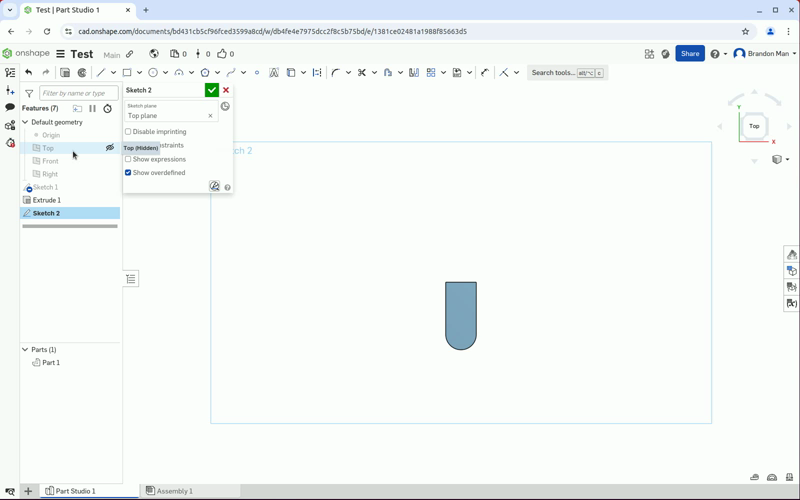
mouse_move(73, 352)
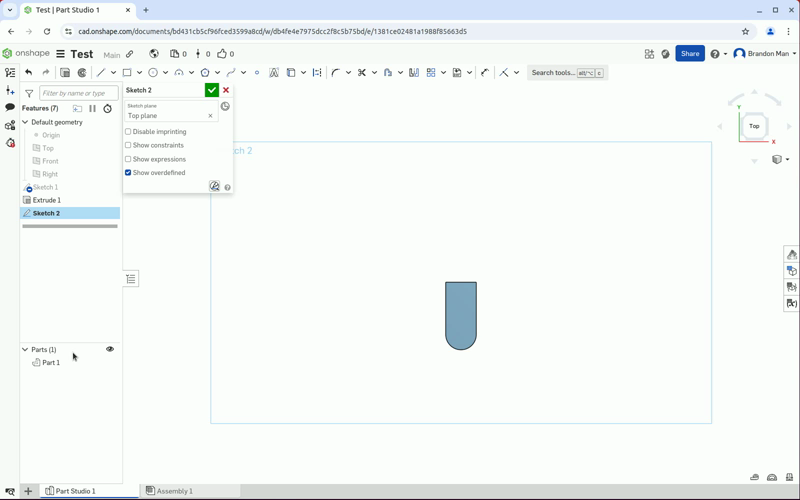
key(y)
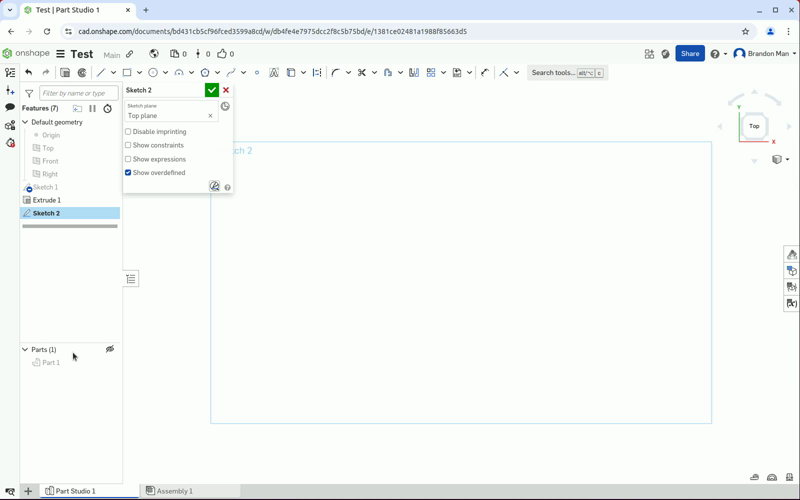
key(a)
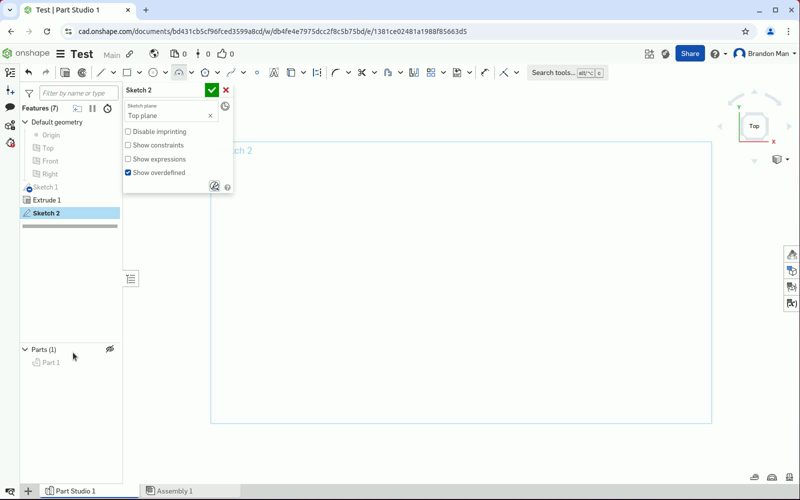
key_down(shift)
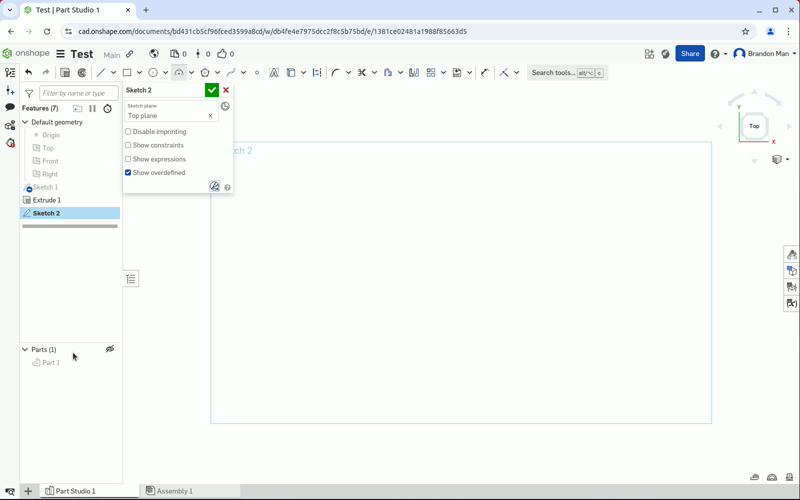
mouse_move(430, 380)
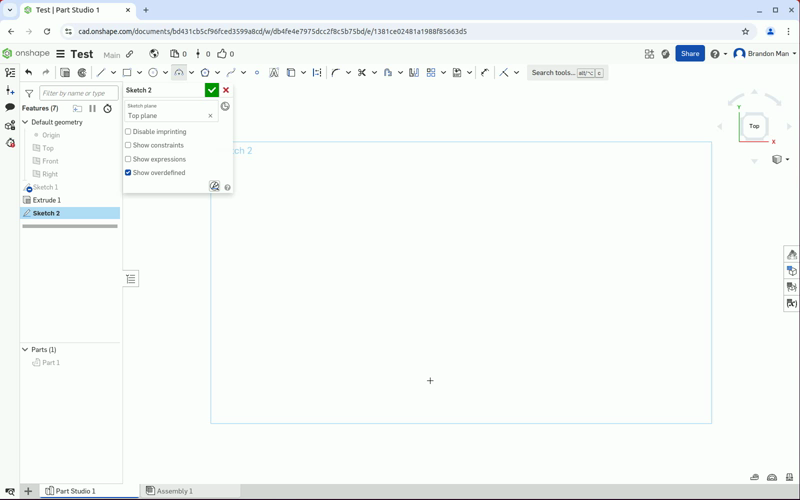
click(430, 380)
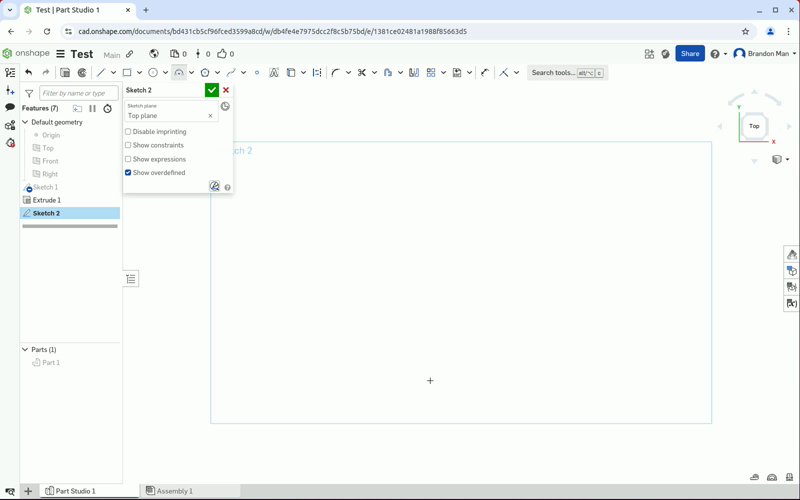
key_up(shift)
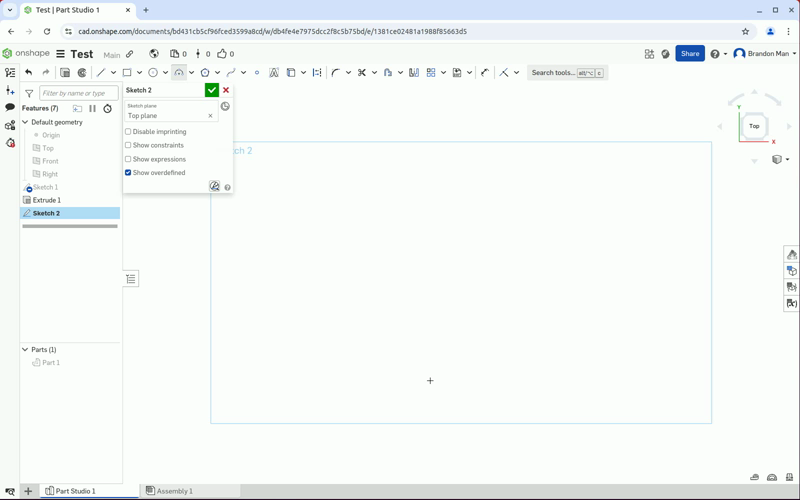
key_down(shift)
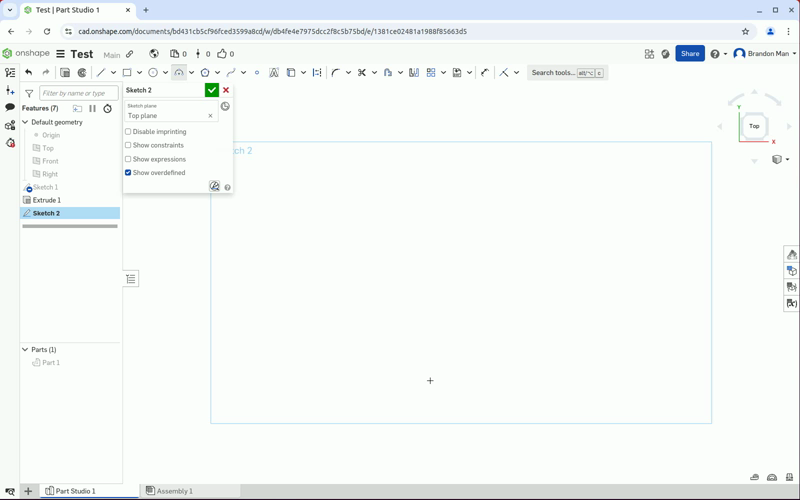
mouse_move(436, 386)
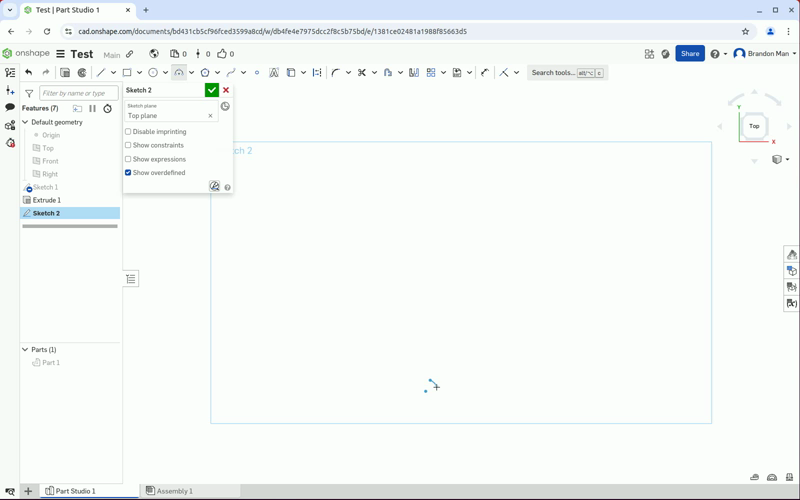
click(436, 386)
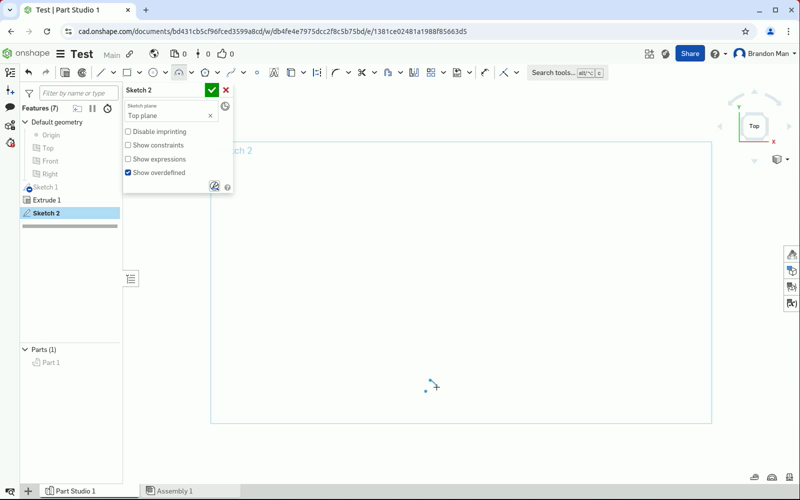
mouse_move(432, 384)
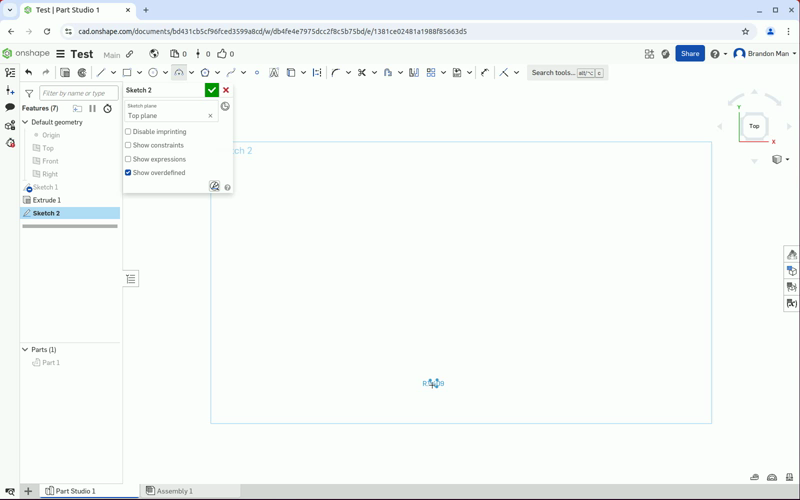
click(432, 384)
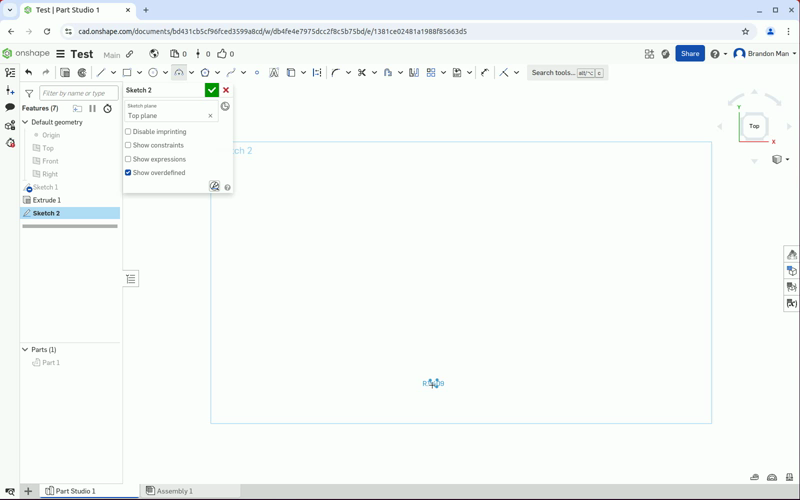
key_up(shift)
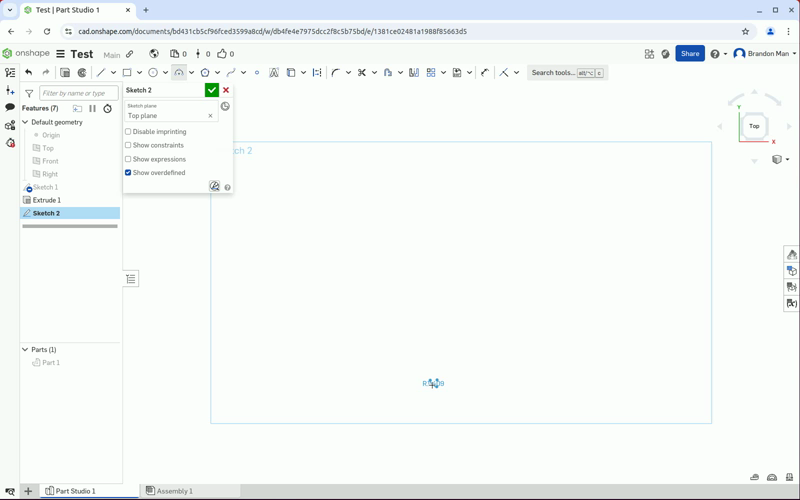
key(esc)
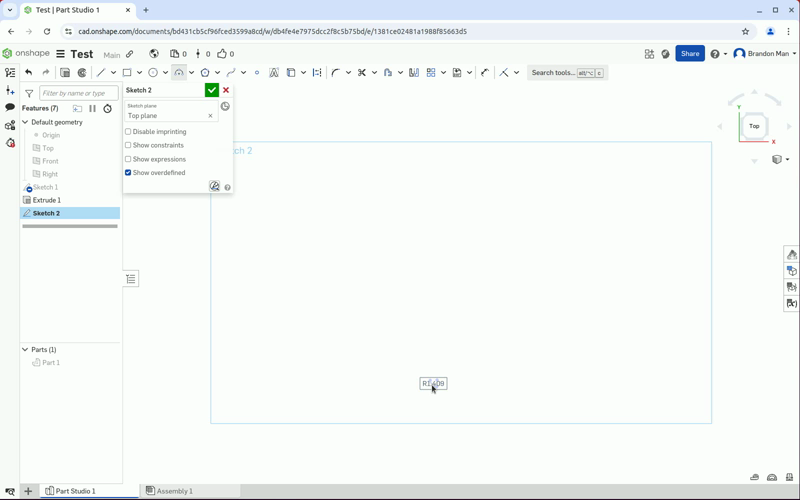
key(l)
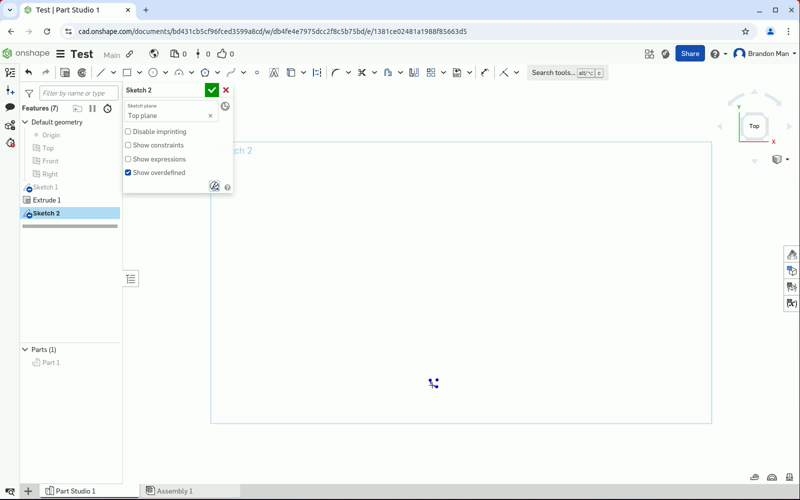
mouse_move(436, 386)
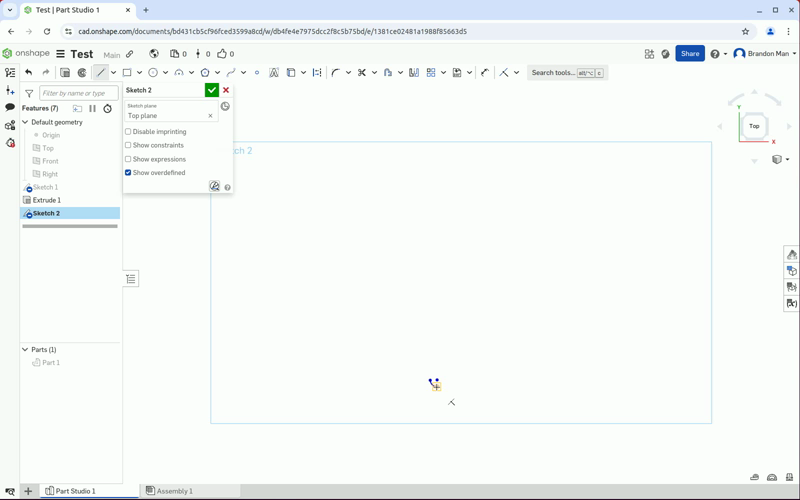
click(436, 386)
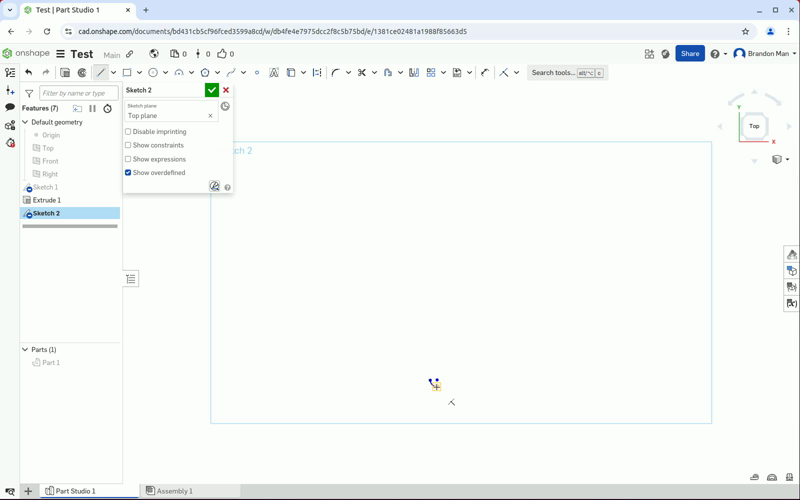
key_down(shift)
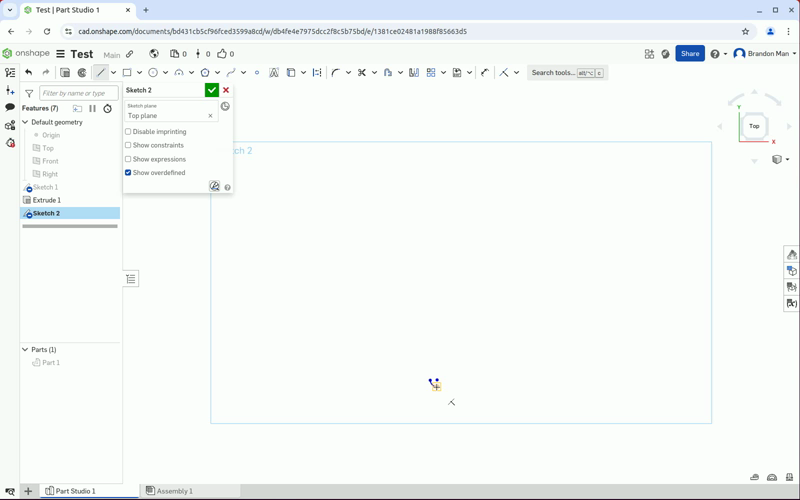
mouse_move(466, 386)
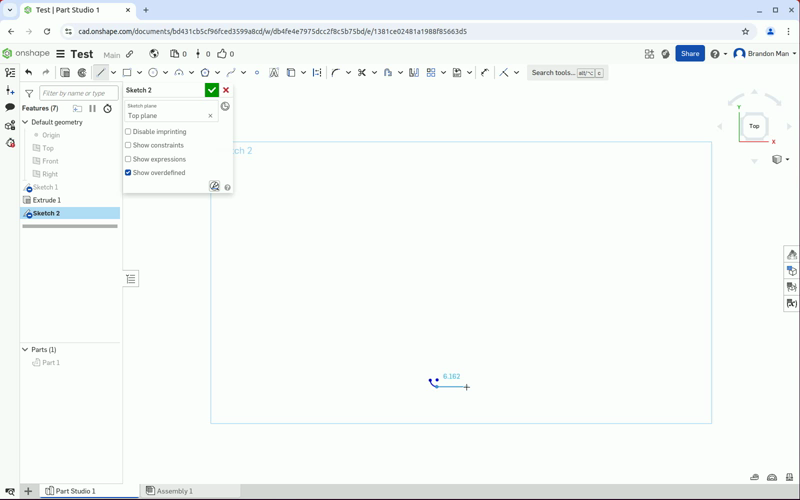
mouse_move(483, 386)
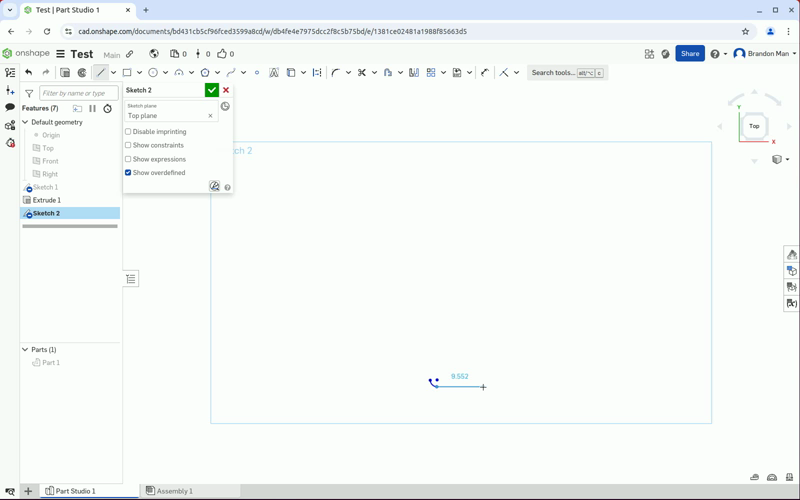
click(483, 386)
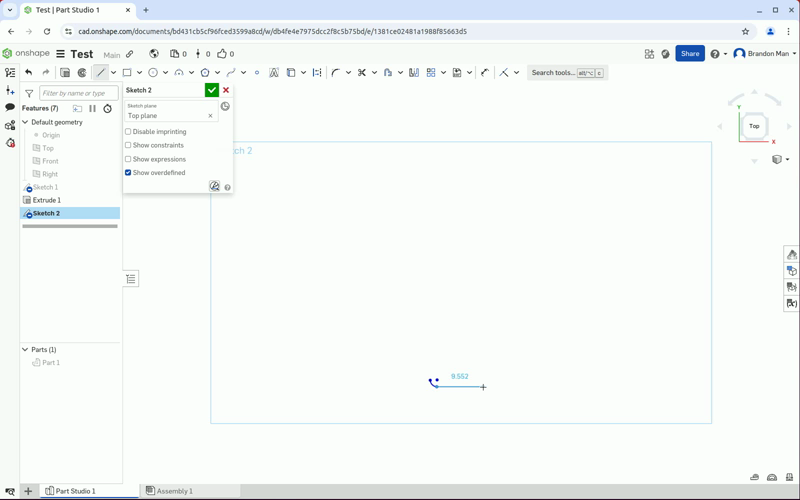
key_up(shift)
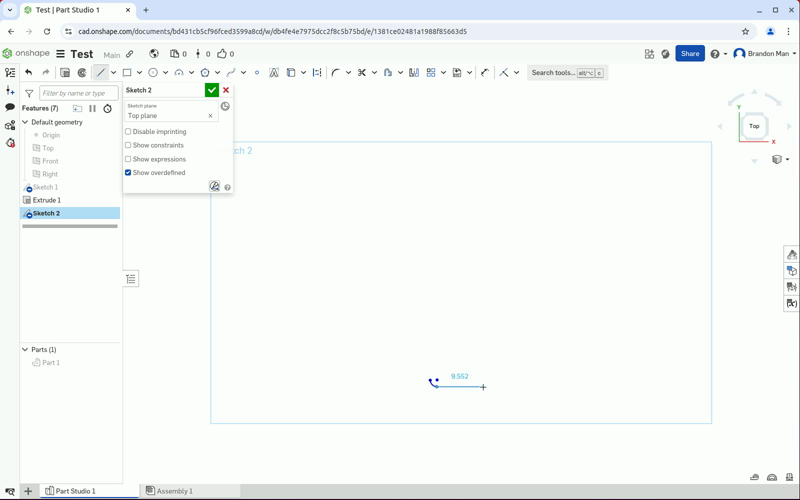
key(esc)
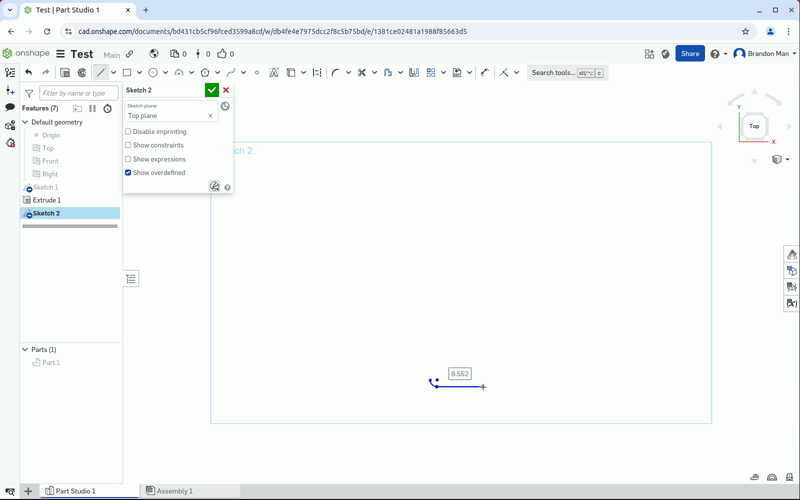
key(a)
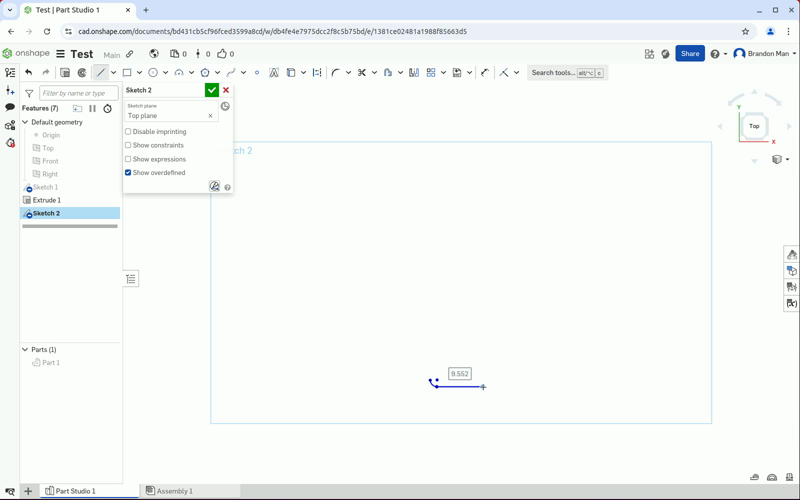
mouse_move(483, 386)
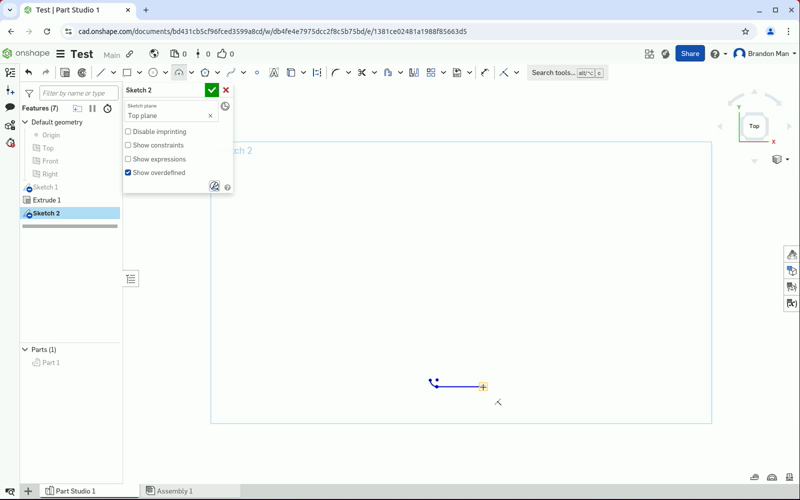
click(483, 386)
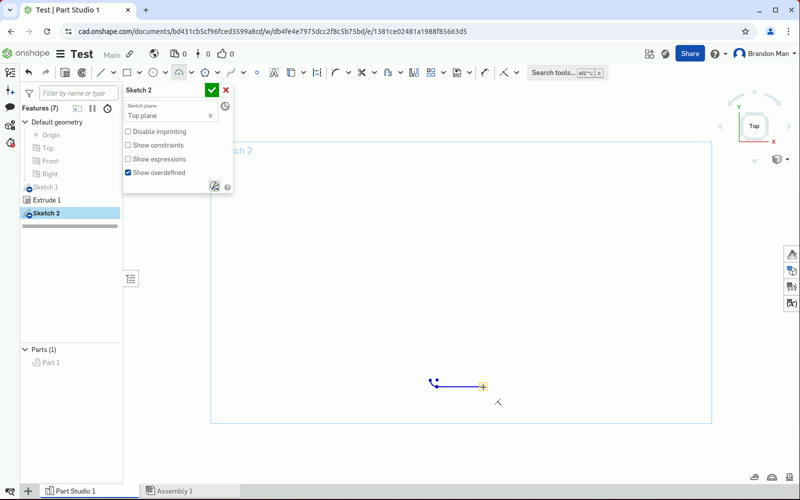
key_down(shift)
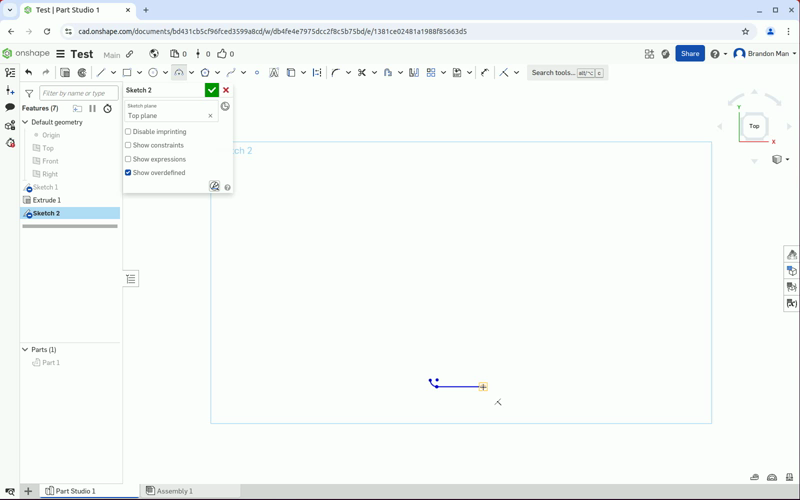
mouse_move(489, 380)
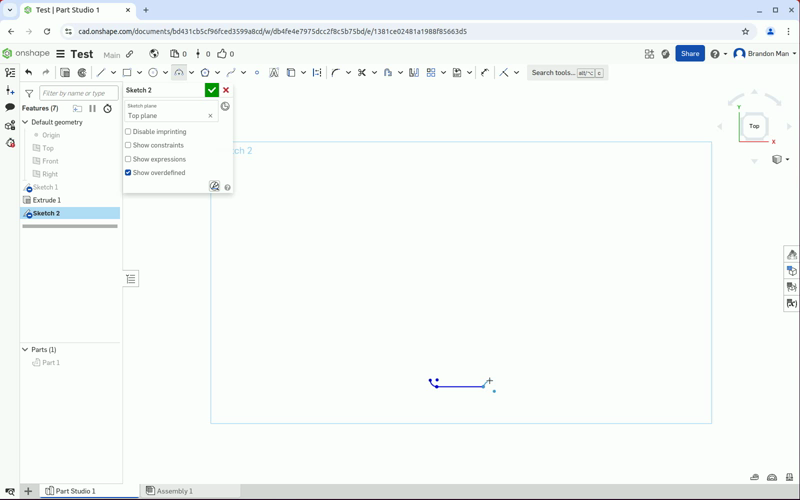
click(489, 380)
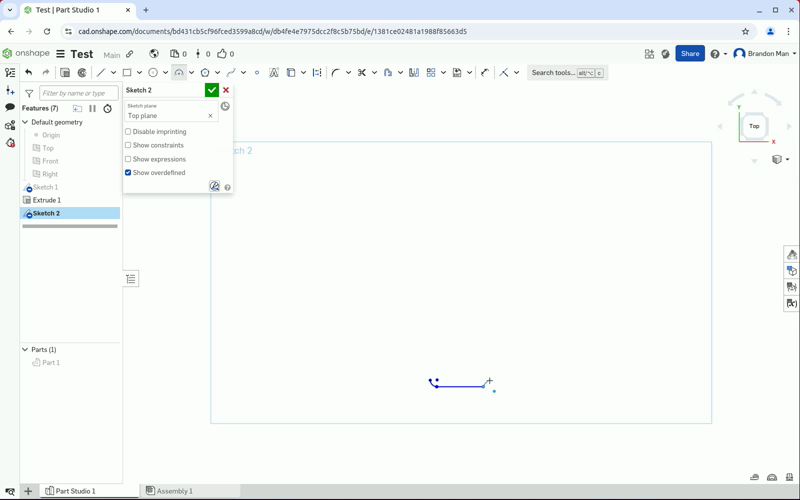
mouse_move(487, 384)
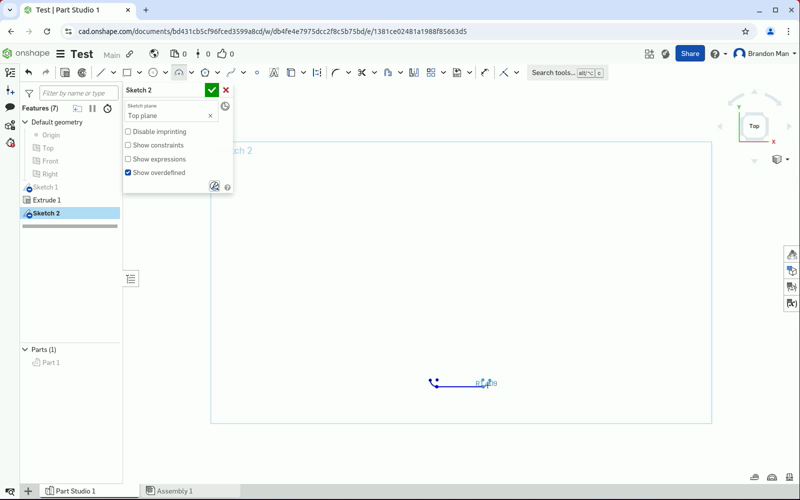
click(487, 384)
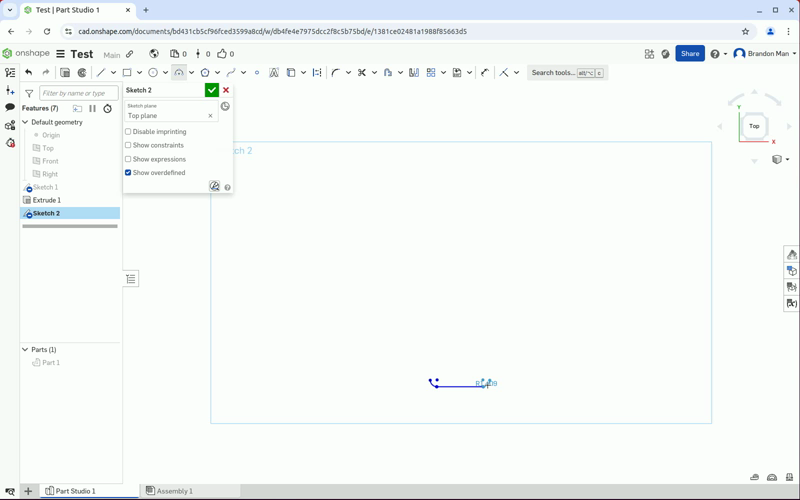
key_up(shift)
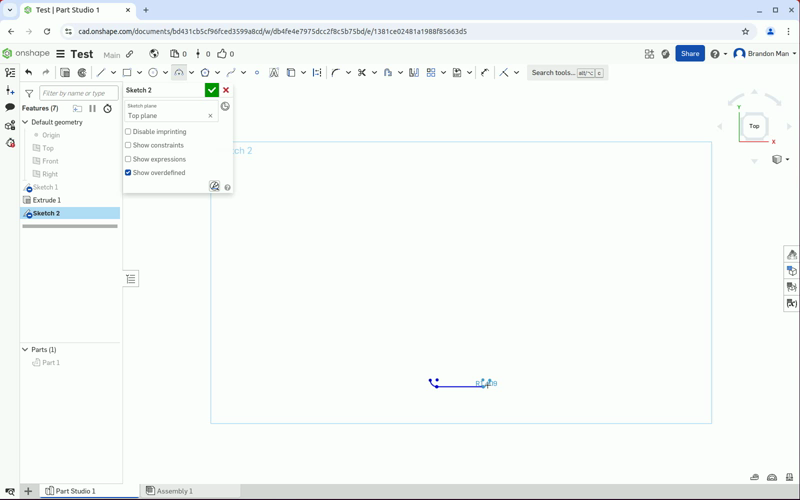
key(esc)
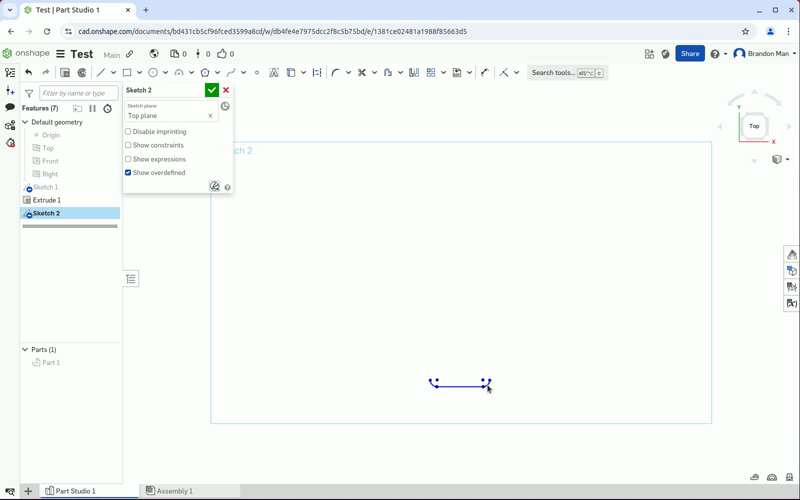
key(l)
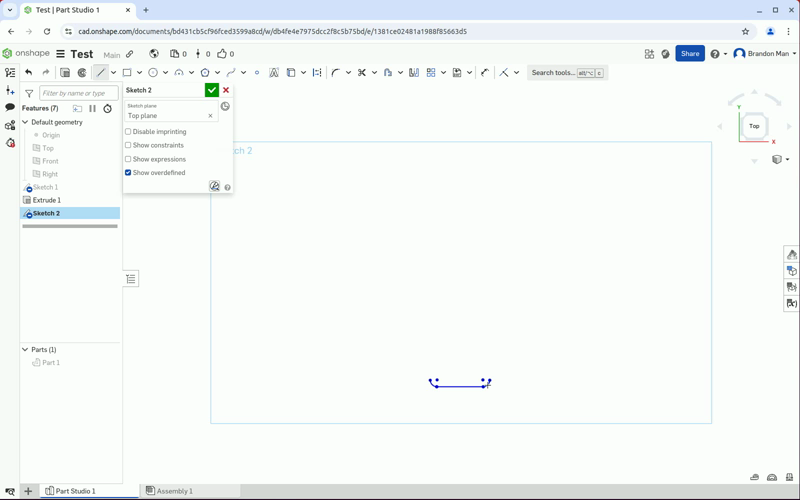
mouse_move(489, 380)
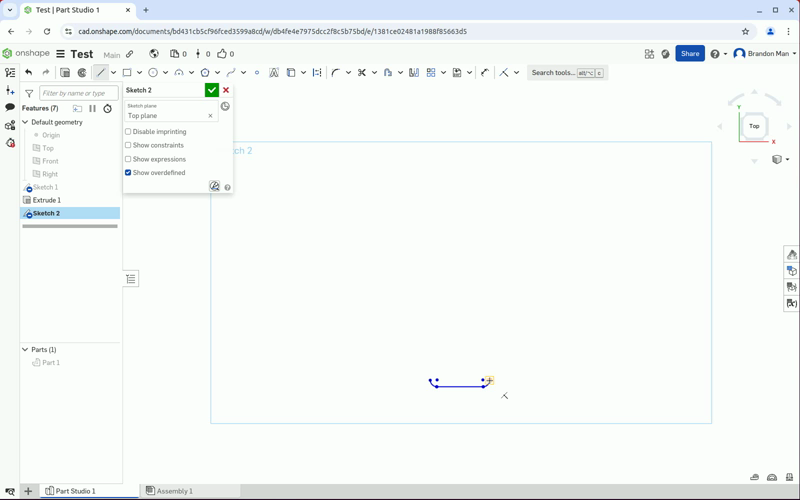
click(489, 380)
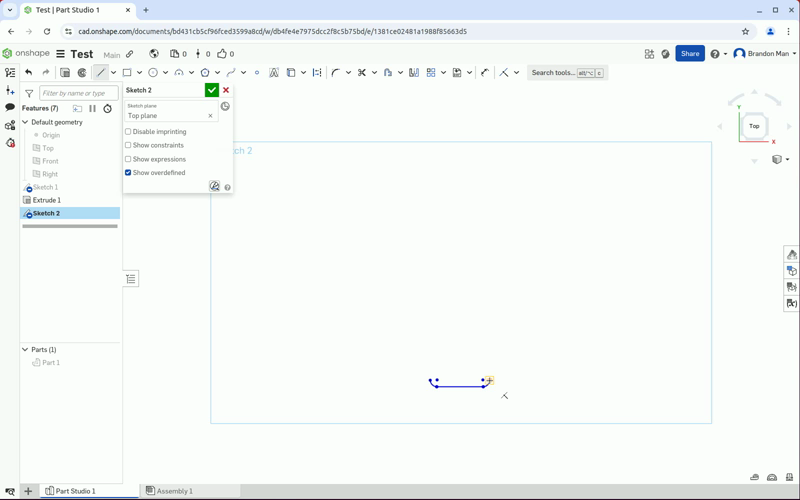
key_down(shift)
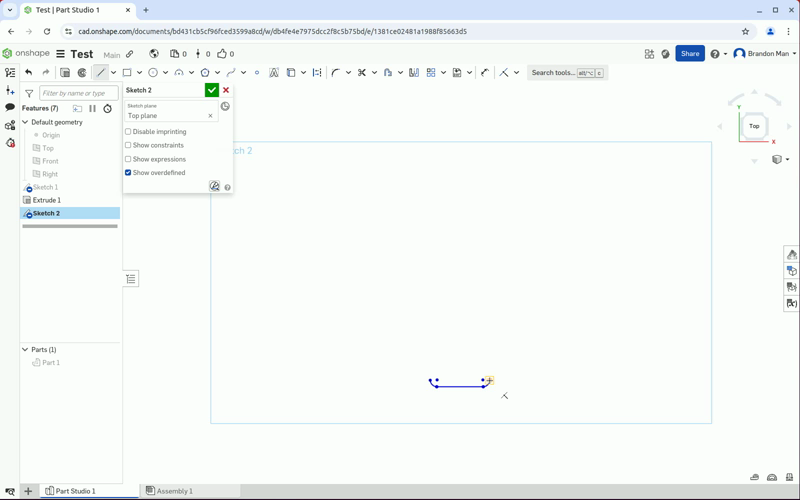
mouse_move(489, 180)
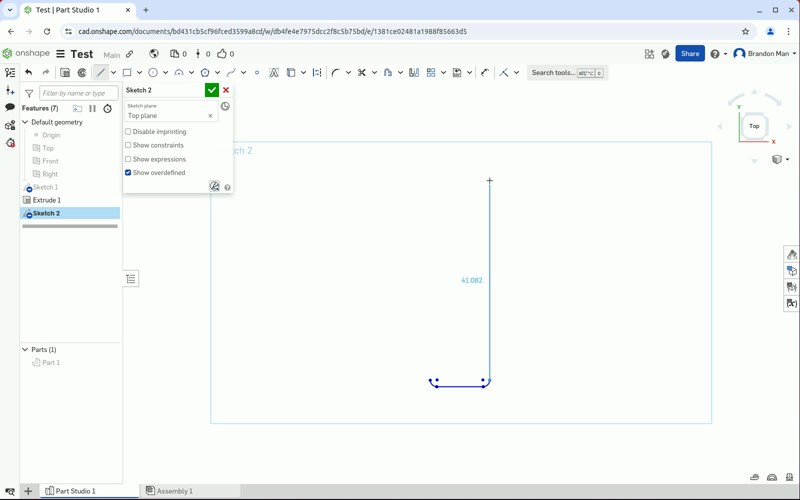
click(489, 180)
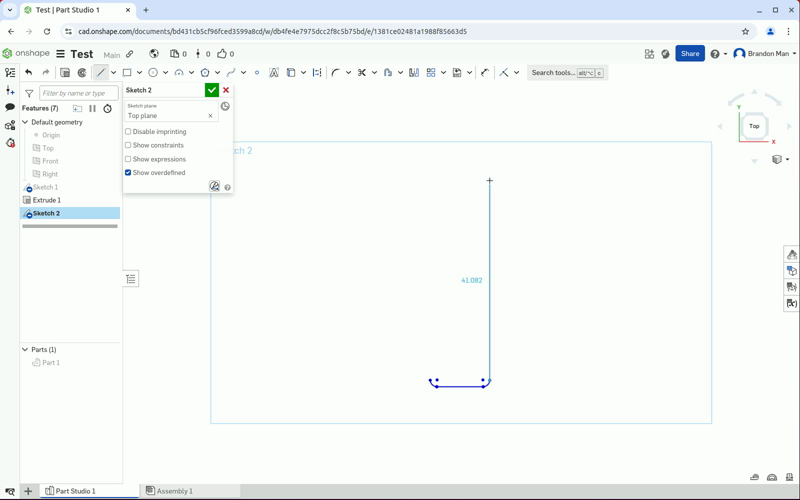
key_up(shift)
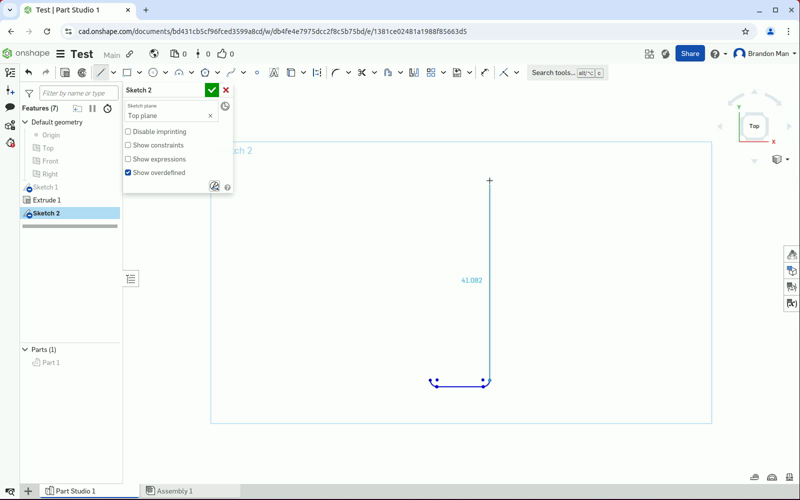
key(esc)
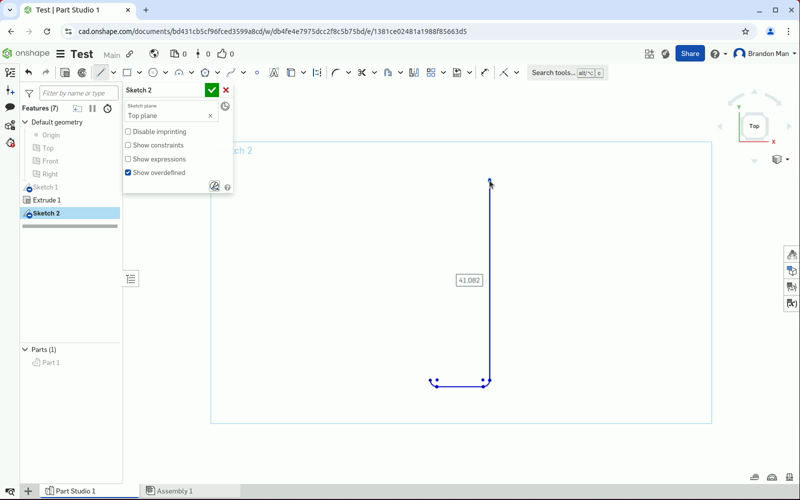
key(a)
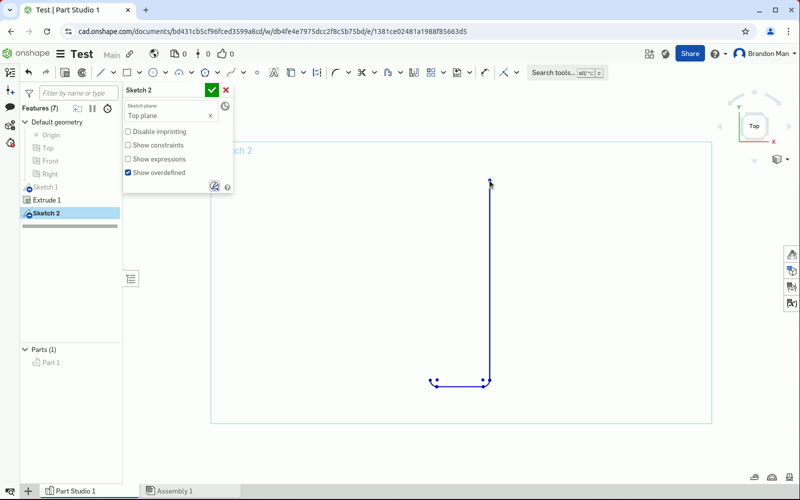
mouse_move(489, 180)
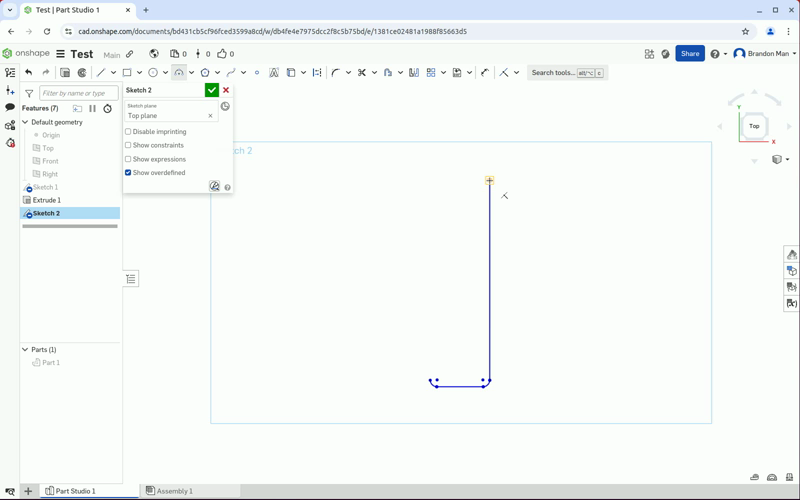
click(489, 180)
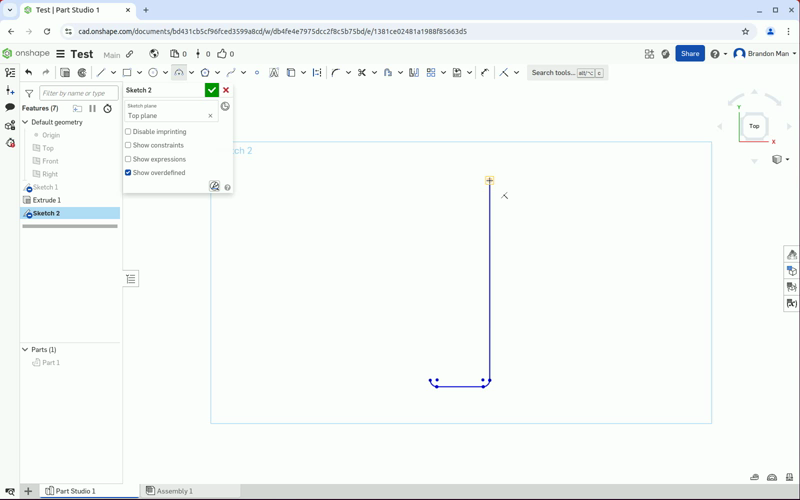
key_down(shift)
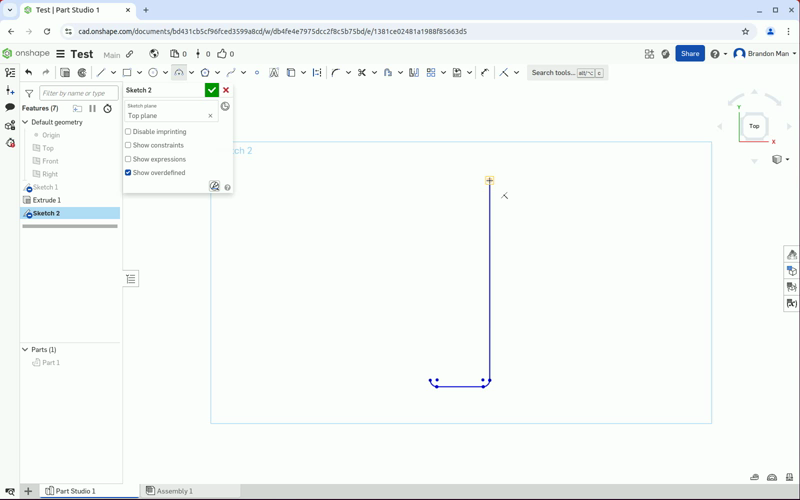
mouse_move(472, 180)
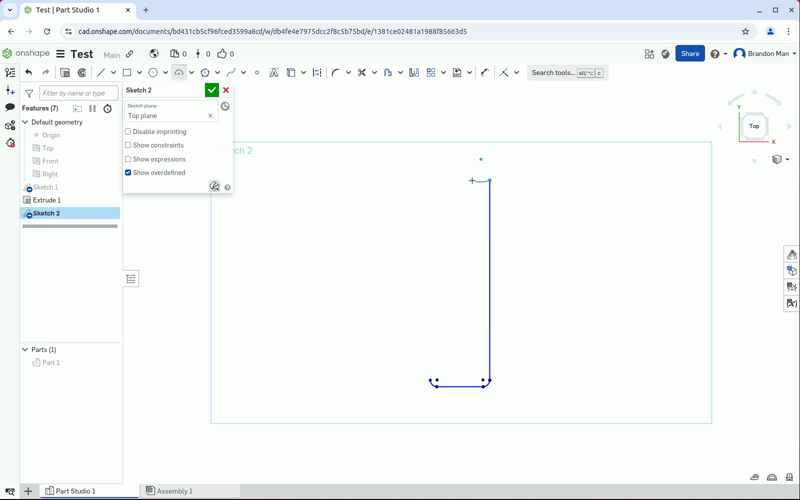
click(472, 180)
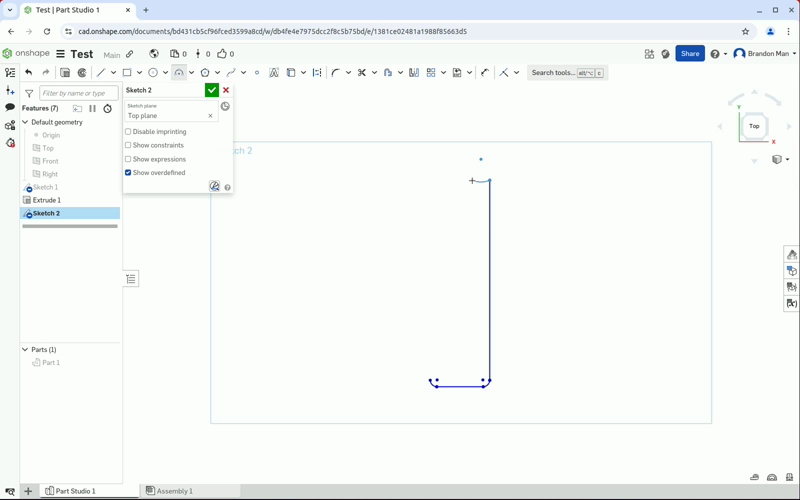
mouse_move(480, 171)
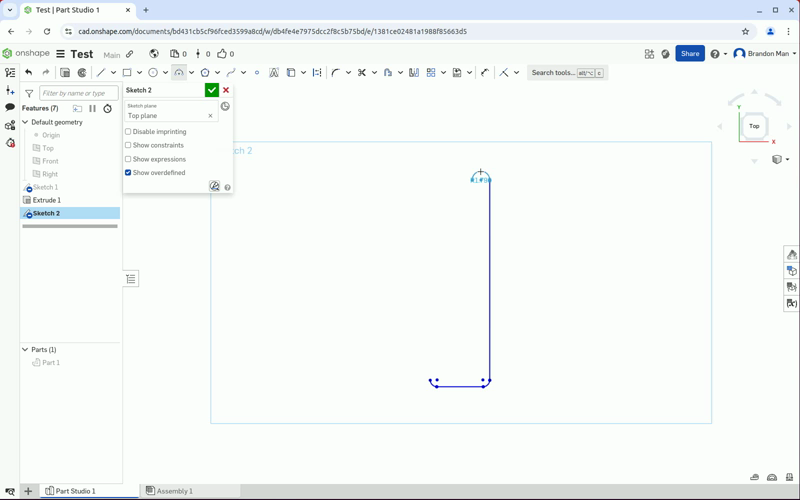
click(480, 171)
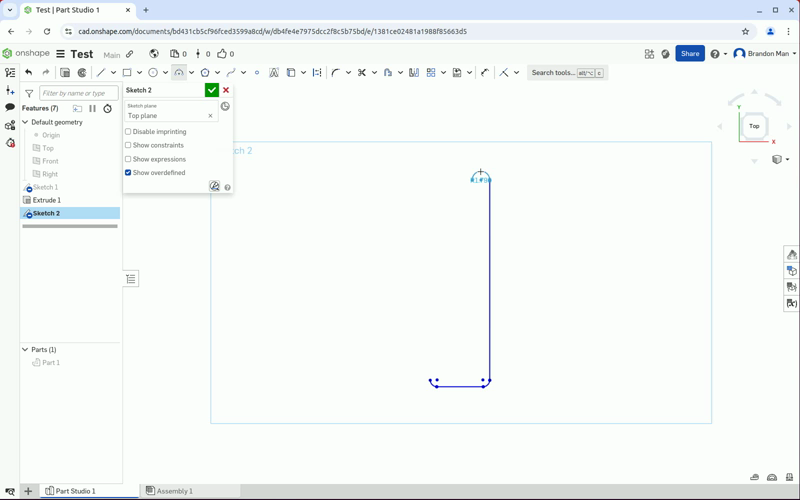
key_up(shift)
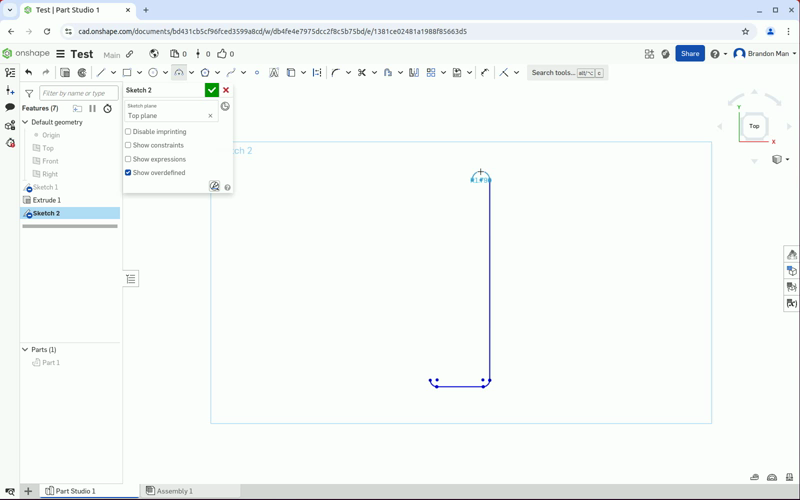
key(esc)
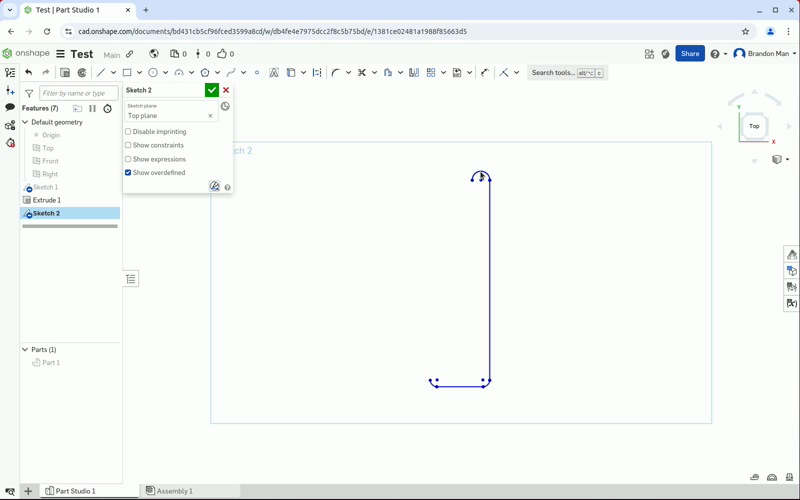
key(l)
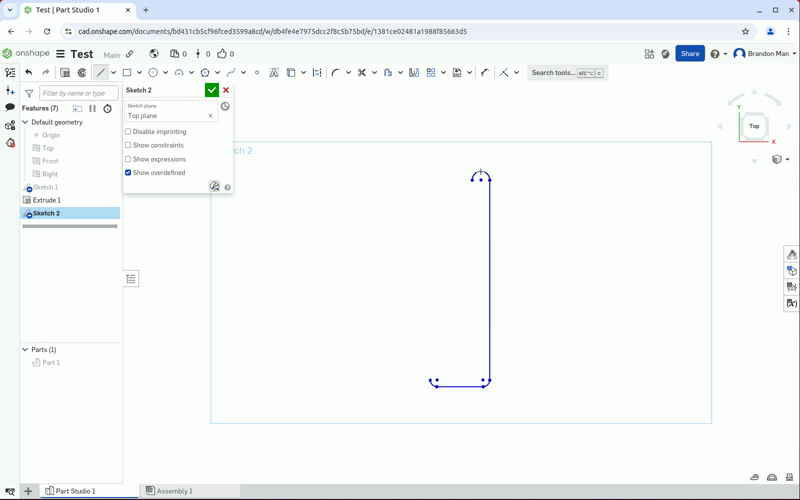
mouse_move(472, 180)
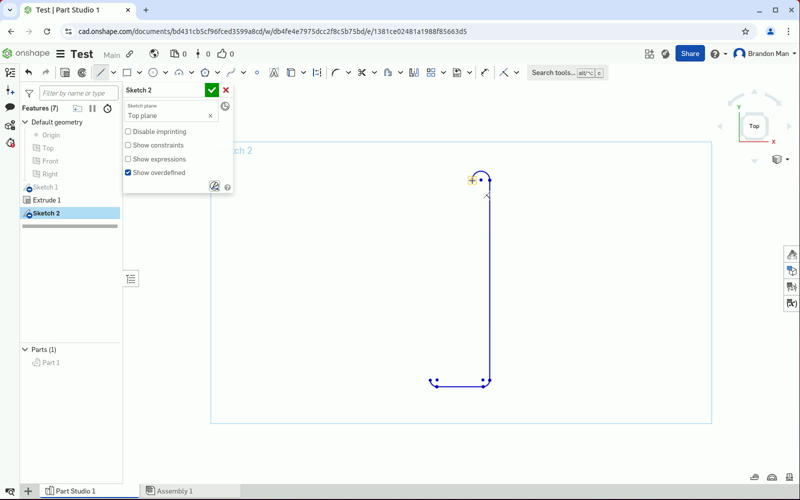
click(472, 180)
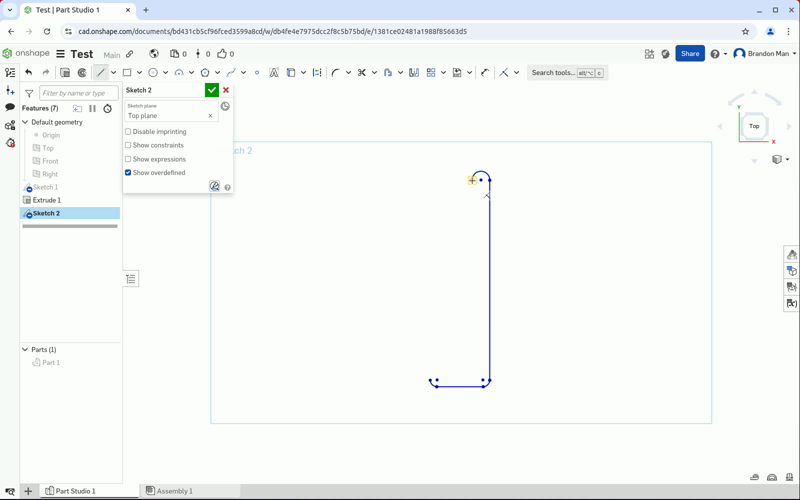
key_down(shift)
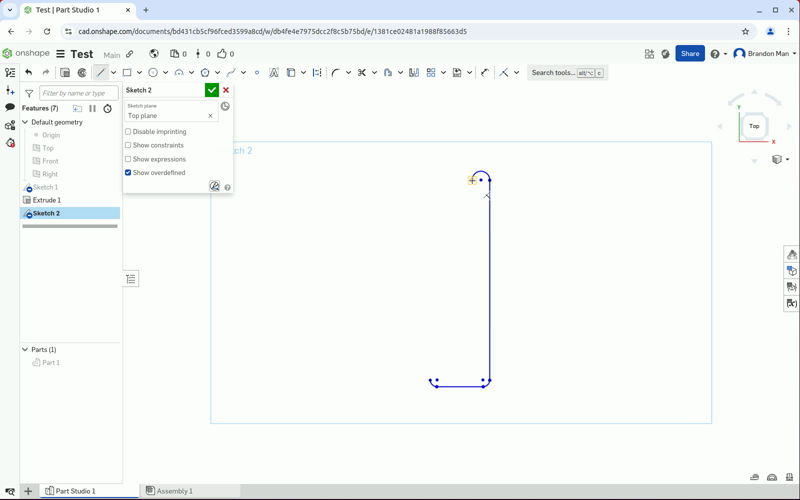
mouse_move(502, 180)
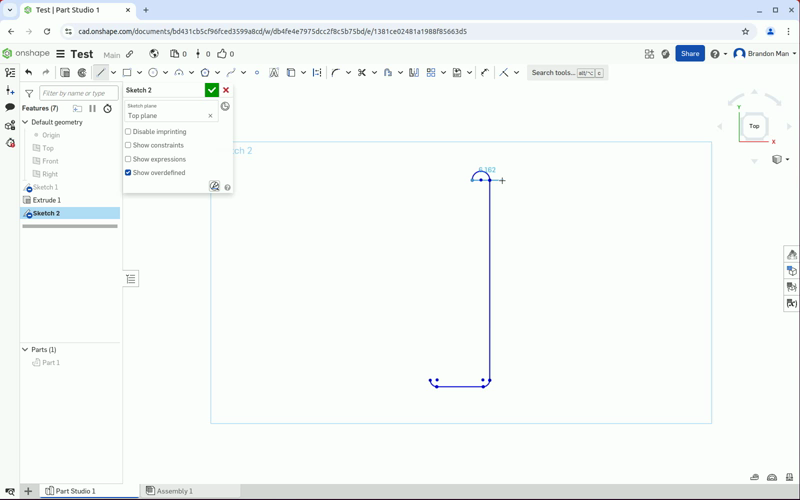
mouse_move(472, 208)
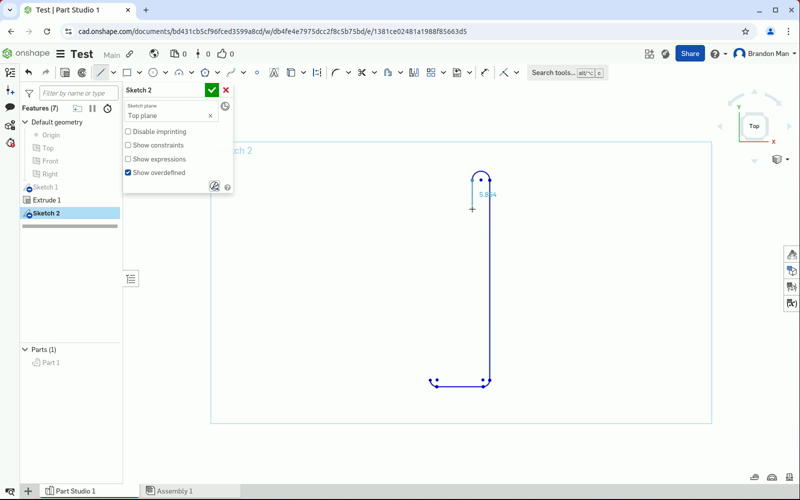
click(472, 208)
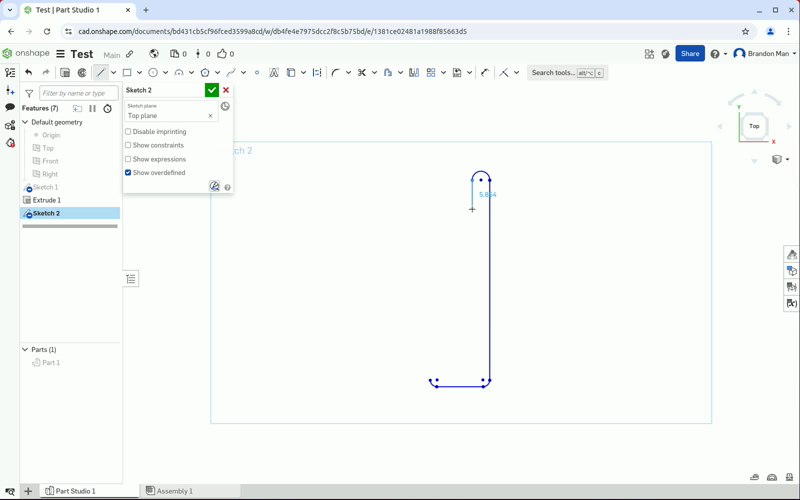
key_up(shift)
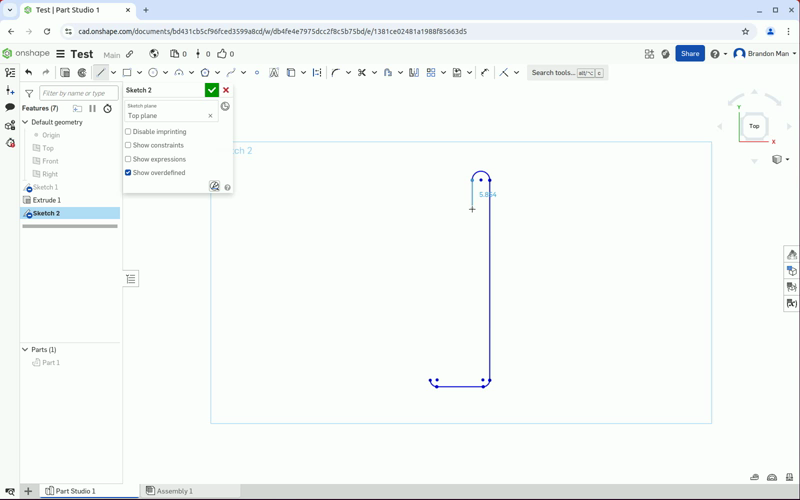
key_down(shift)
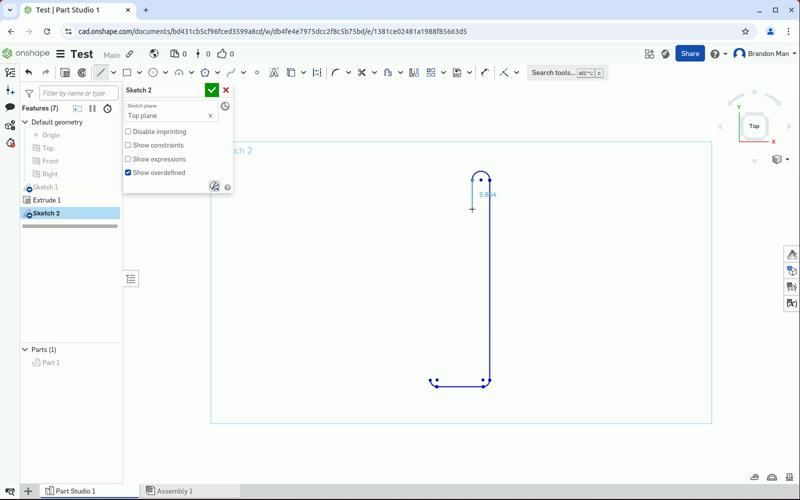
mouse_move(502, 208)
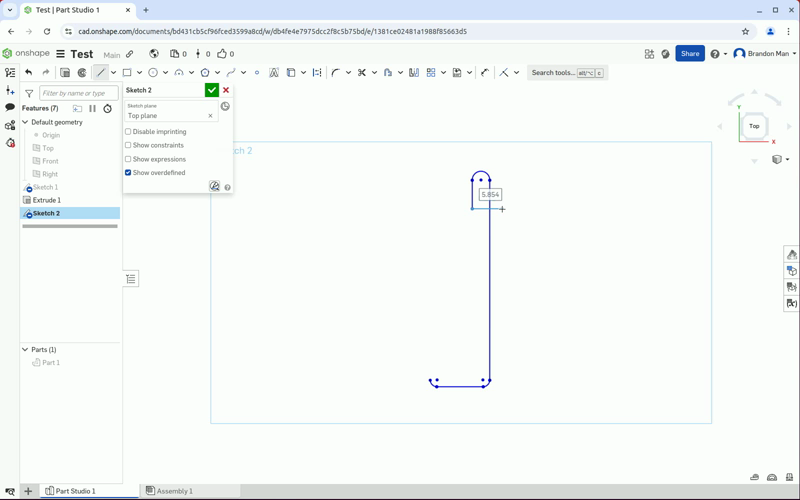
mouse_move(447, 208)
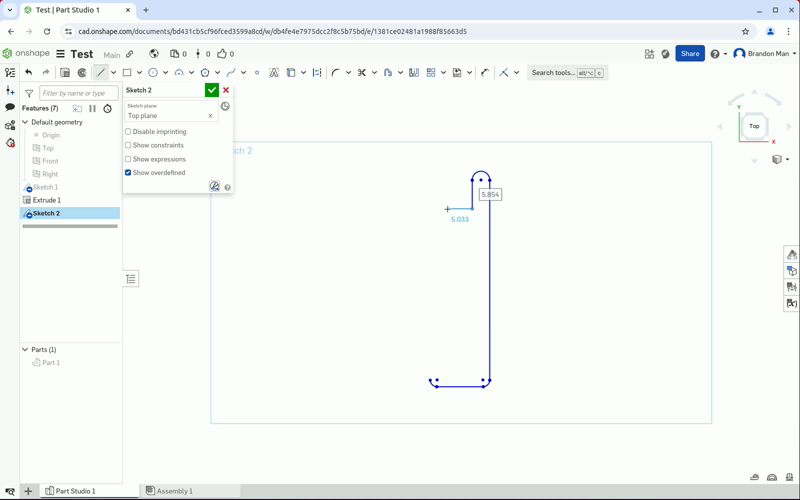
click(447, 208)
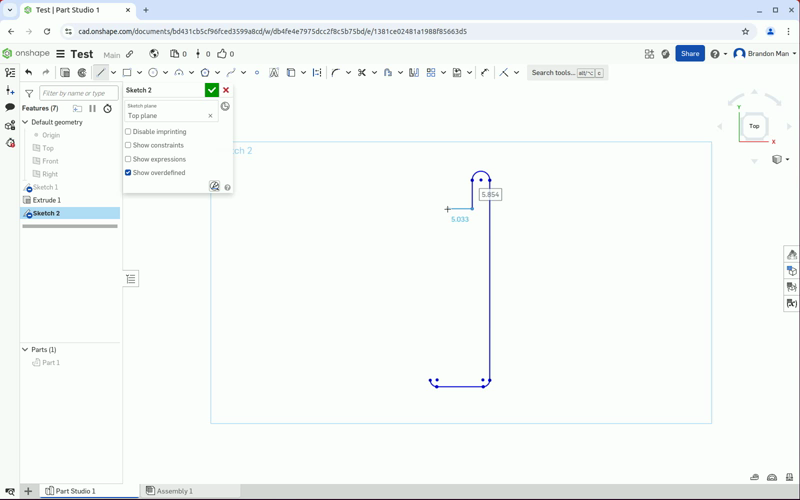
key_up(shift)
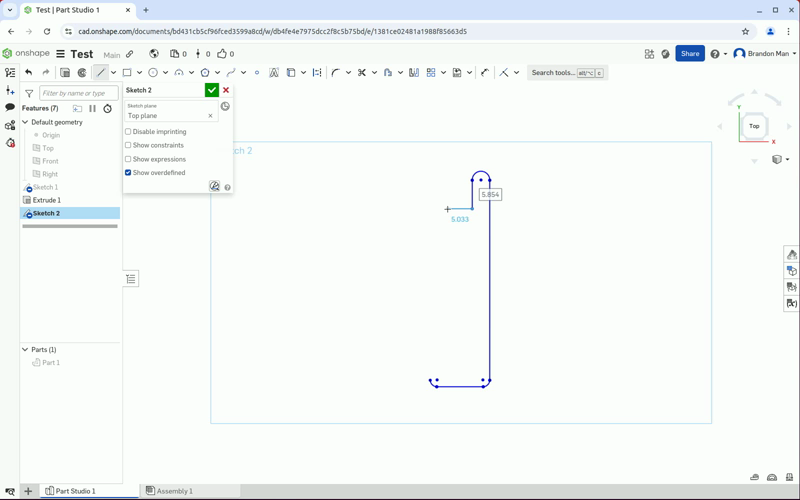
key_down(shift)
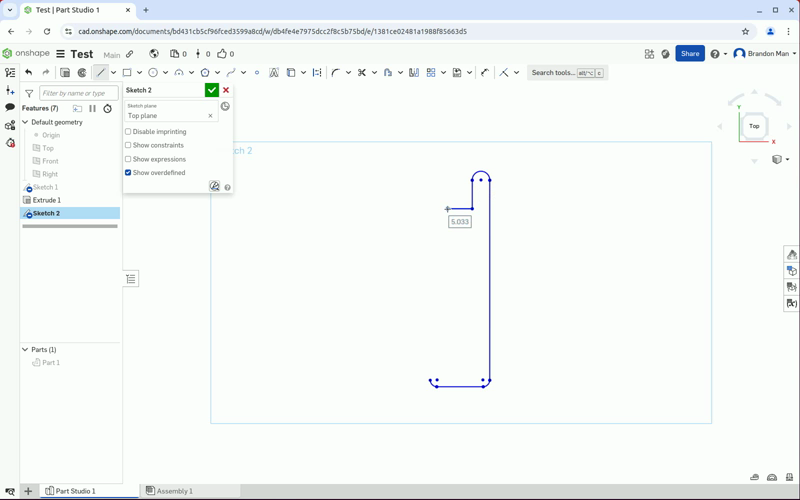
mouse_move(477, 208)
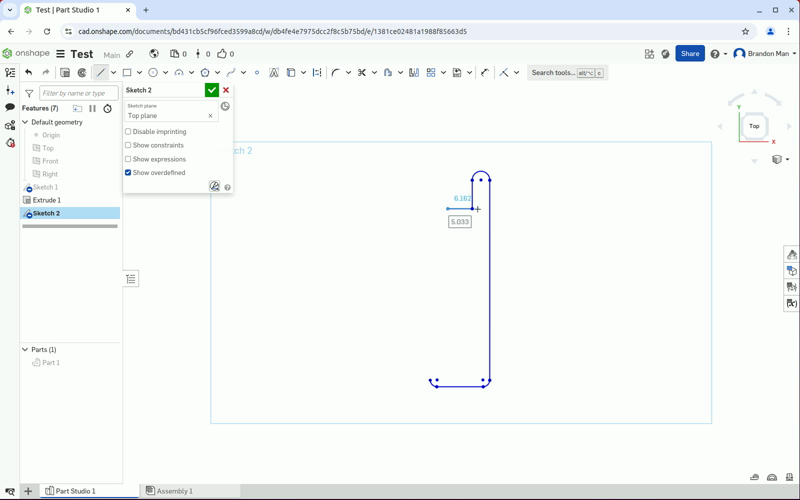
mouse_move(447, 180)
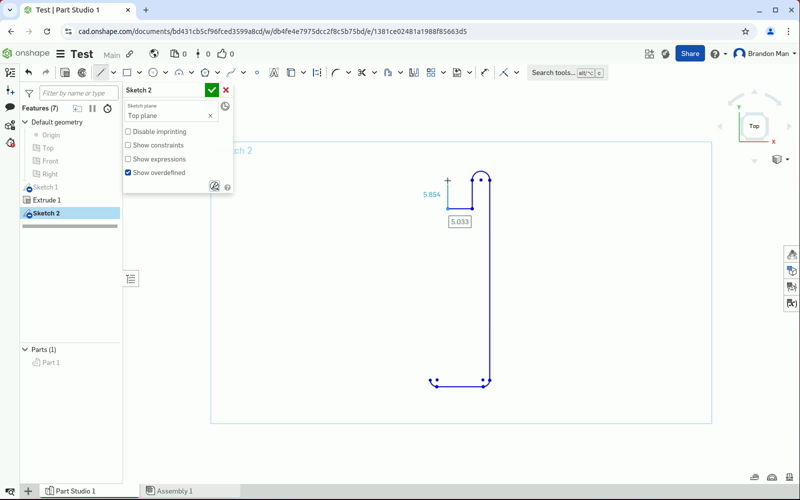
click(447, 180)
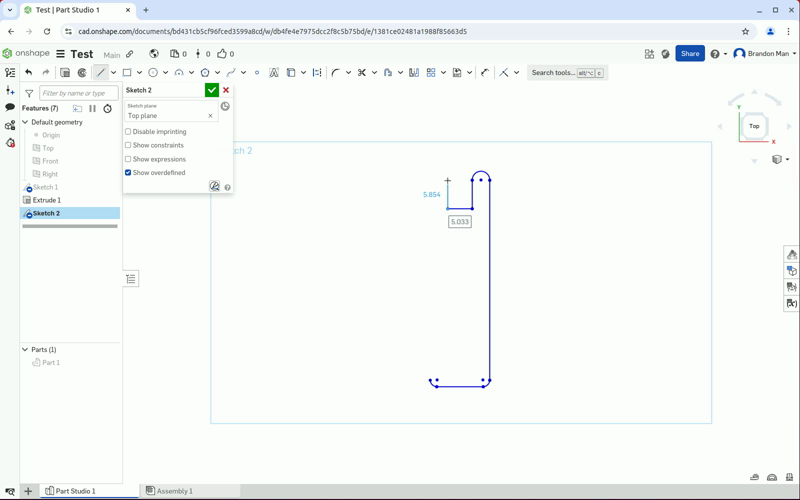
key_up(shift)
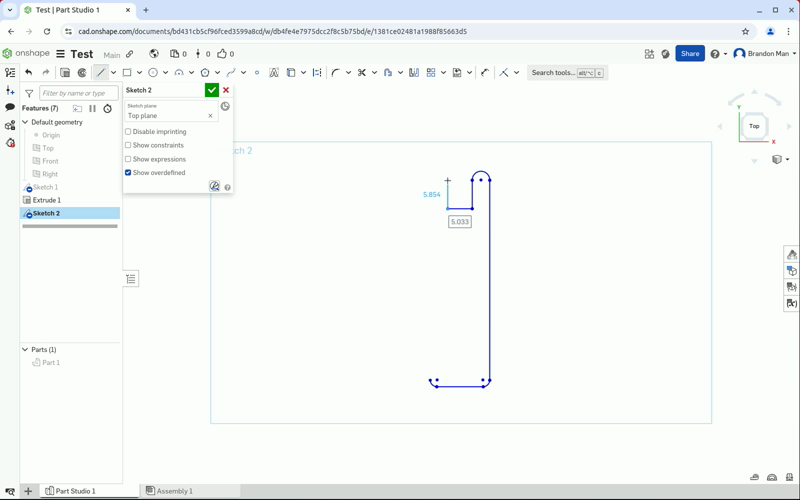
key(esc)
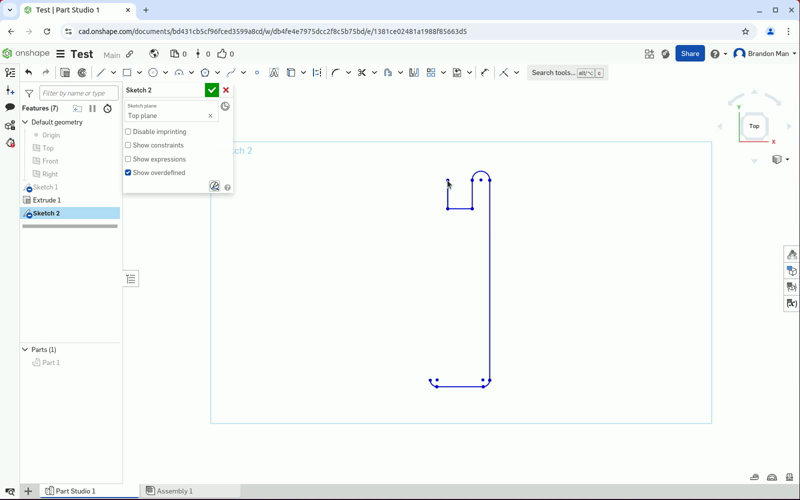
key(a)
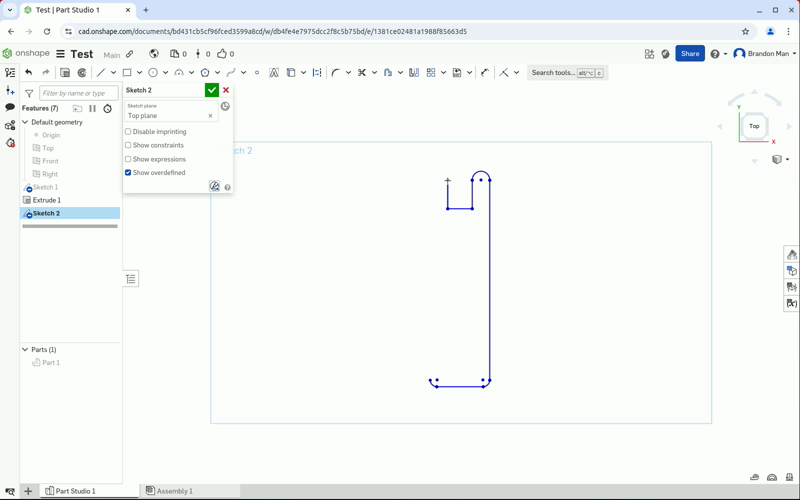
mouse_move(447, 180)
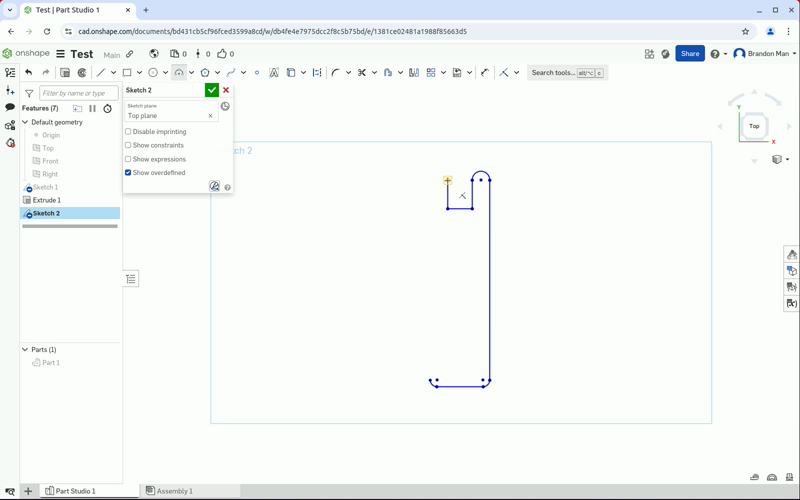
click(447, 180)
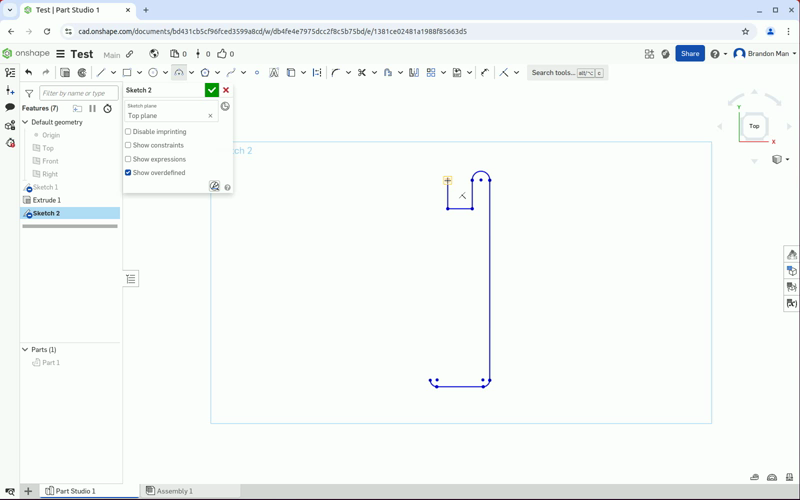
key_down(shift)
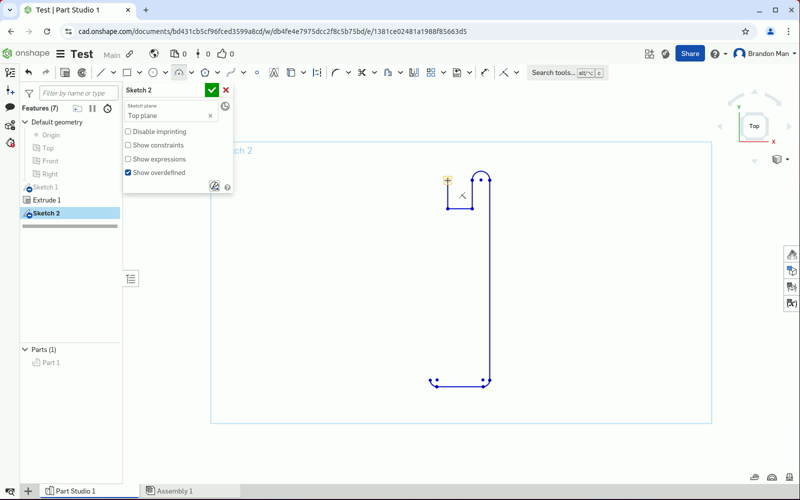
mouse_move(430, 180)
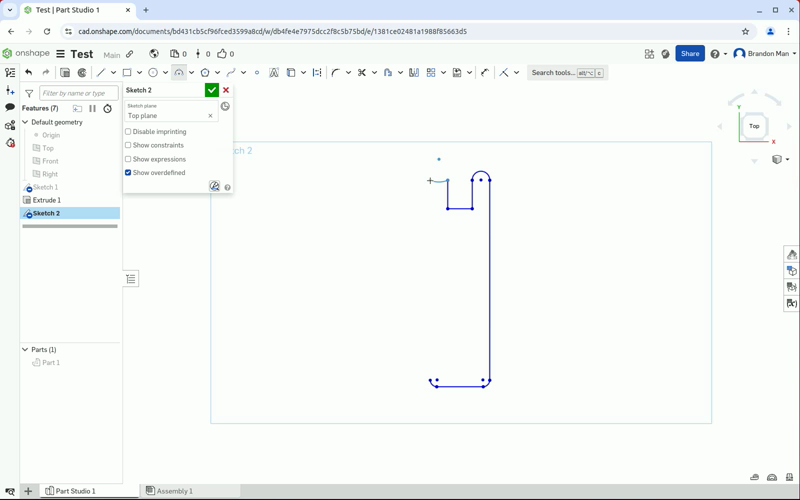
click(430, 180)
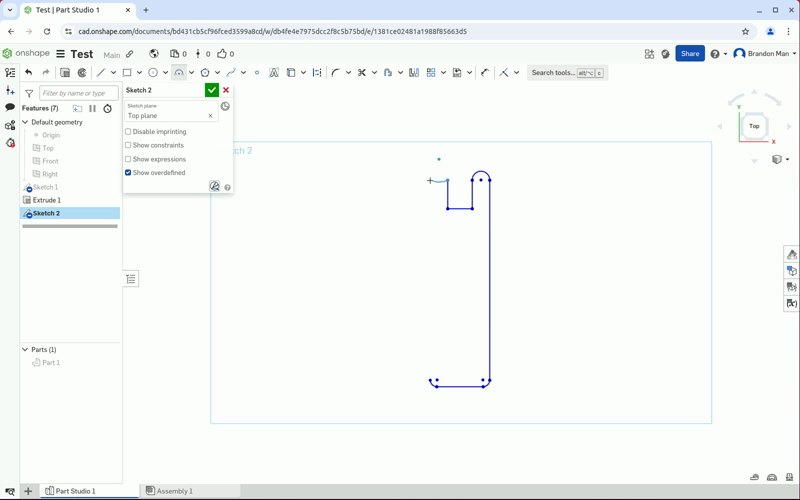
mouse_move(439, 171)
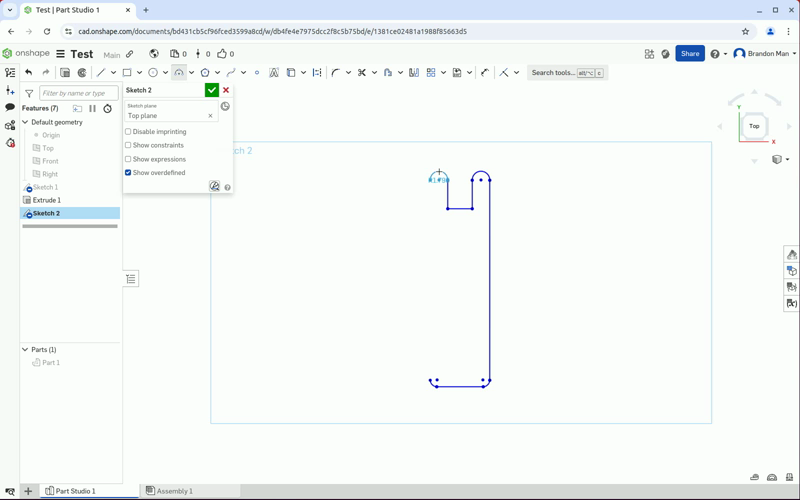
click(439, 171)
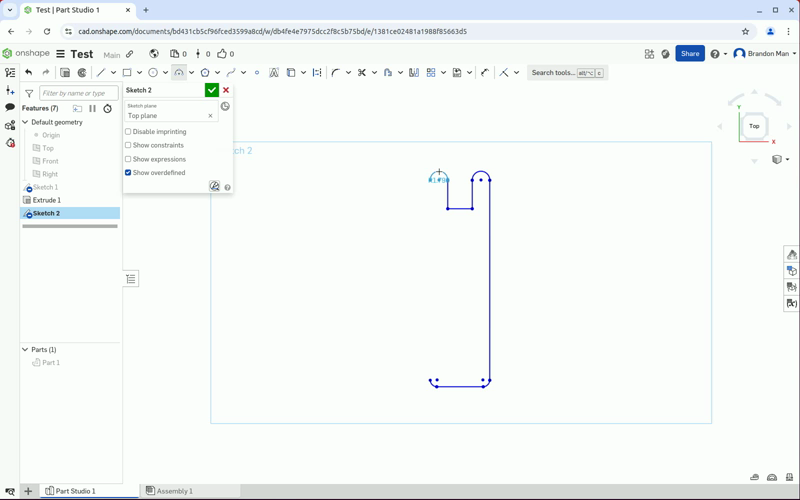
key_up(shift)
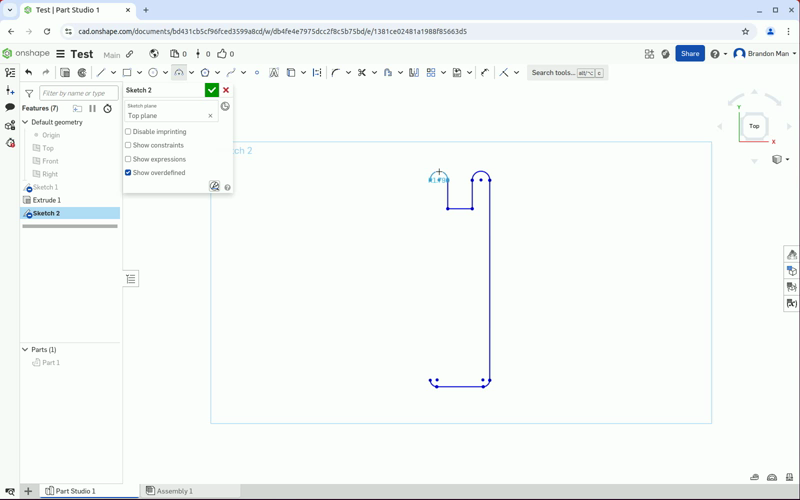
key(esc)
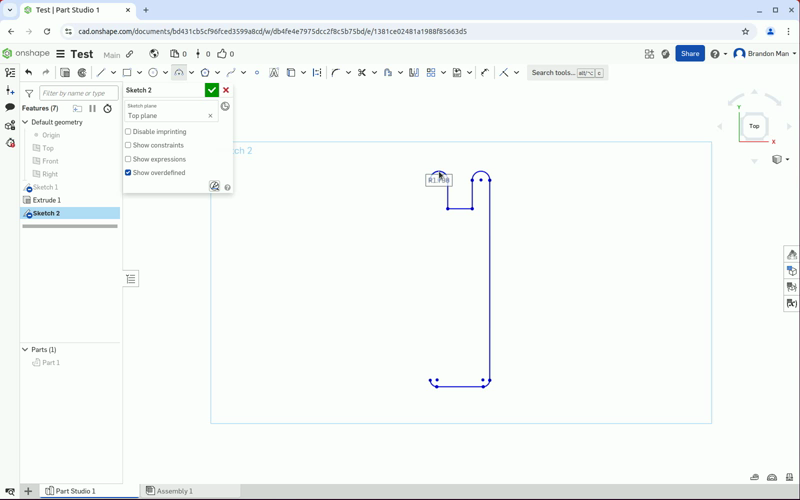
key(l)
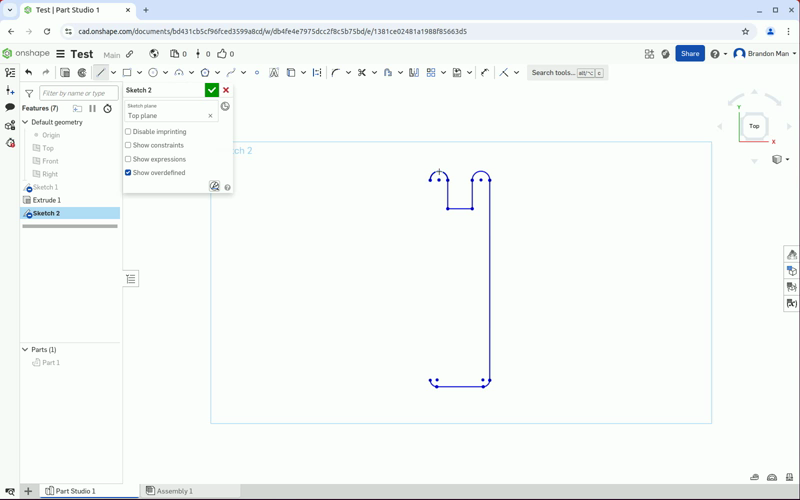
mouse_move(430, 180)
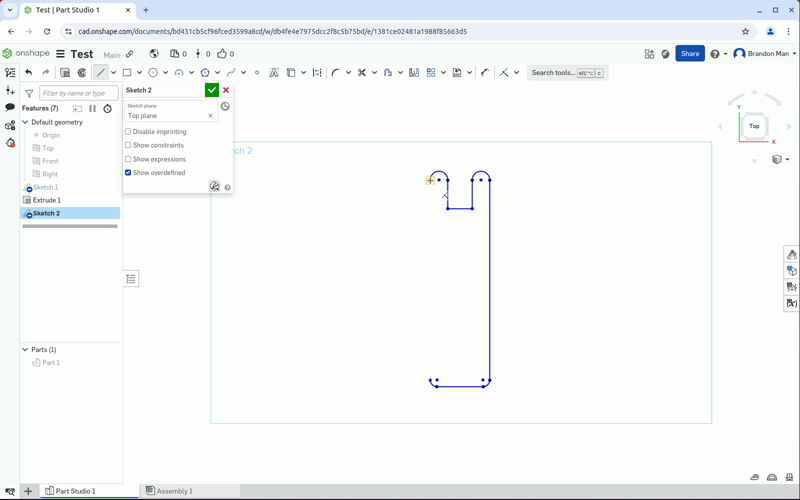
click(430, 180)
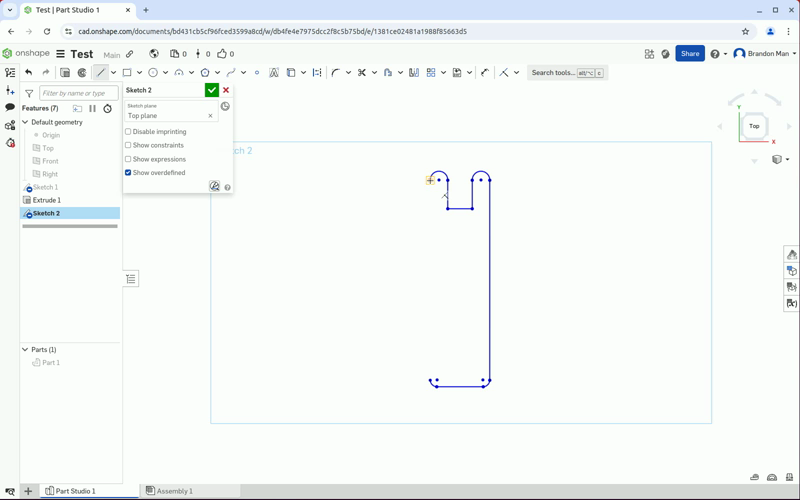
key_down(shift)
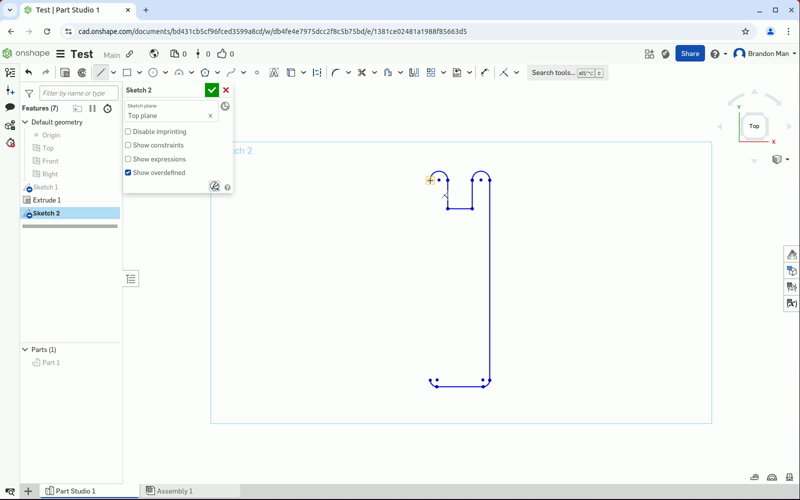
mouse_move(430, 380)
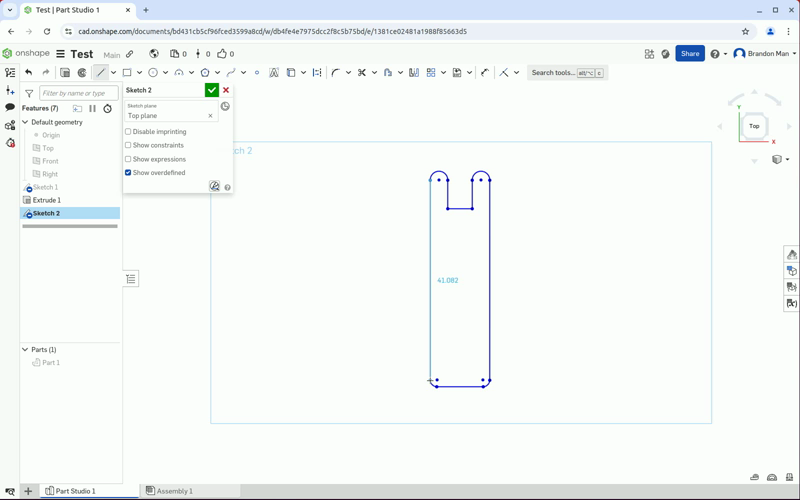
key_up(shift)
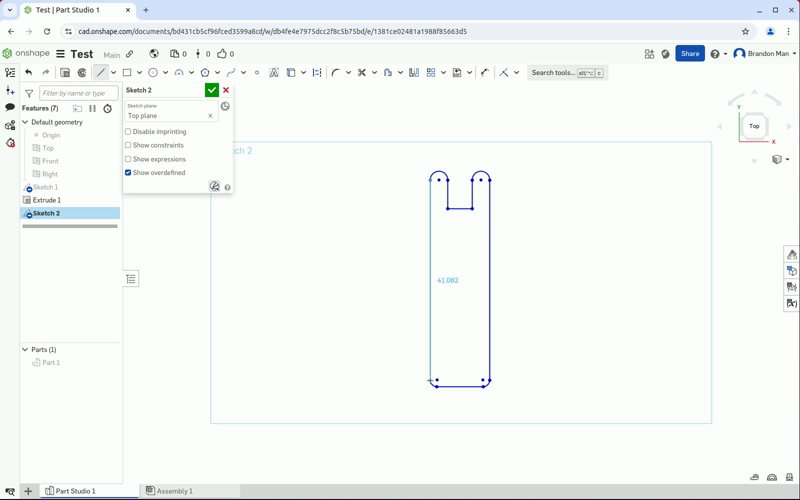
click(430, 380)
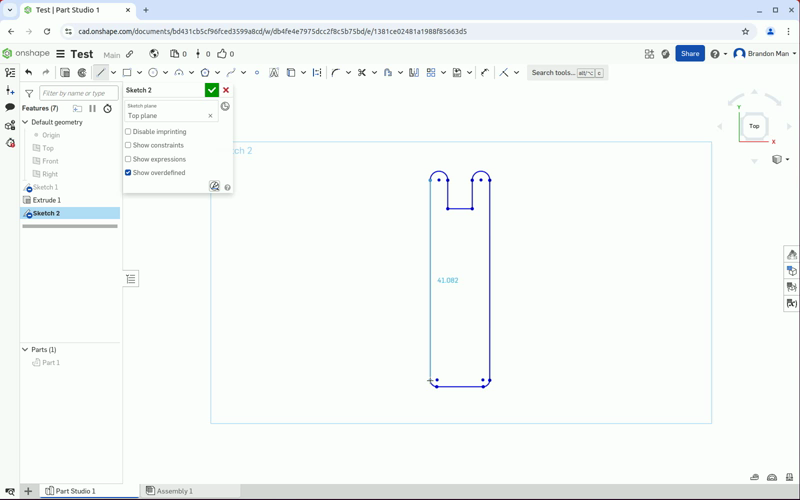
key(esc)
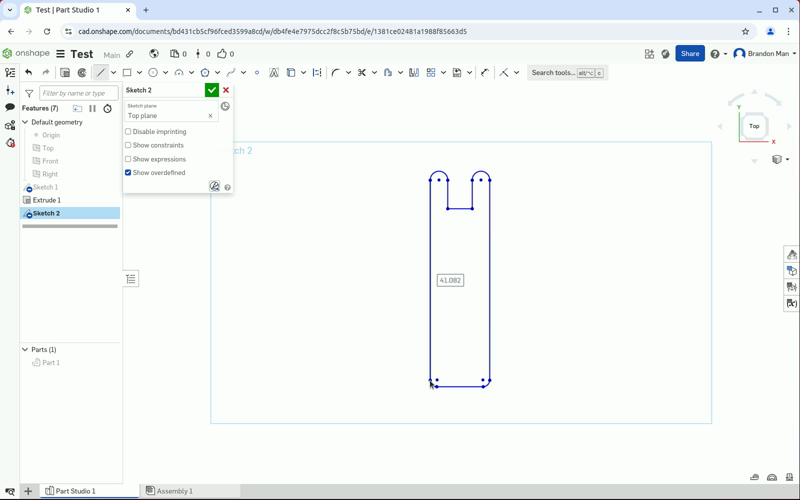
key(a)
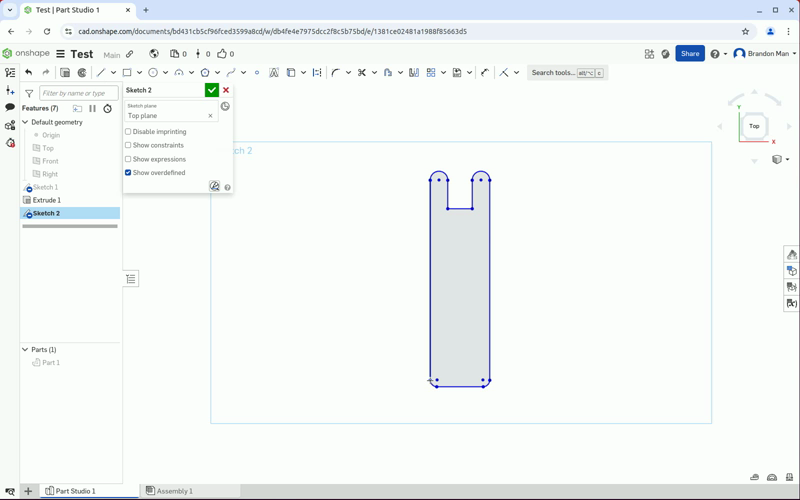
key_down(shift)
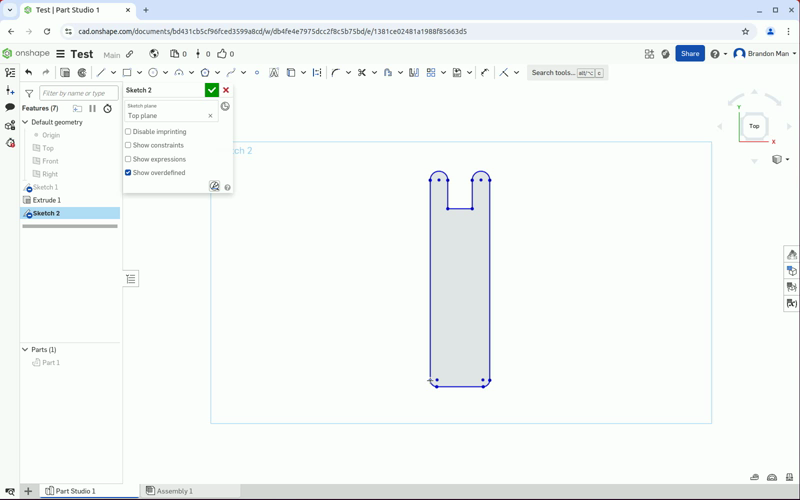
mouse_move(439, 241)
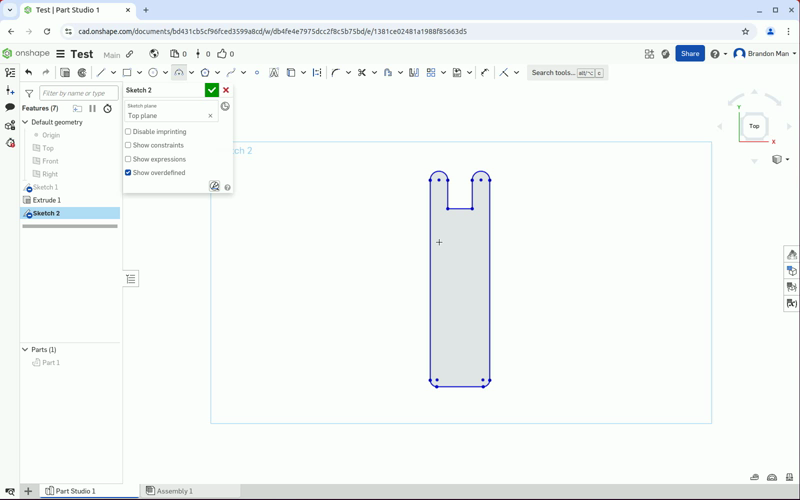
click(439, 241)
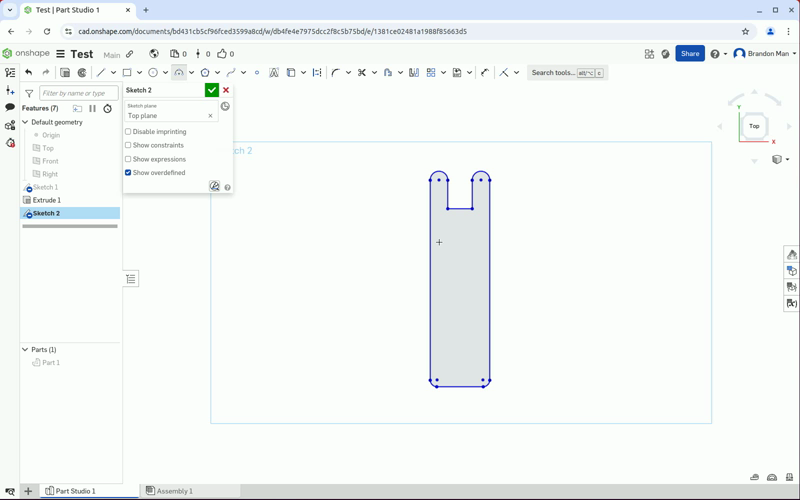
key_up(shift)
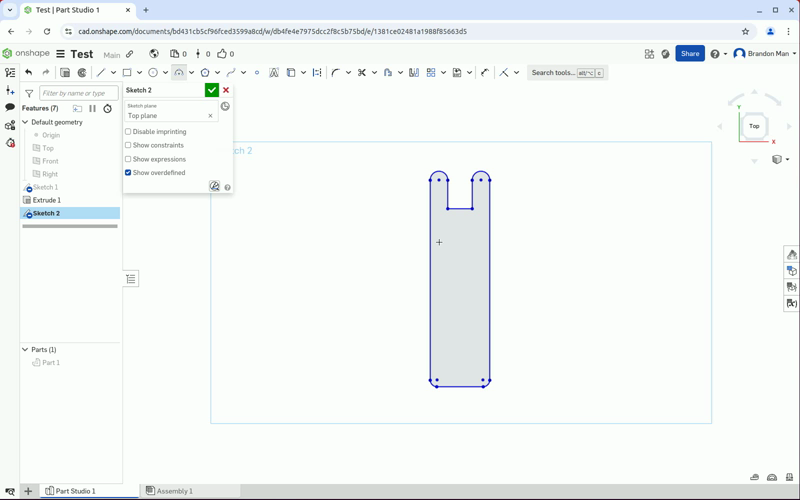
key_down(shift)
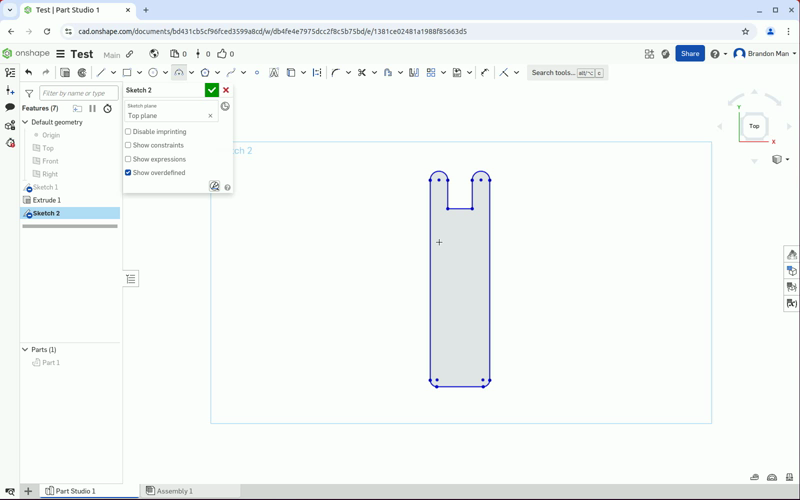
mouse_move(480, 241)
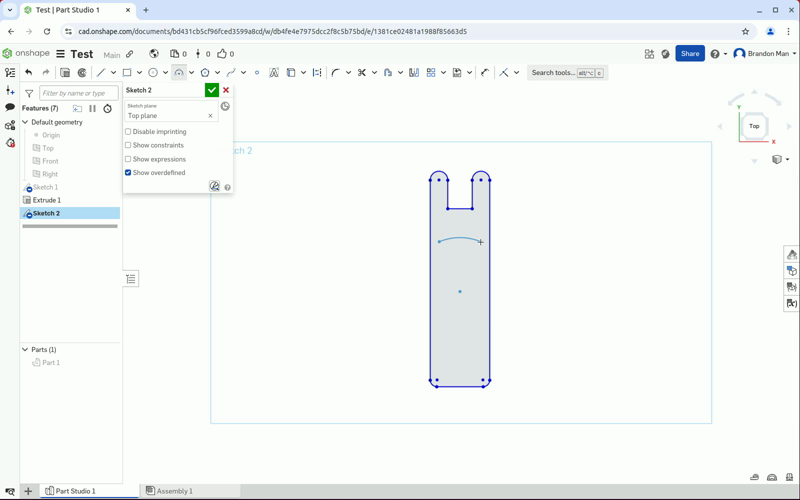
click(480, 241)
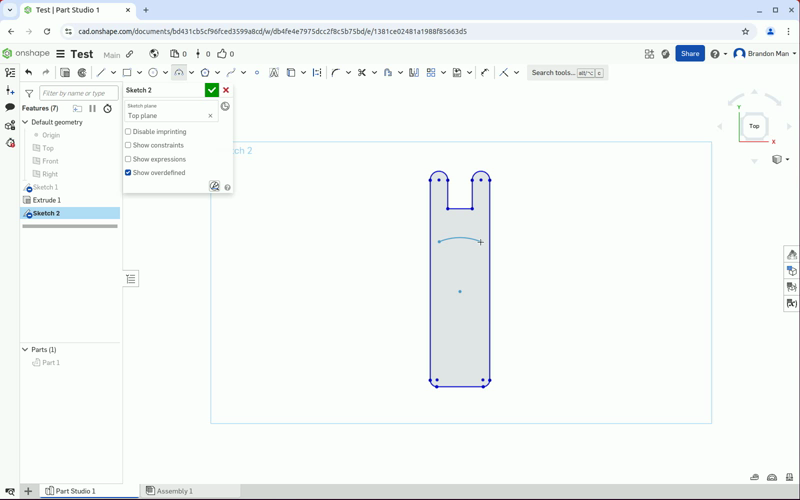
mouse_move(459, 255)
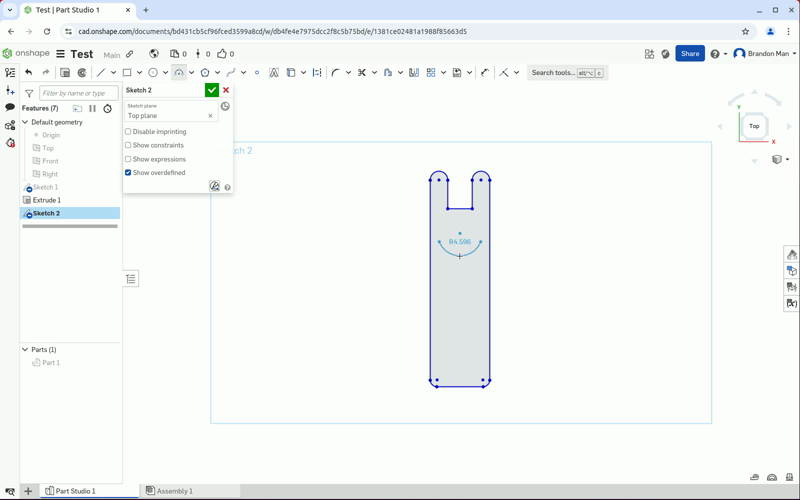
click(459, 255)
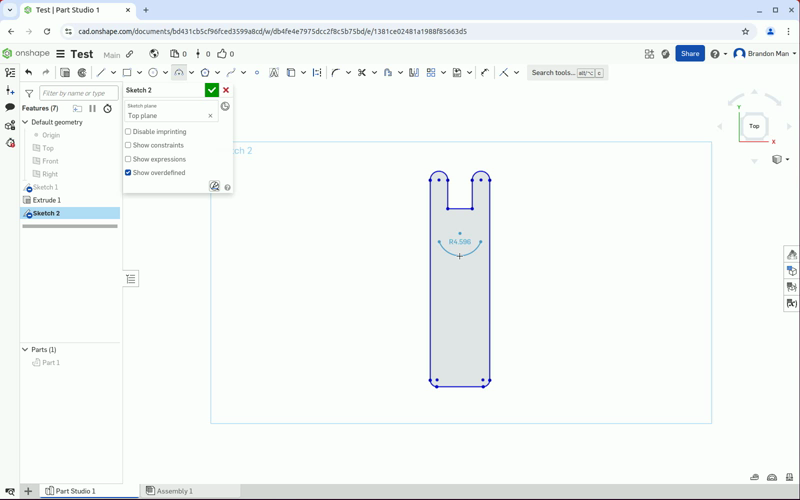
key_up(shift)
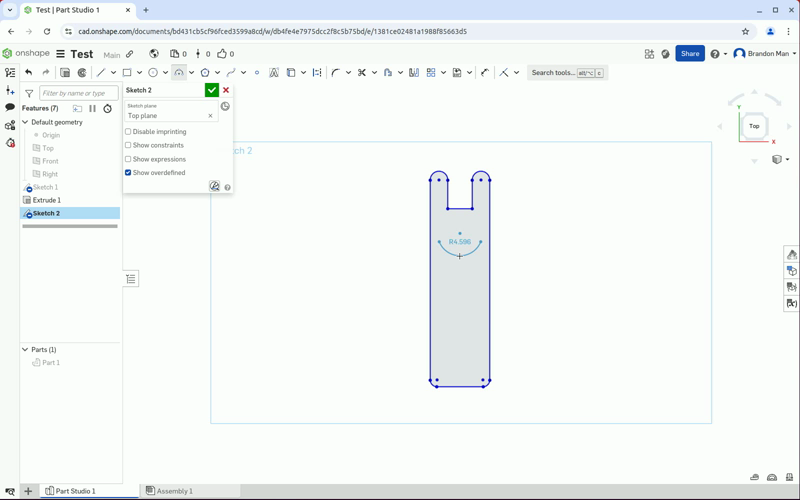
mouse_move(480, 241)
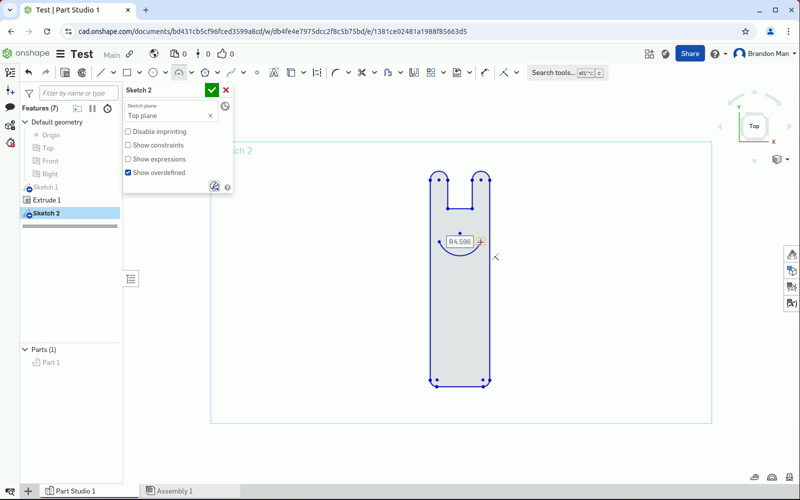
click(480, 241)
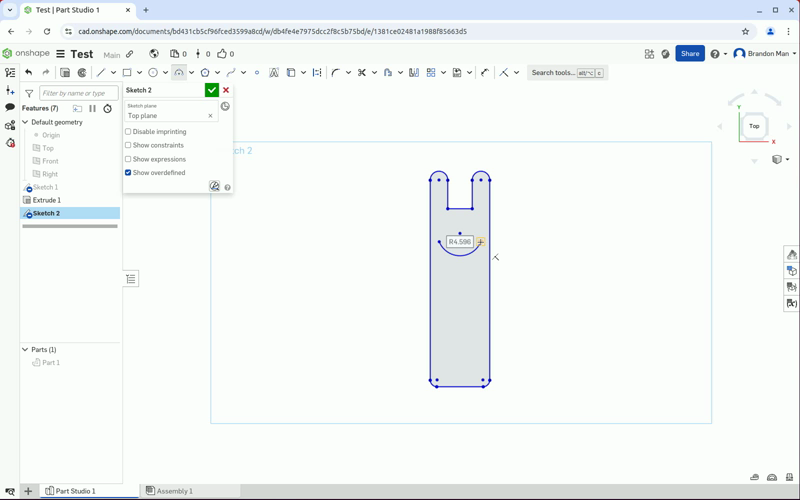
key_down(shift)
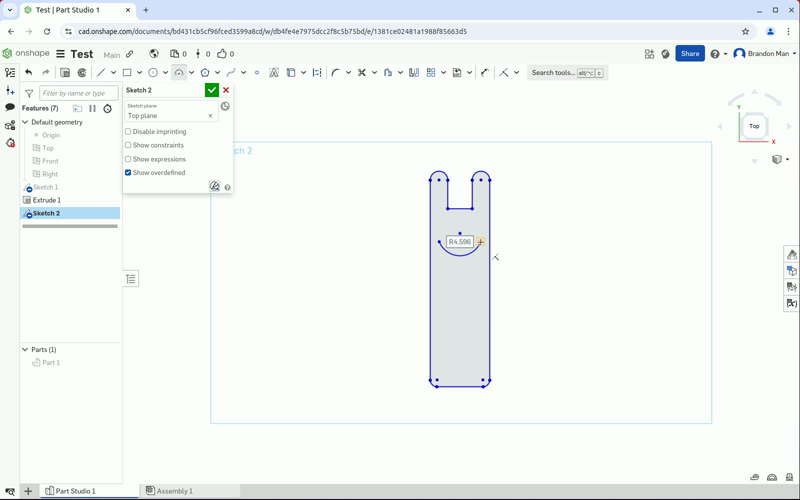
mouse_move(474, 239)
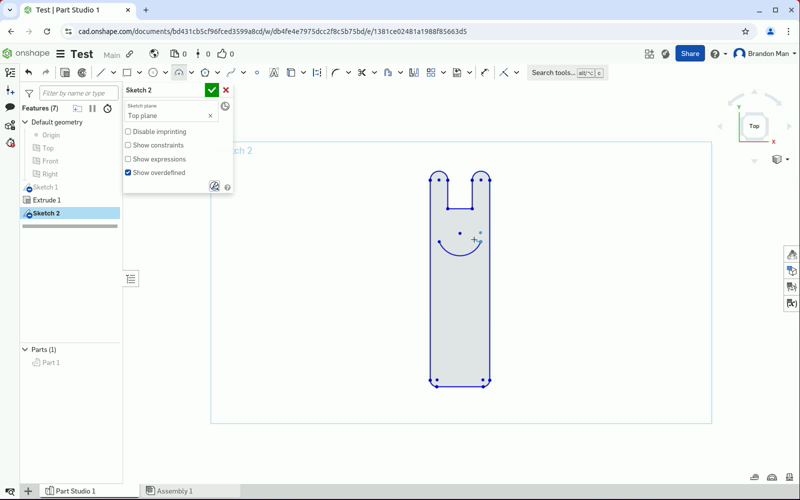
scroll(6)
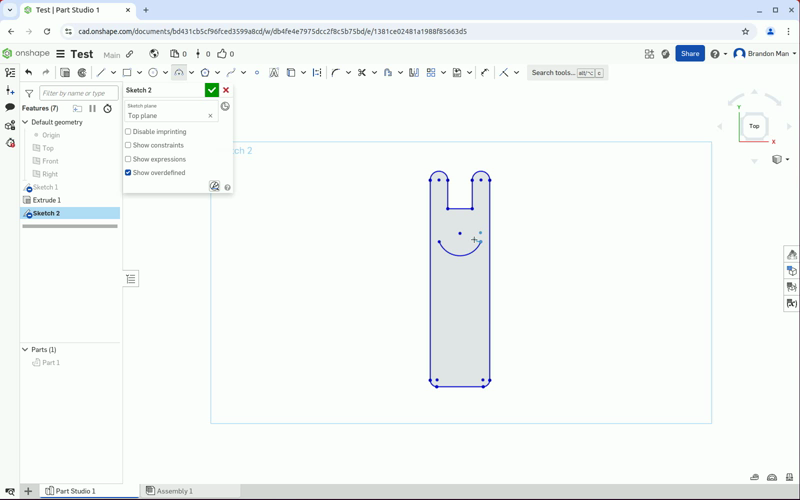
scroll(6)
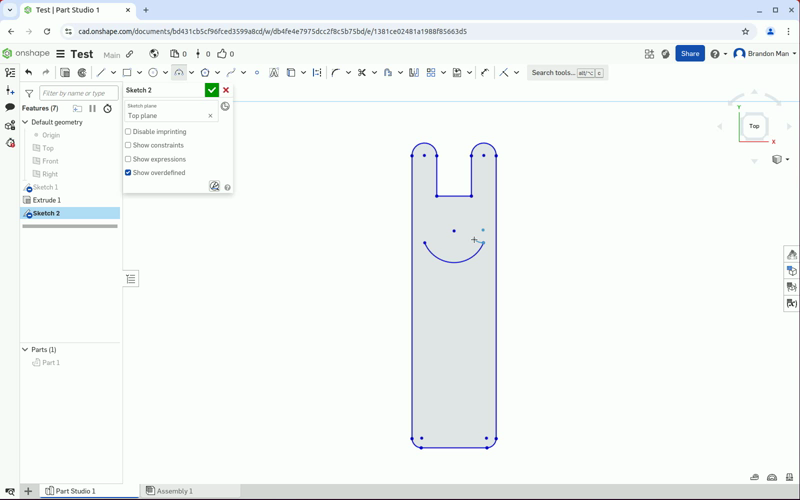
scroll(6)
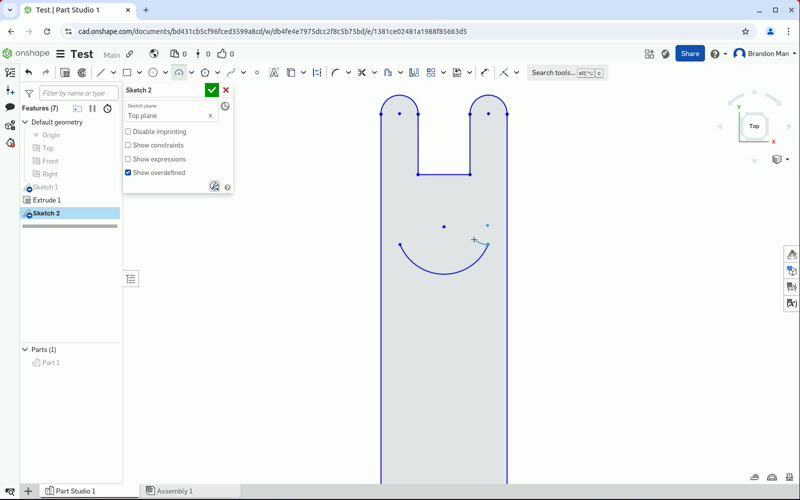
scroll(6)
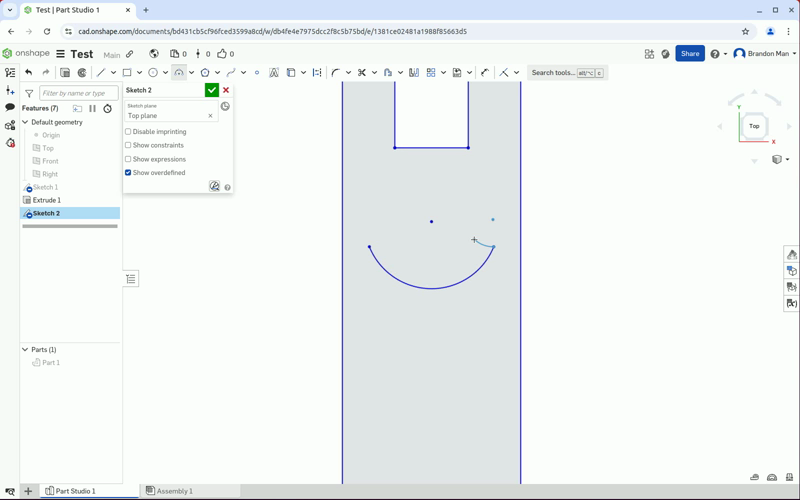
scroll(6)
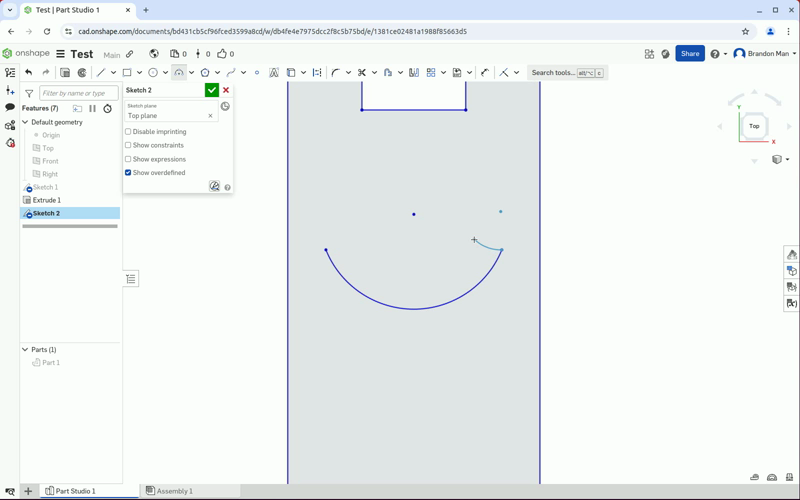
scroll(6)
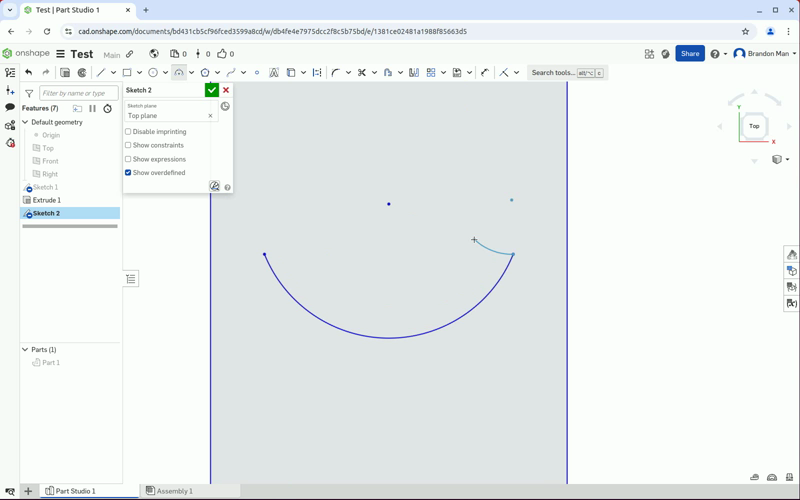
scroll(6)
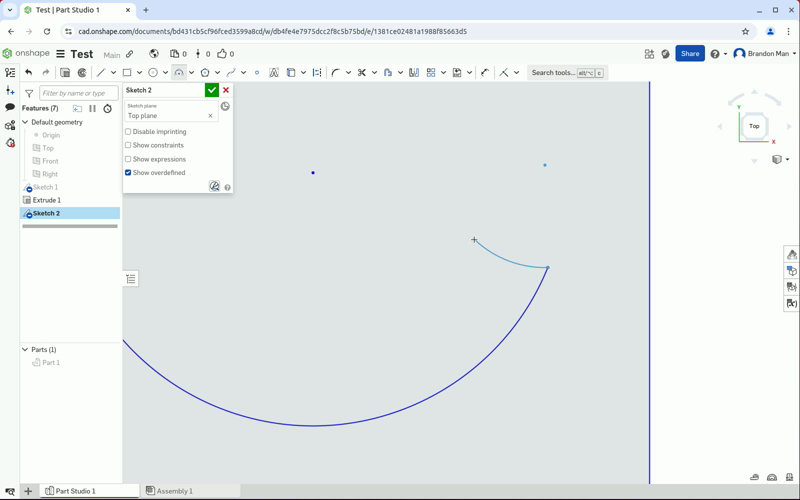
click(474, 239)
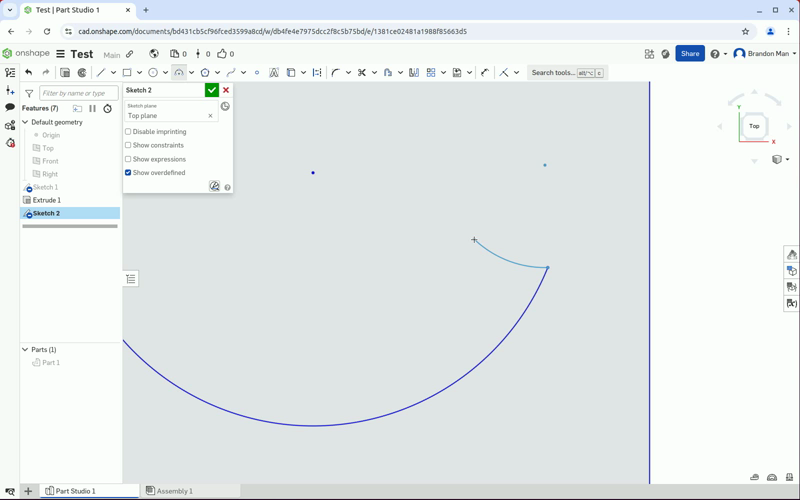
scroll(-6)
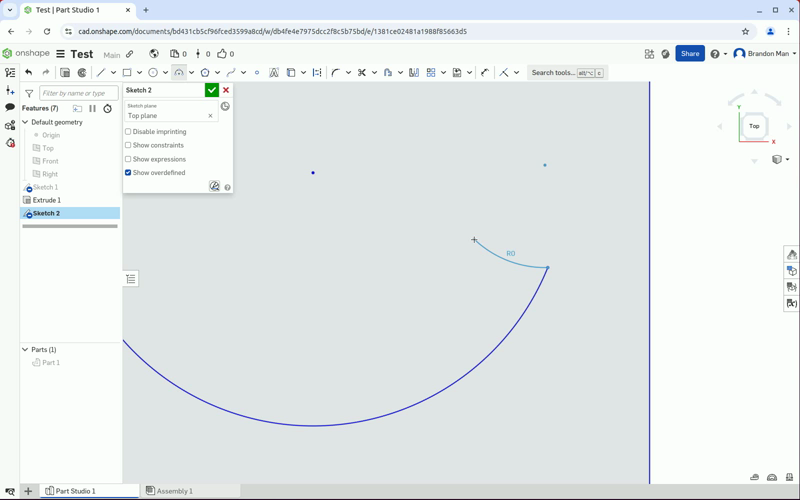
scroll(-6)
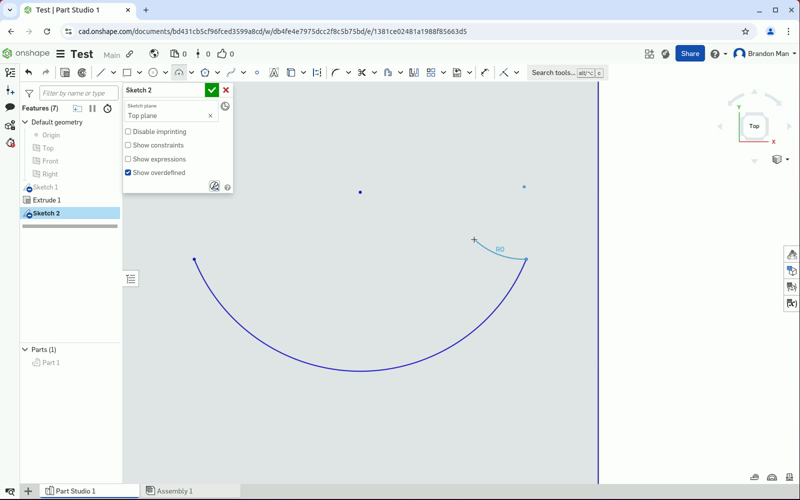
scroll(-6)
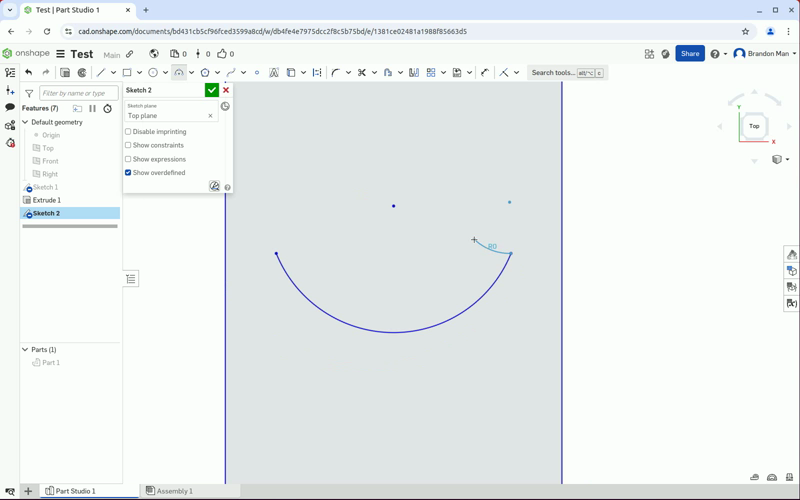
scroll(-6)
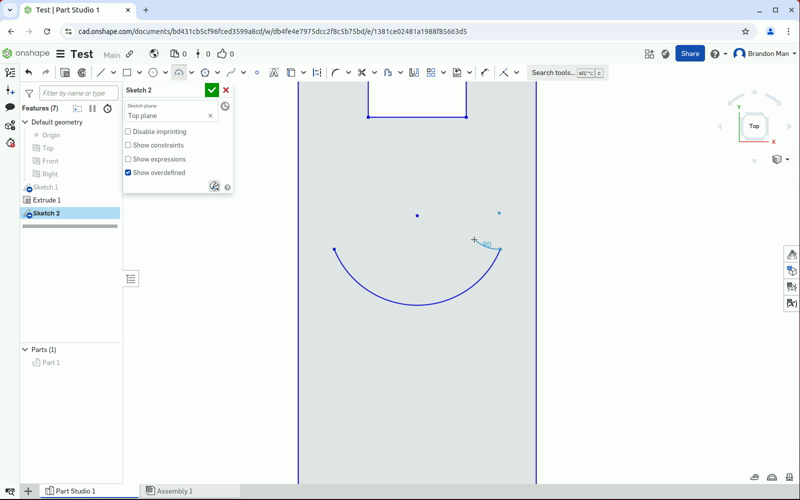
scroll(-6)
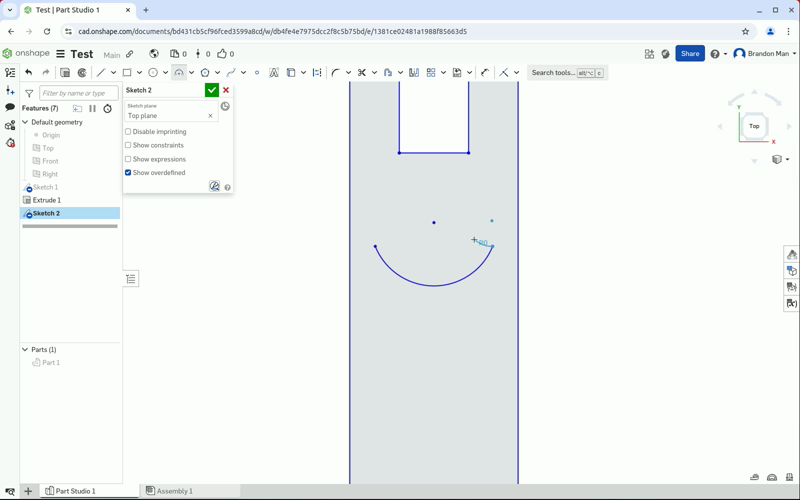
scroll(-6)
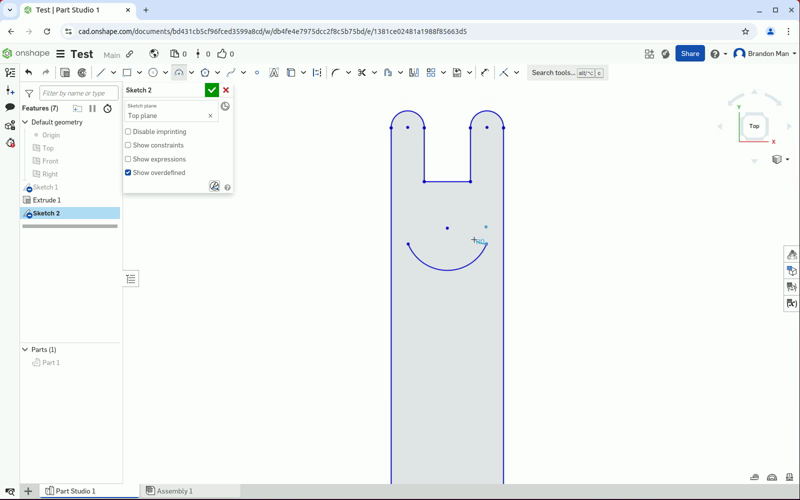
scroll(-6)
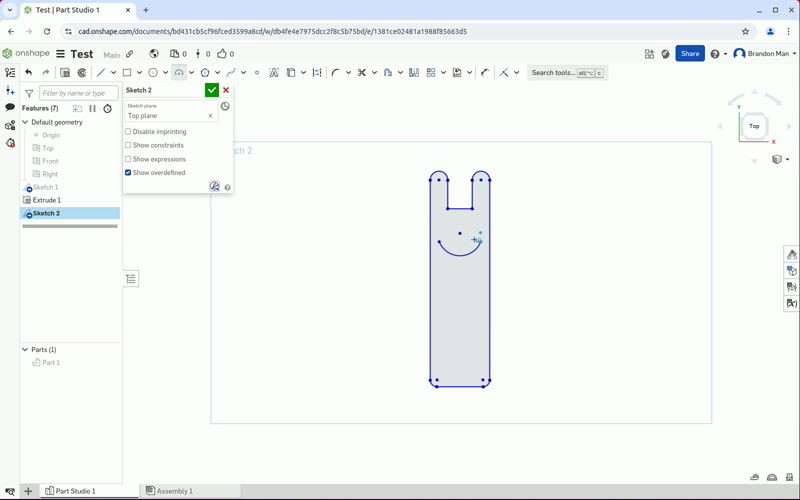
mouse_move(478, 237)
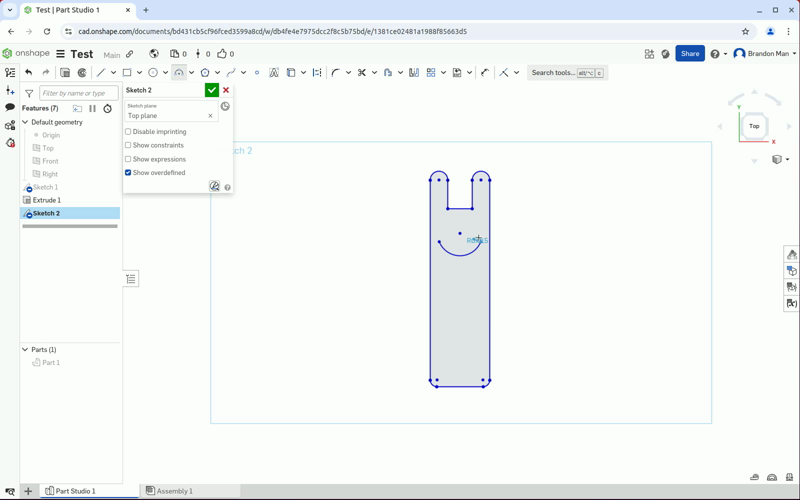
scroll(6)
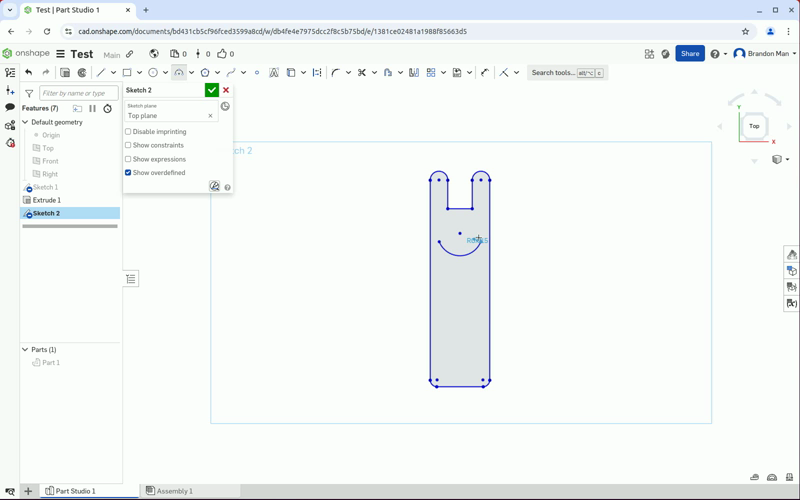
scroll(6)
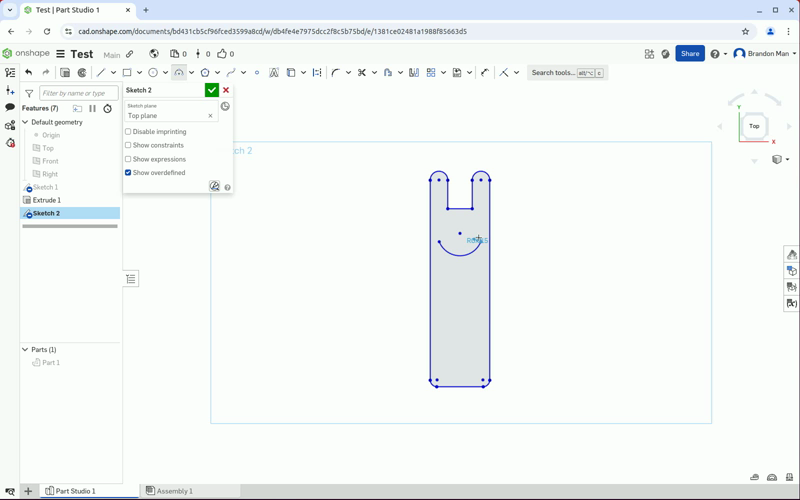
scroll(6)
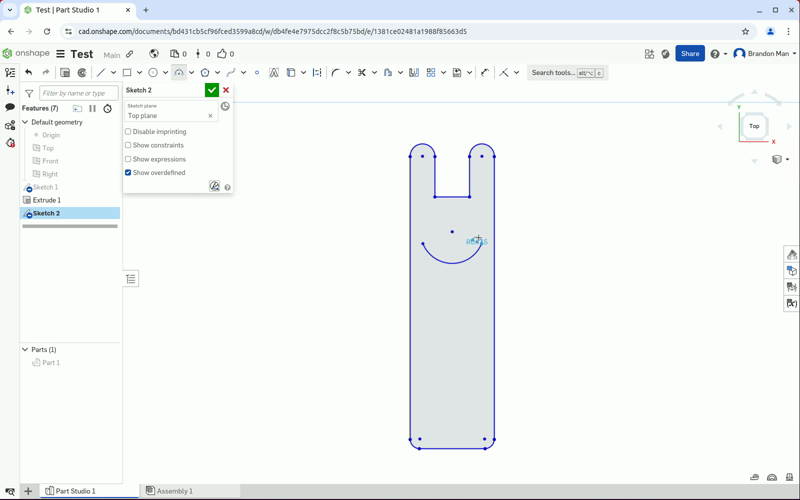
scroll(6)
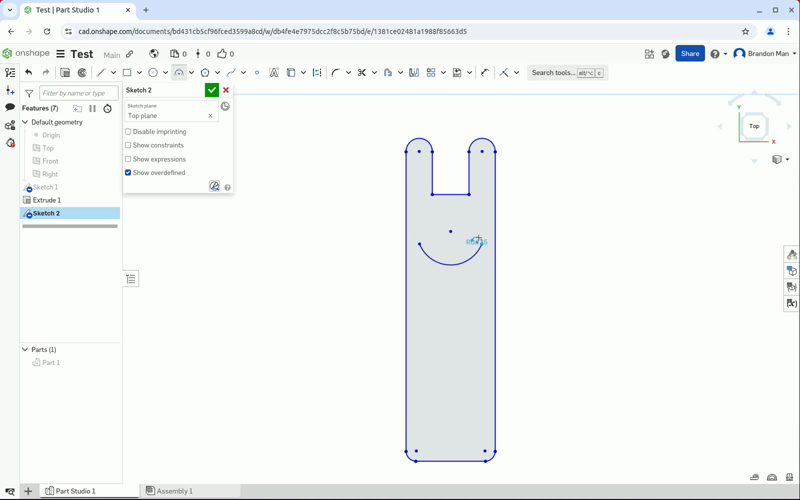
scroll(6)
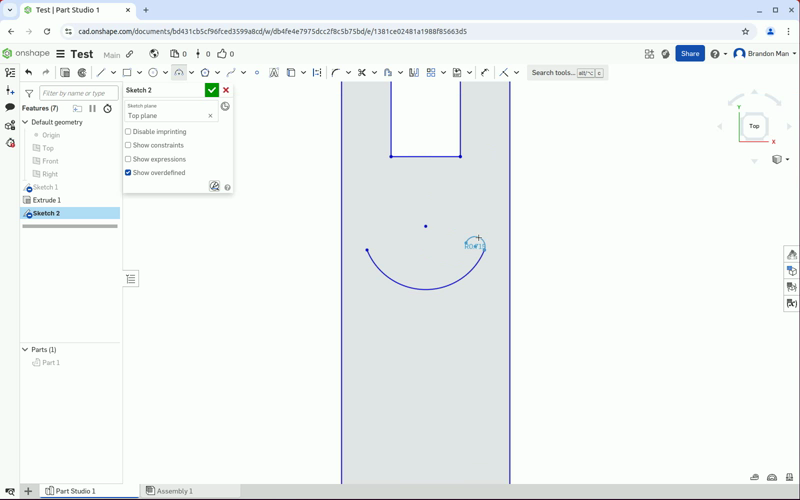
scroll(6)
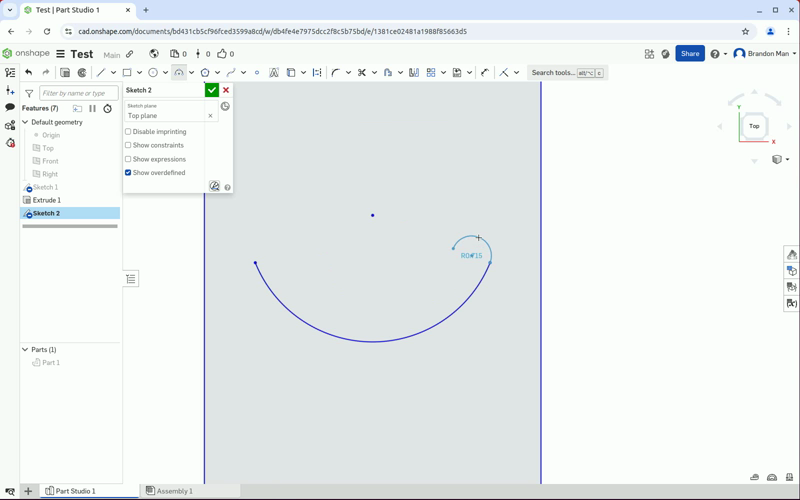
scroll(6)
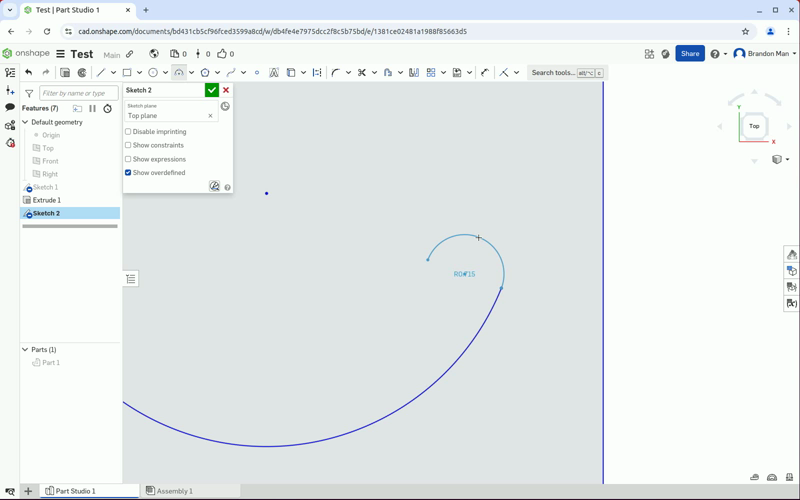
click(478, 237)
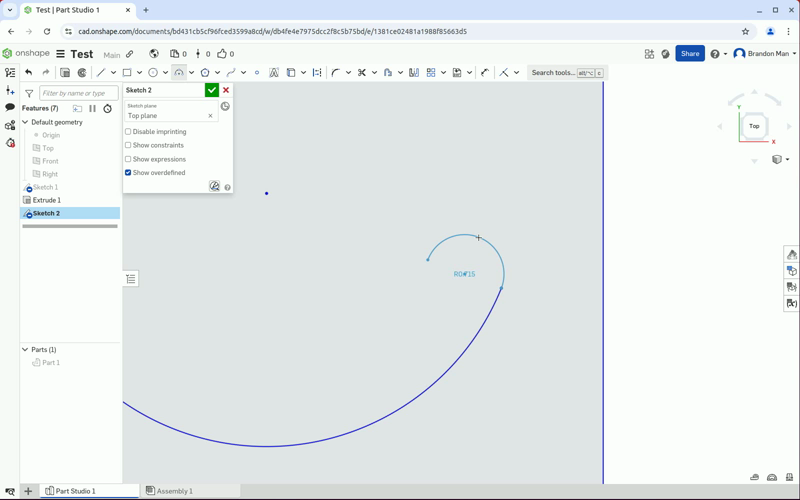
scroll(-6)
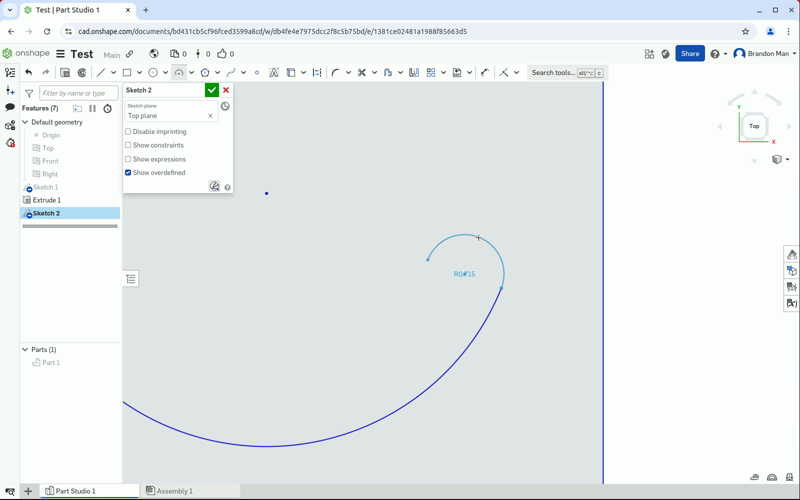
scroll(-6)
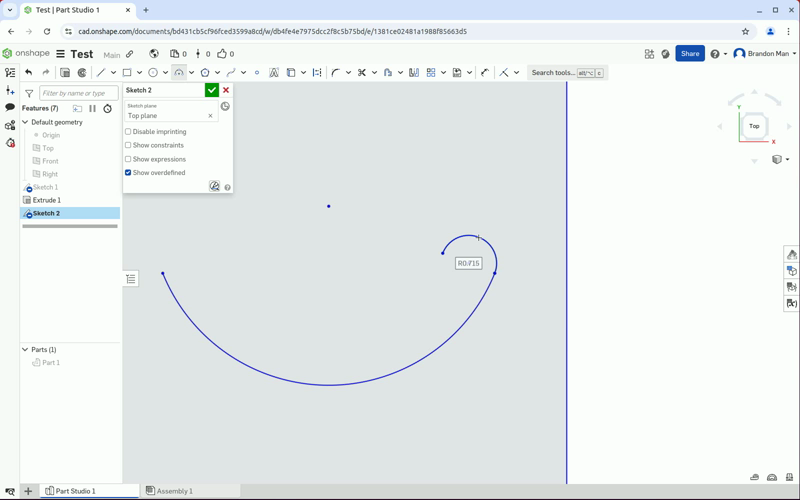
scroll(-6)
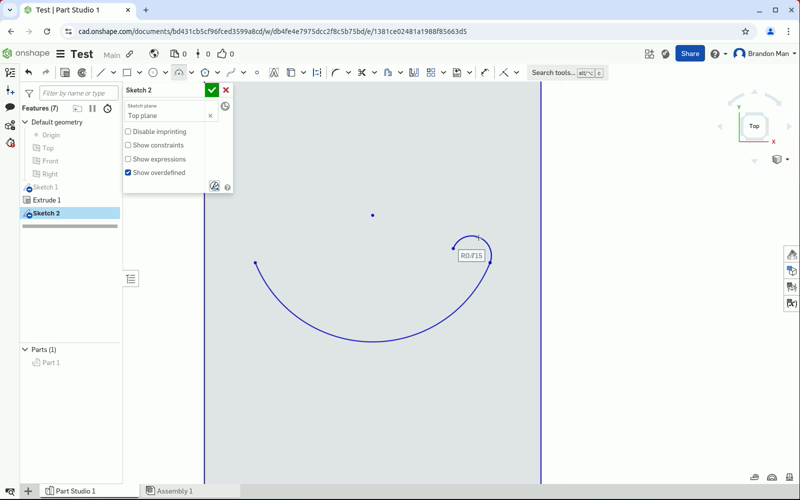
scroll(-6)
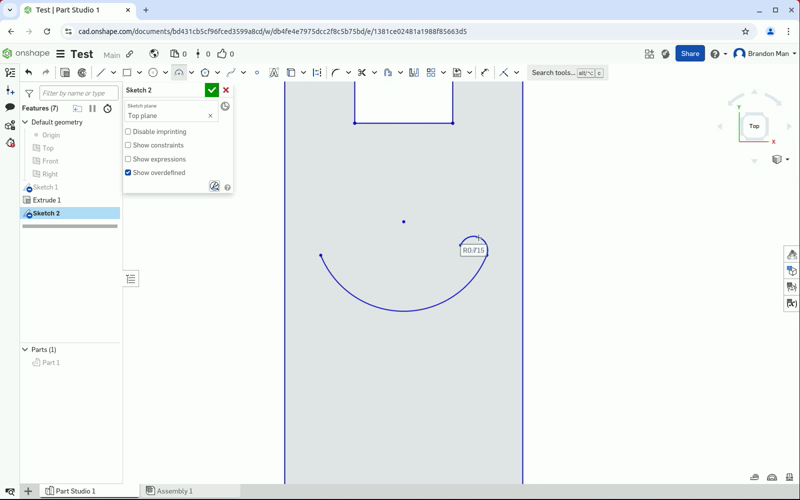
scroll(-6)
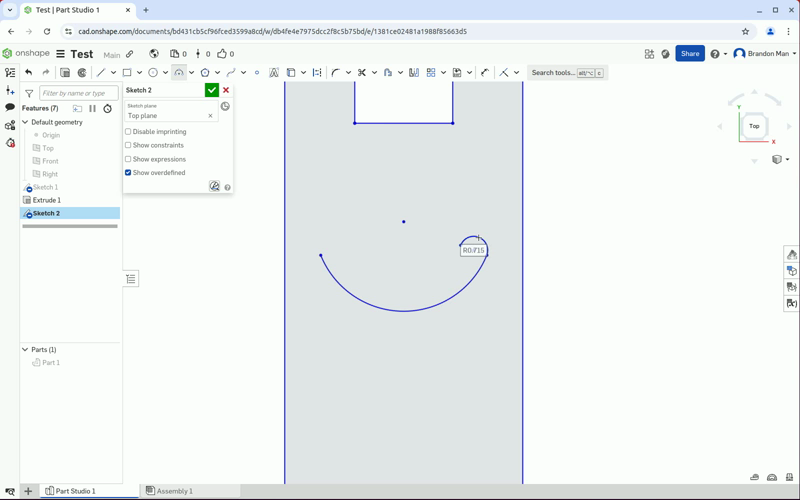
scroll(-6)
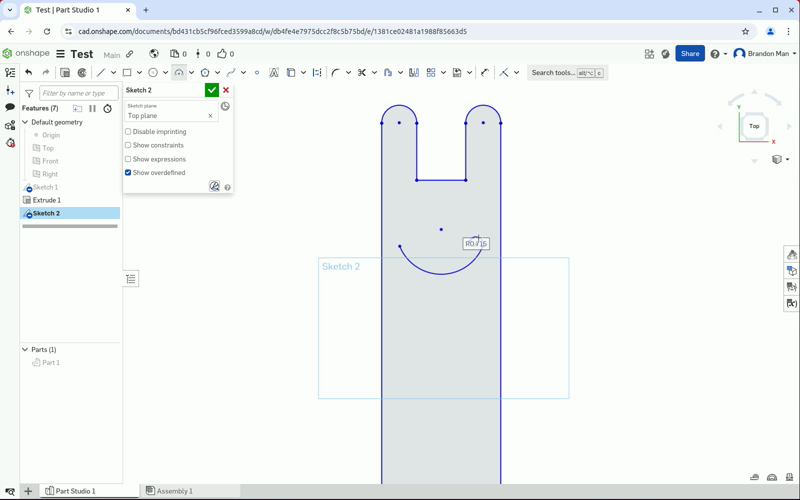
scroll(-6)
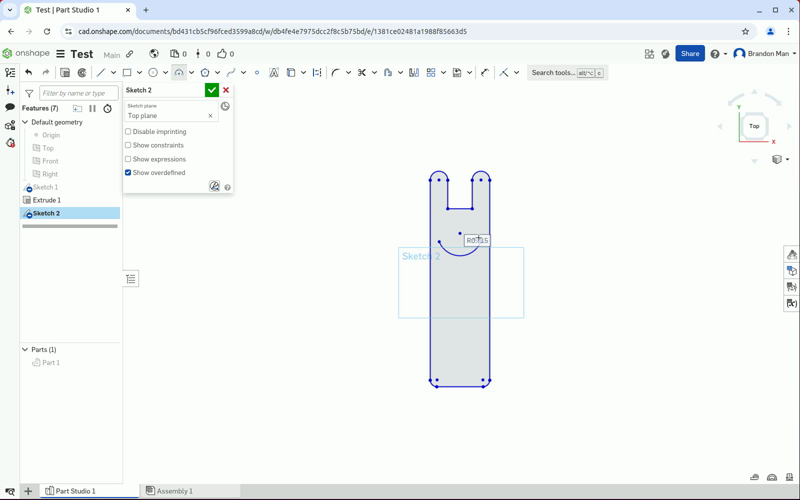
key_up(shift)
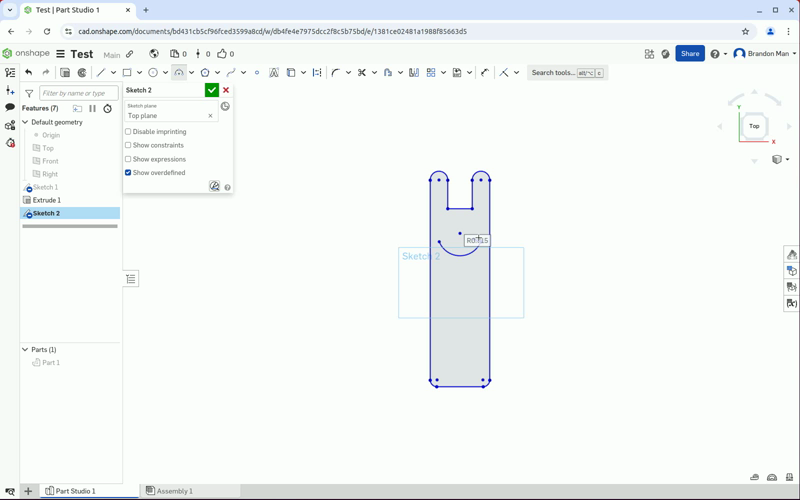
mouse_move(474, 239)
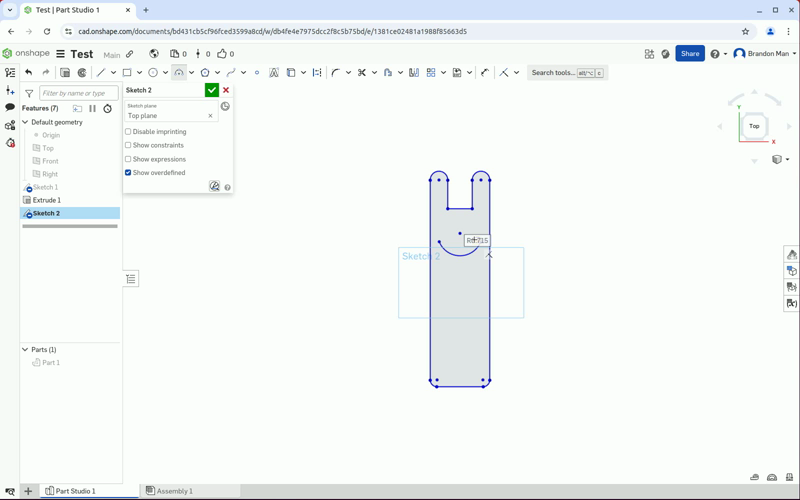
scroll(6)
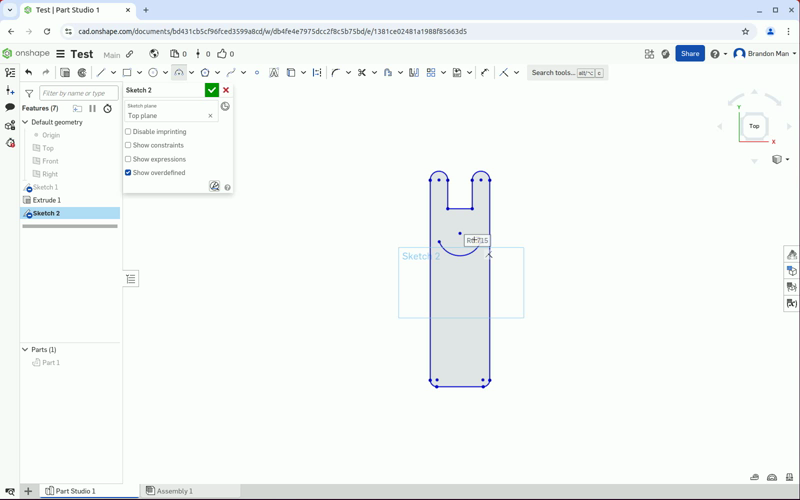
scroll(6)
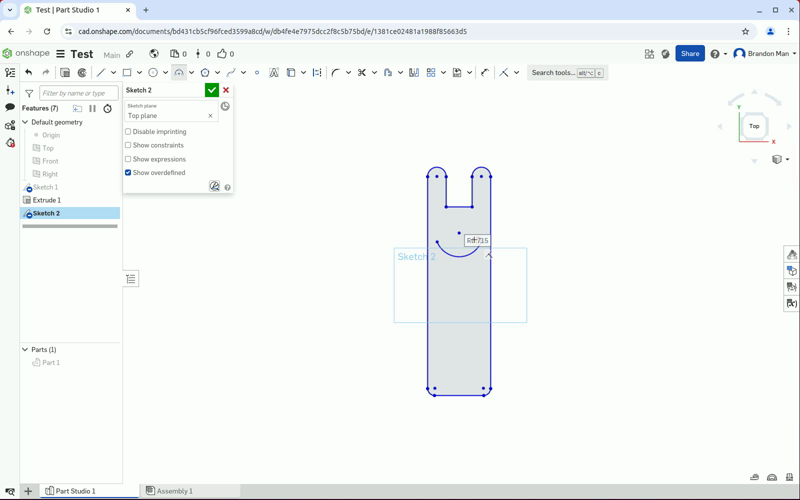
scroll(6)
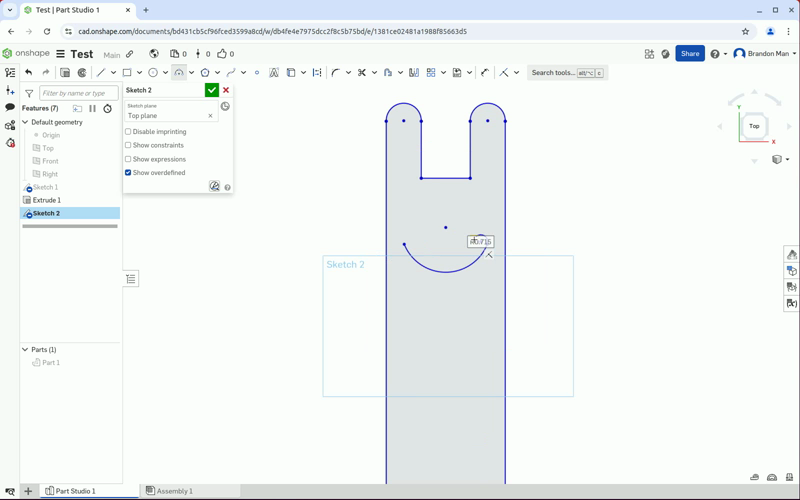
scroll(6)
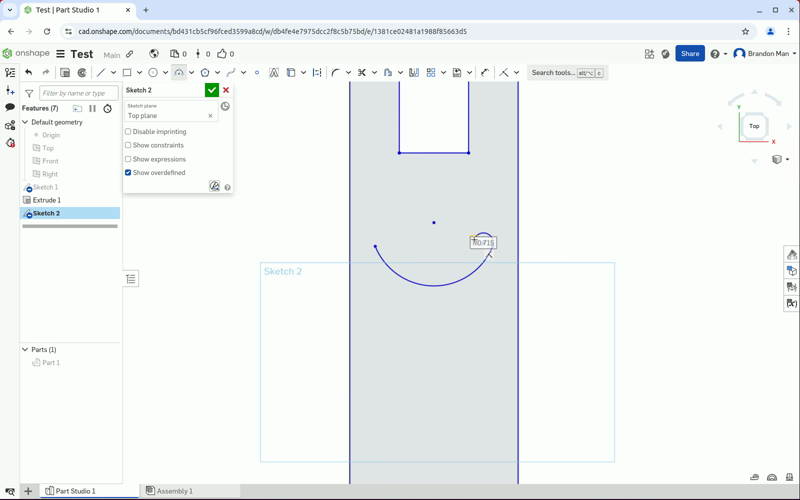
scroll(6)
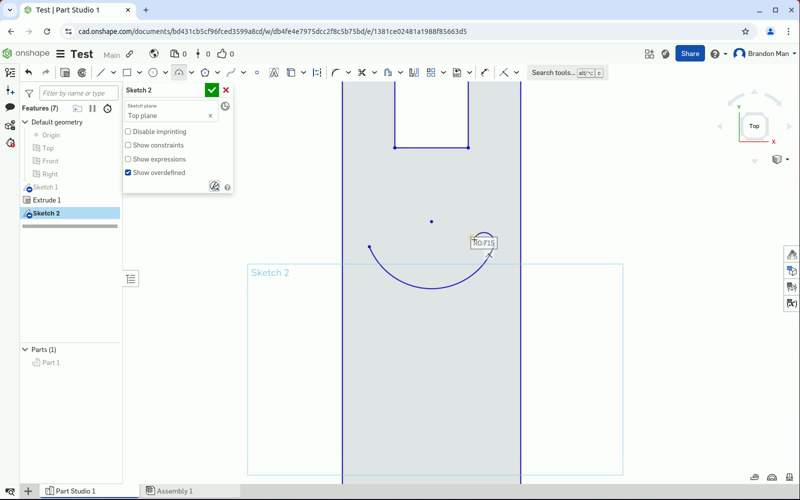
scroll(6)
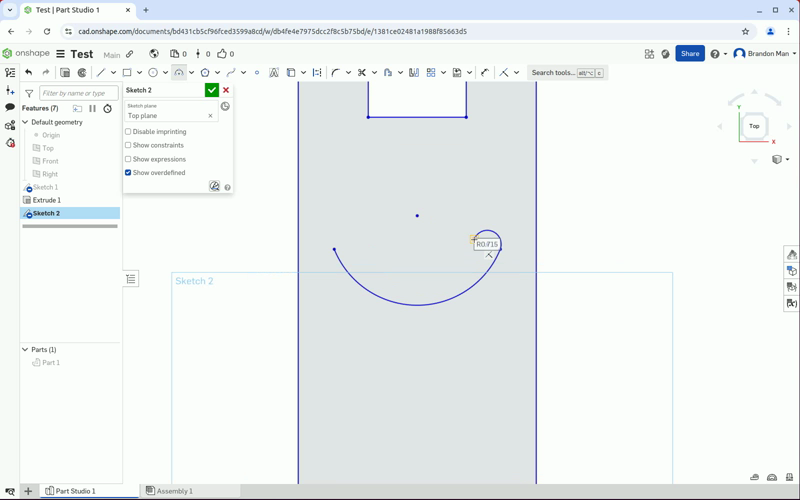
scroll(6)
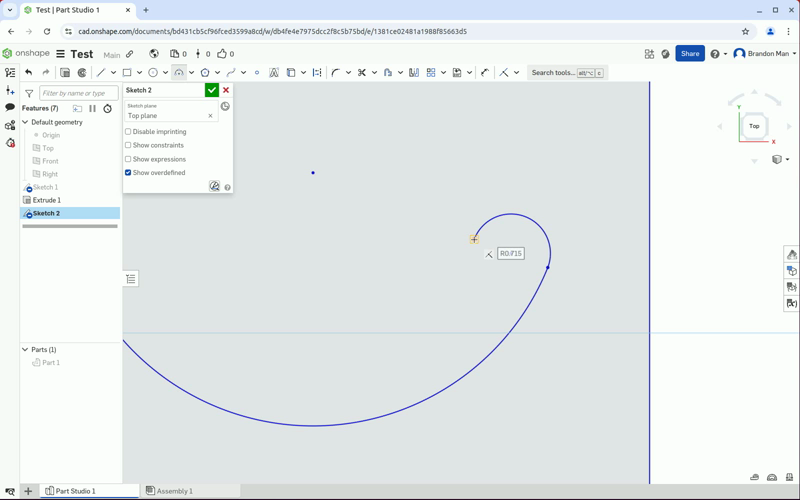
click(474, 239)
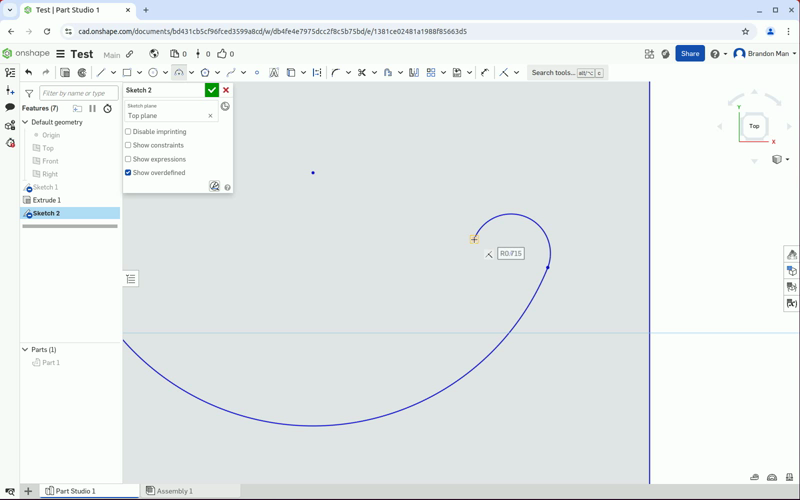
scroll(-6)
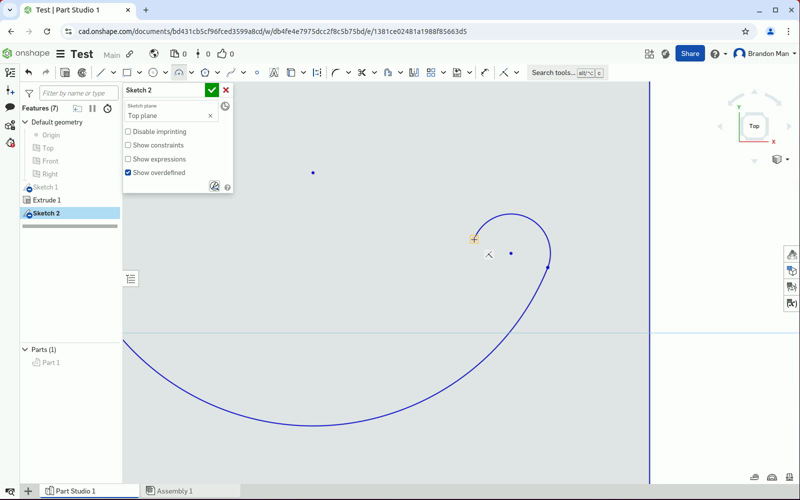
scroll(-6)
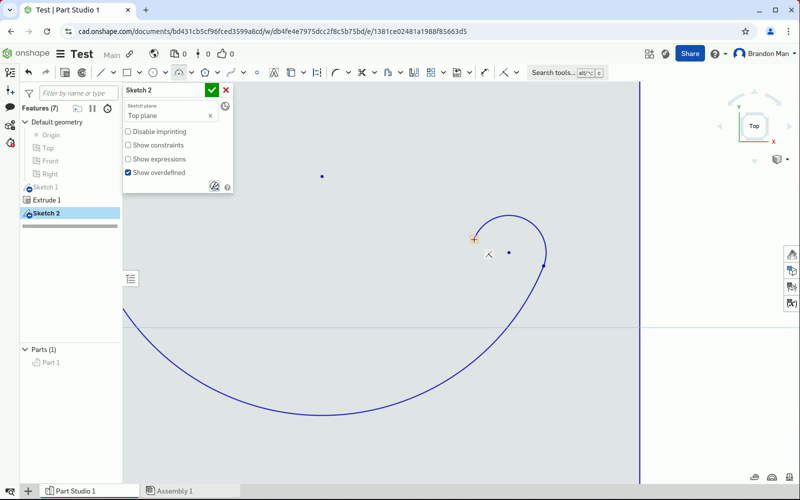
scroll(-6)
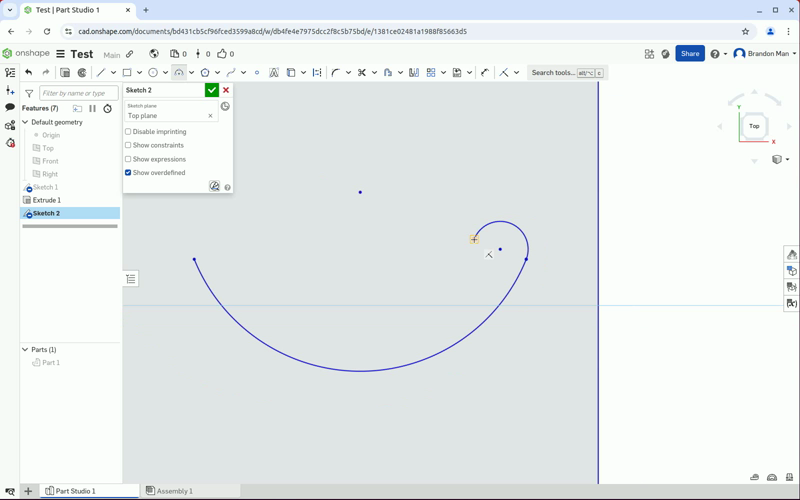
scroll(-6)
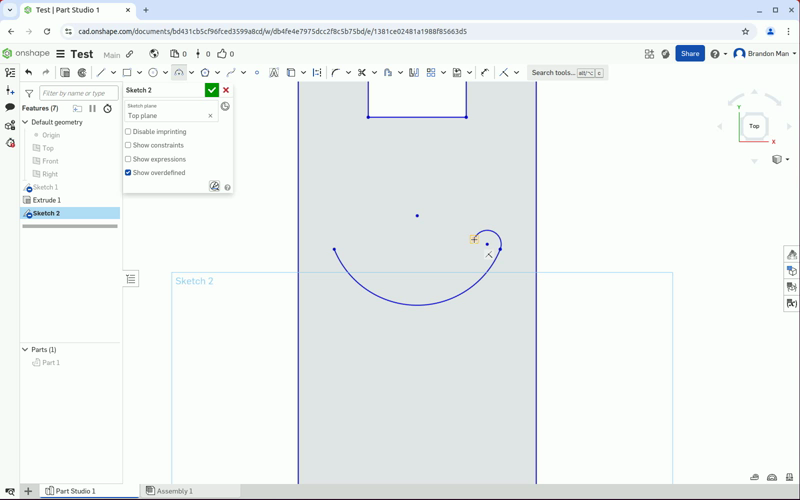
scroll(-6)
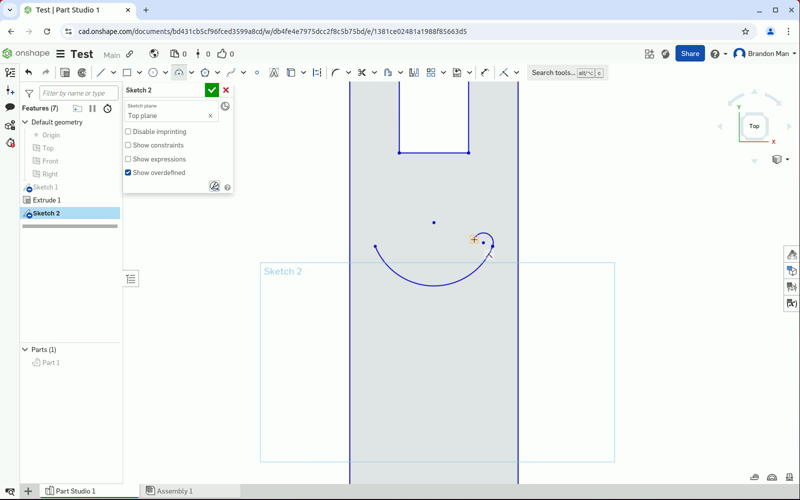
scroll(-6)
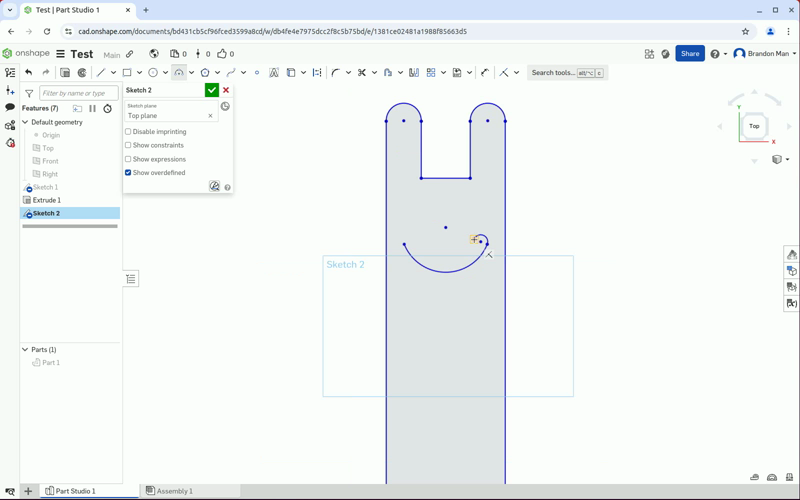
scroll(-6)
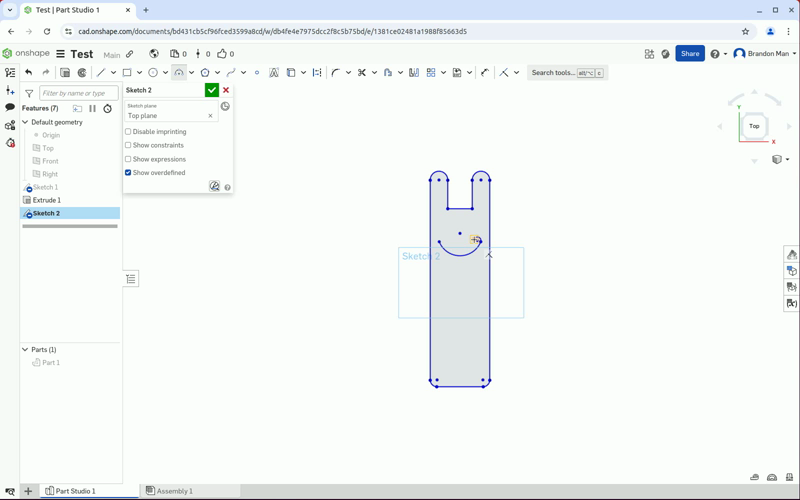
key_down(shift)
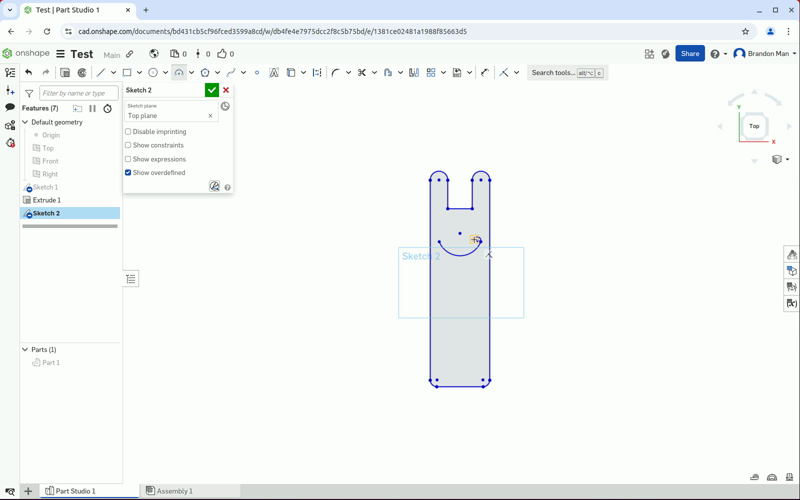
mouse_move(445, 239)
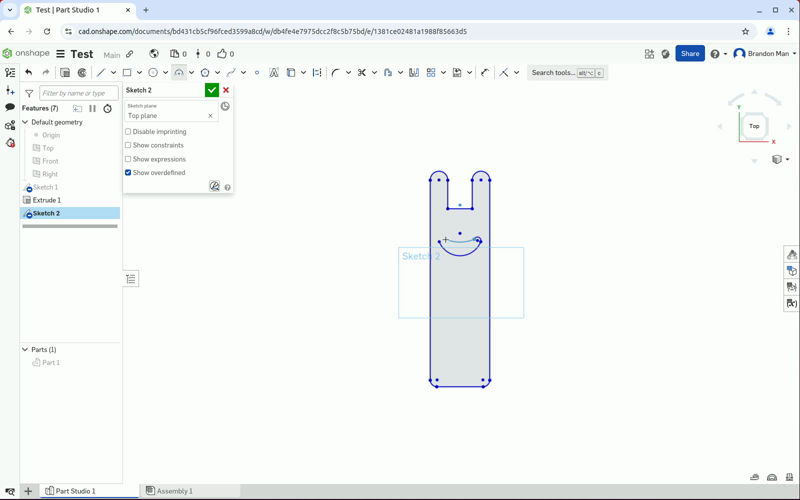
click(445, 239)
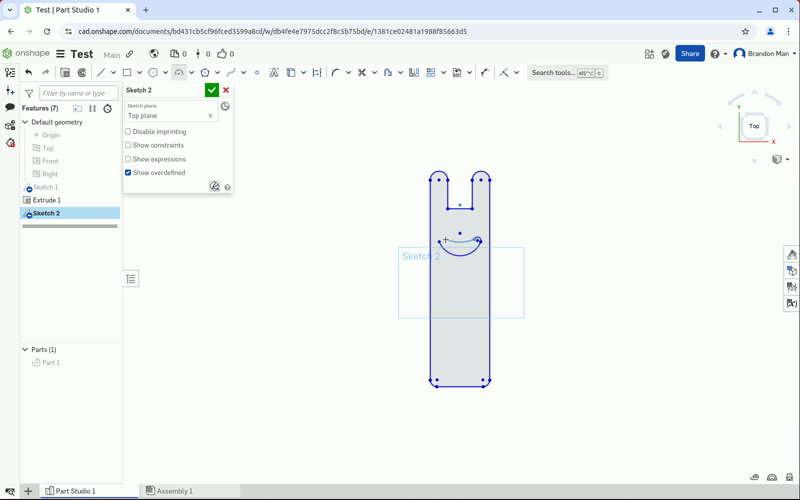
mouse_move(459, 249)
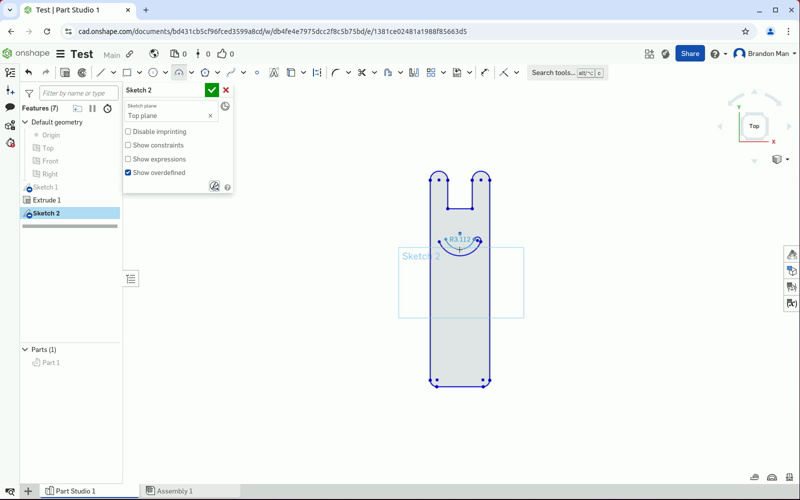
click(459, 249)
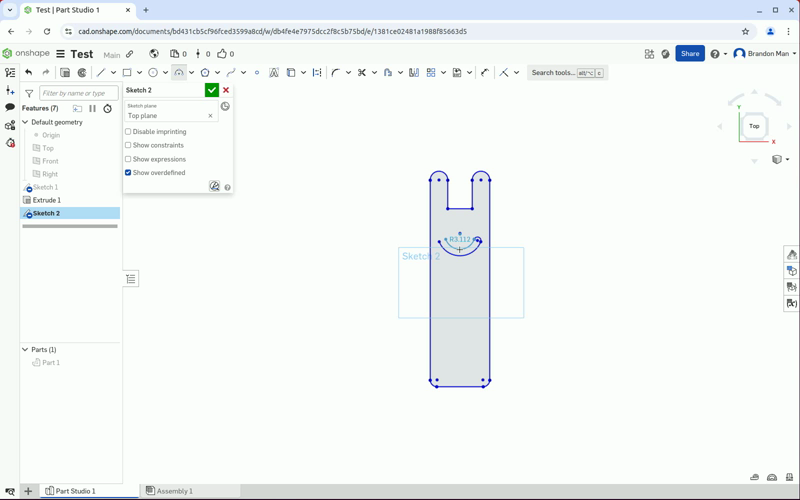
key_up(shift)
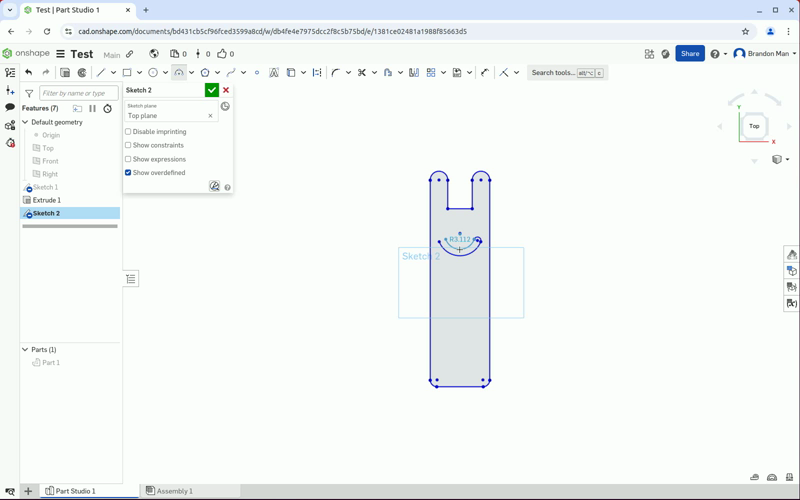
mouse_move(445, 239)
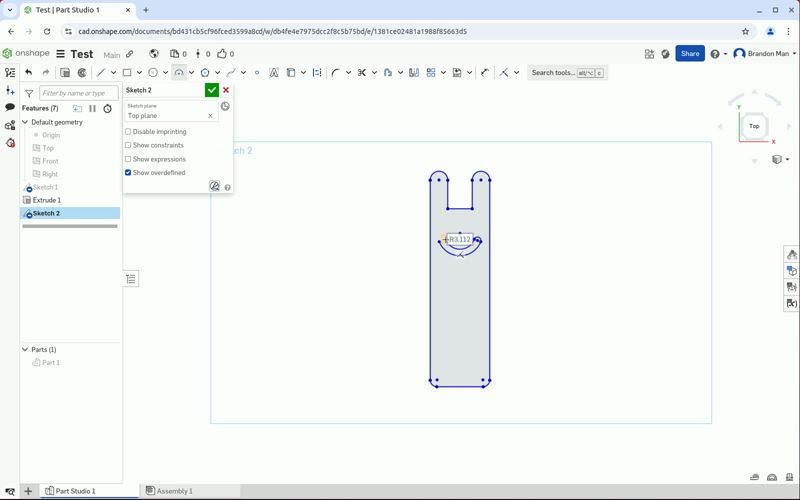
click(445, 239)
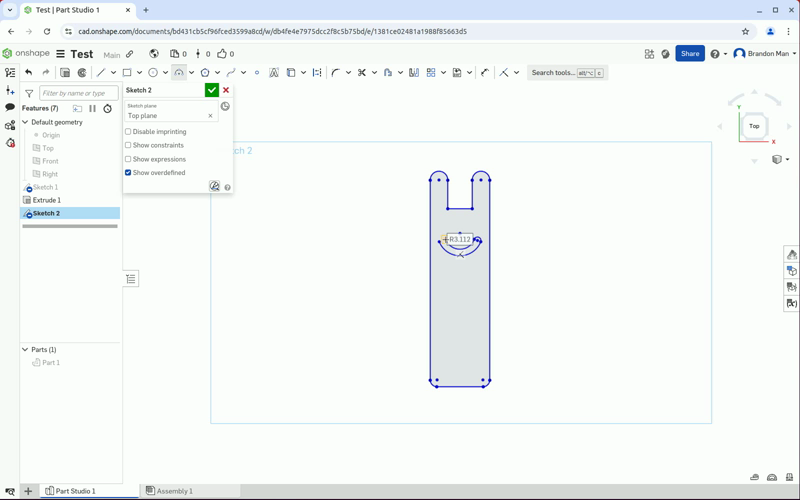
mouse_move(439, 241)
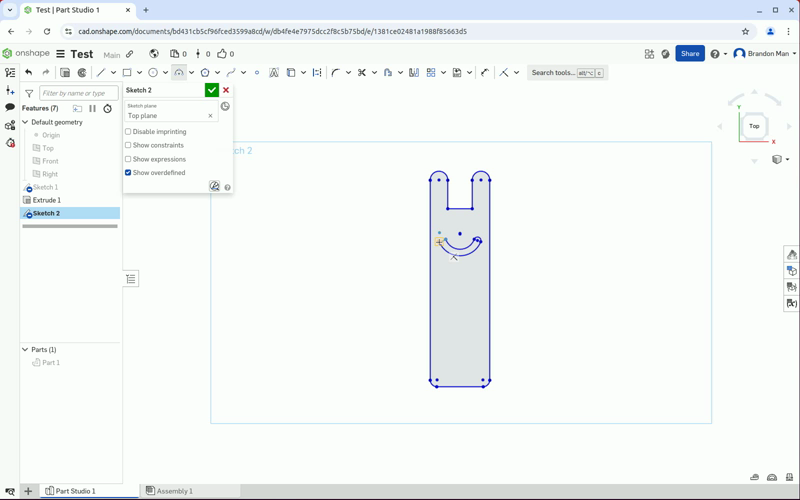
scroll(6)
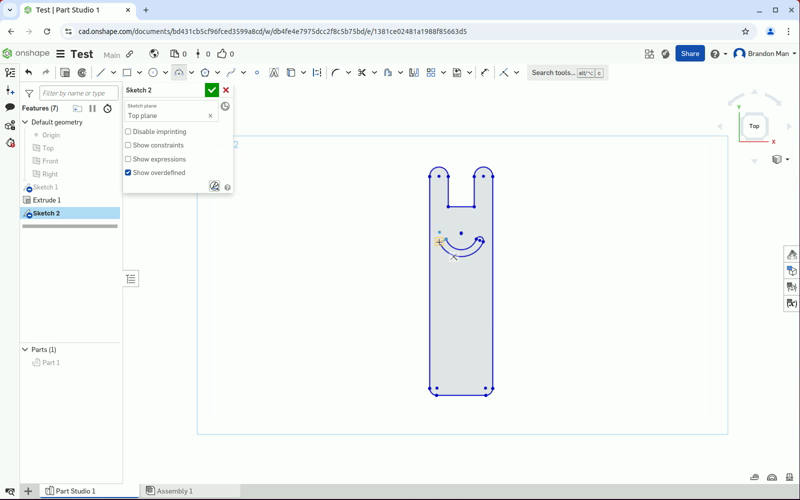
scroll(6)
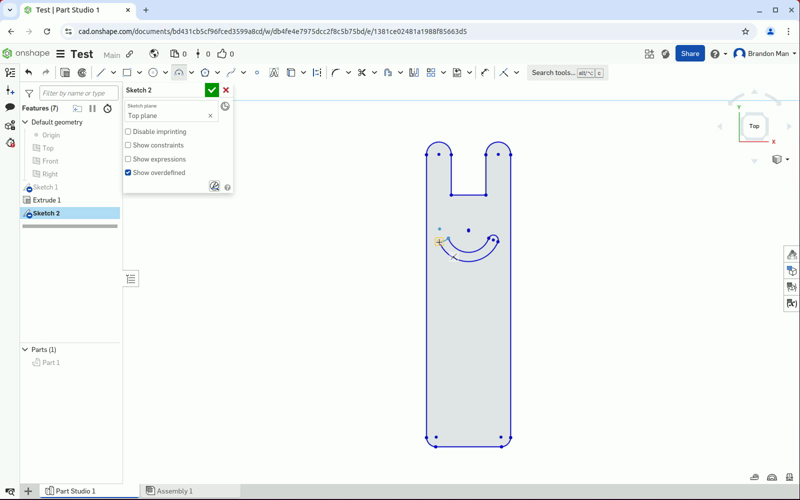
scroll(6)
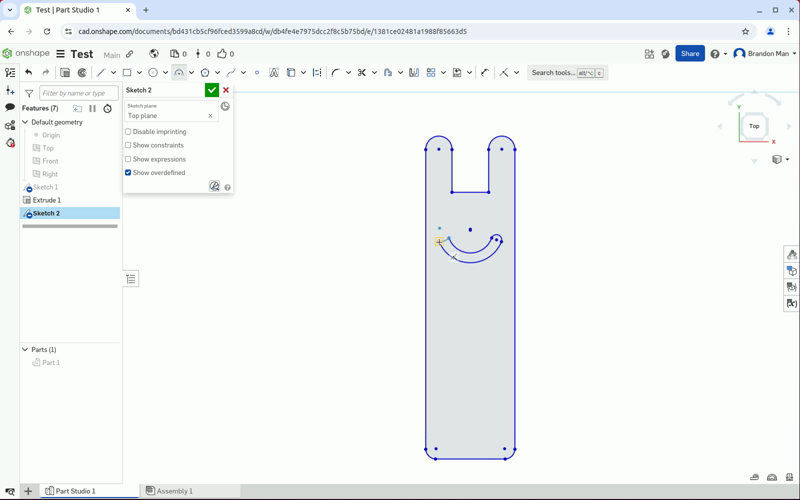
scroll(6)
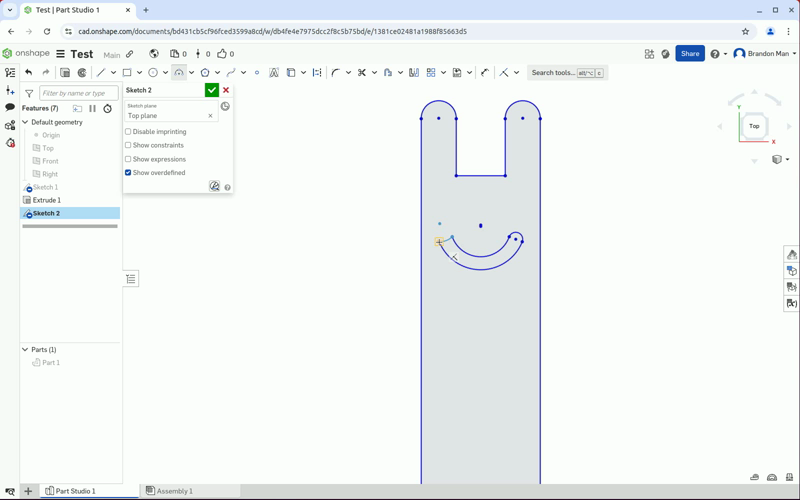
scroll(6)
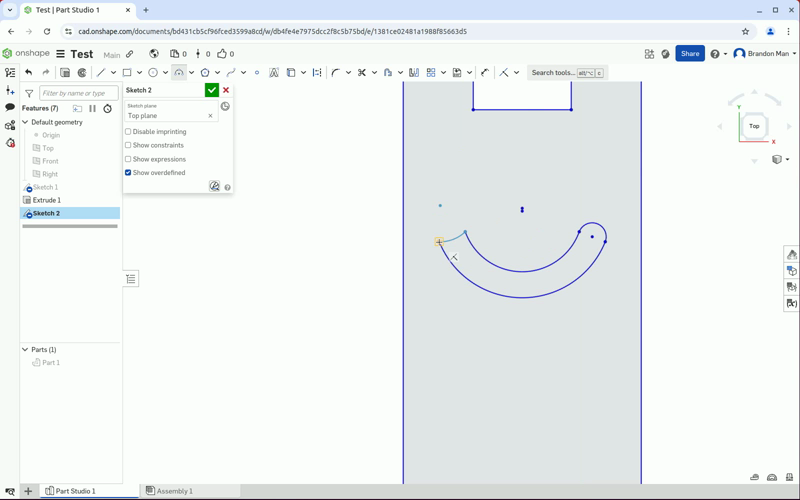
scroll(6)
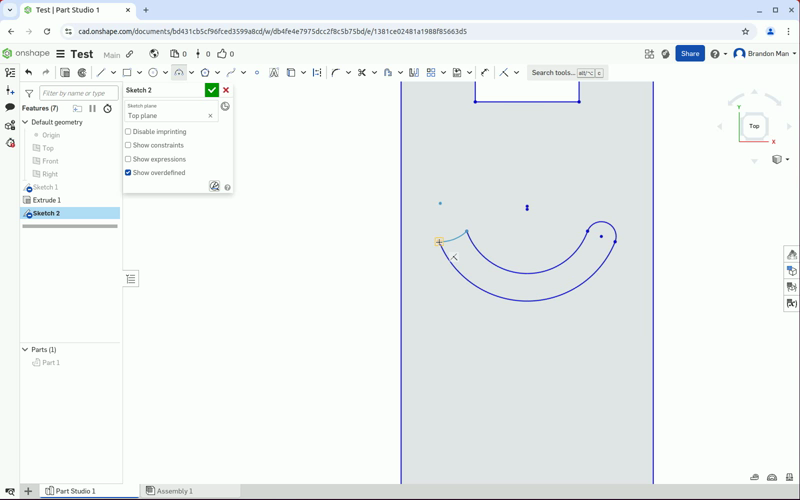
scroll(6)
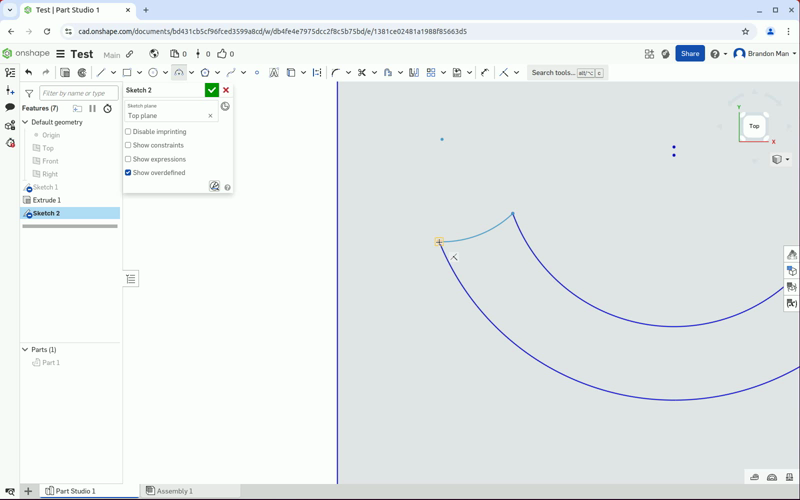
click(439, 241)
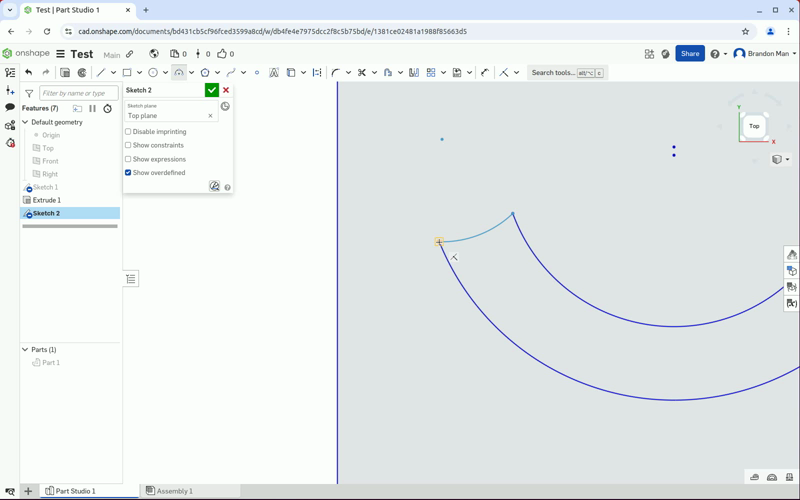
scroll(-6)
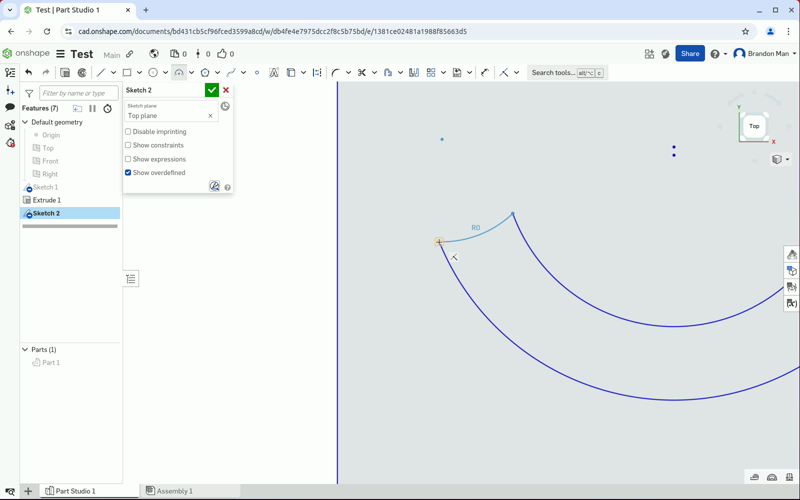
scroll(-6)
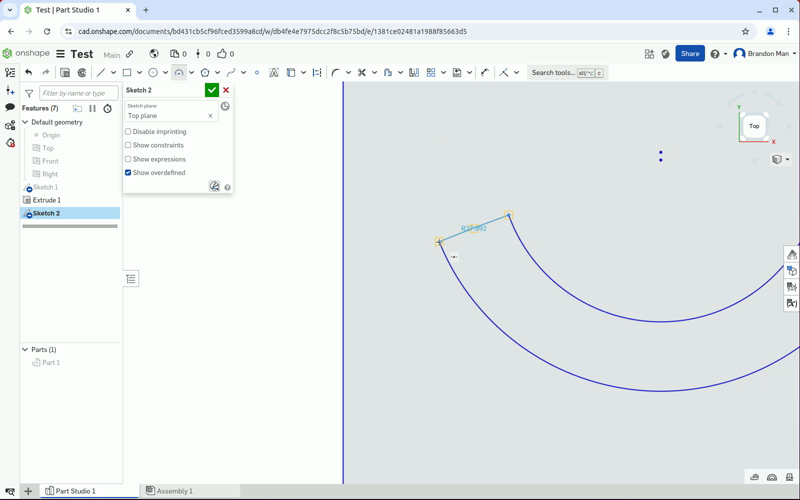
scroll(-6)
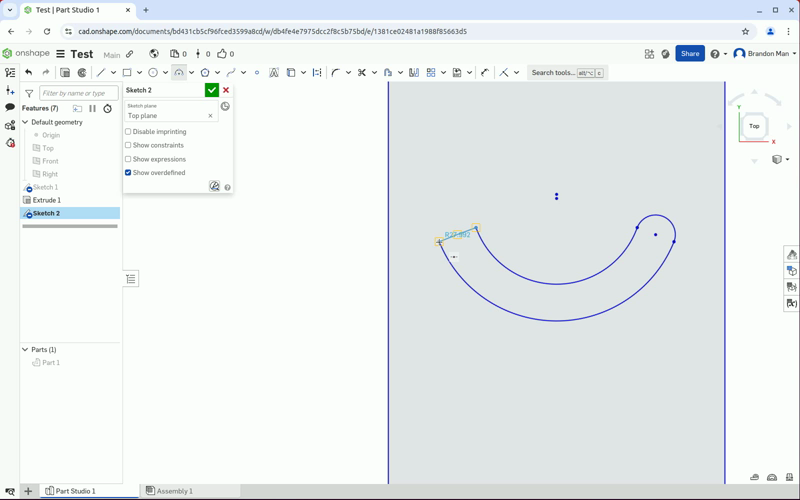
scroll(-6)
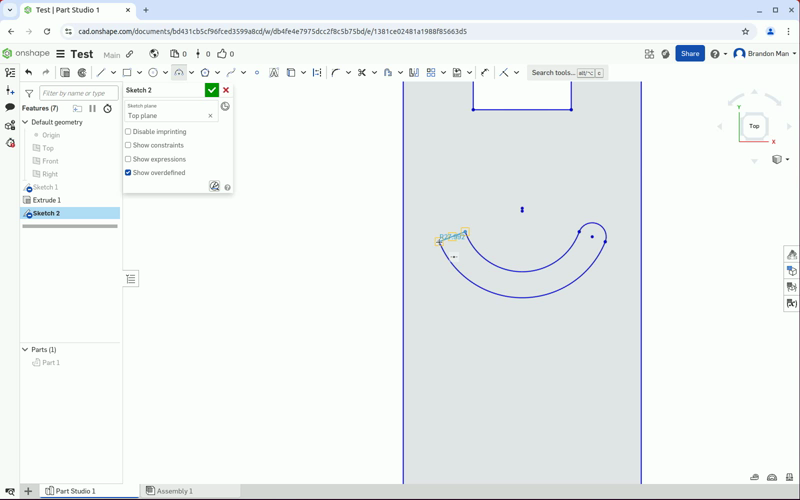
scroll(-6)
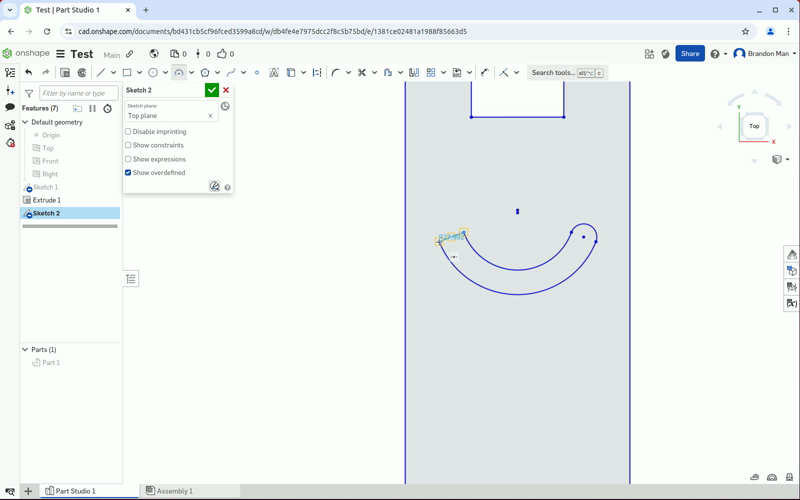
scroll(-6)
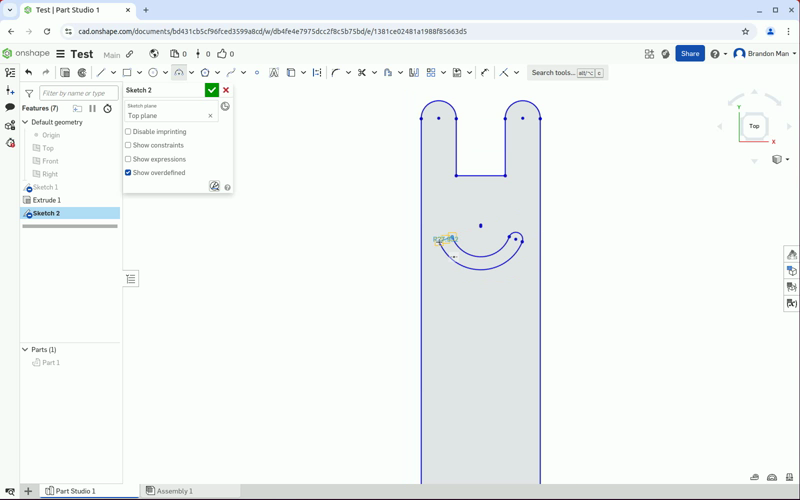
scroll(-6)
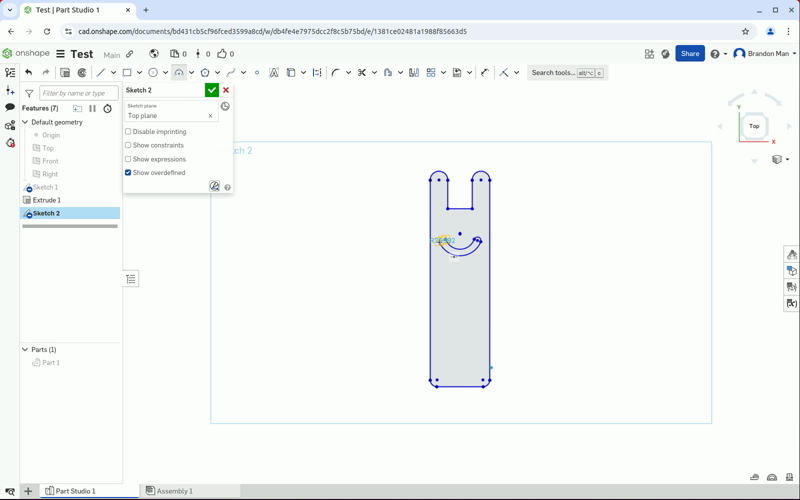
key_down(shift)
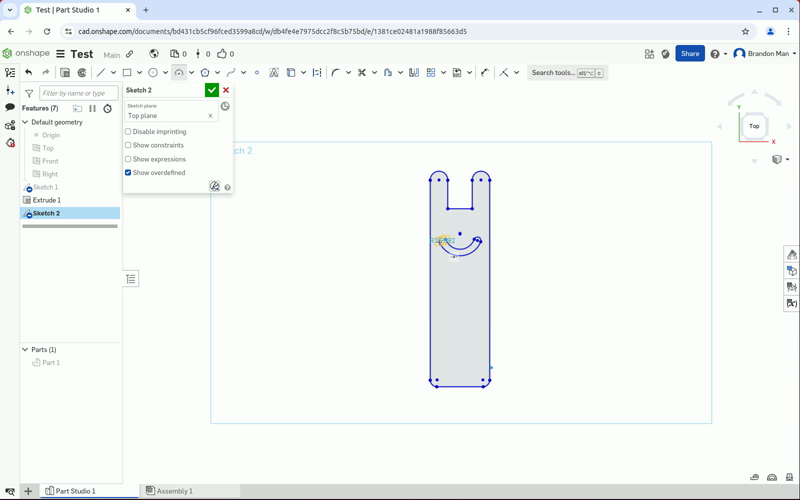
mouse_move(441, 237)
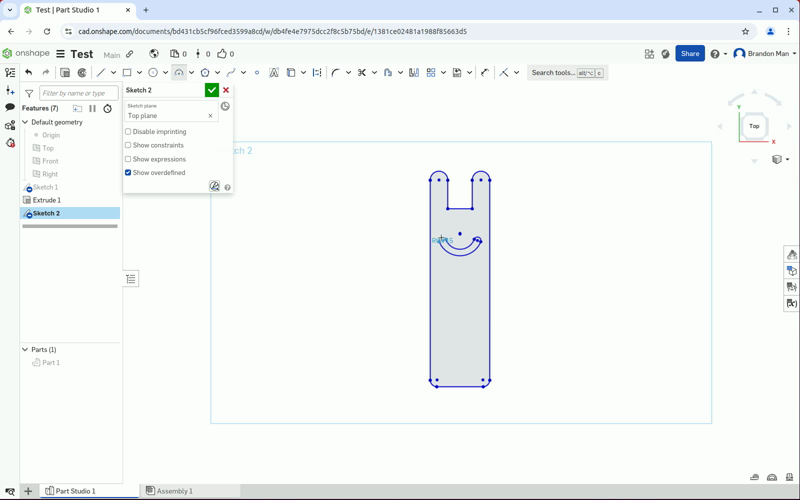
scroll(6)
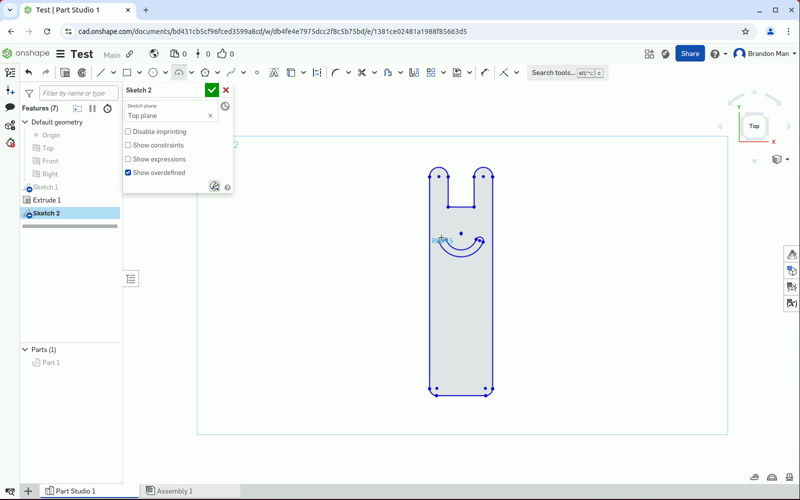
scroll(6)
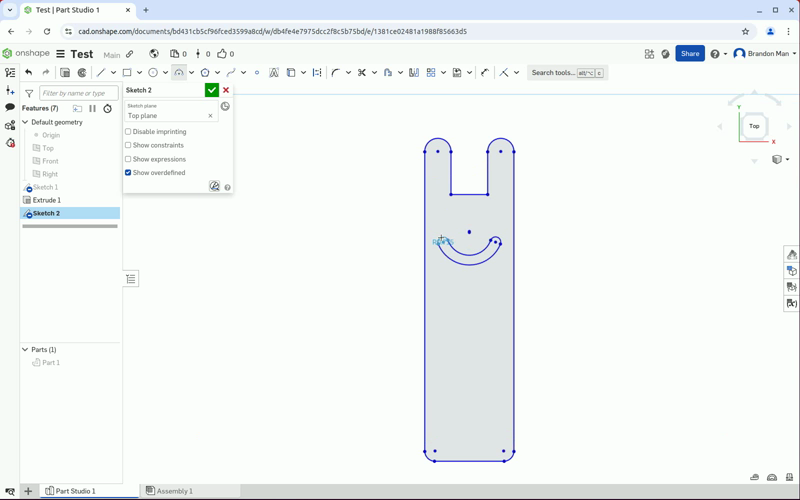
scroll(6)
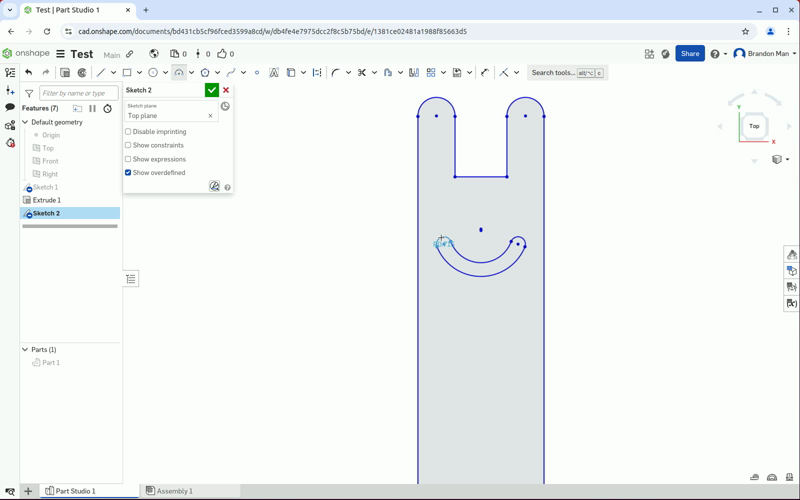
scroll(6)
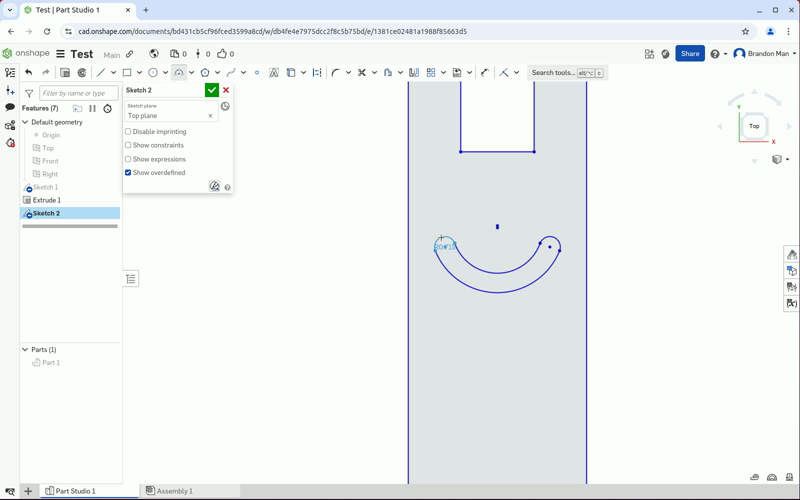
scroll(6)
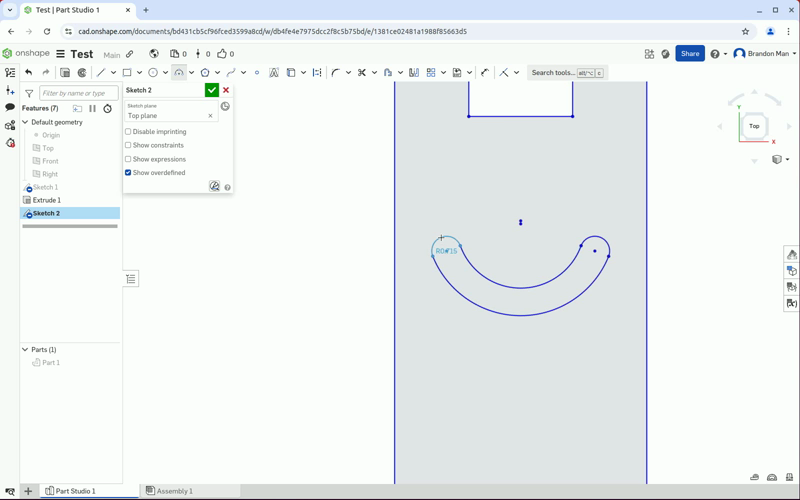
scroll(6)
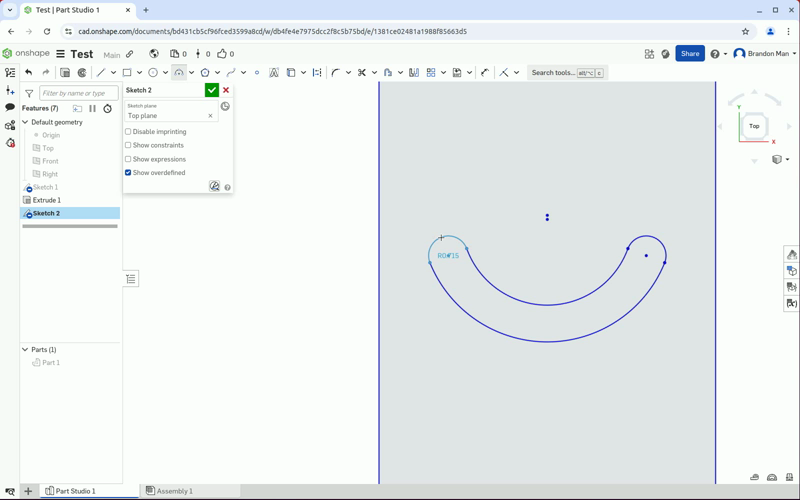
scroll(6)
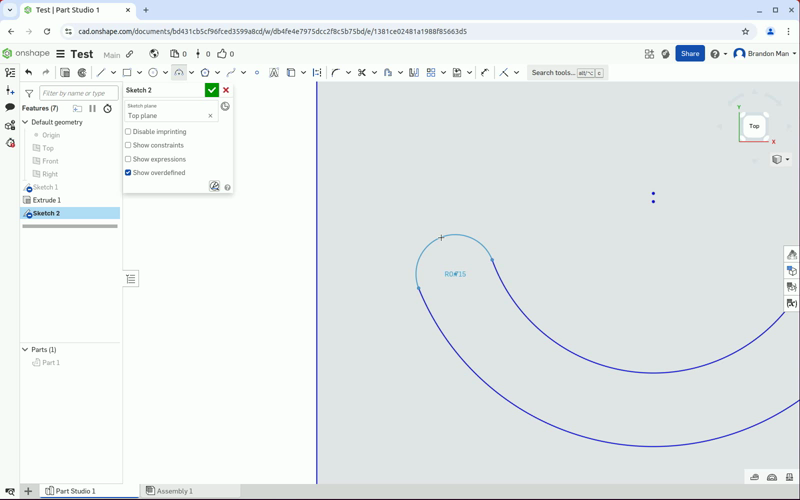
click(441, 237)
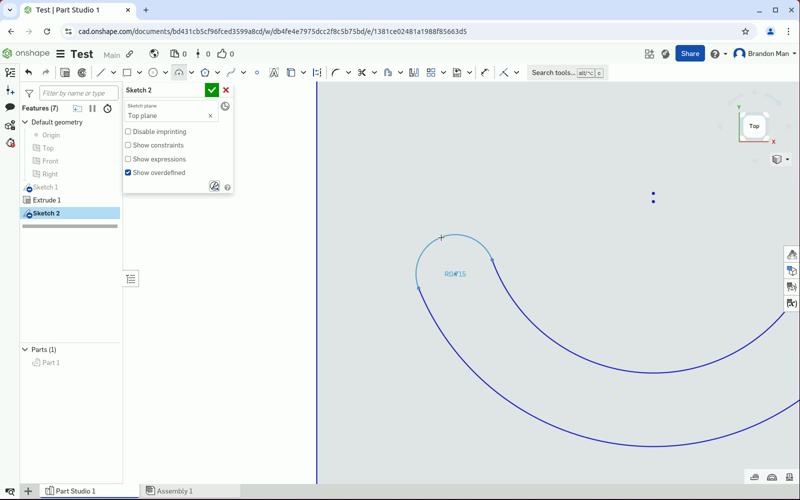
scroll(-6)
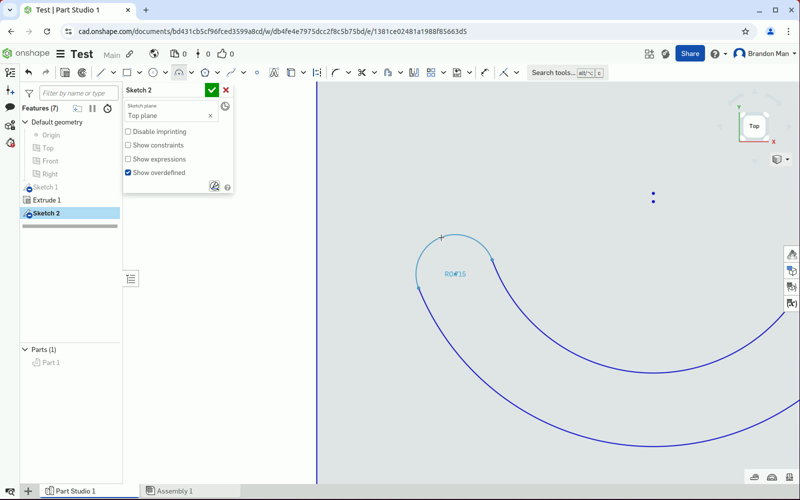
scroll(-6)
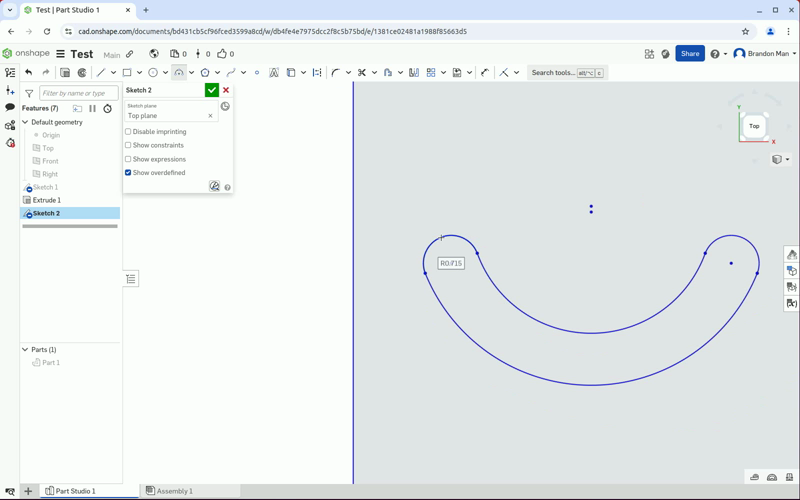
scroll(-6)
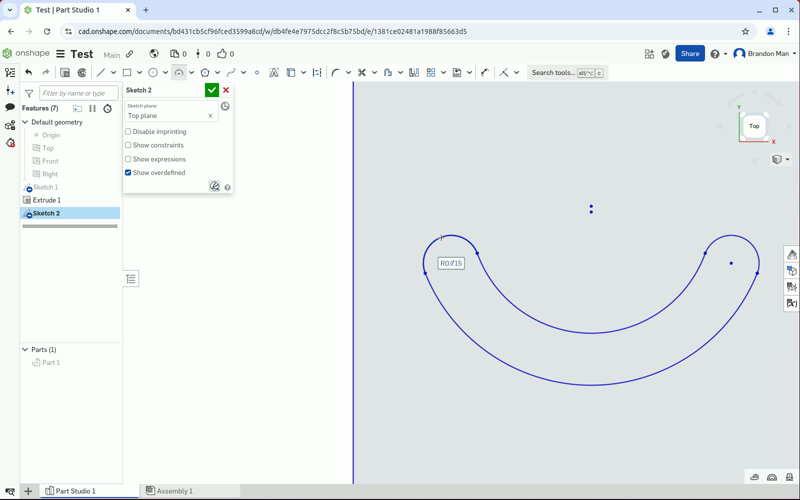
scroll(-6)
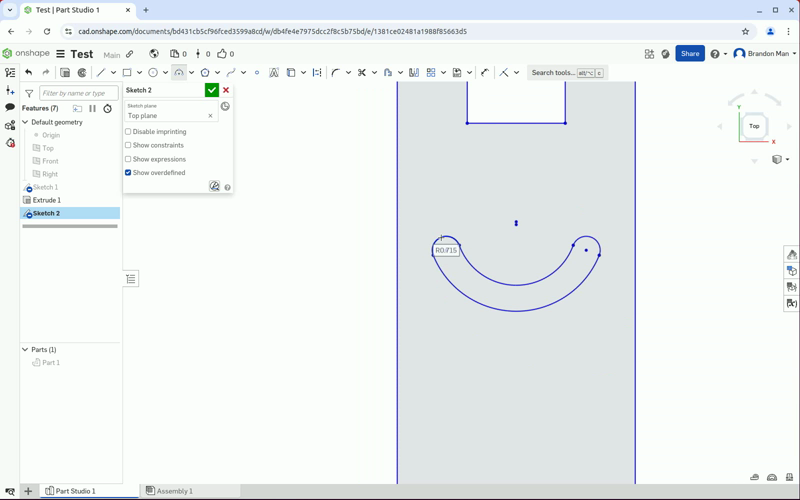
scroll(-6)
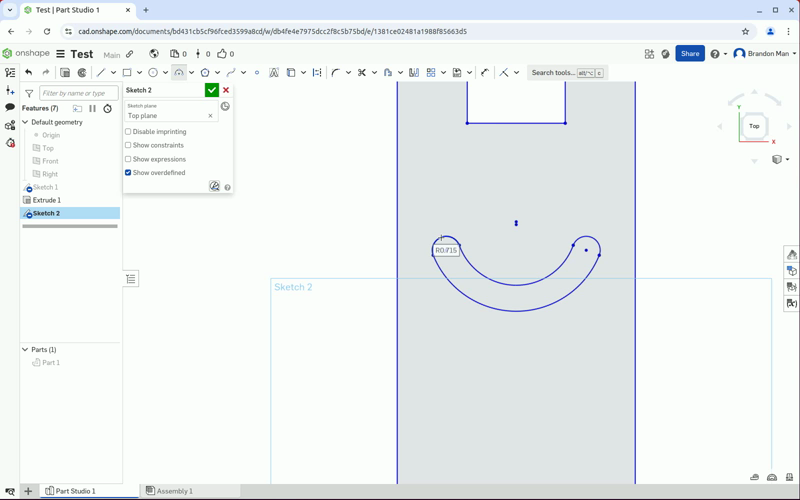
scroll(-6)
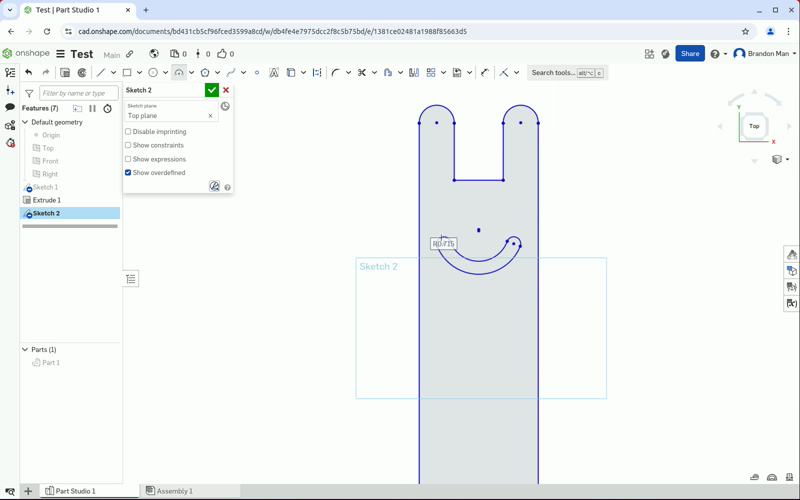
scroll(-6)
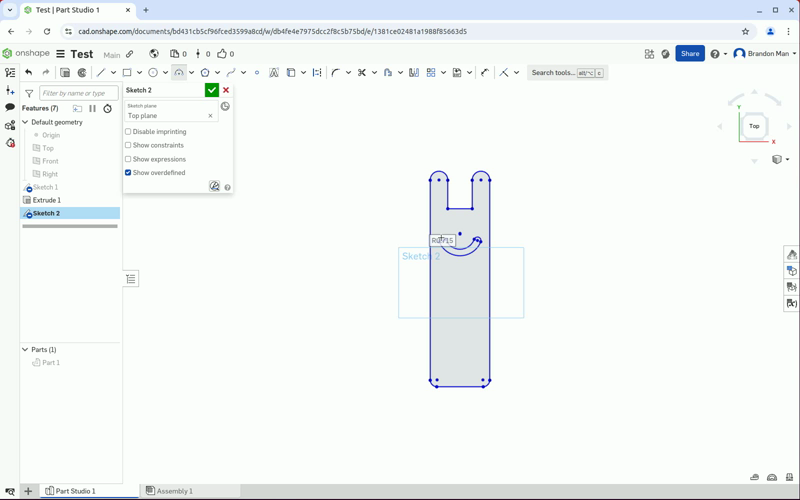
key_up(shift)
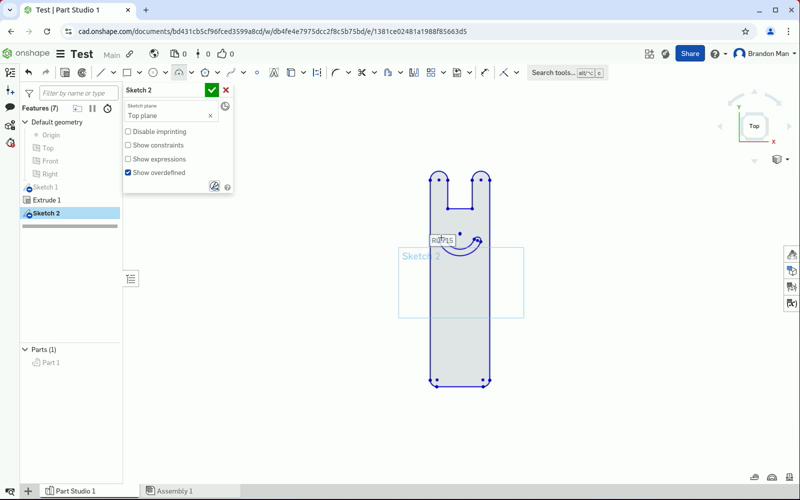
key(esc)
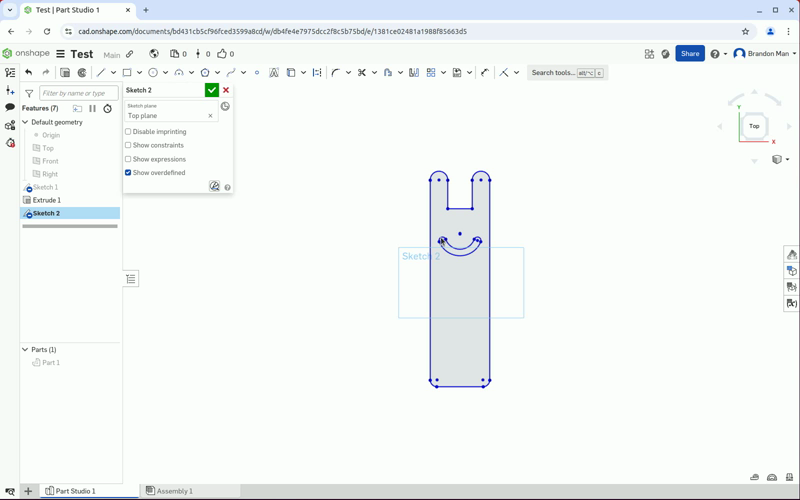
key(a)
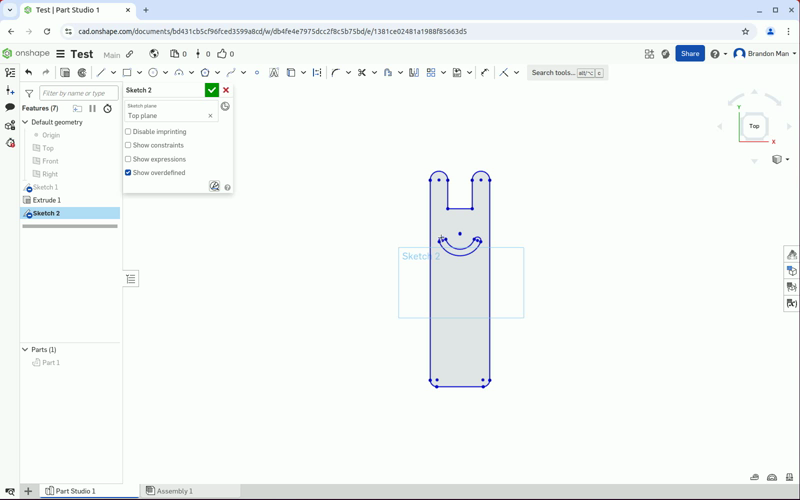
key_down(shift)
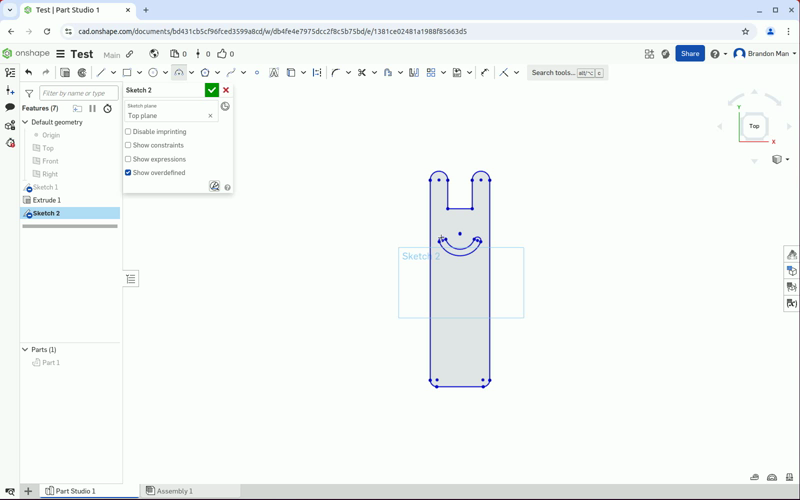
mouse_move(439, 366)
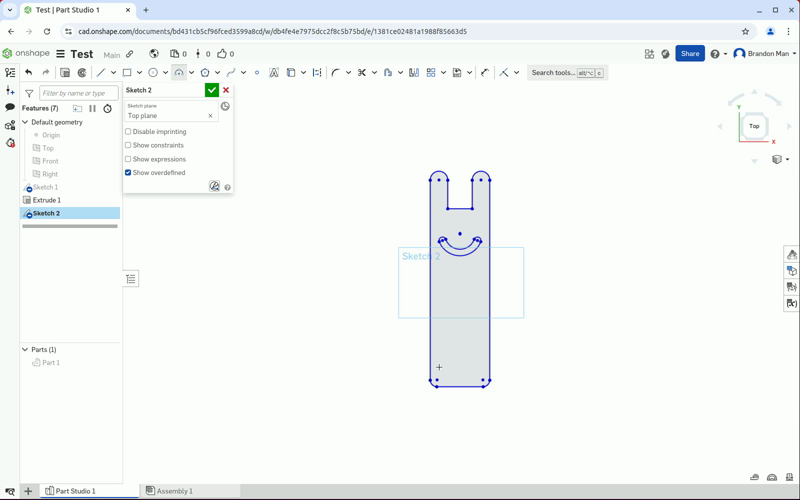
click(439, 366)
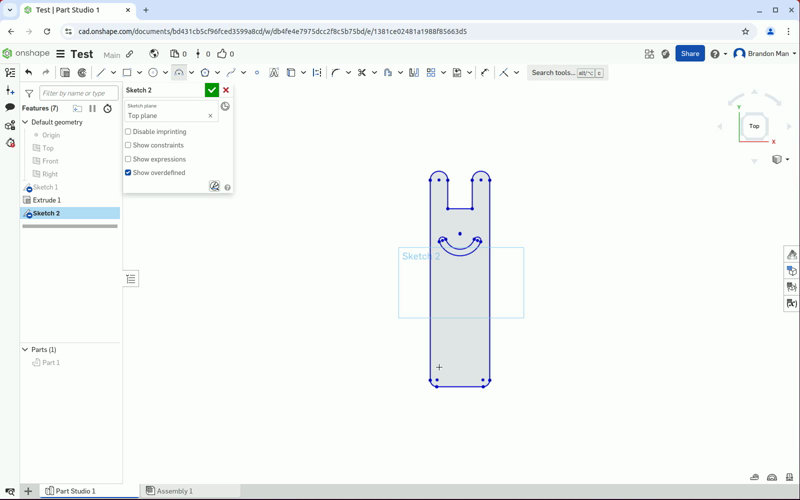
key_up(shift)
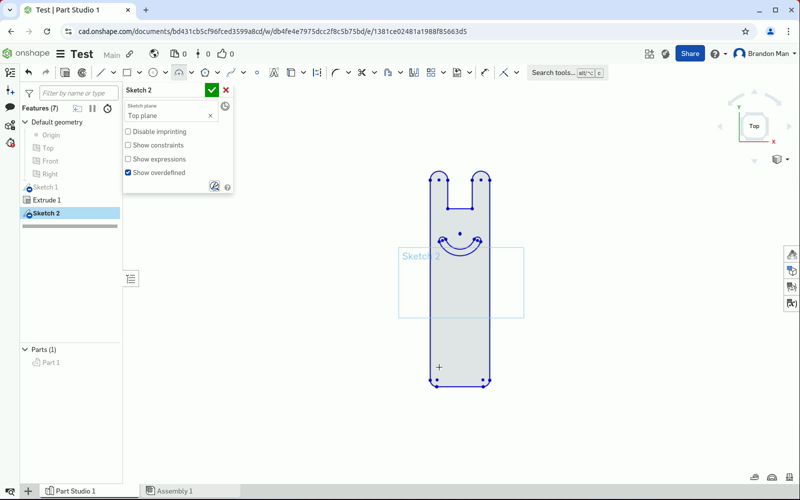
key_down(shift)
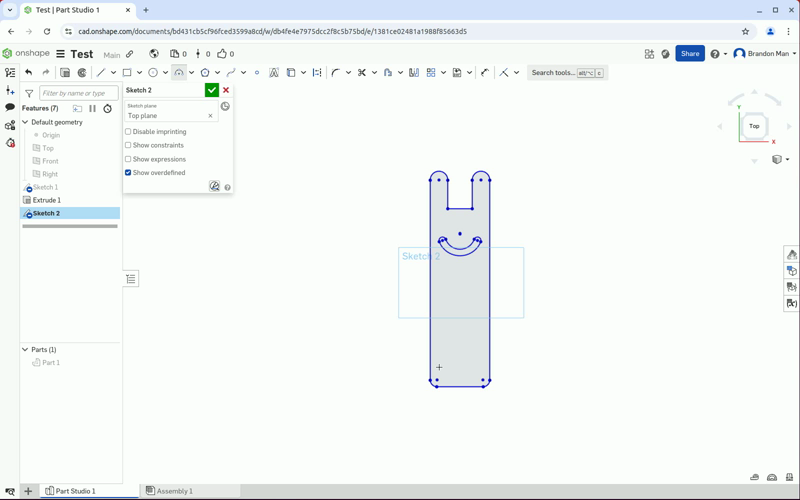
mouse_move(445, 373)
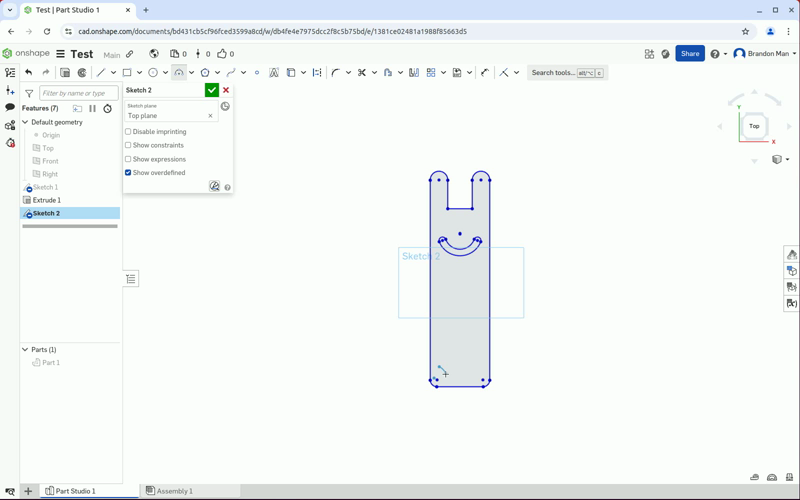
click(445, 373)
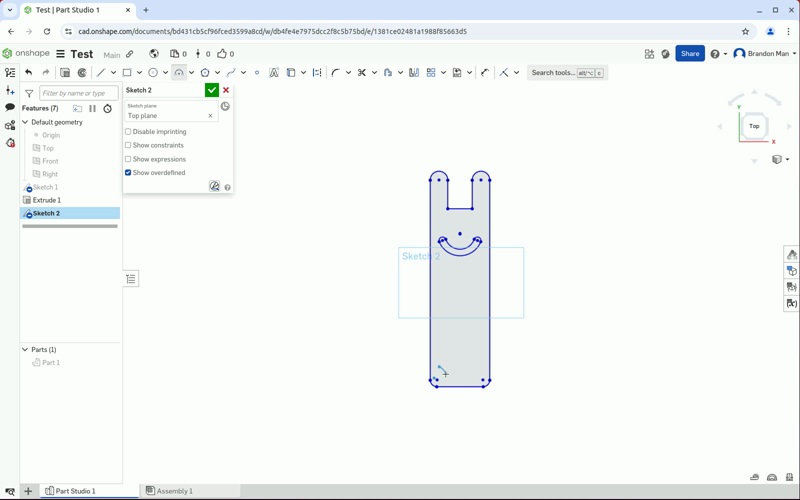
mouse_move(440, 371)
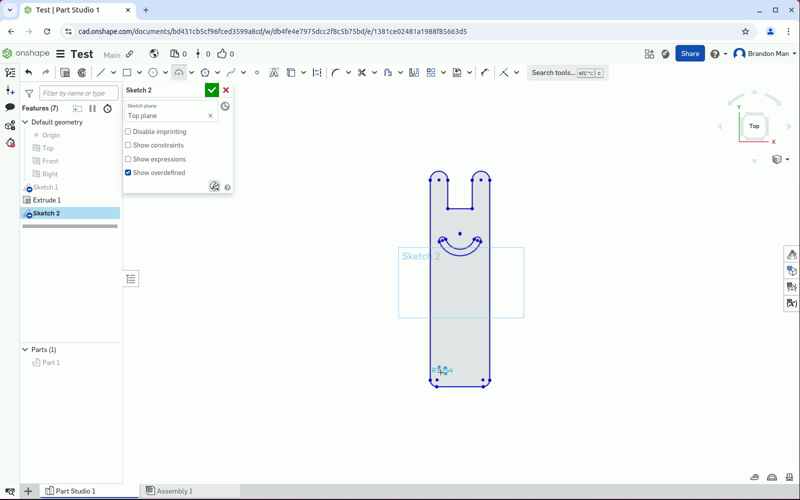
click(440, 371)
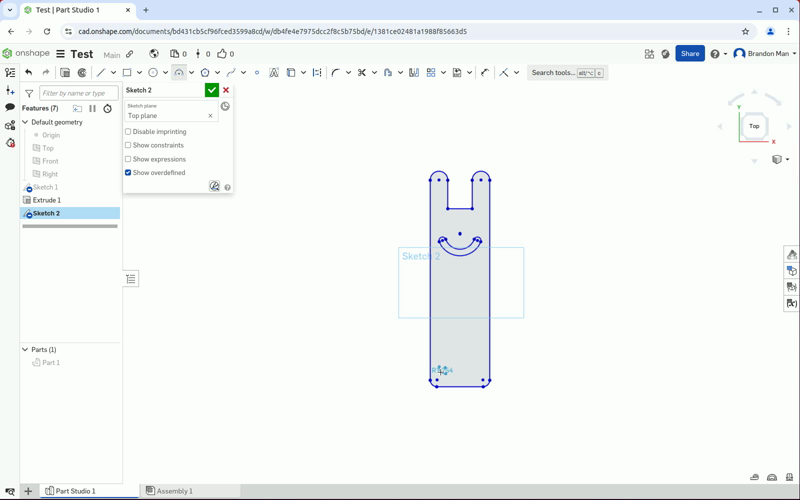
key_up(shift)
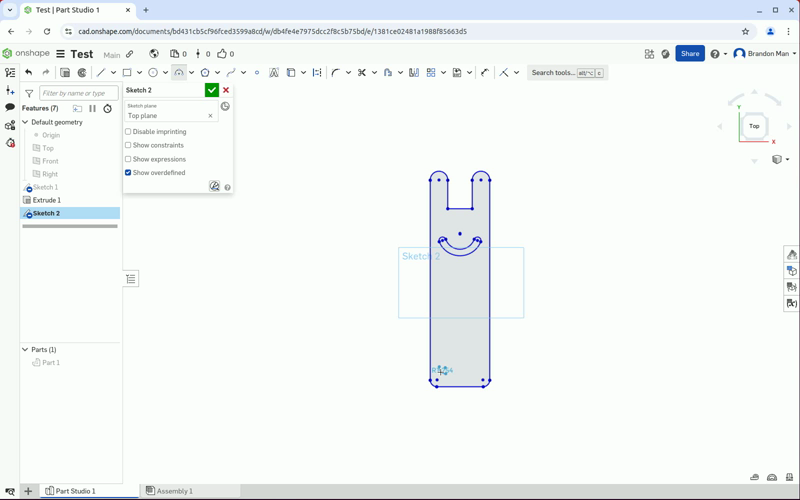
key(esc)
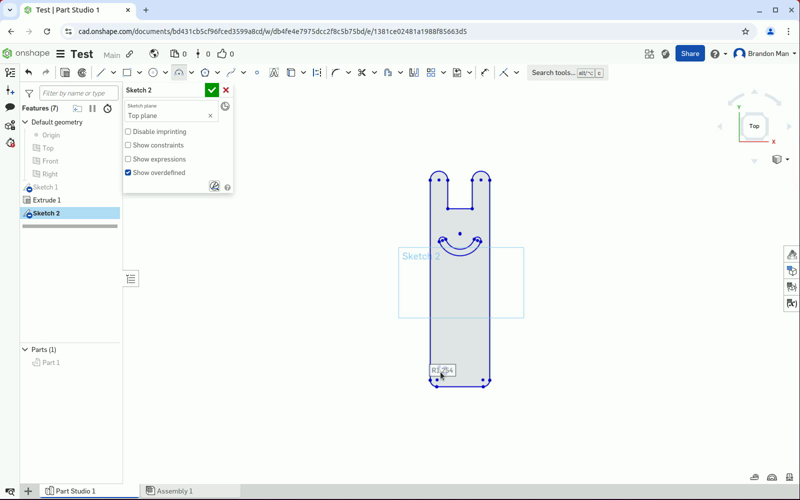
key(l)
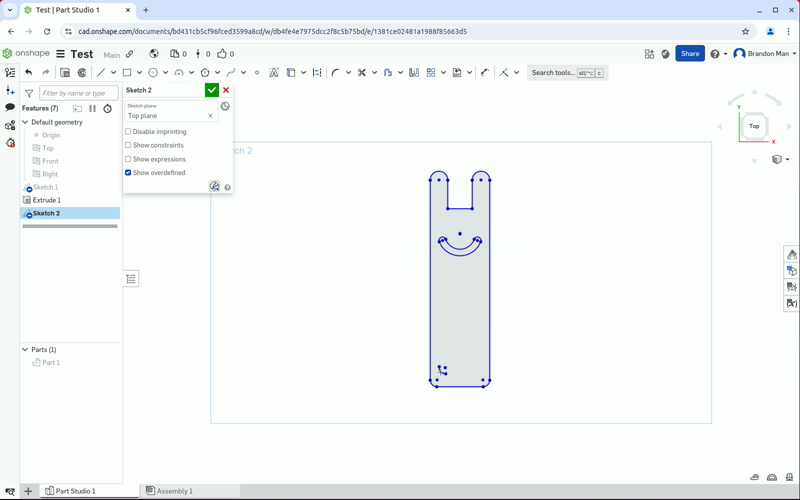
mouse_move(445, 373)
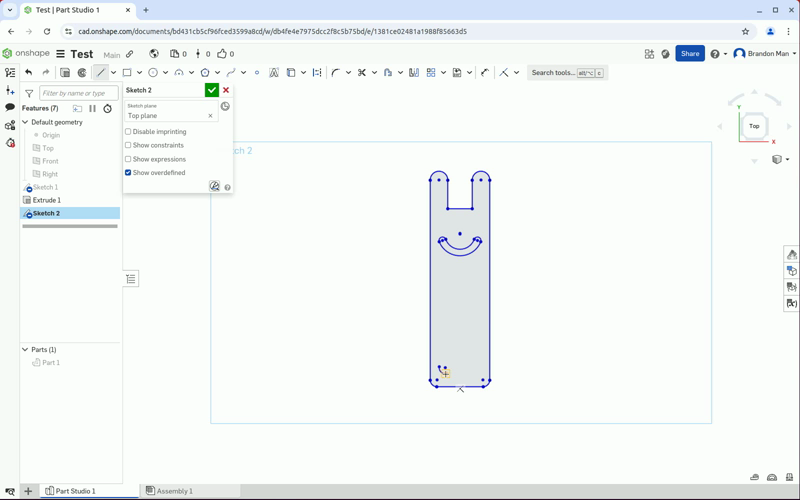
click(445, 373)
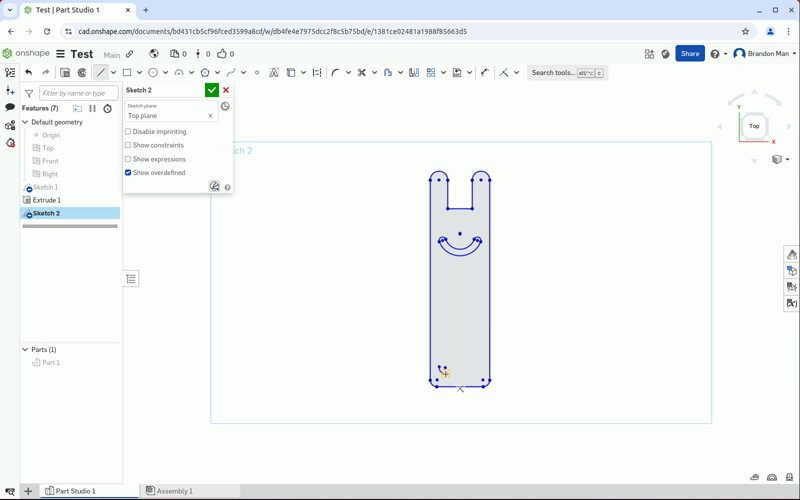
key_down(shift)
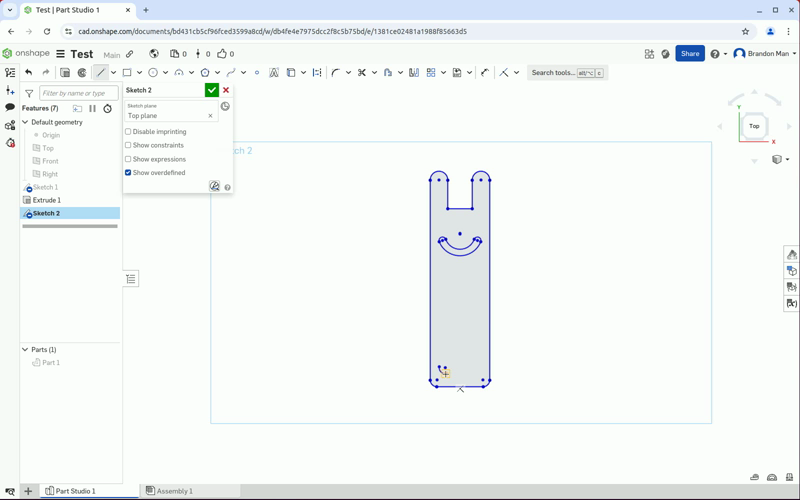
mouse_move(475, 373)
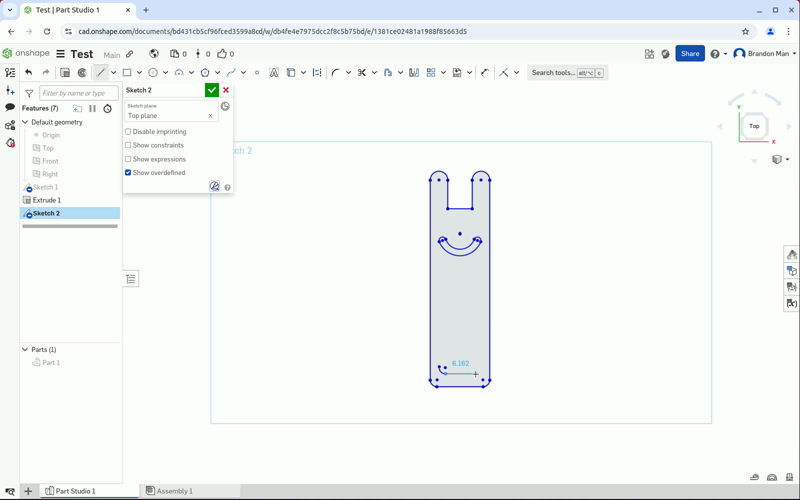
mouse_move(474, 373)
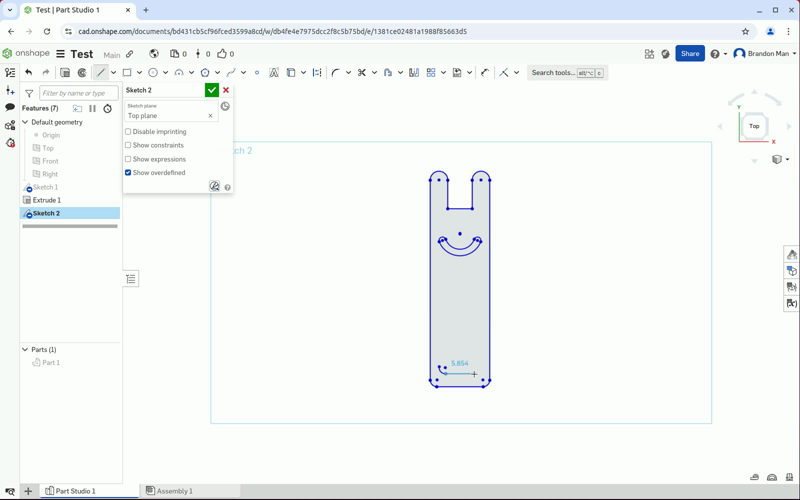
click(474, 373)
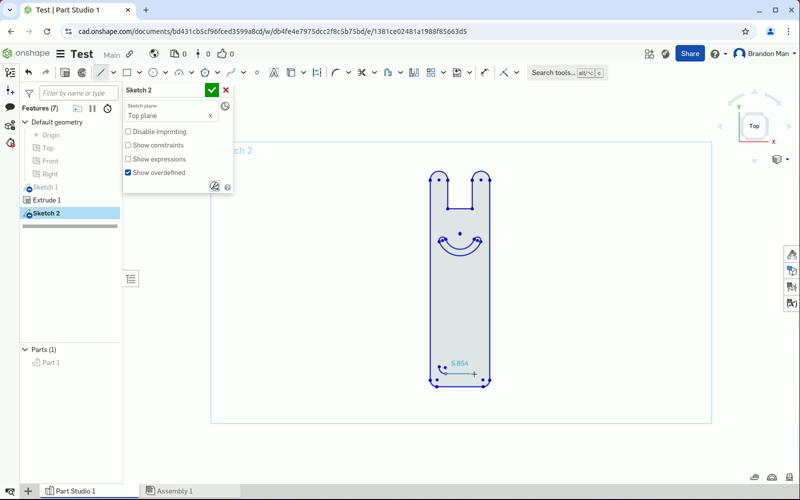
key_up(shift)
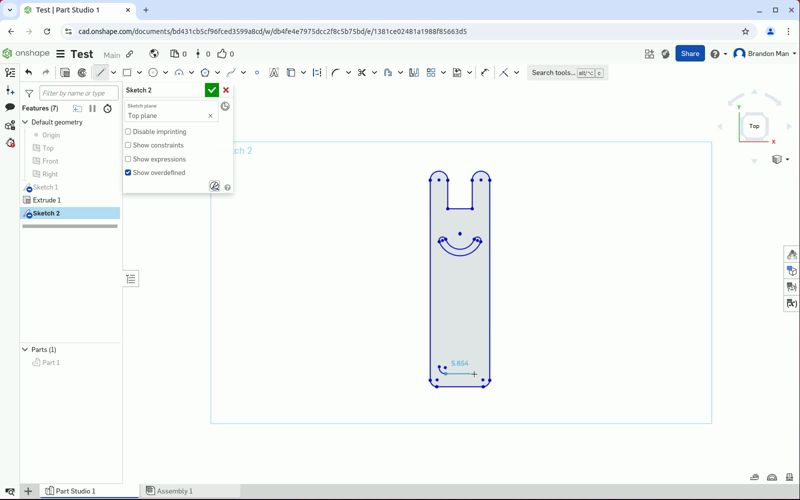
key(esc)
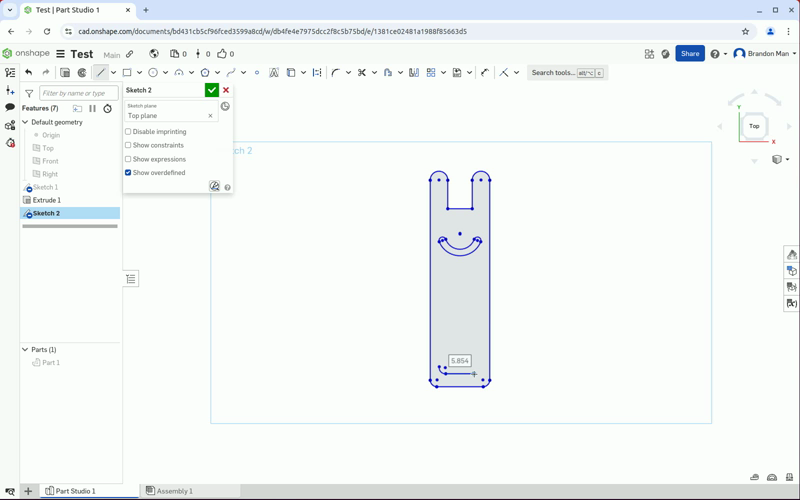
key(a)
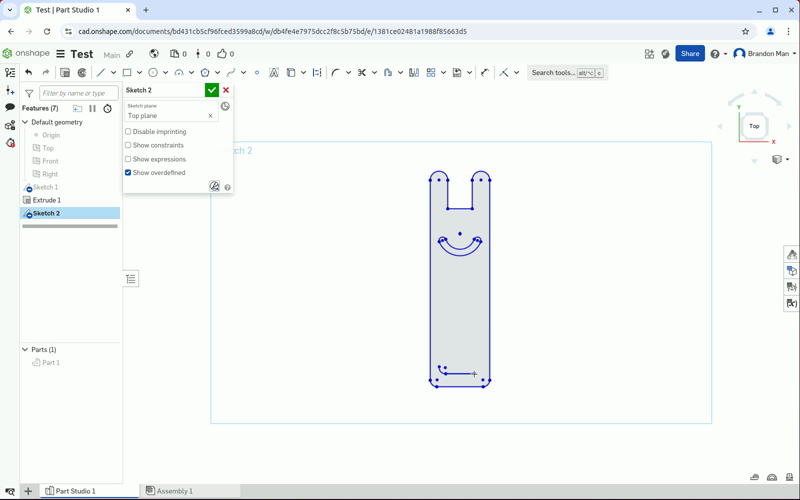
mouse_move(474, 373)
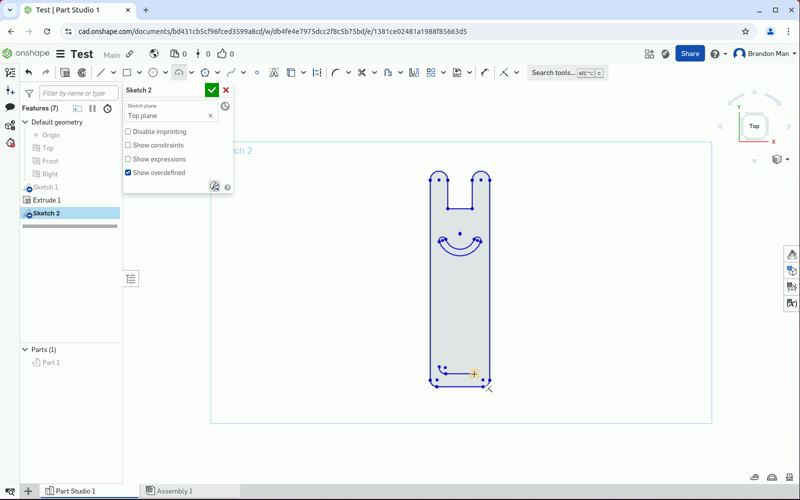
click(474, 373)
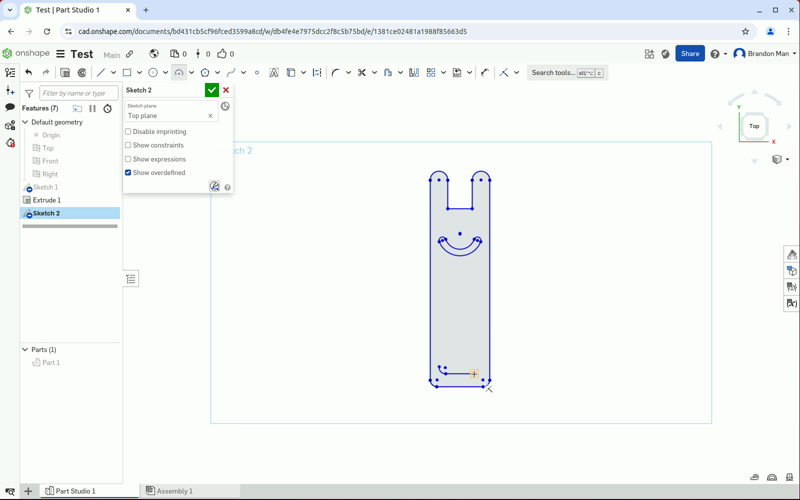
key_down(shift)
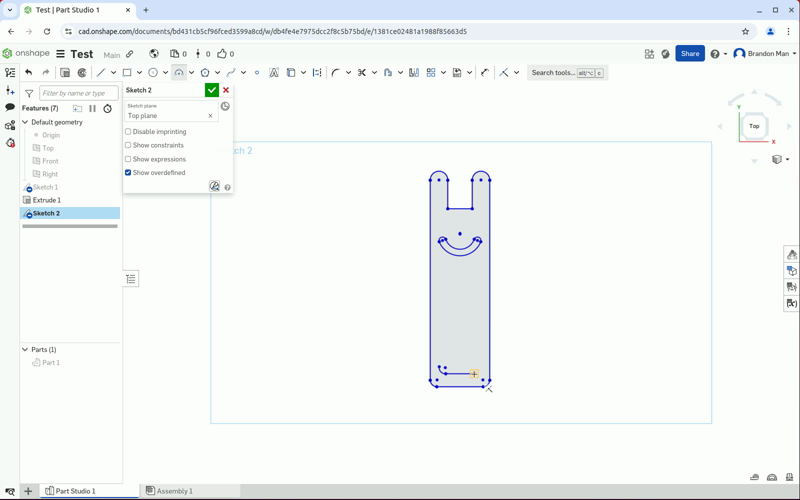
mouse_move(480, 366)
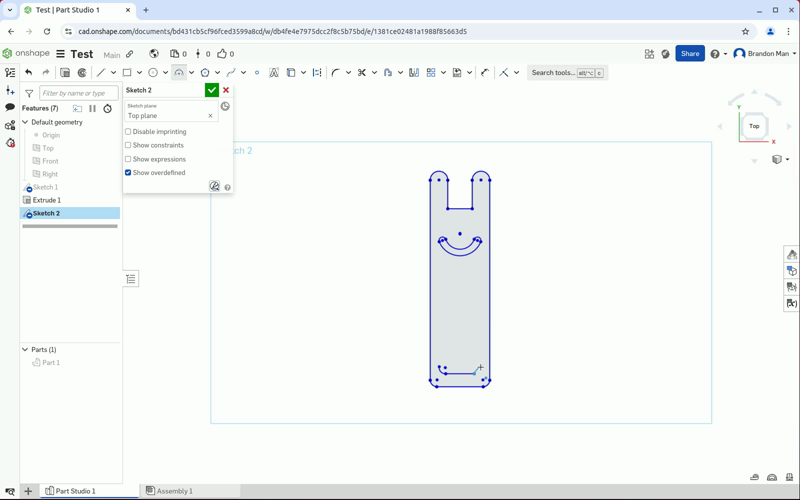
click(480, 366)
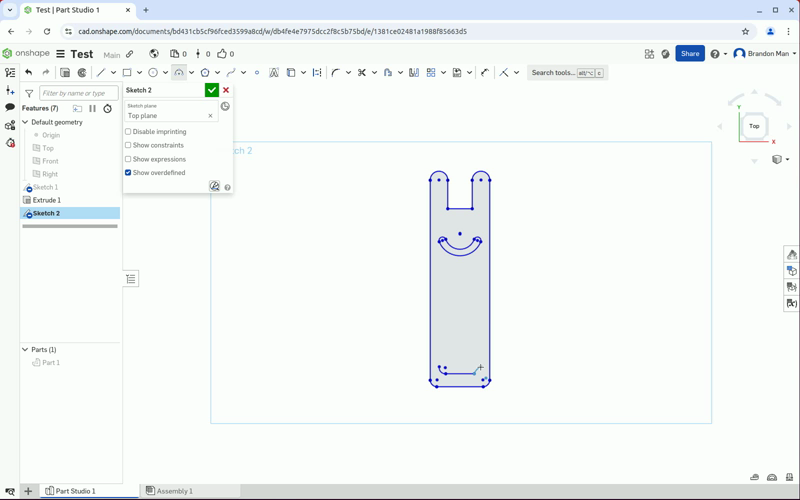
mouse_move(479, 371)
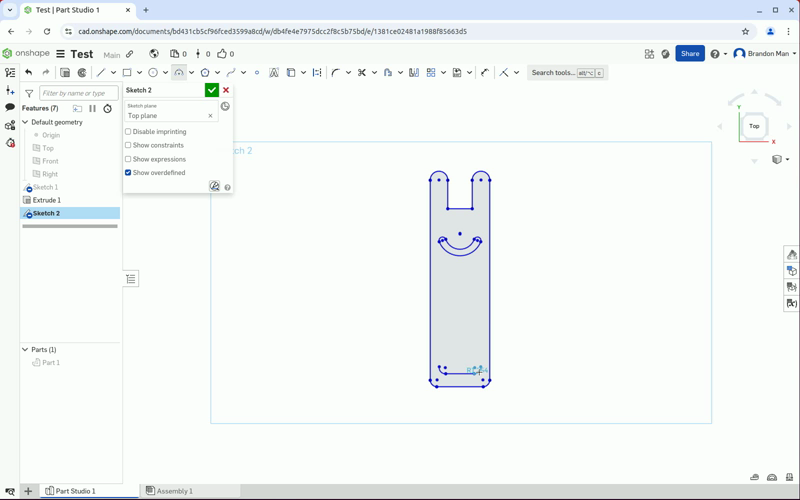
click(479, 371)
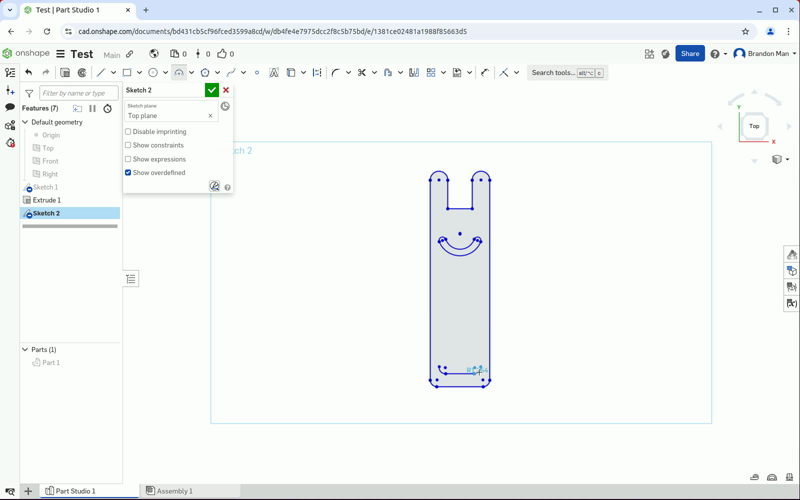
key_up(shift)
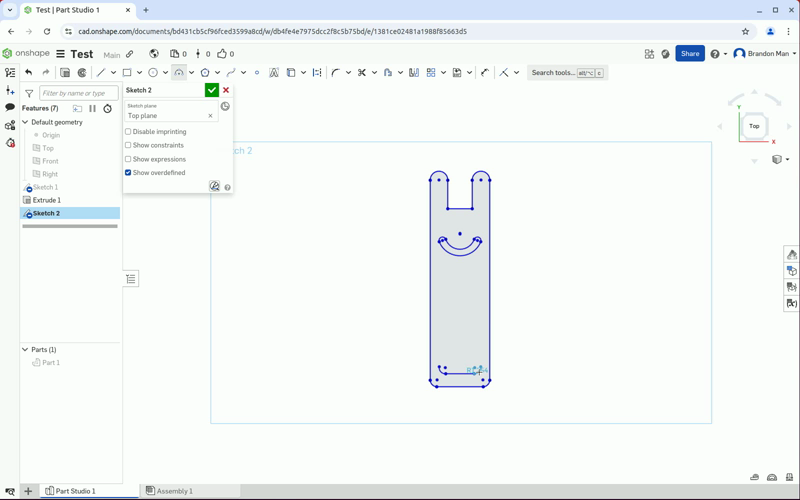
key(esc)
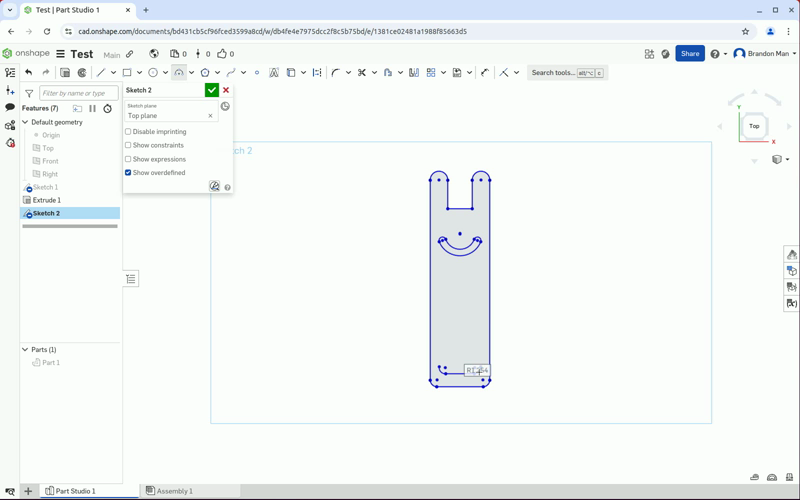
key(l)
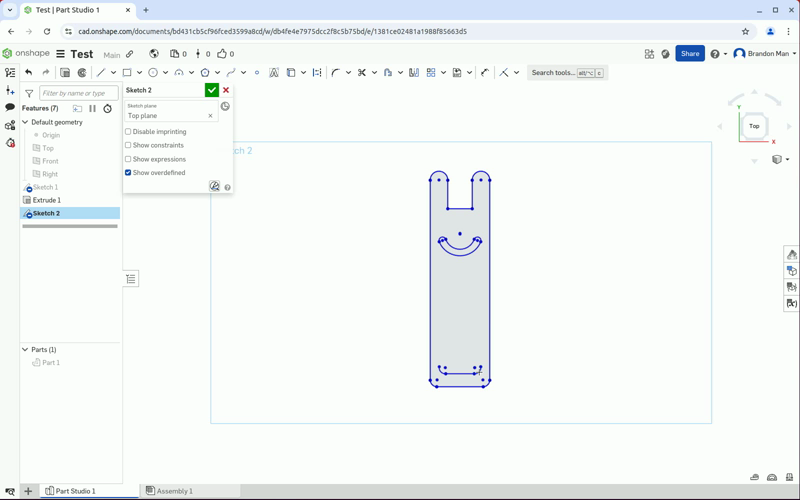
mouse_move(480, 366)
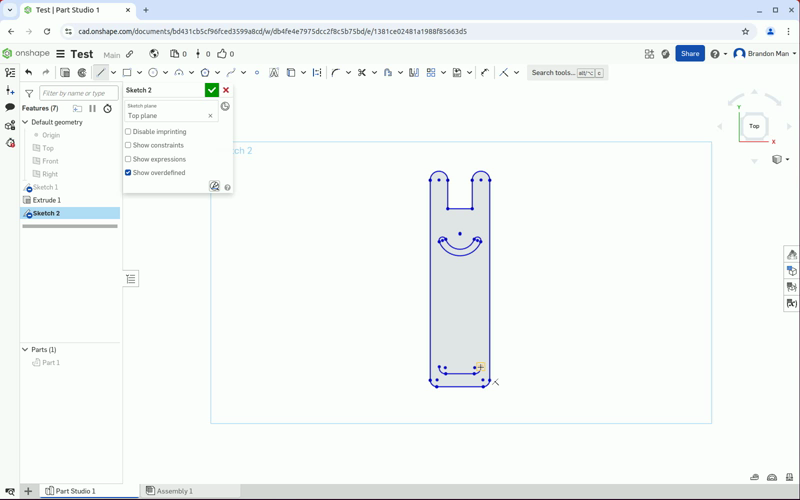
click(480, 366)
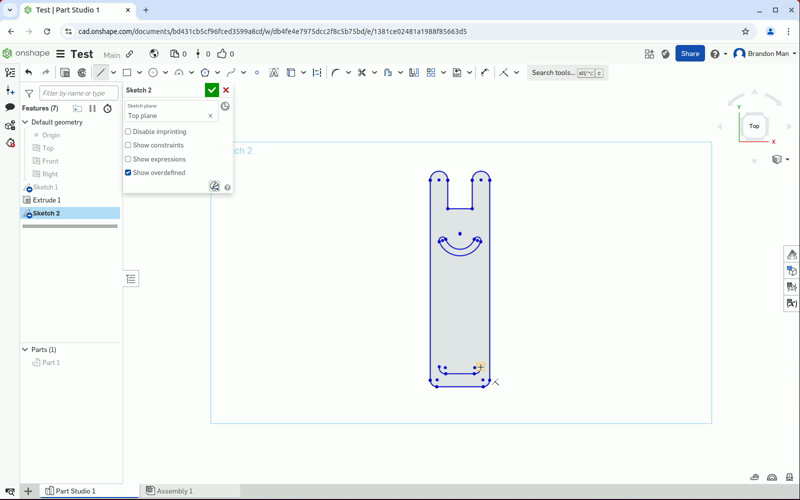
key_down(shift)
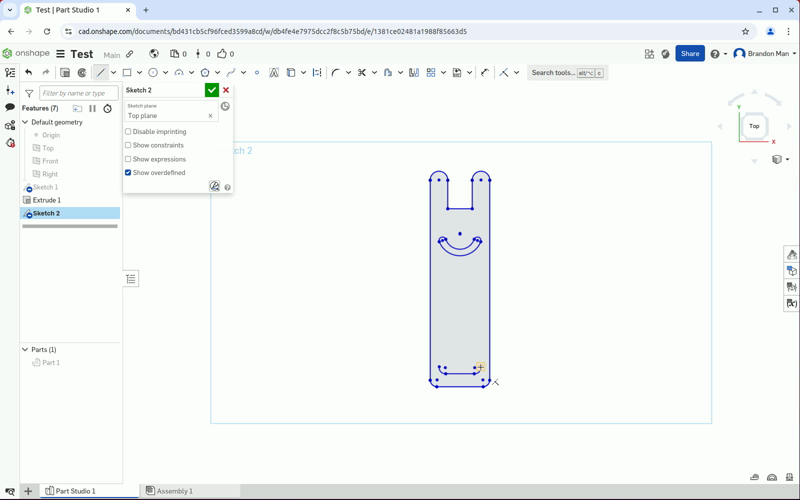
mouse_move(480, 283)
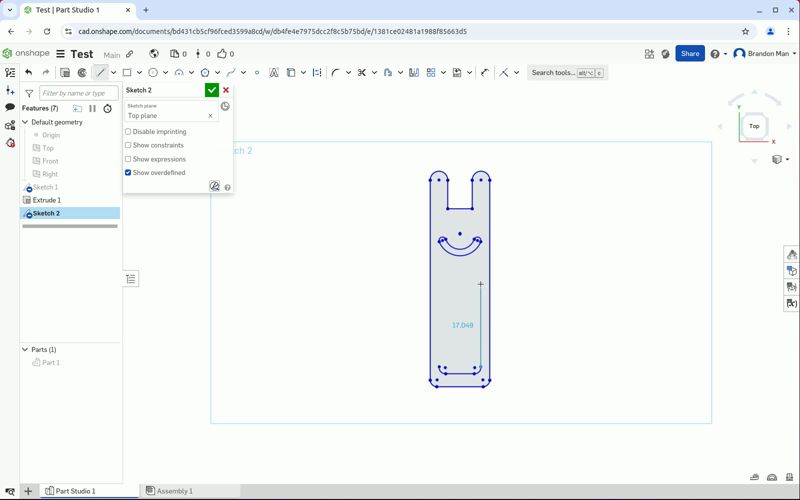
click(480, 283)
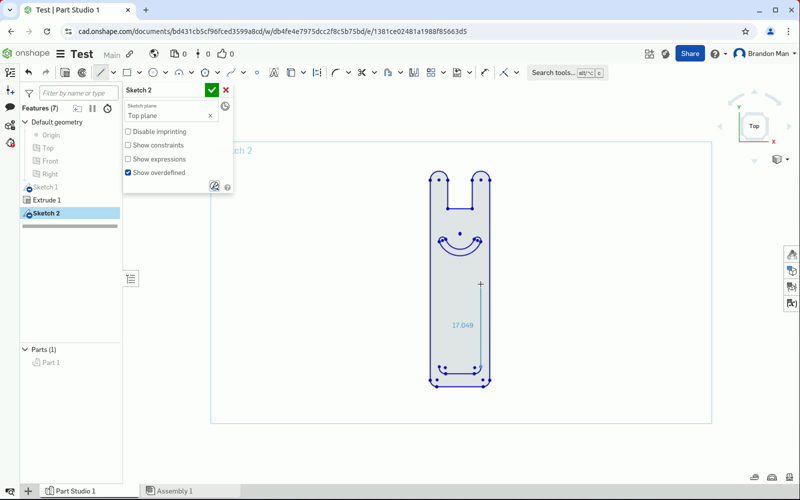
key_up(shift)
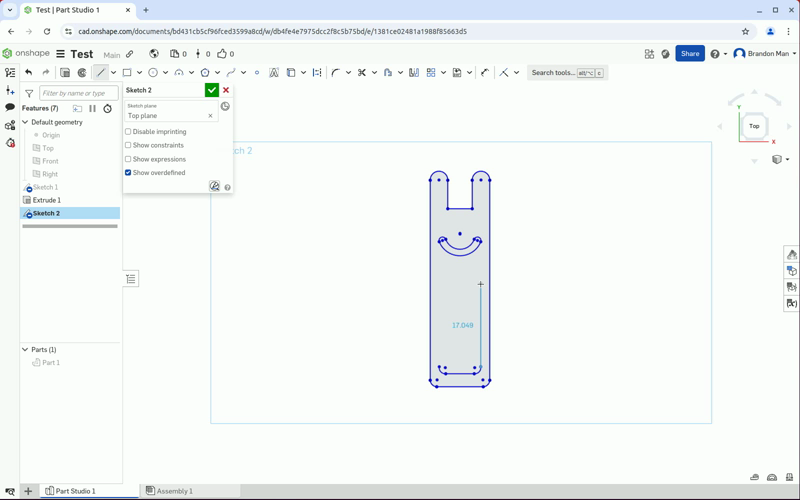
key_down(shift)
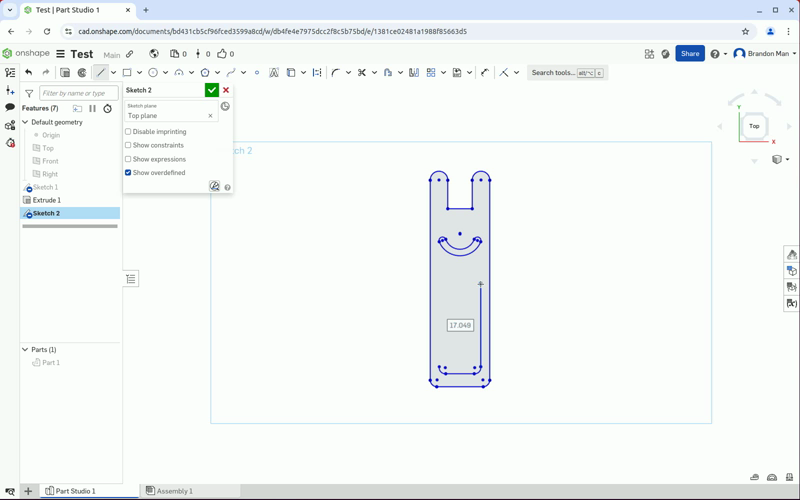
mouse_move(510, 283)
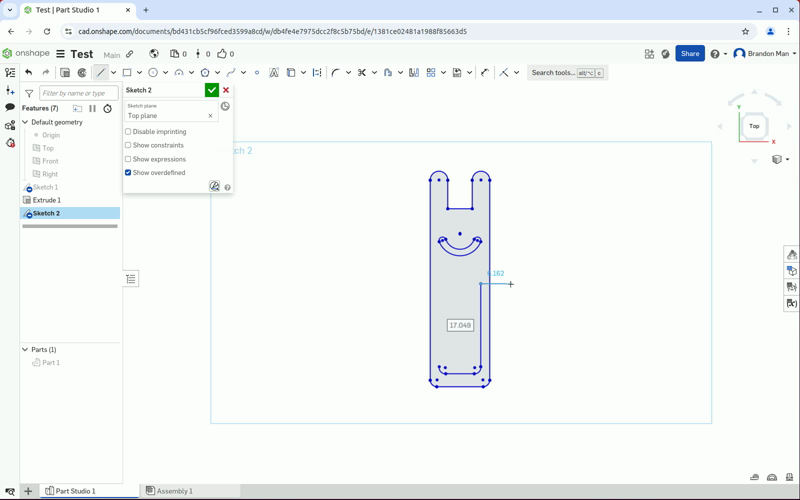
mouse_move(474, 283)
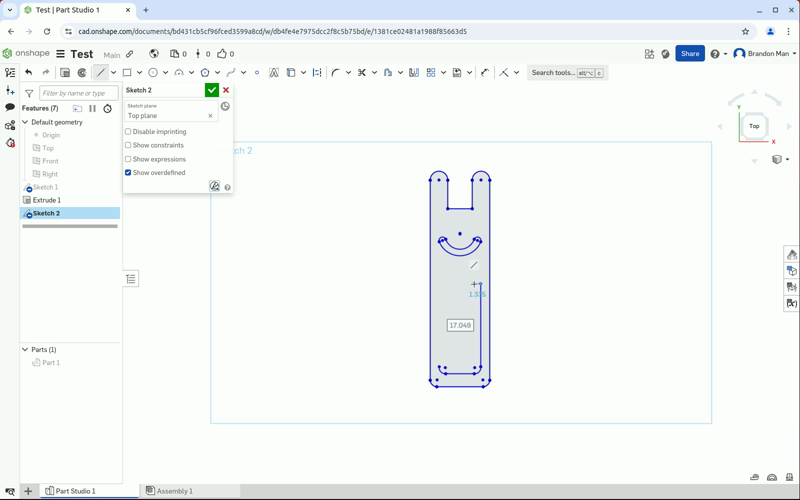
scroll(6)
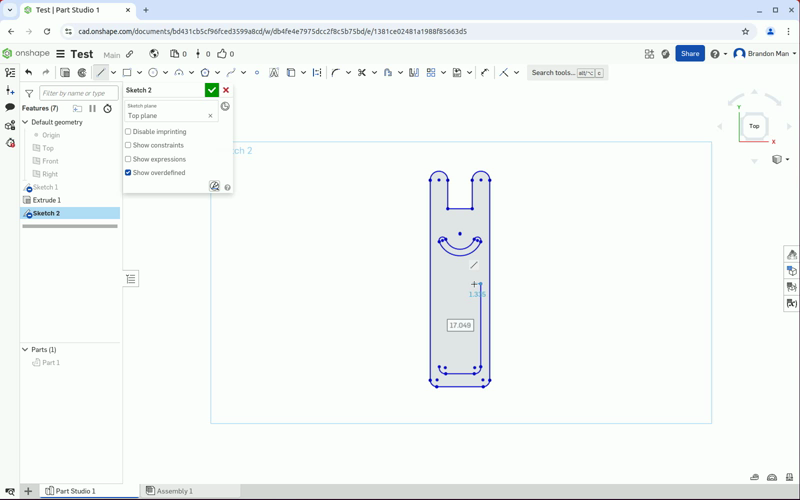
scroll(6)
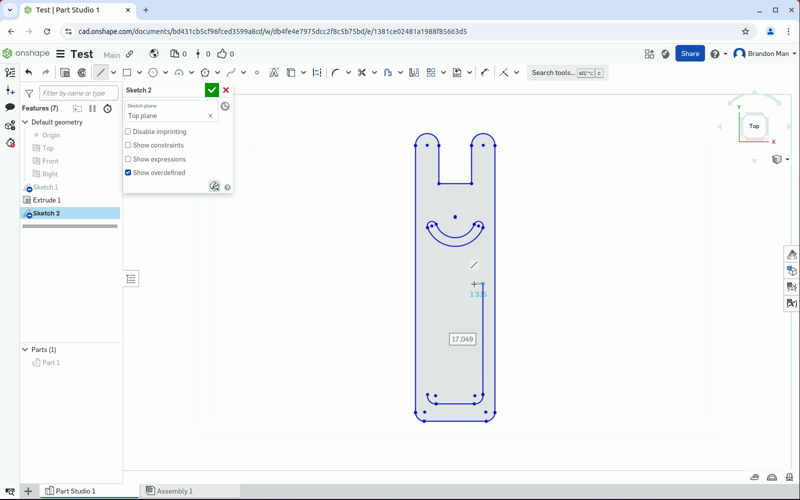
scroll(6)
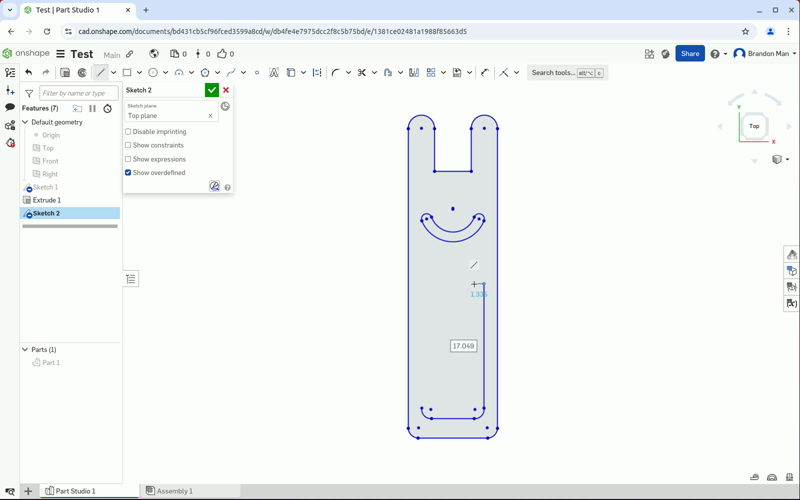
scroll(6)
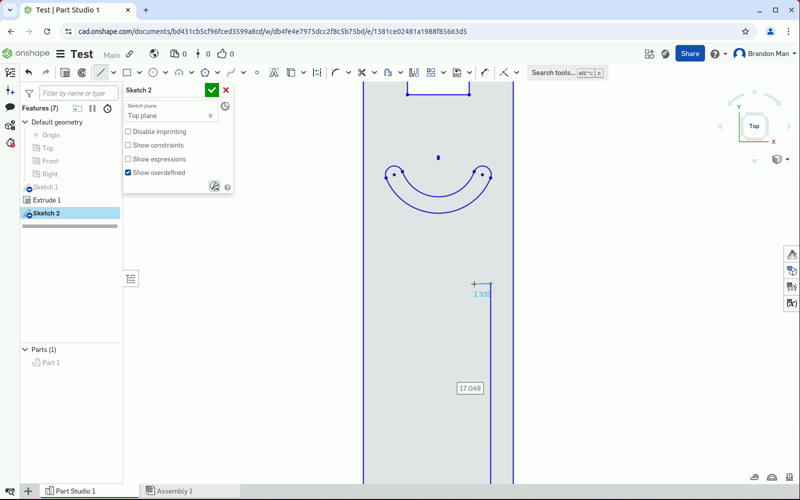
scroll(6)
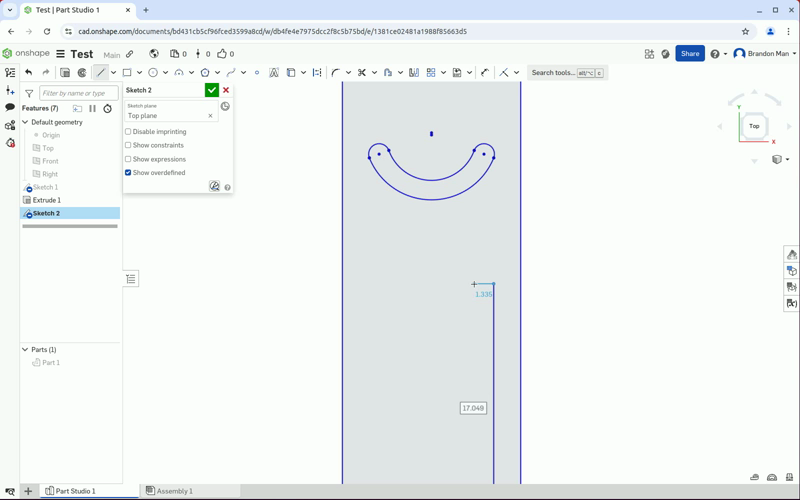
scroll(6)
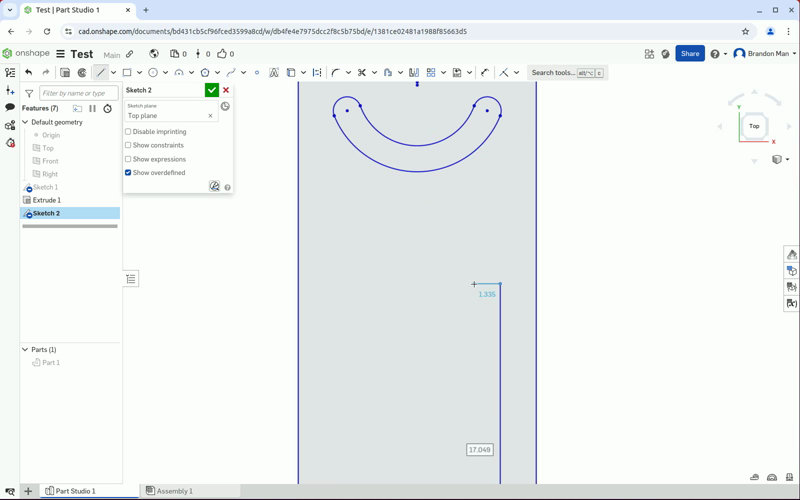
scroll(6)
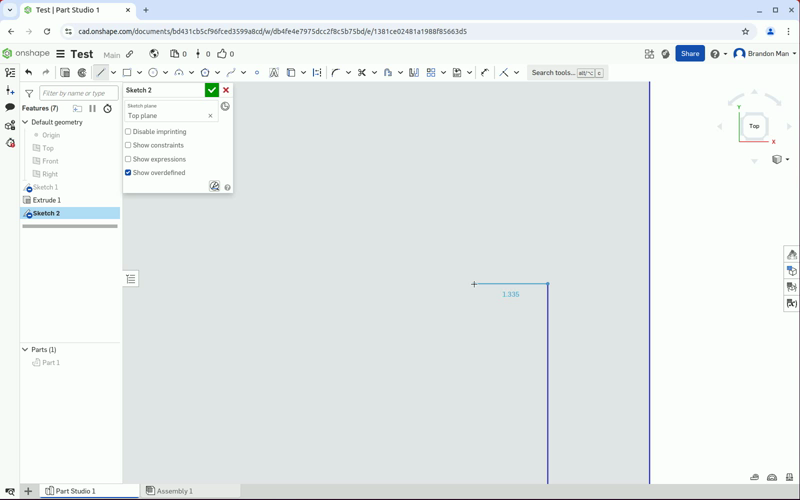
click(474, 283)
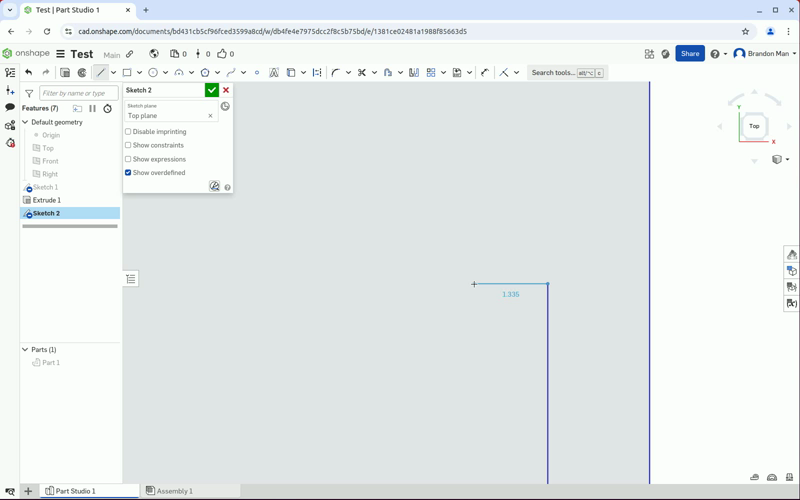
scroll(-6)
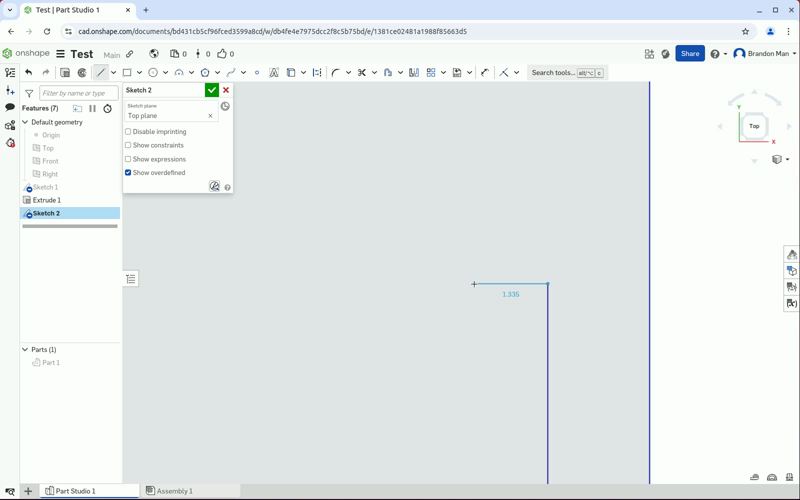
scroll(-6)
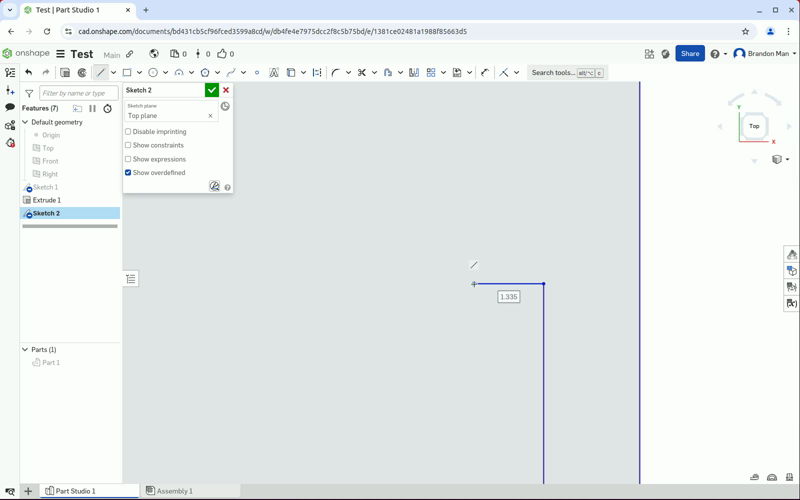
scroll(-6)
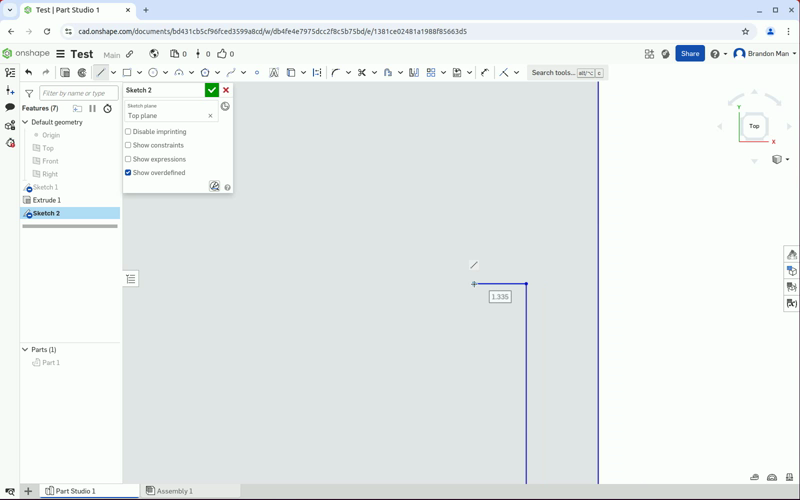
scroll(-6)
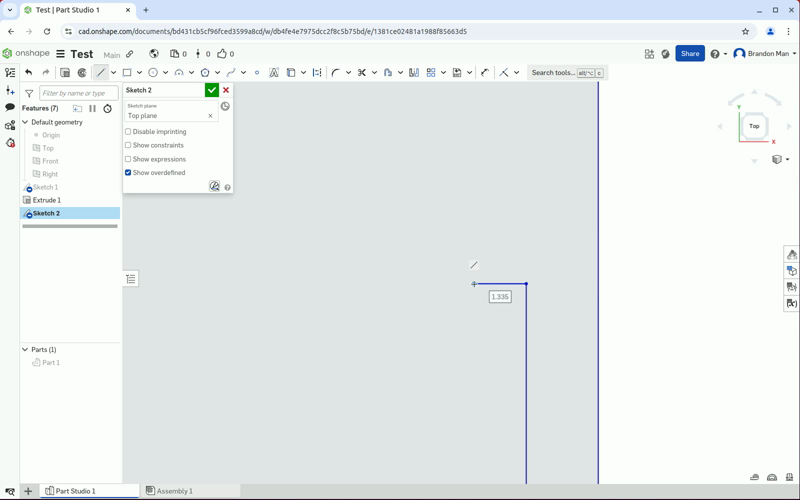
scroll(-6)
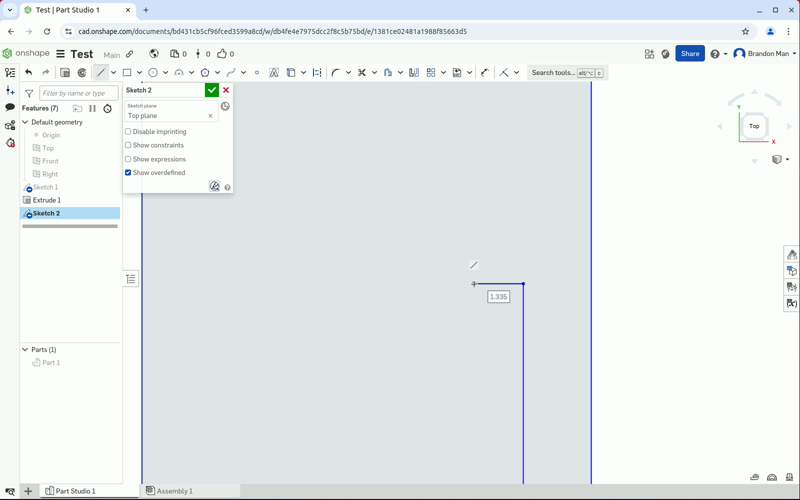
scroll(-6)
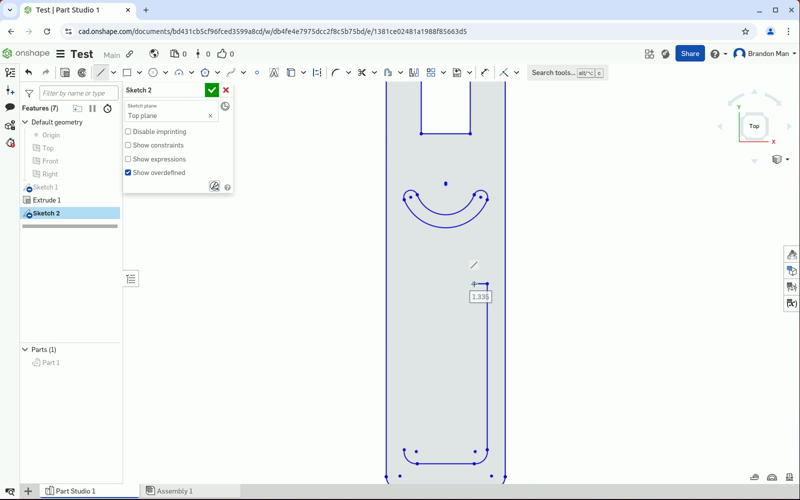
scroll(-6)
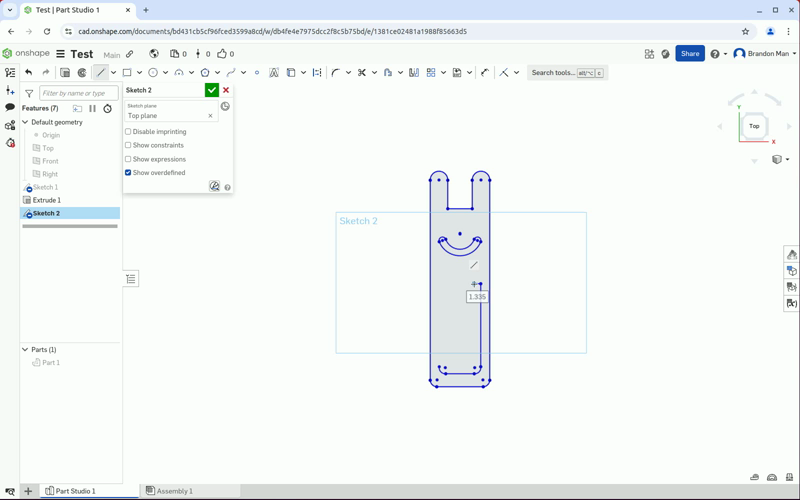
key_up(shift)
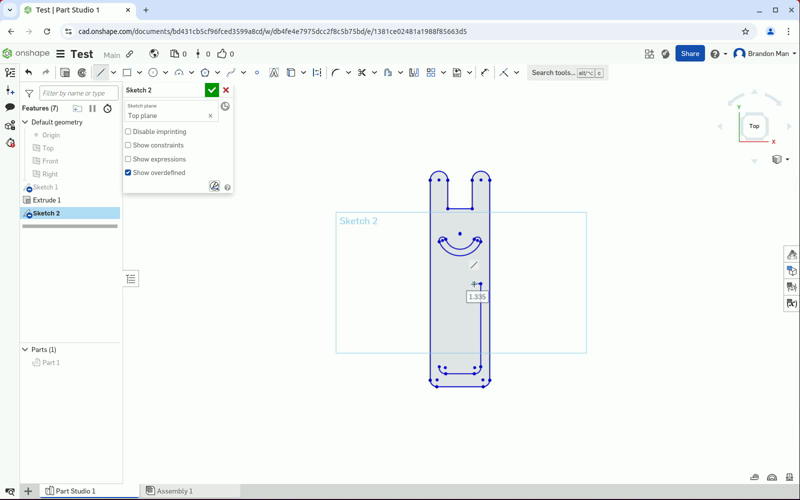
key_down(shift)
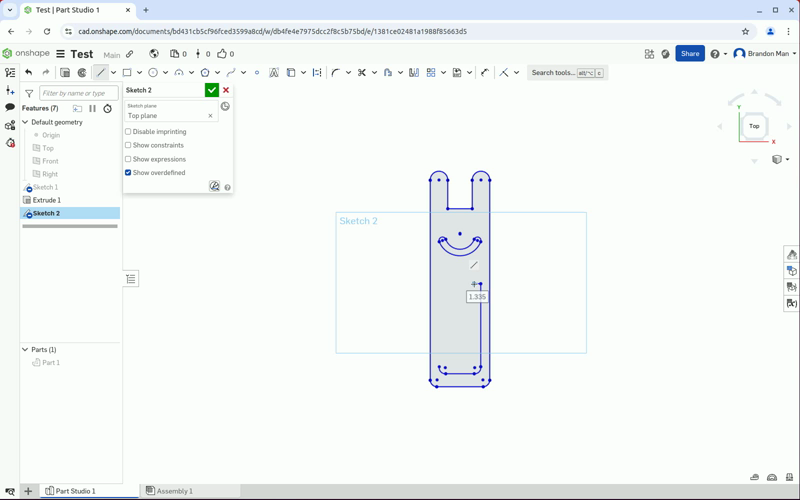
mouse_move(504, 283)
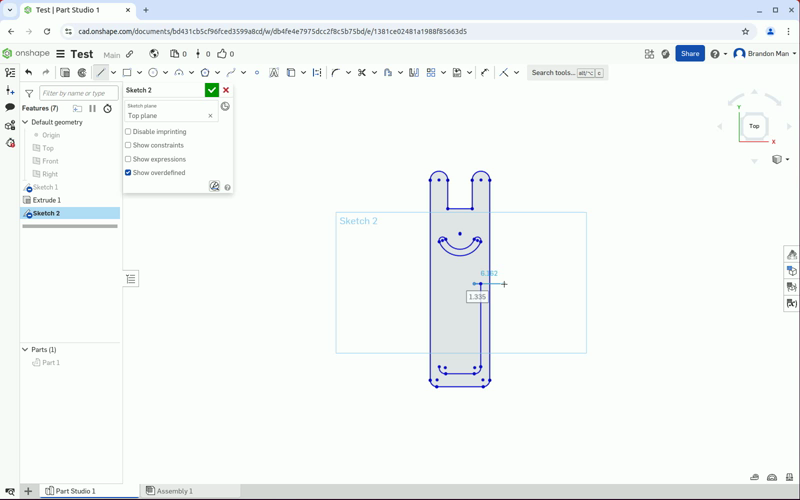
mouse_move(445, 283)
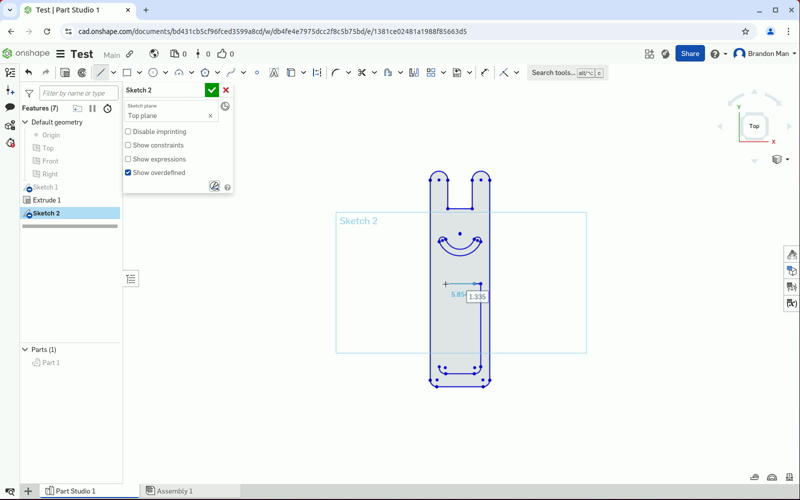
click(445, 283)
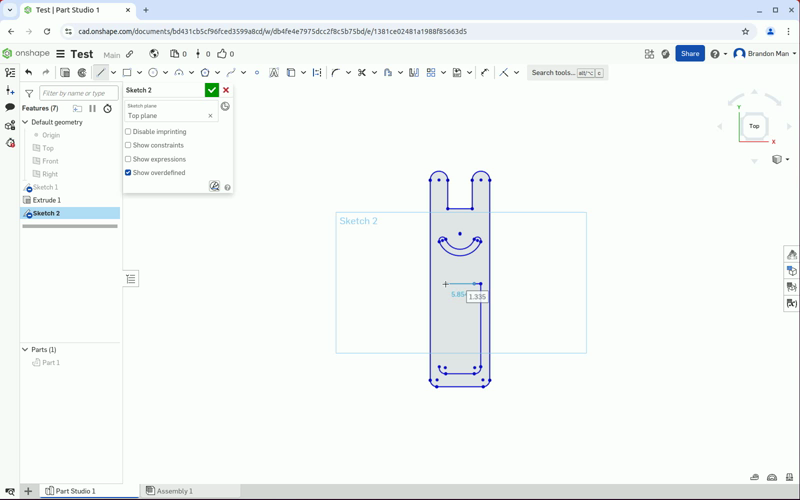
key_up(shift)
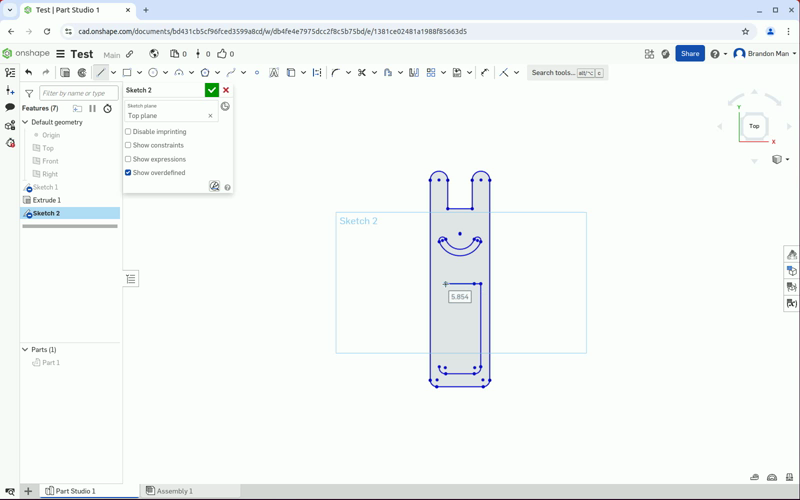
key_down(shift)
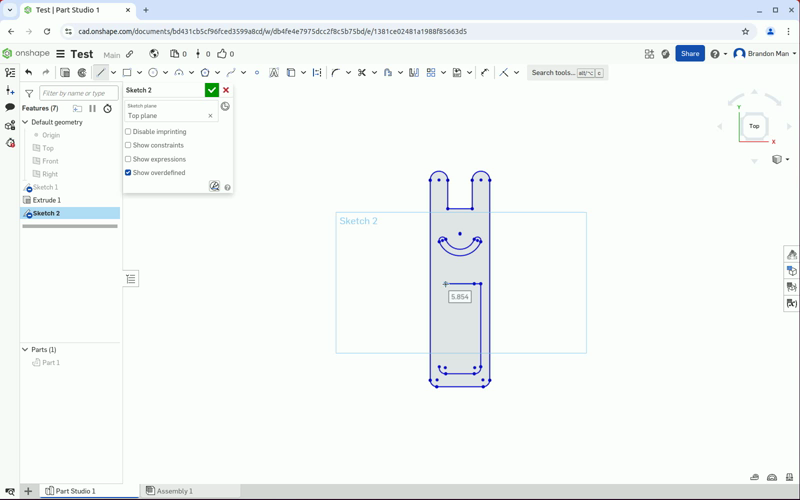
mouse_move(475, 283)
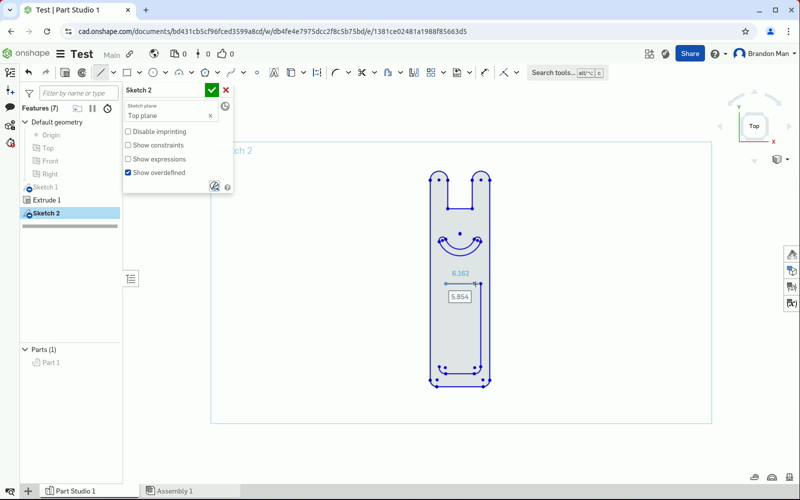
mouse_move(439, 283)
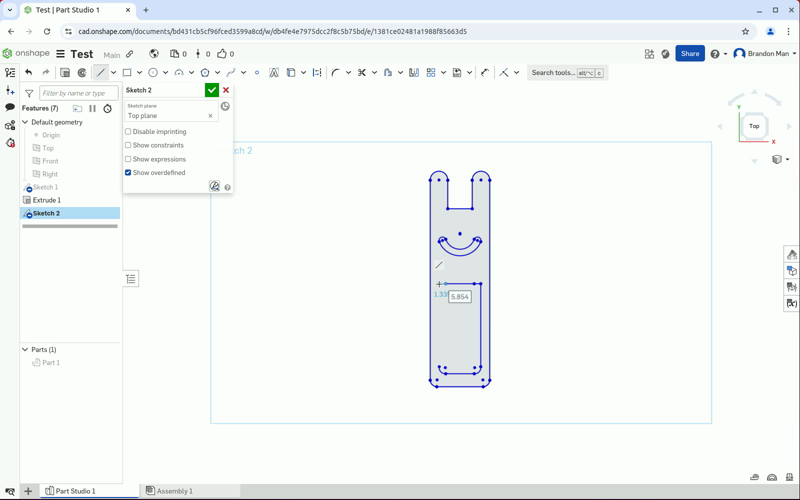
scroll(6)
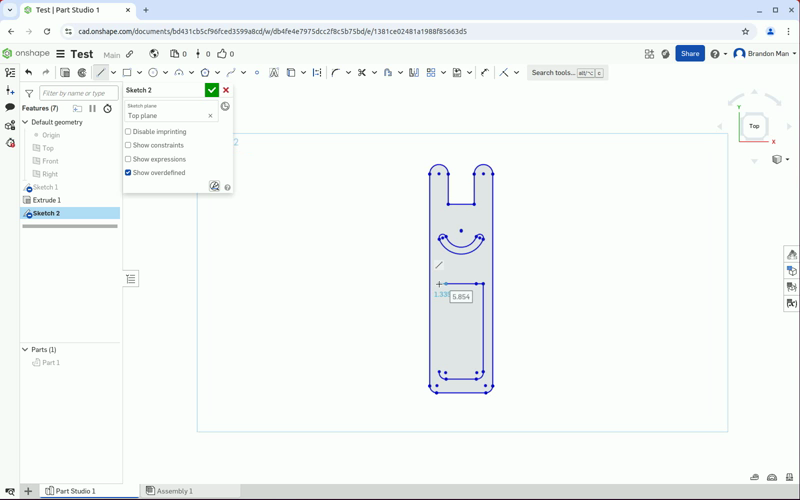
scroll(6)
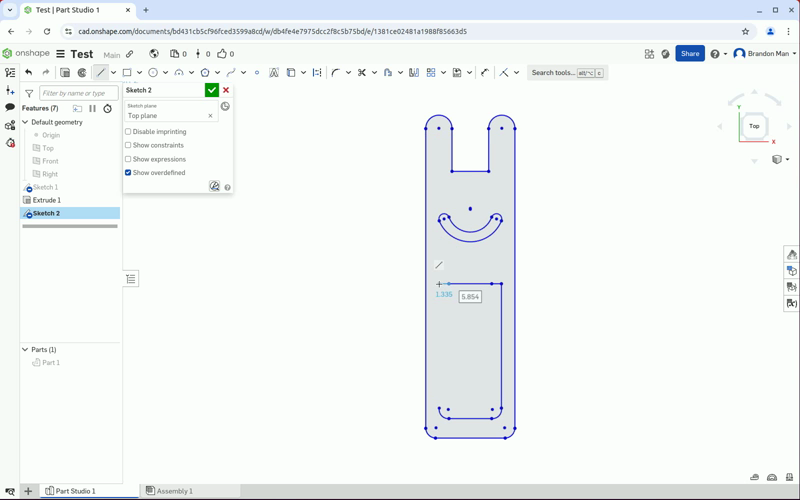
scroll(6)
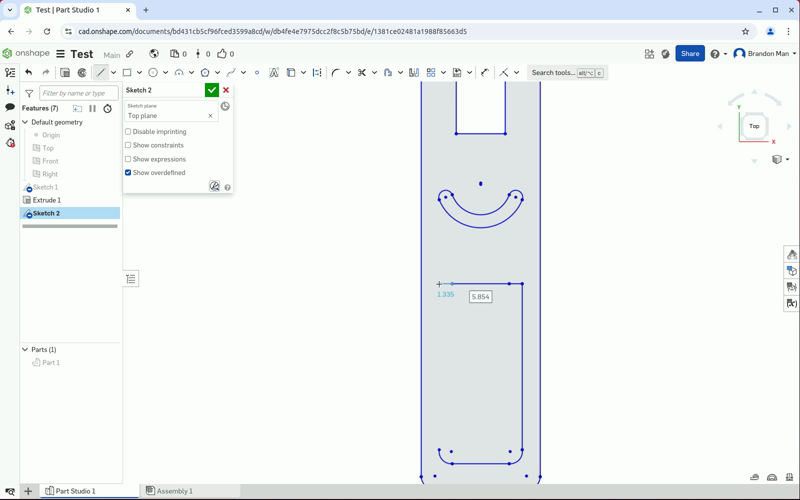
scroll(6)
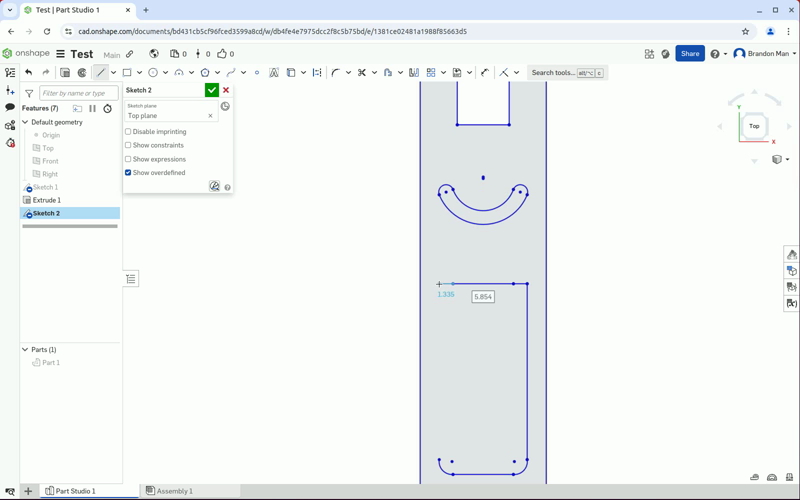
scroll(6)
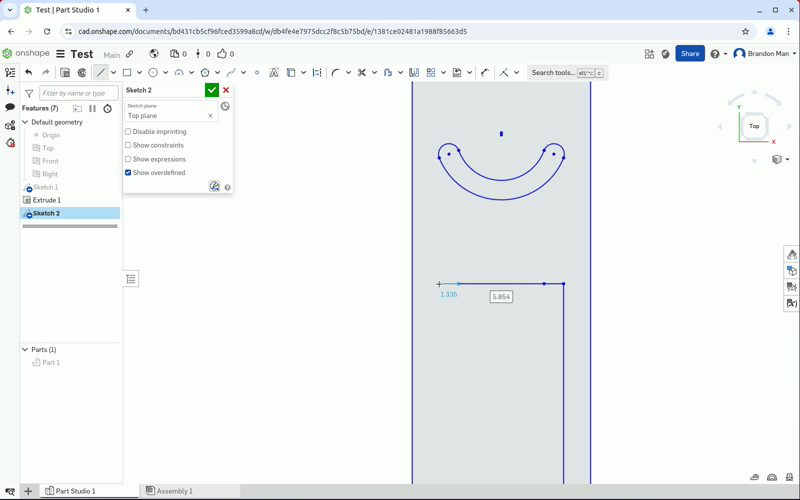
scroll(6)
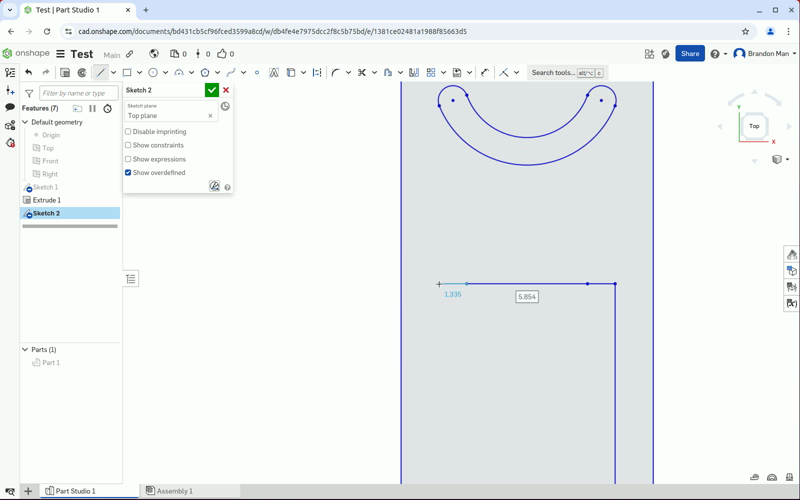
scroll(6)
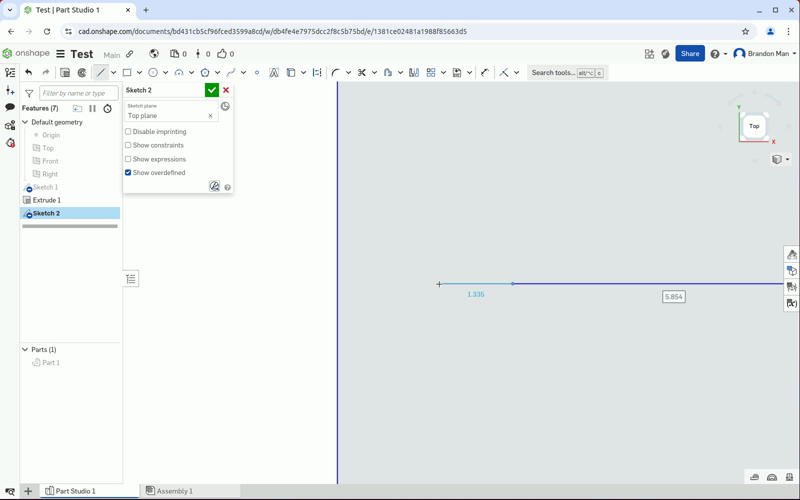
click(439, 283)
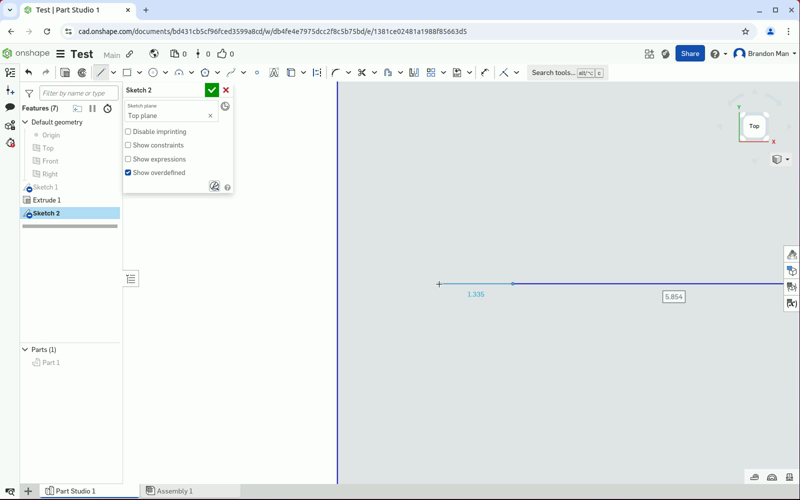
scroll(-6)
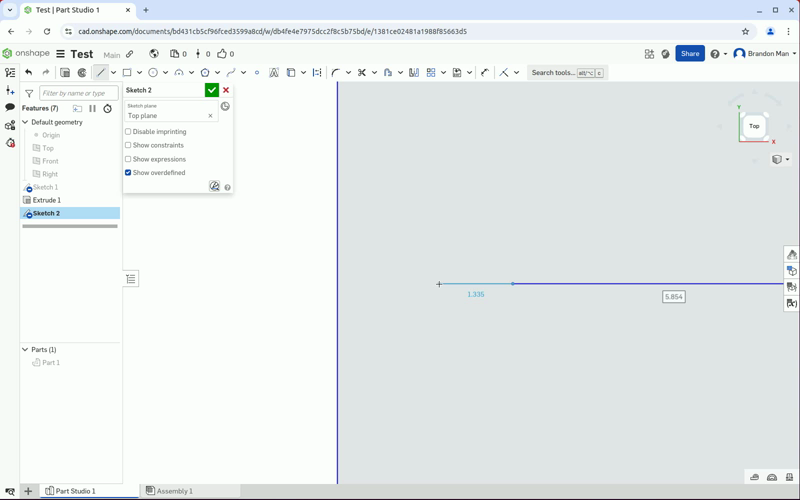
scroll(-6)
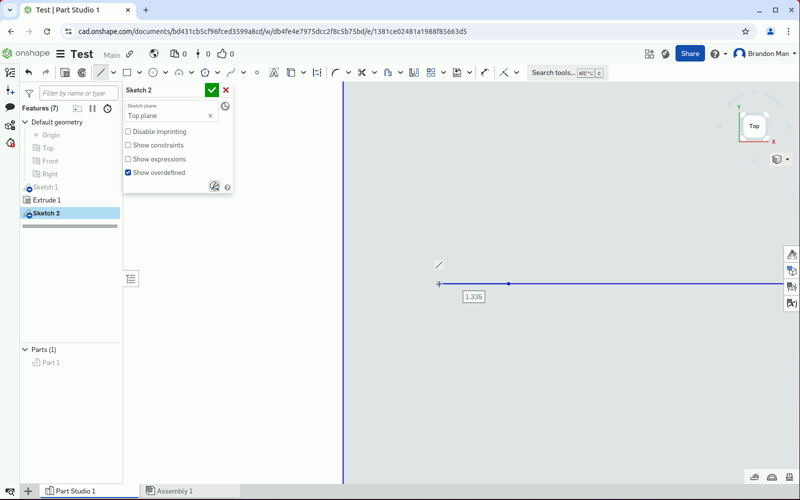
scroll(-6)
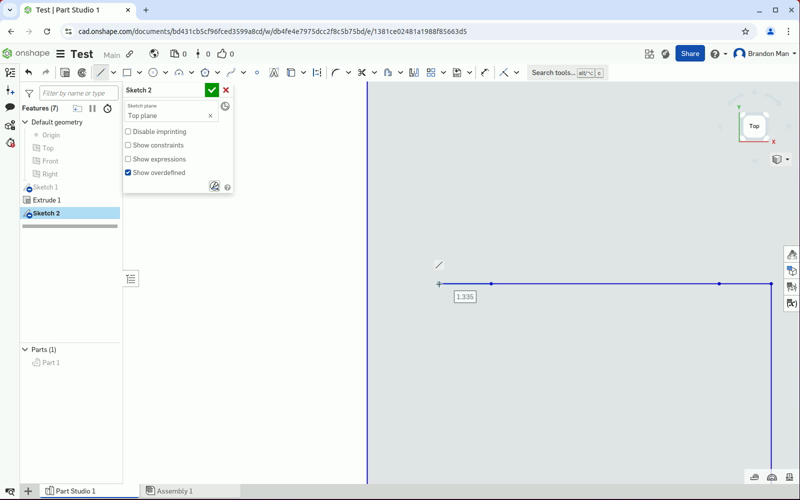
scroll(-6)
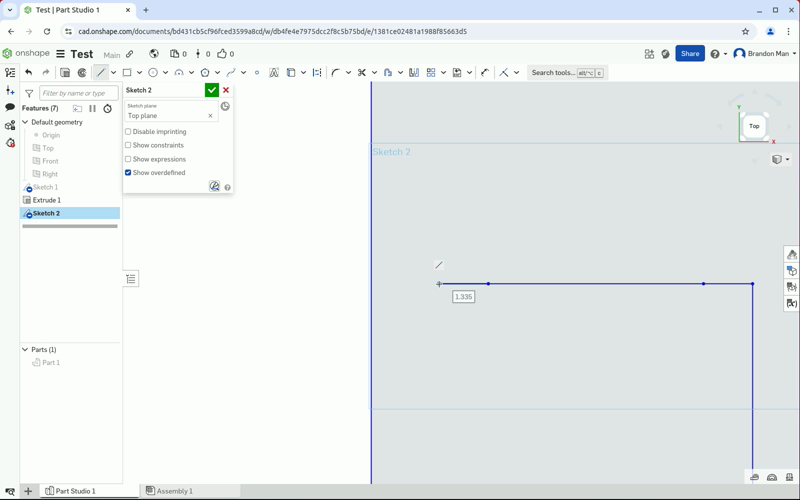
scroll(-6)
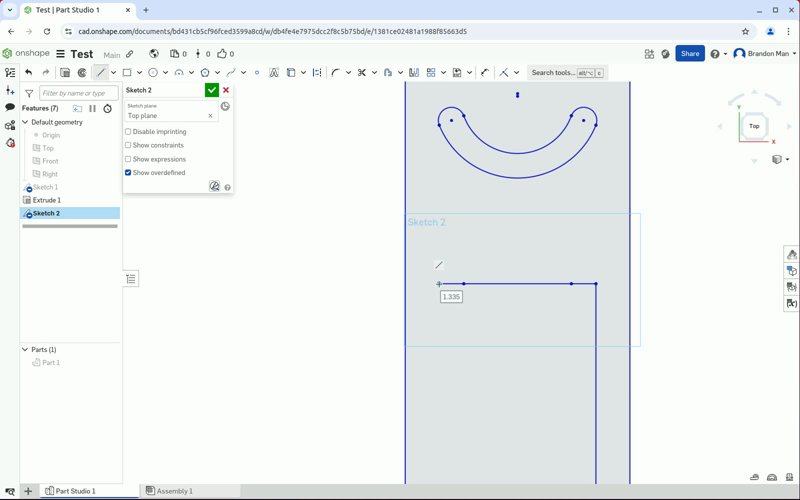
scroll(-6)
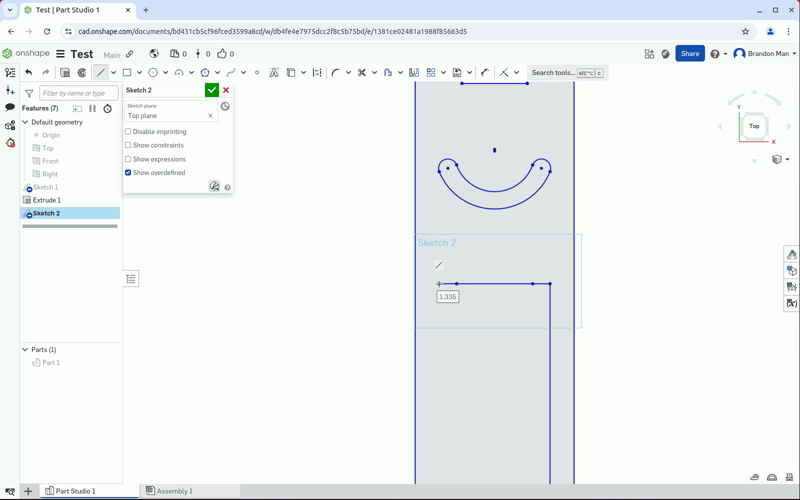
scroll(-6)
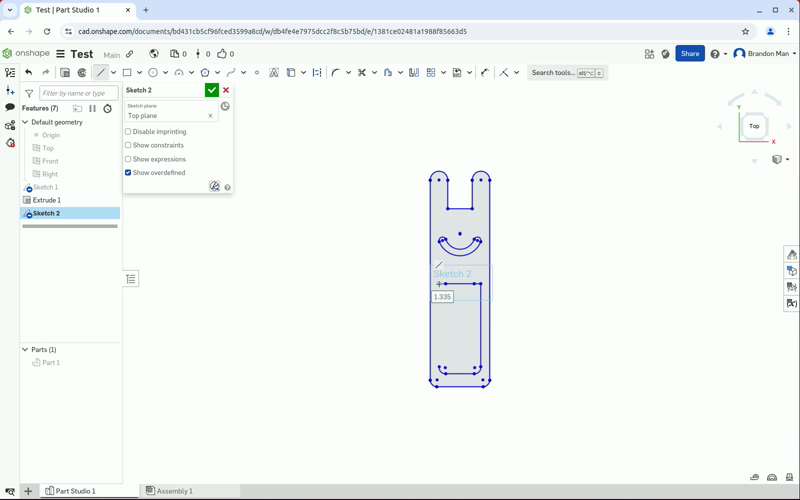
key_up(shift)
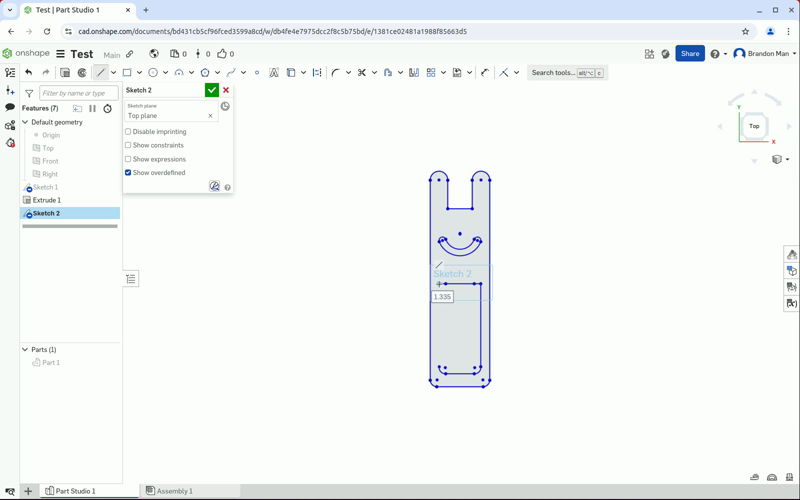
key_down(shift)
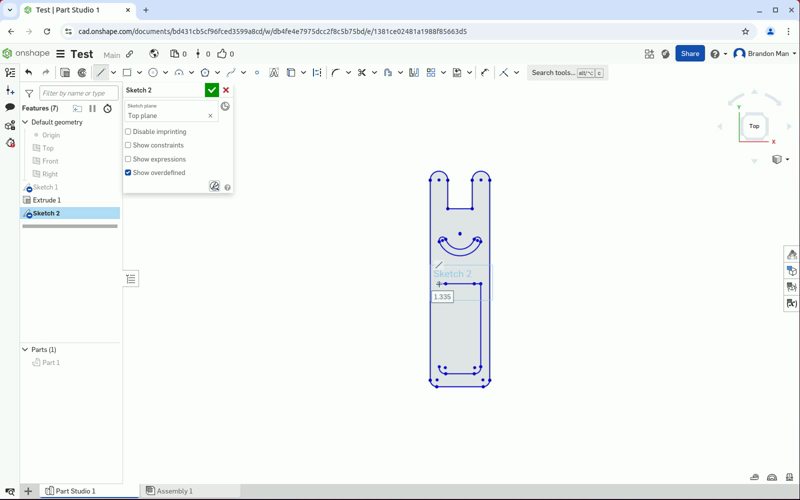
mouse_move(439, 366)
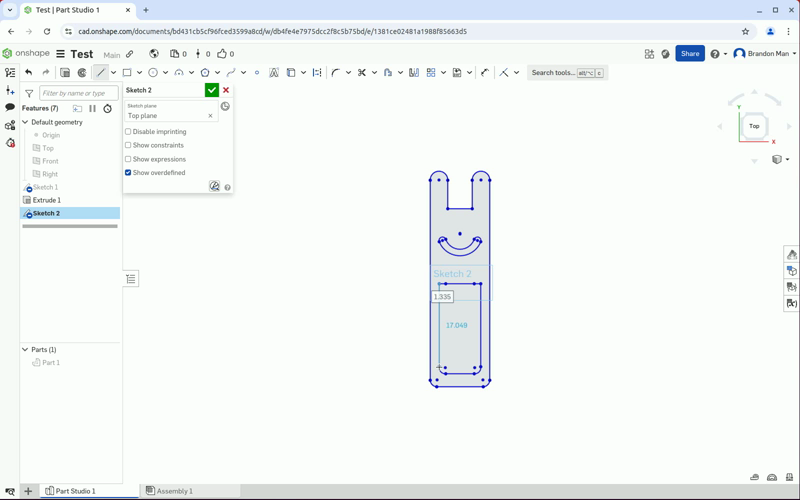
key_up(shift)
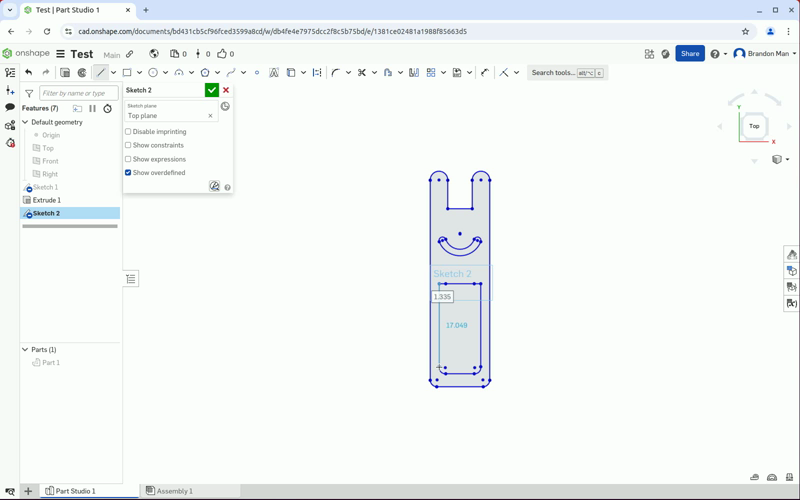
click(439, 366)
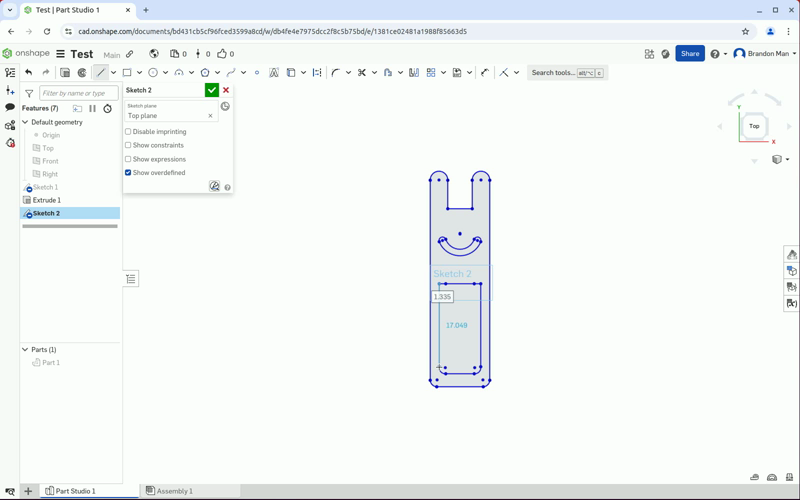
key(esc)
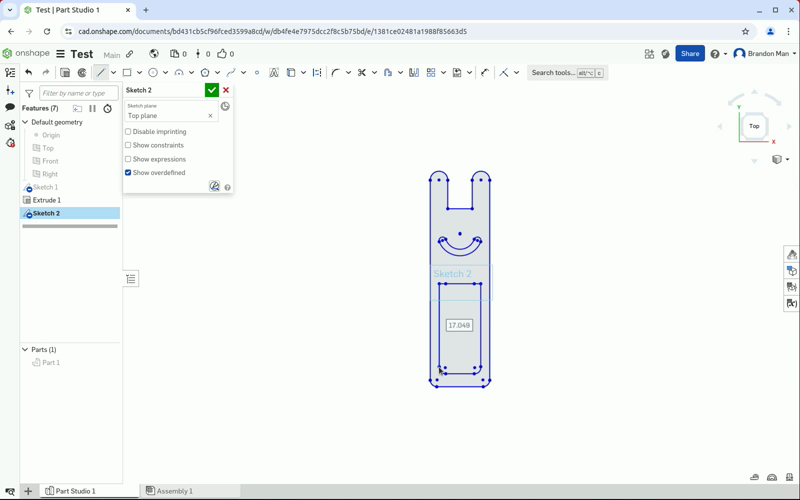
key(c)
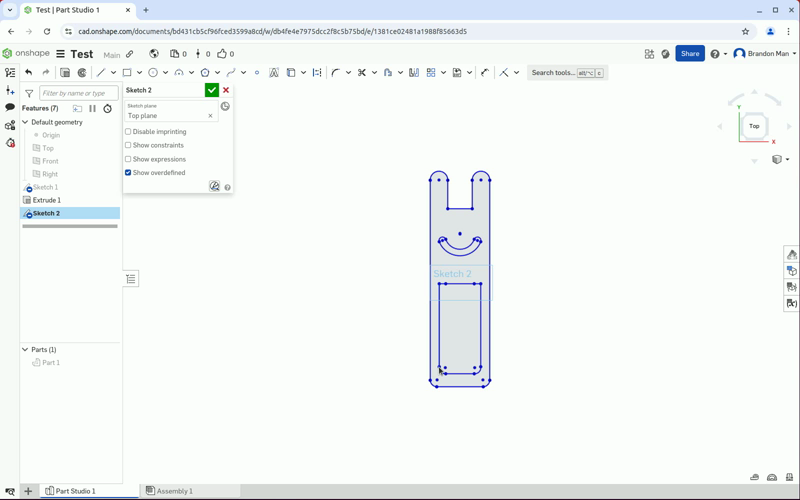
key_down(shift)
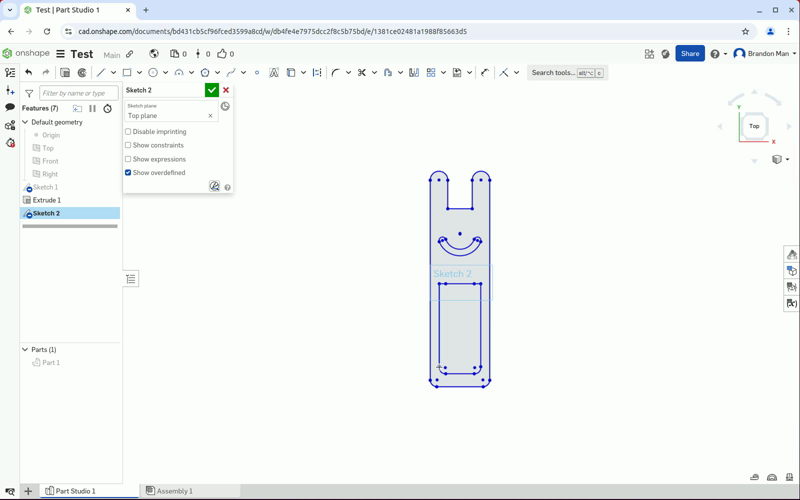
mouse_move(445, 224)
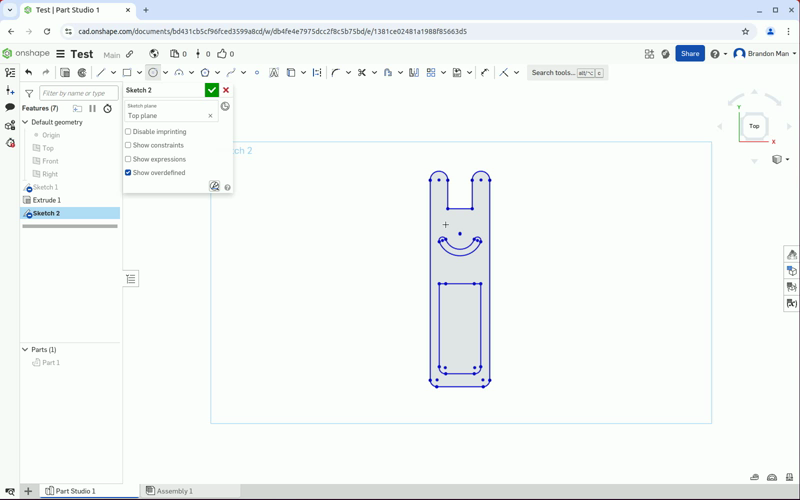
click(445, 224)
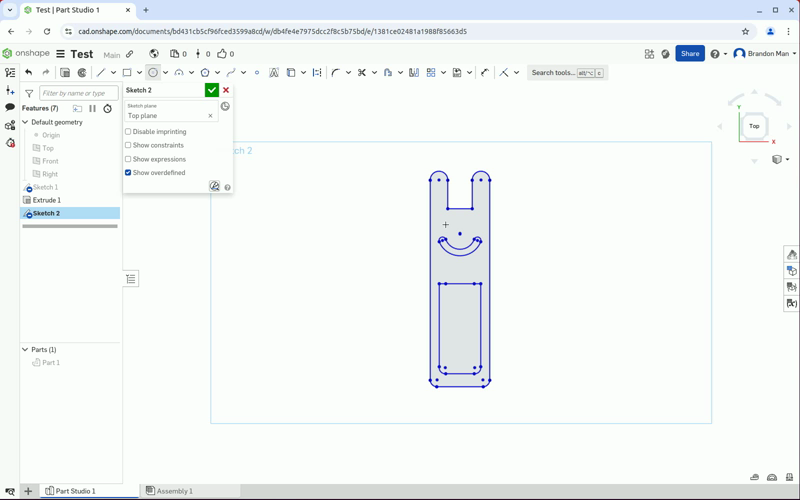
key_up(shift)
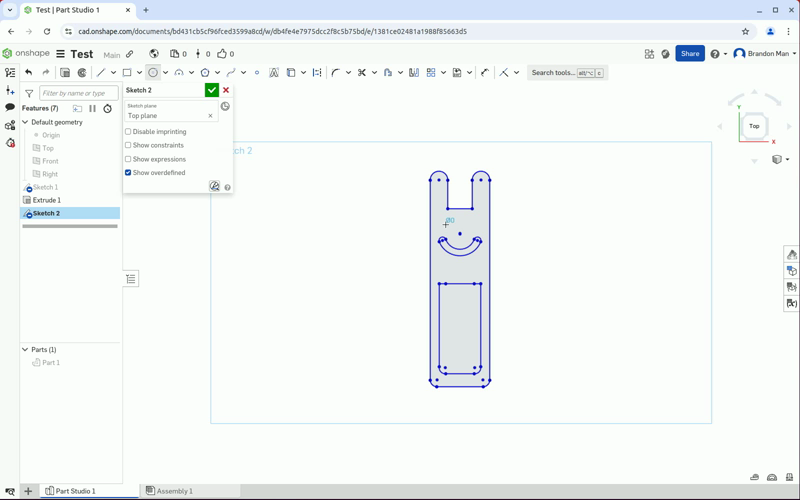
mouse_move(452, 224)
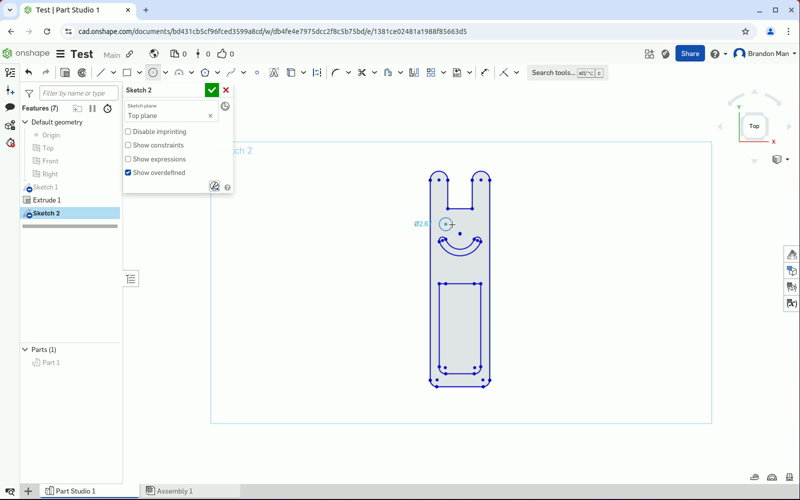
click(452, 224)
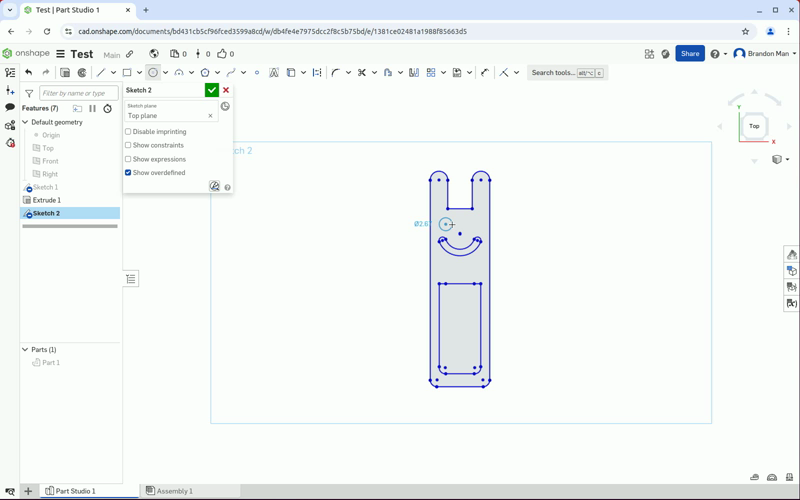
key(esc)
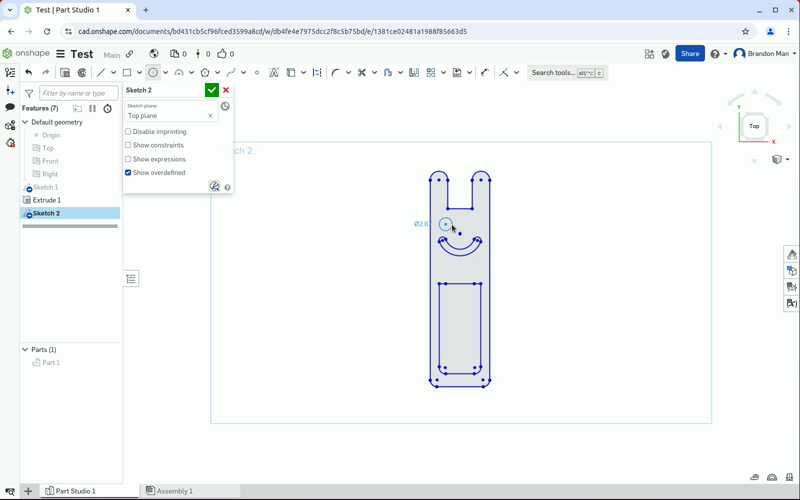
key(c)
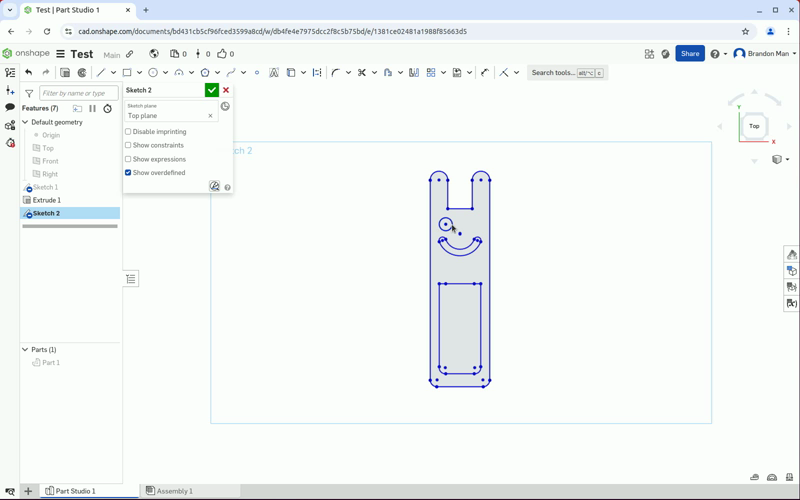
key_down(shift)
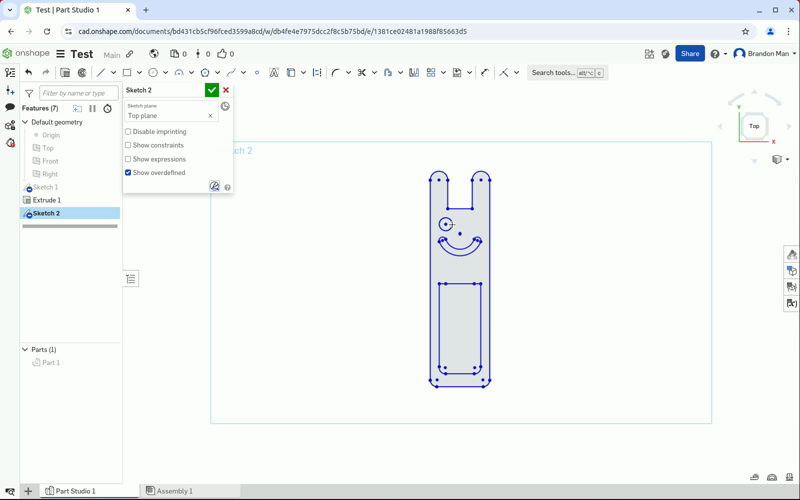
mouse_move(474, 224)
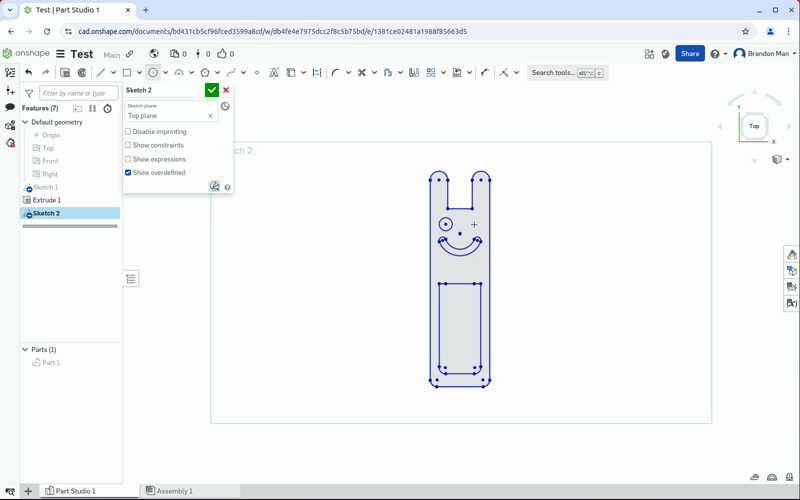
click(474, 224)
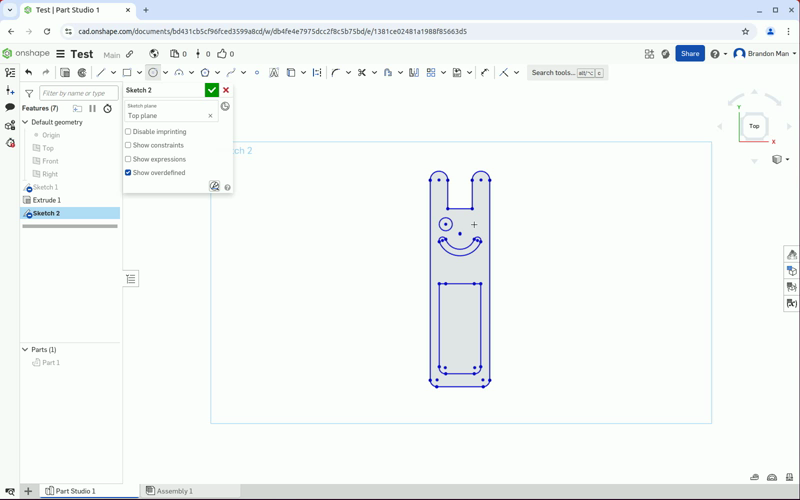
key_up(shift)
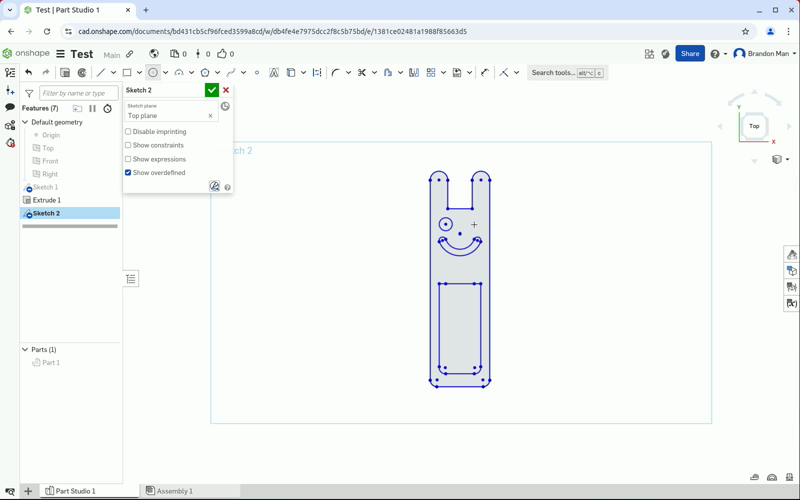
mouse_move(480, 224)
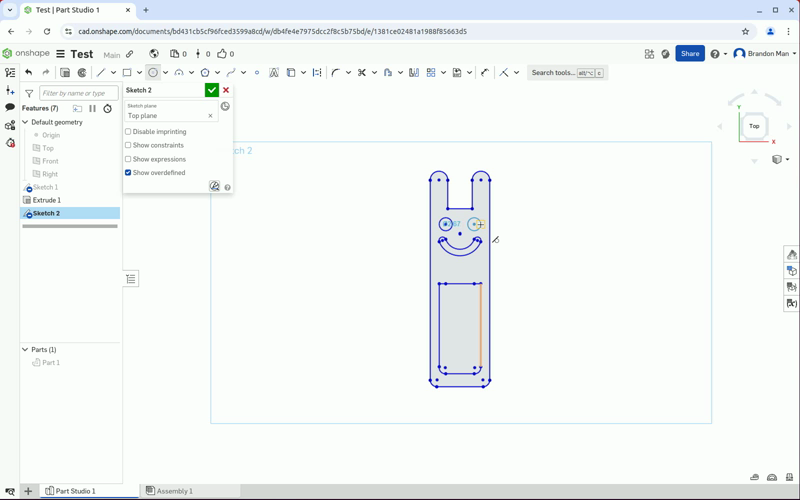
click(480, 224)
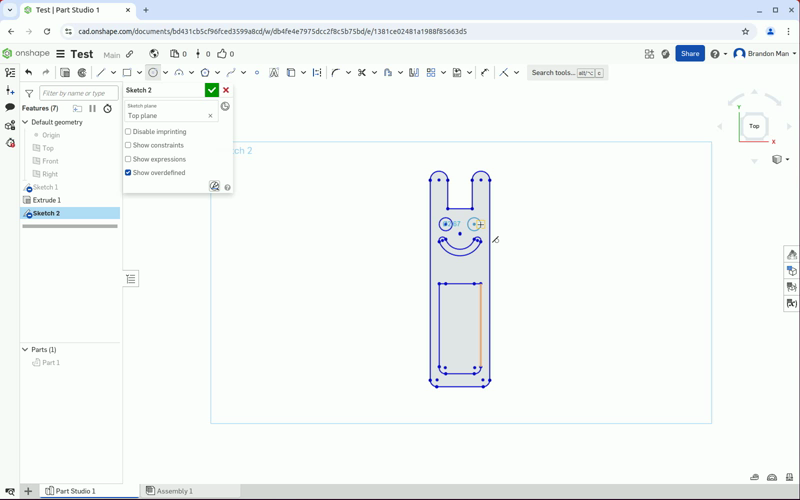
key(esc)
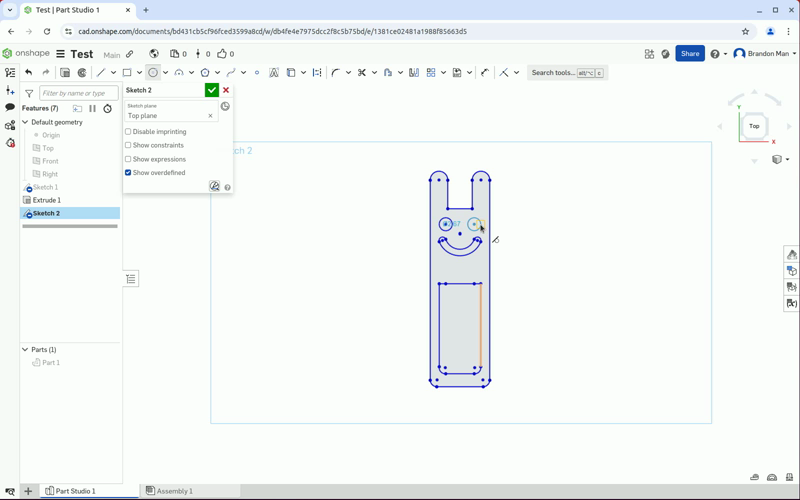
mouse_move(437, 193)
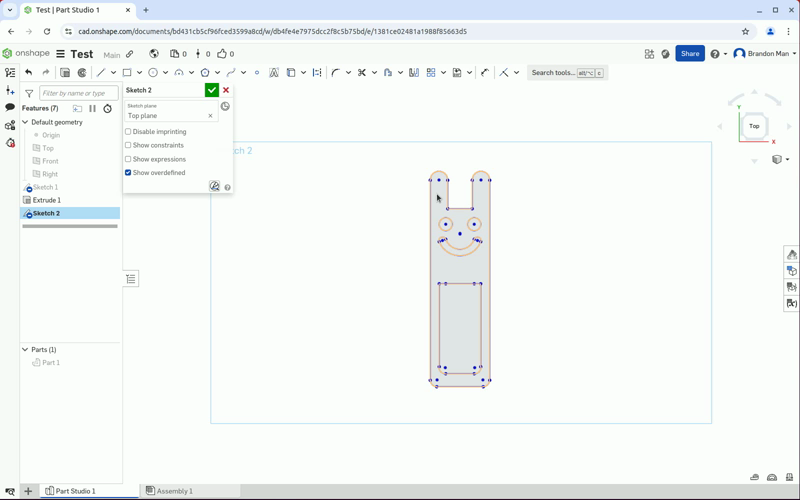
click(437, 193)
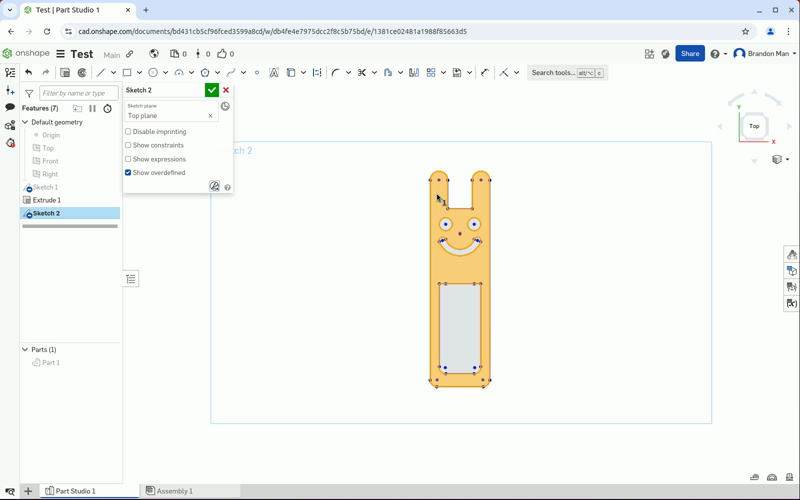
mouse_move(73, 352)
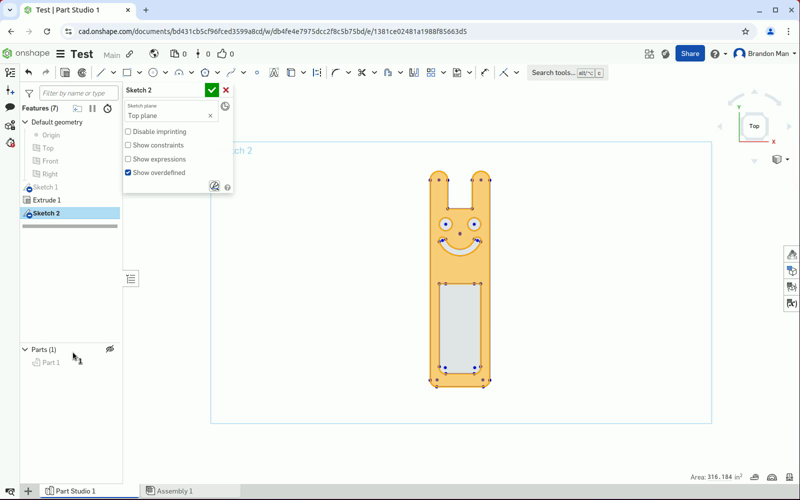
key(shift+y)
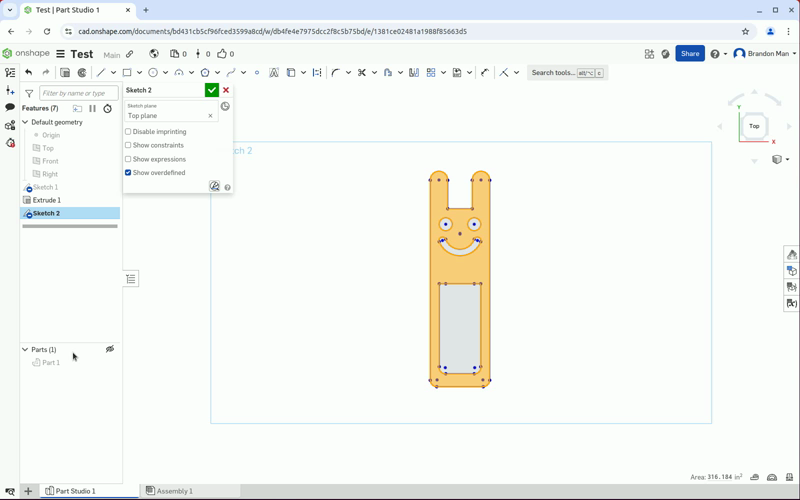
key(shift+e)
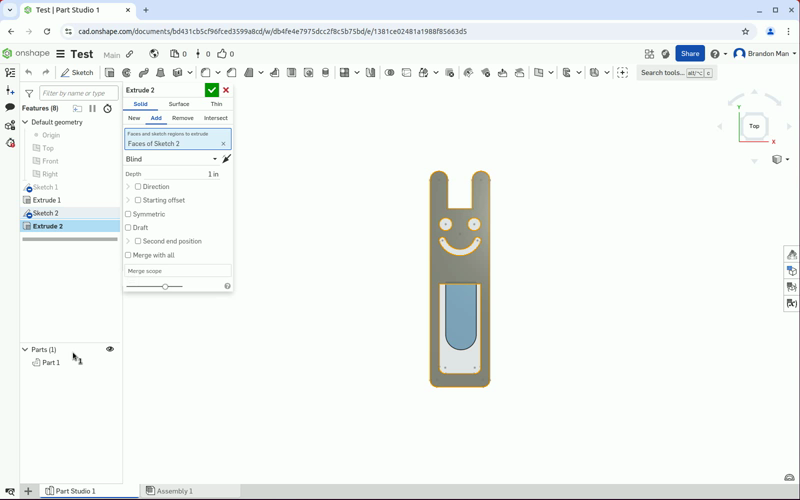
mouse_move(143, 106)
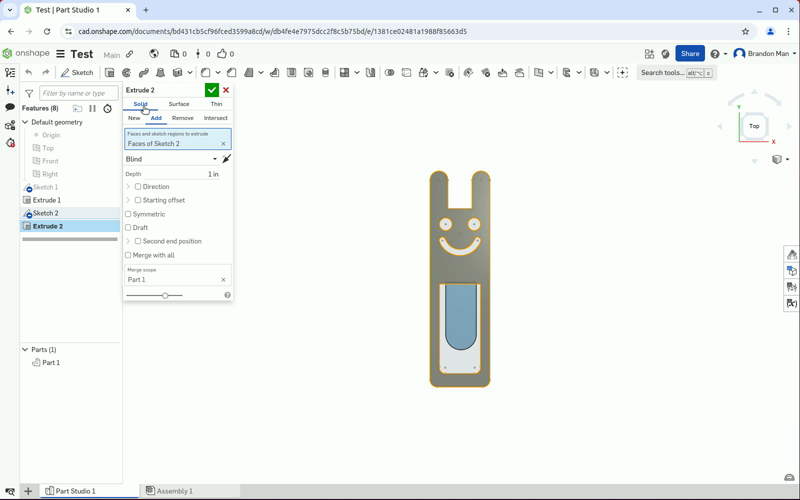
click(143, 106)
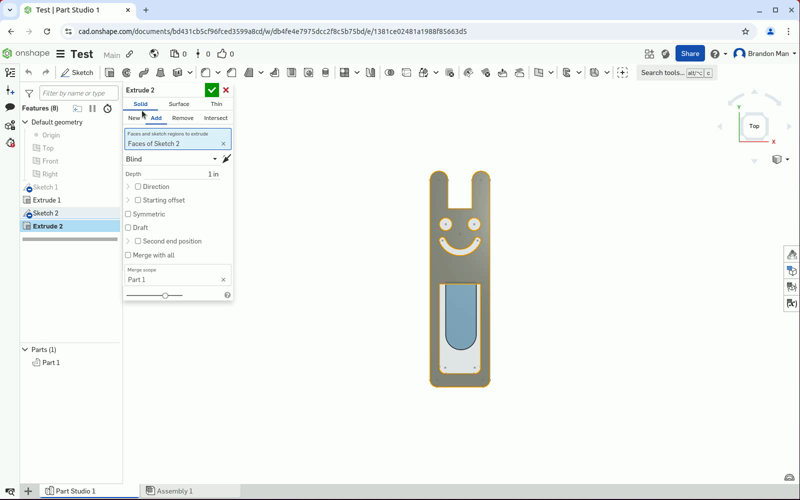
mouse_move(137, 120)
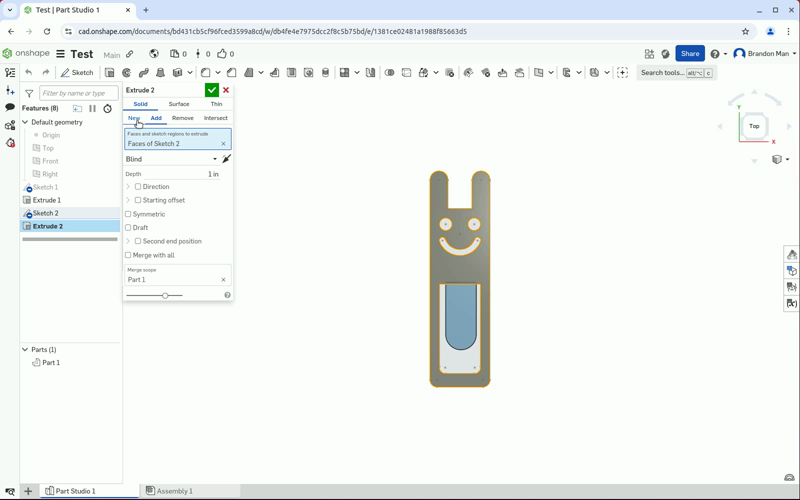
click(137, 120)
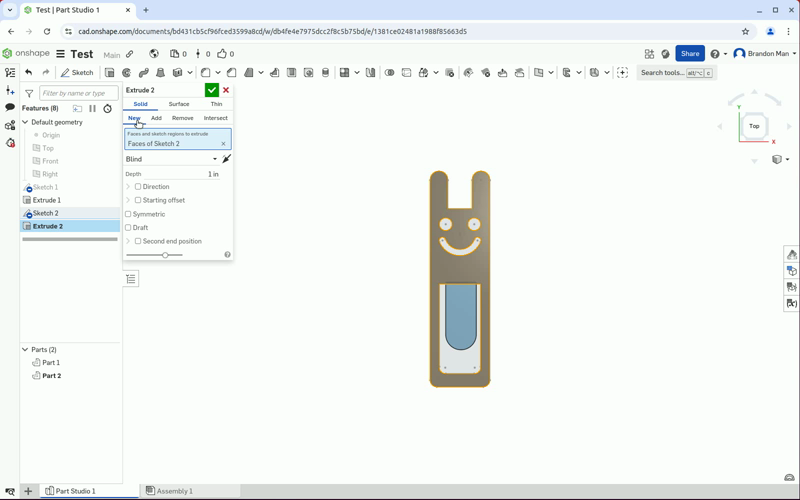
key(tab, 4)
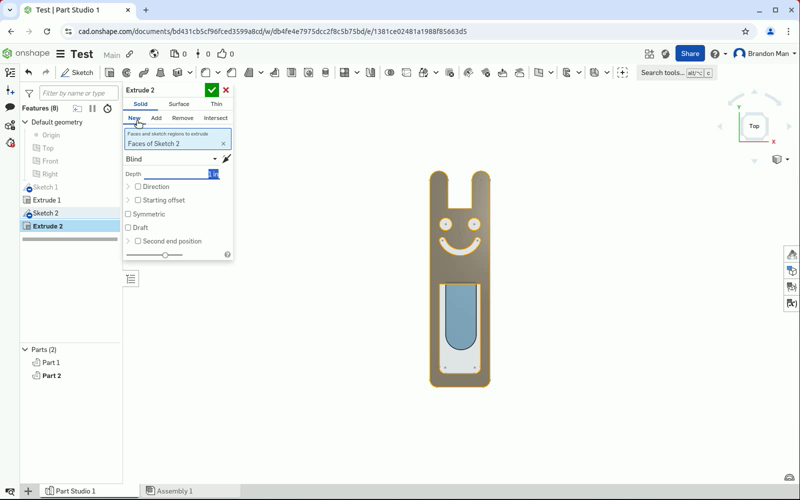
text(0.241)
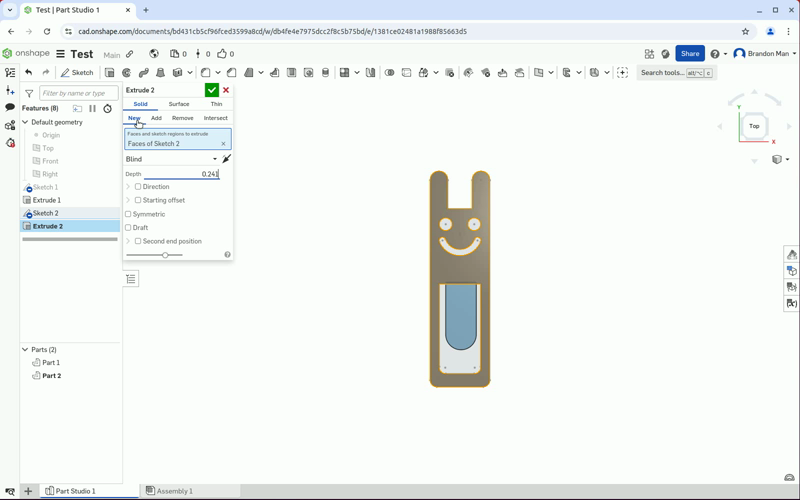
key(enter)
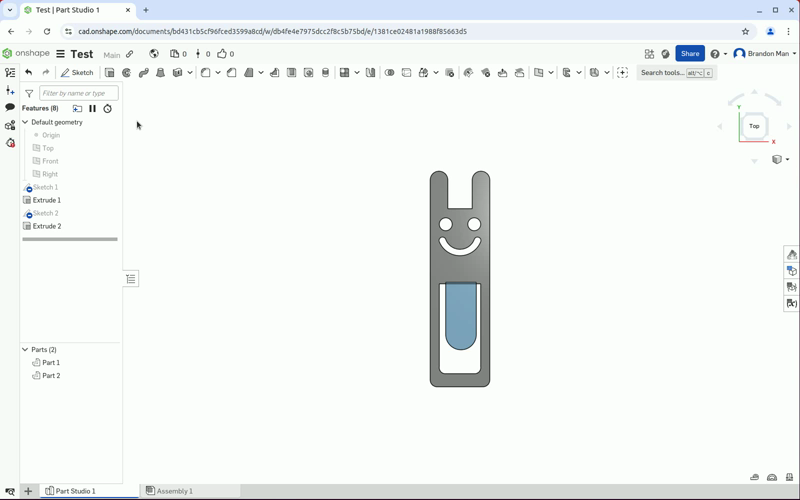
key(shift+h)
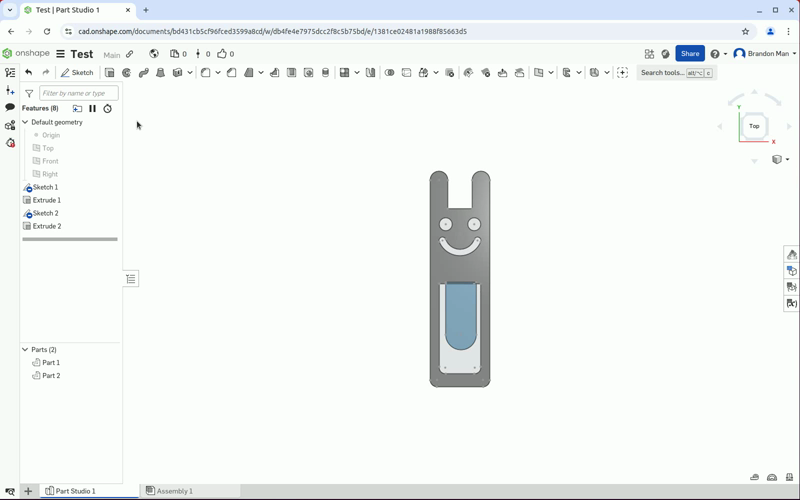
key(shift+h)
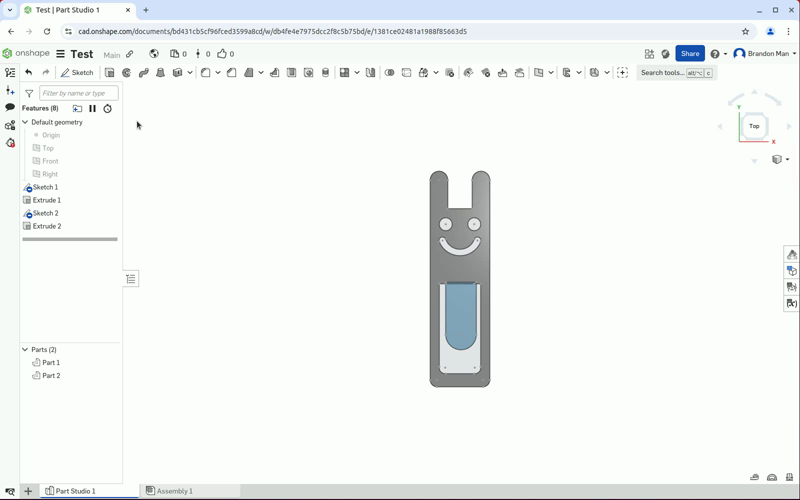
key(shift+7)
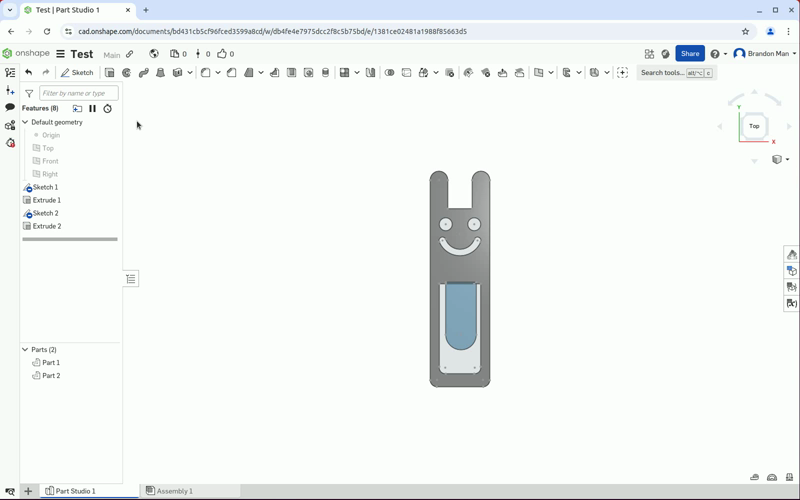
key(up, 3)
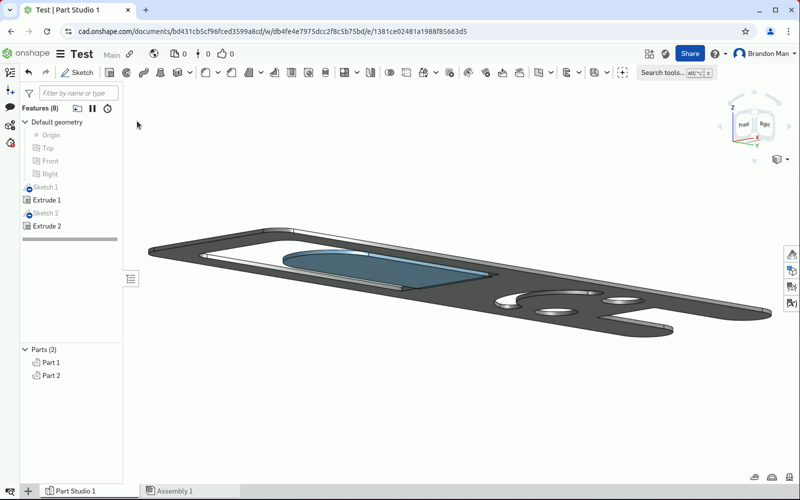
key(left, 3)
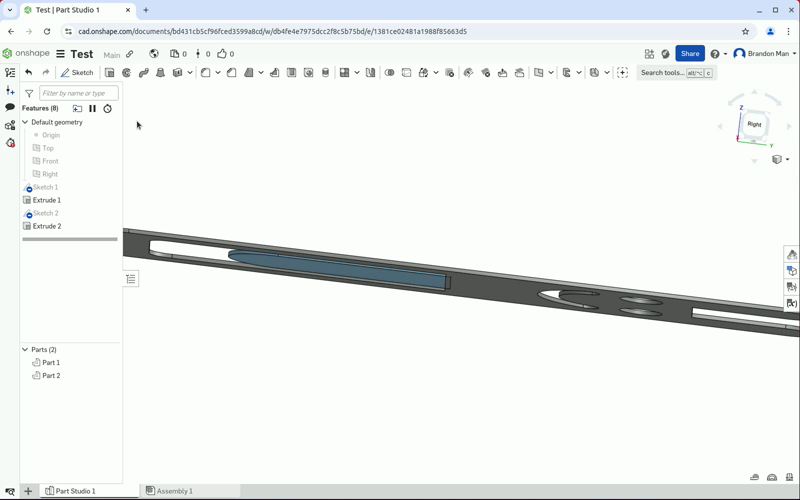
key(right, 3)
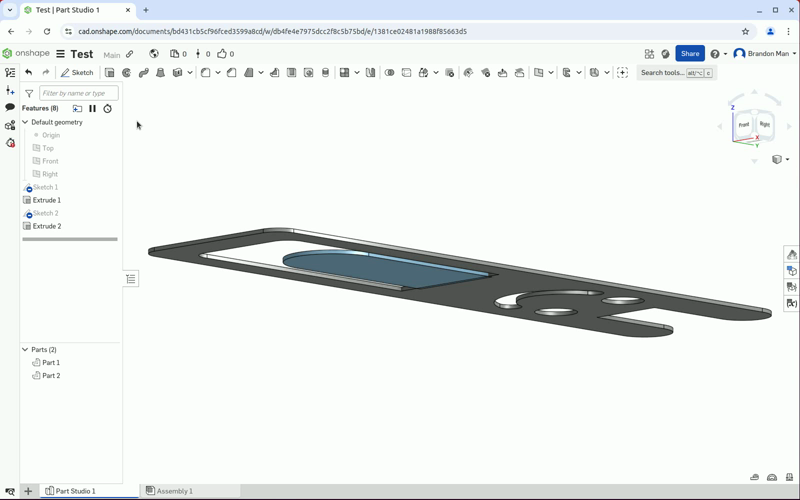
key(down, 3)
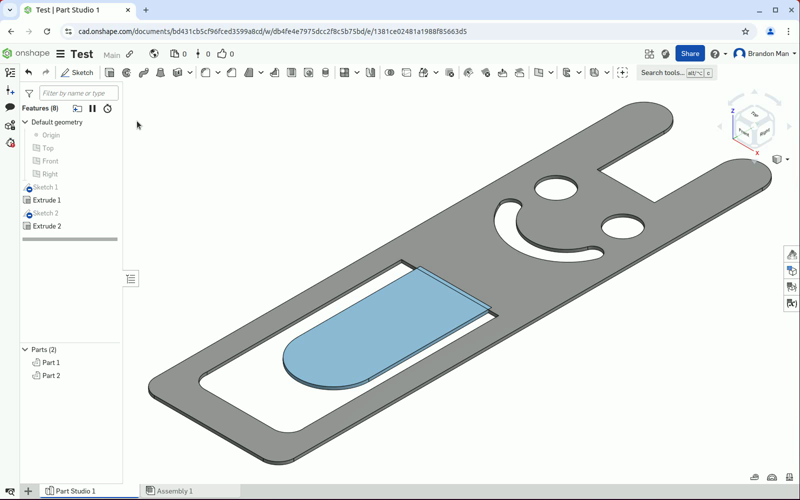
mouse_move(73, 189)
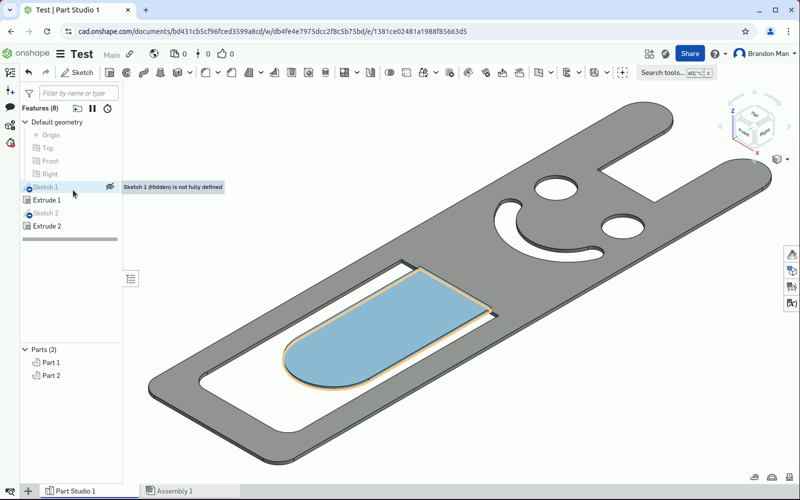
click(73, 189)